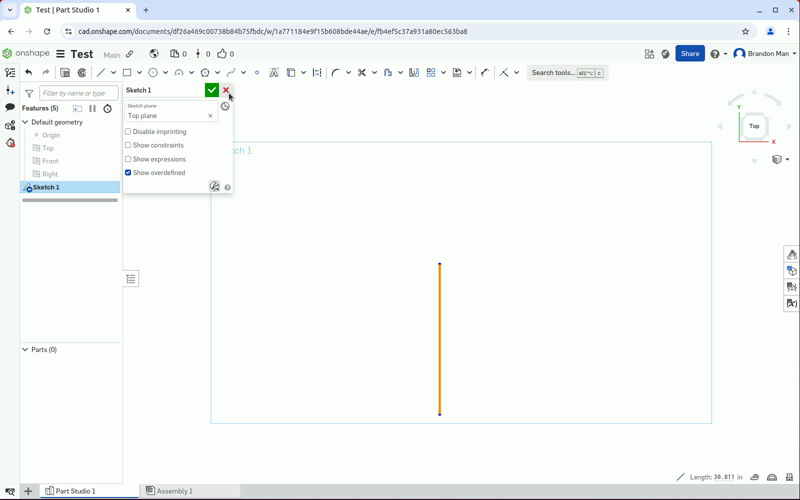
key(shift+h)
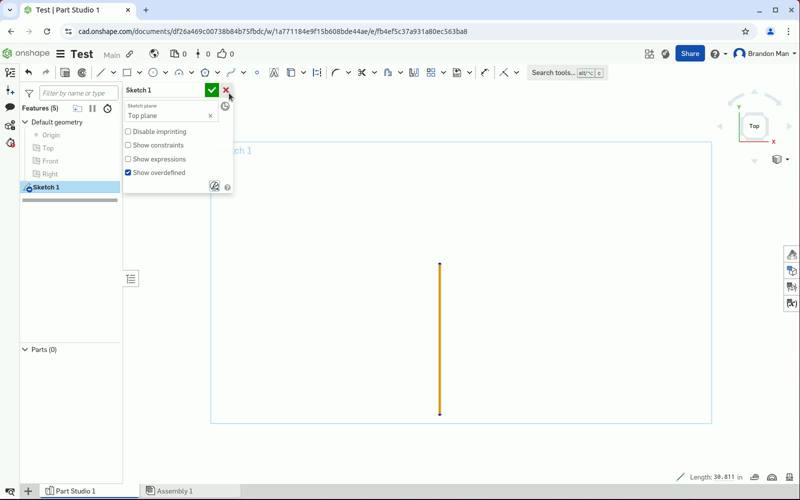
key(shift+s)
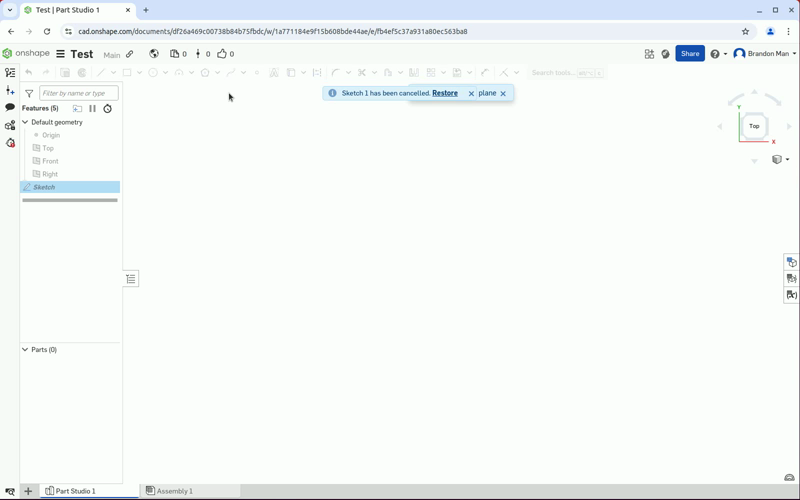
mouse_move(73, 150)
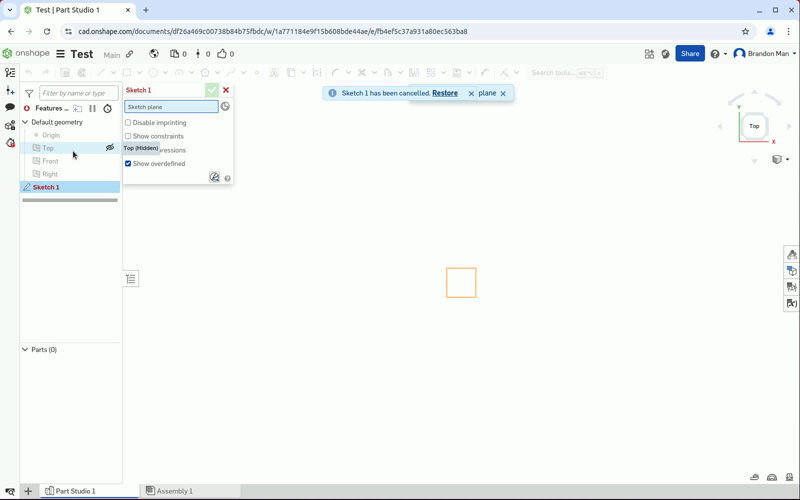
click(73, 150)
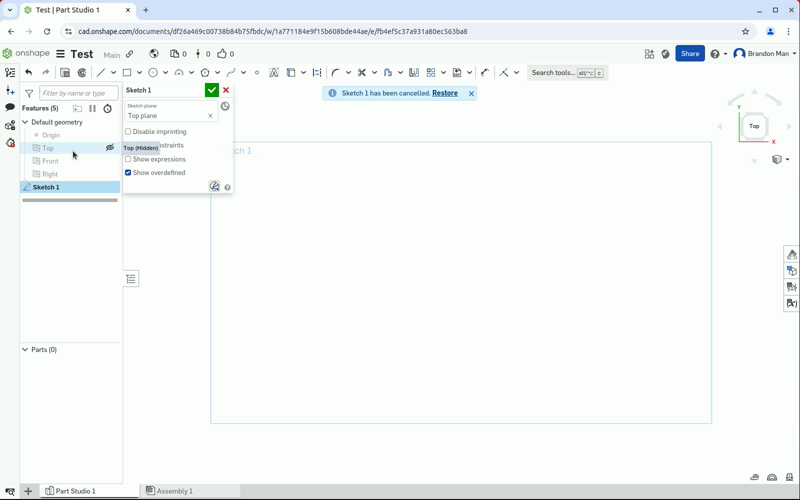
mouse_move(73, 352)
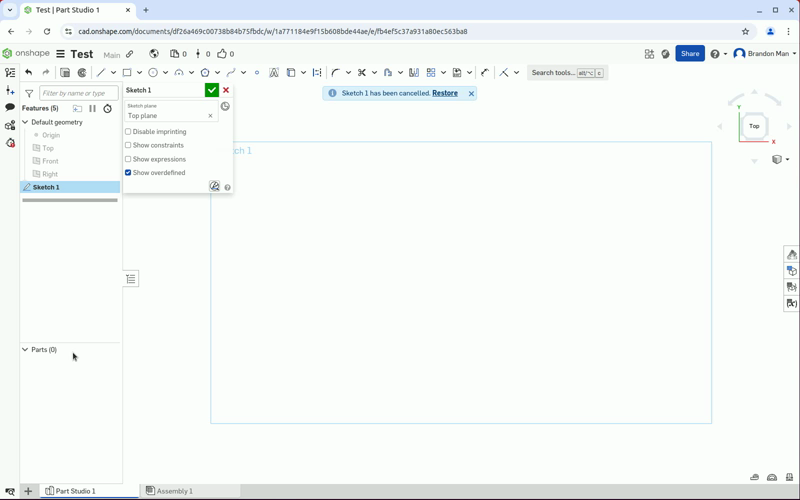
key(y)
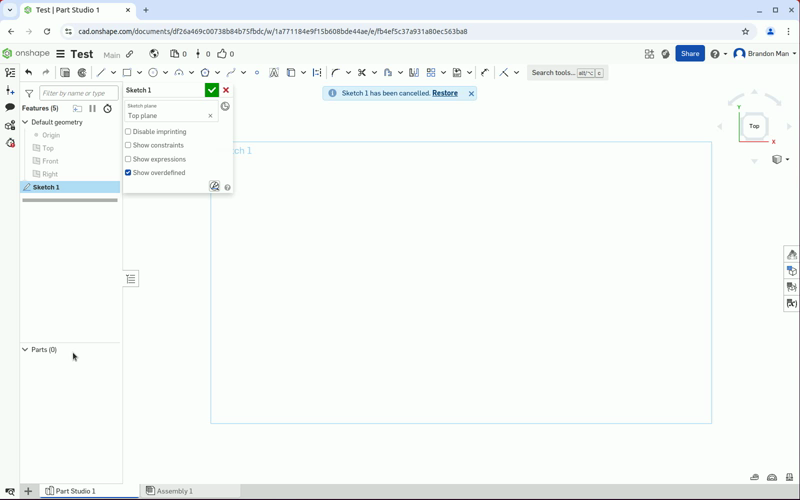
key(a)
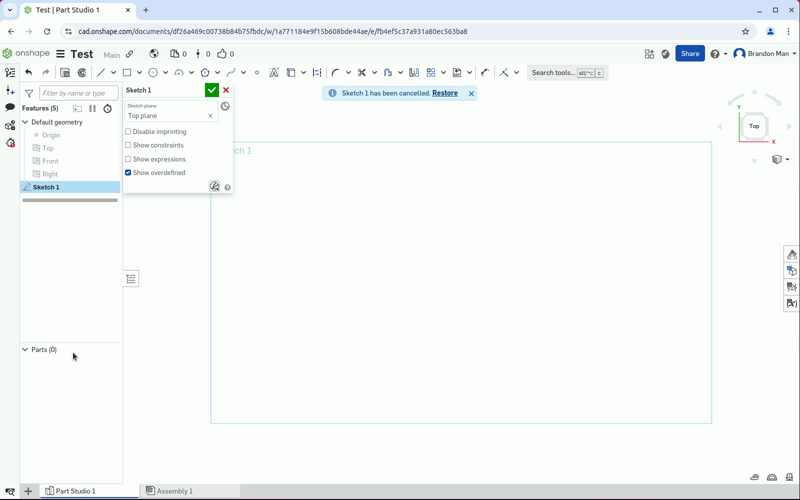
key_down(shift)
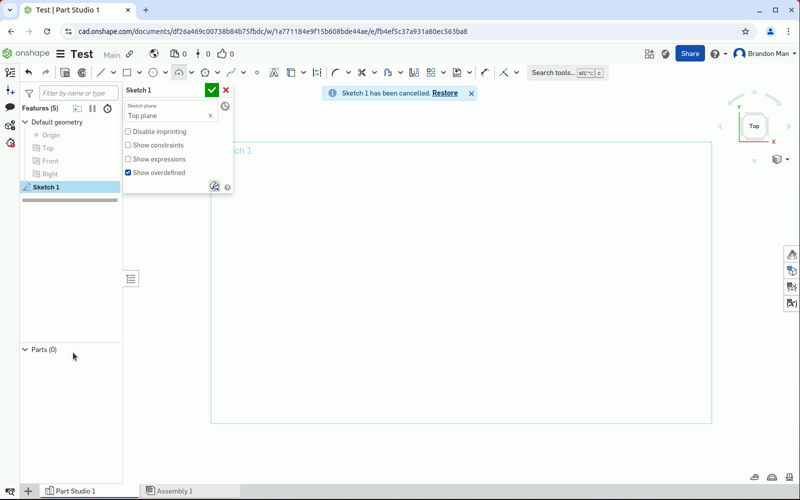
mouse_move(348, 282)
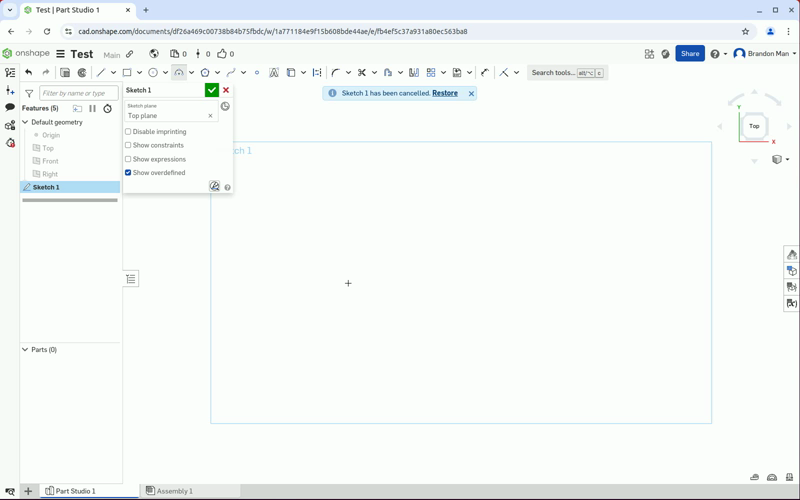
click(348, 282)
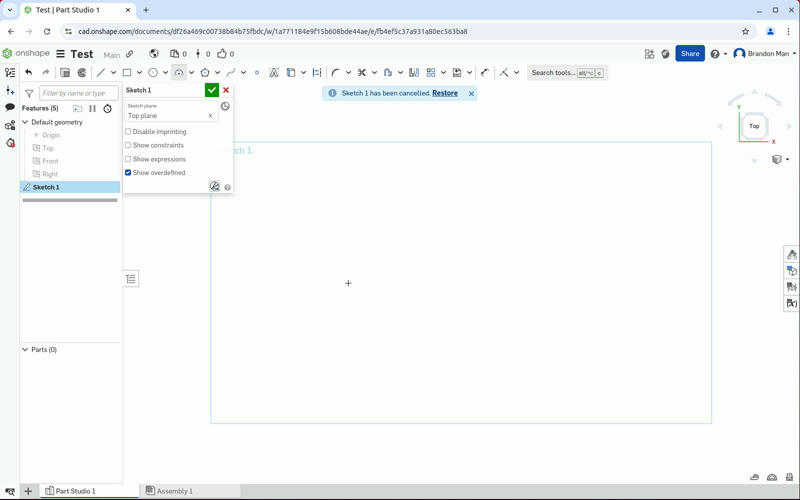
key_up(shift)
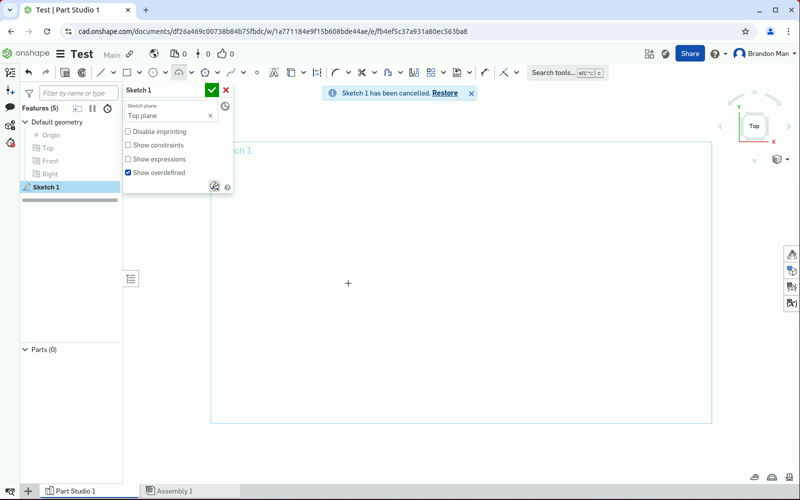
key_down(shift)
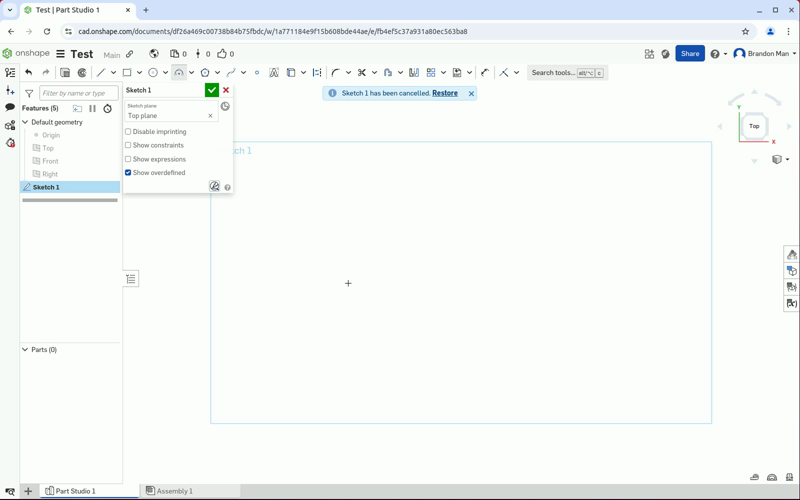
mouse_move(460, 170)
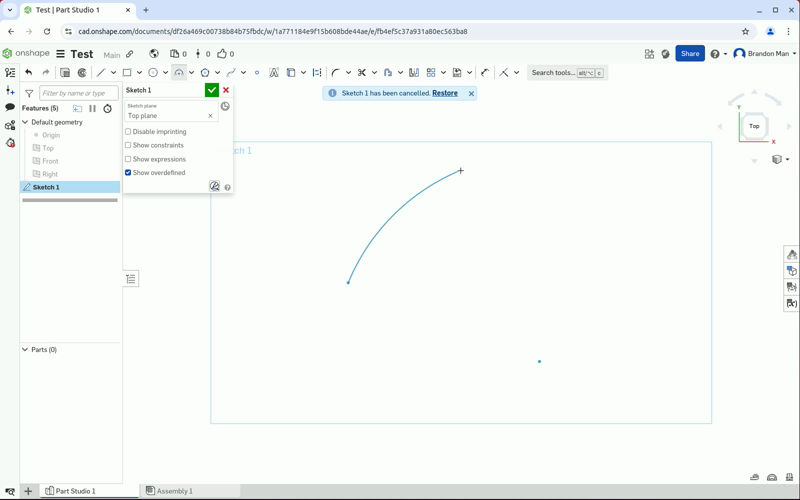
click(460, 170)
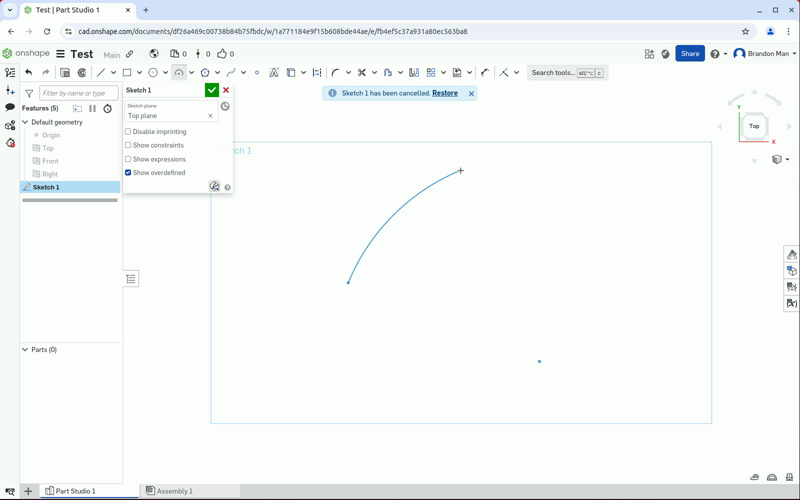
mouse_move(381, 203)
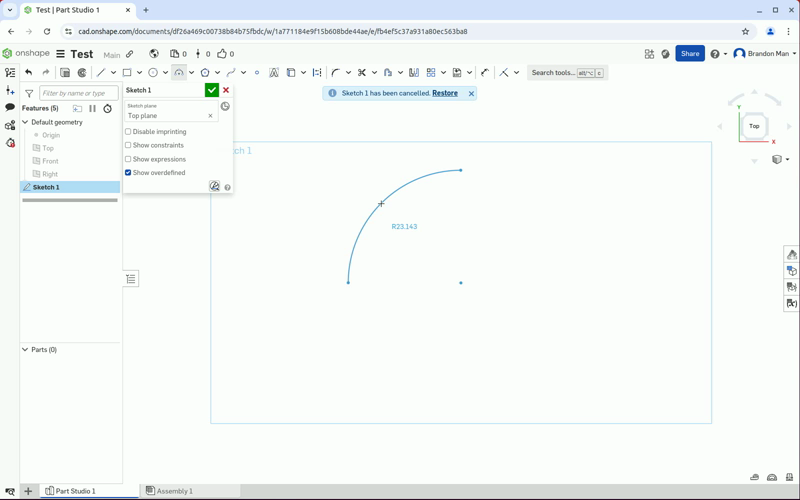
click(381, 203)
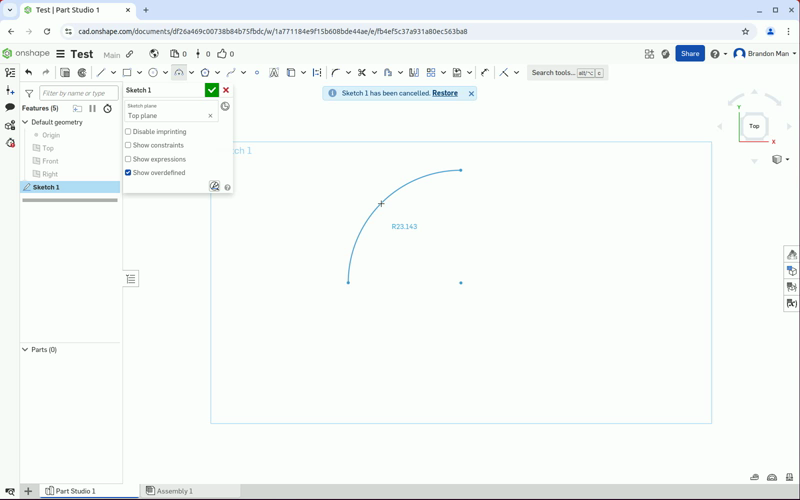
key_up(shift)
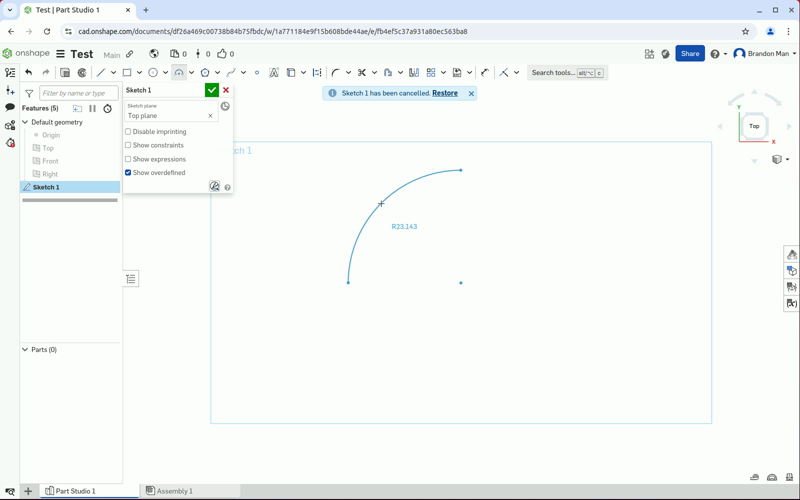
key(esc)
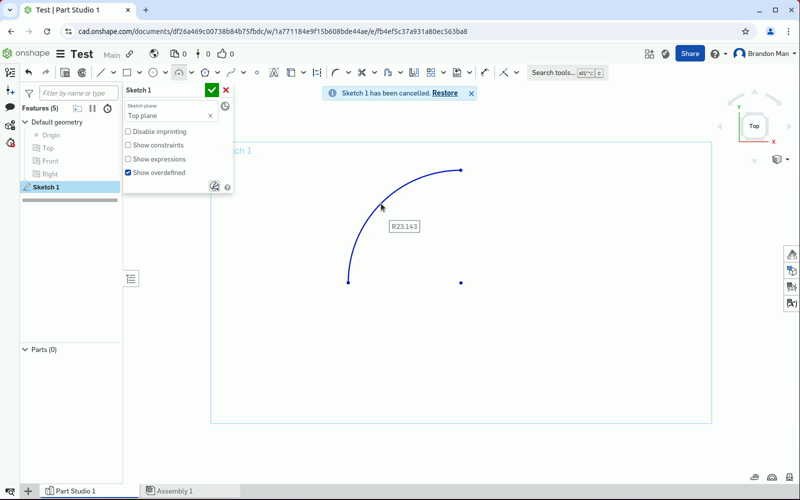
key(l)
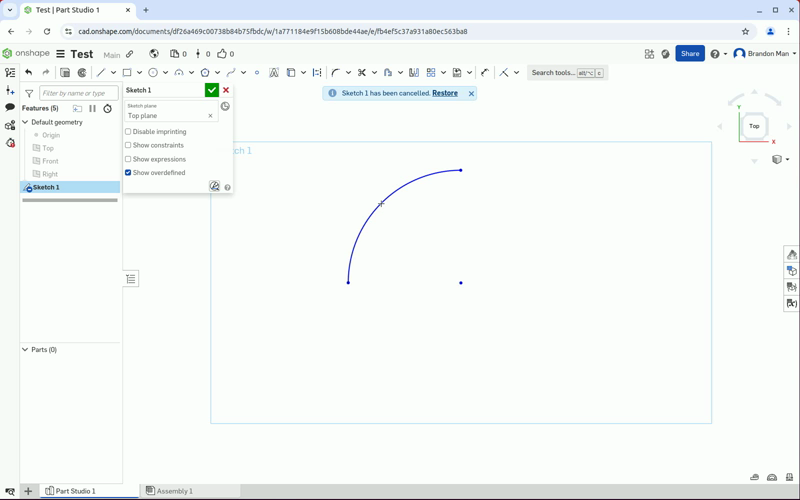
mouse_move(460, 170)
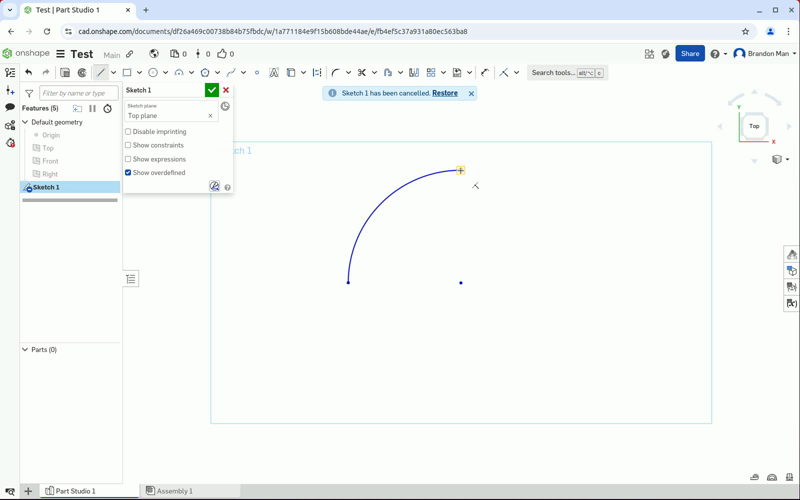
click(460, 170)
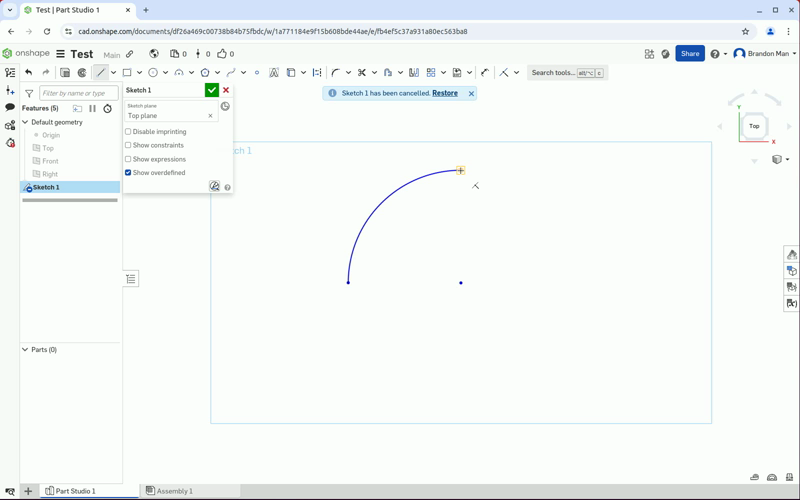
key_down(shift)
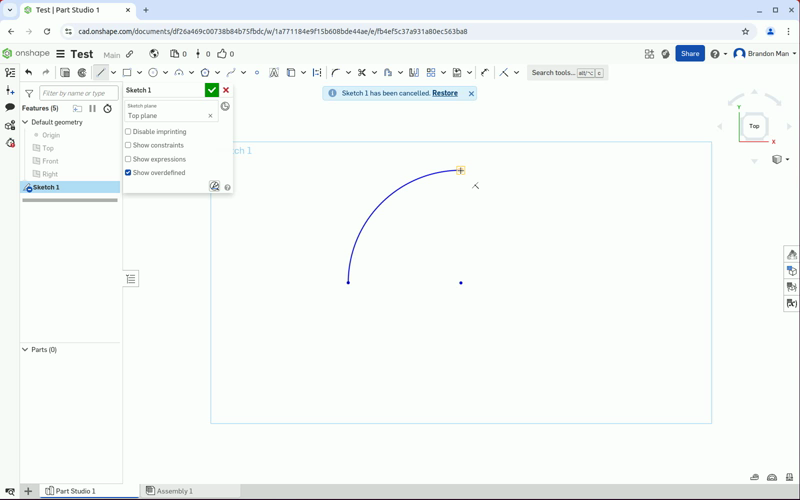
mouse_move(380, 170)
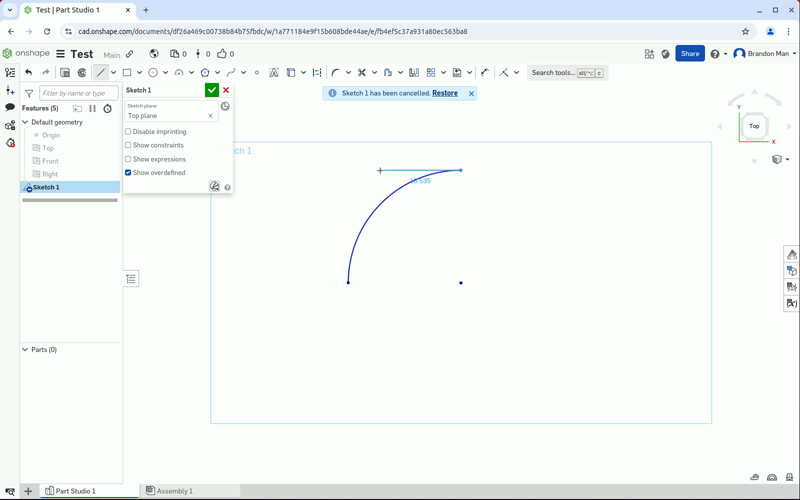
click(380, 170)
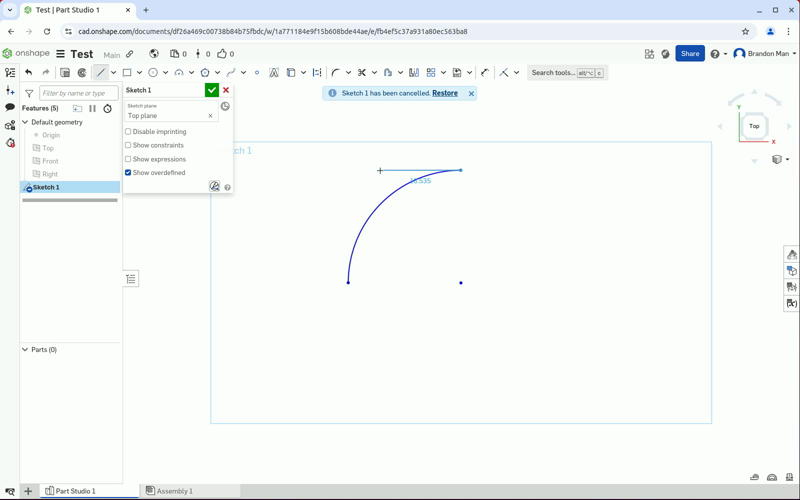
key_up(shift)
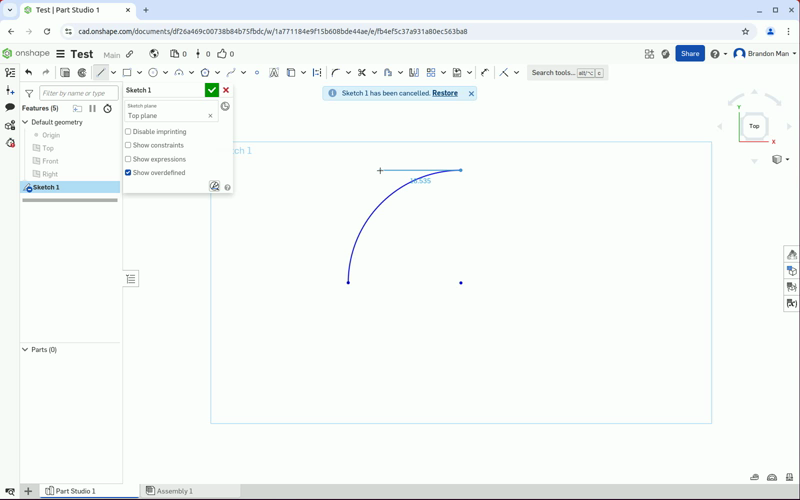
key(esc)
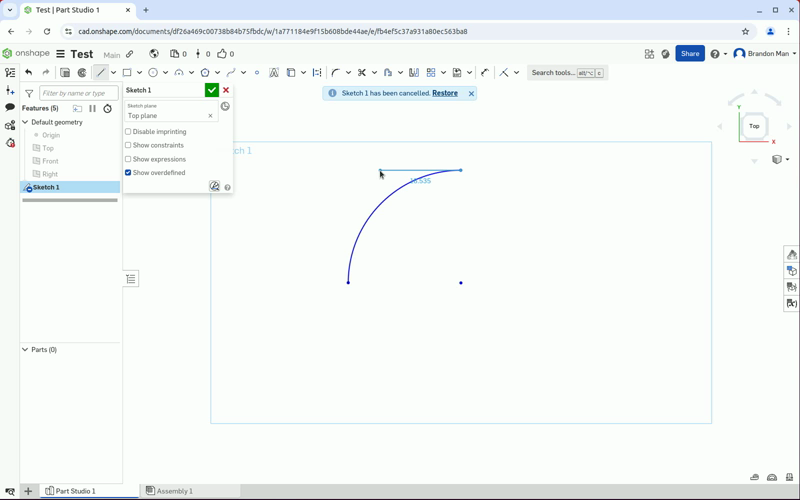
key(a)
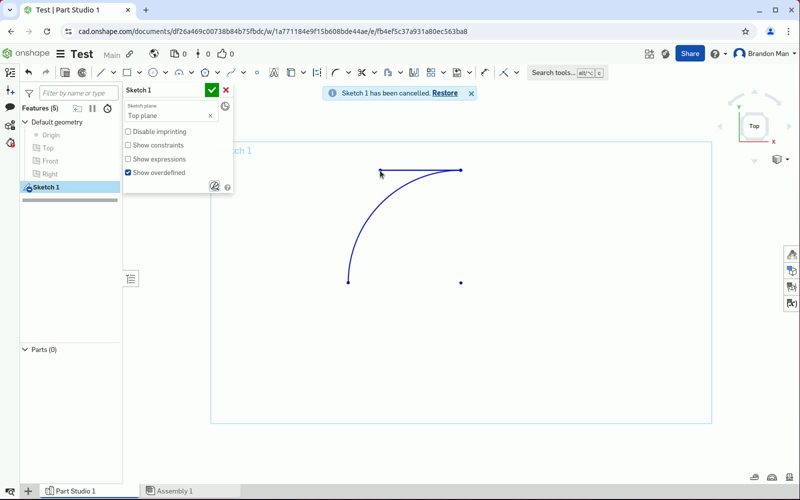
mouse_move(380, 170)
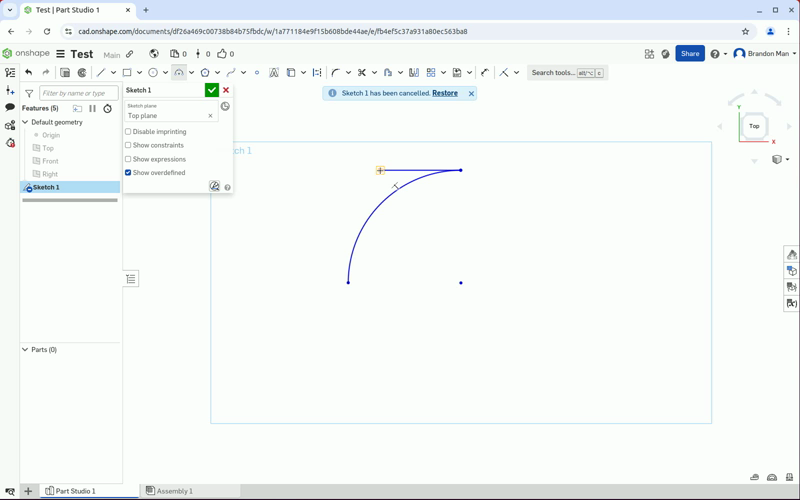
click(380, 170)
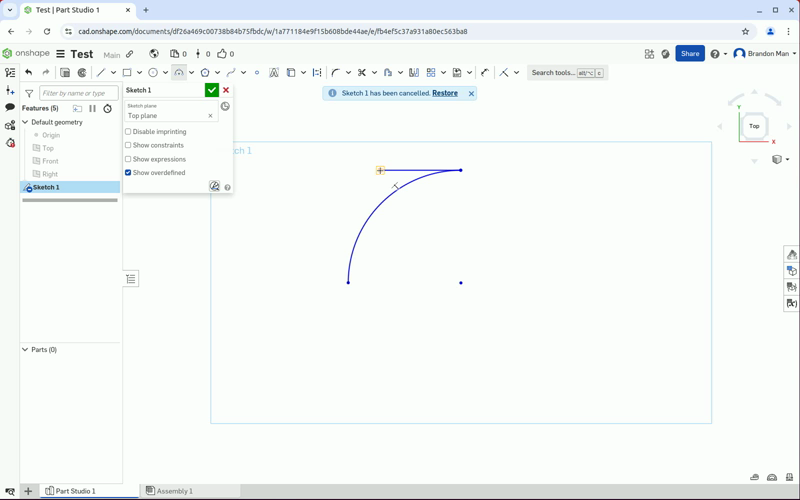
key_down(shift)
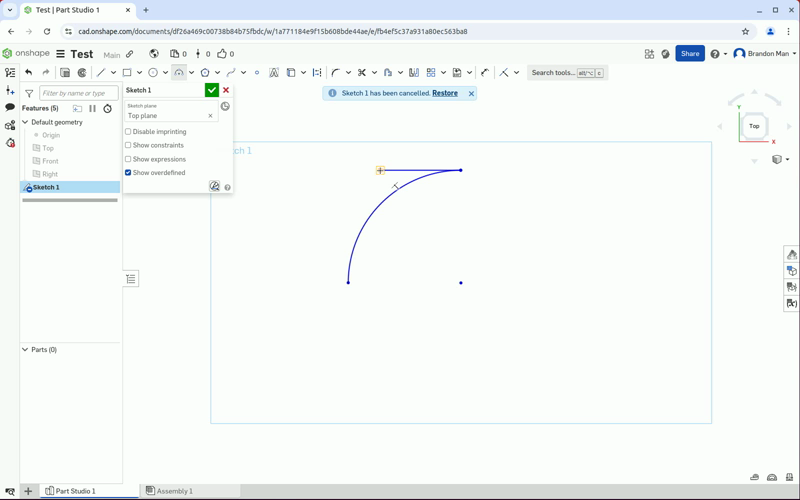
mouse_move(348, 202)
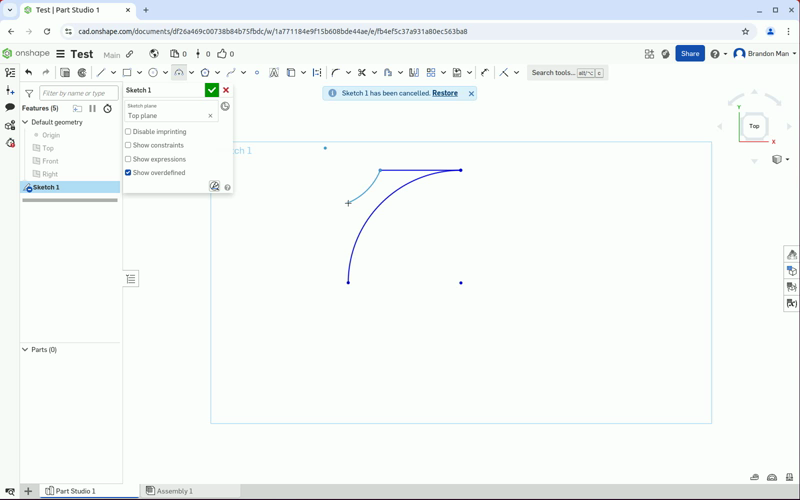
click(348, 202)
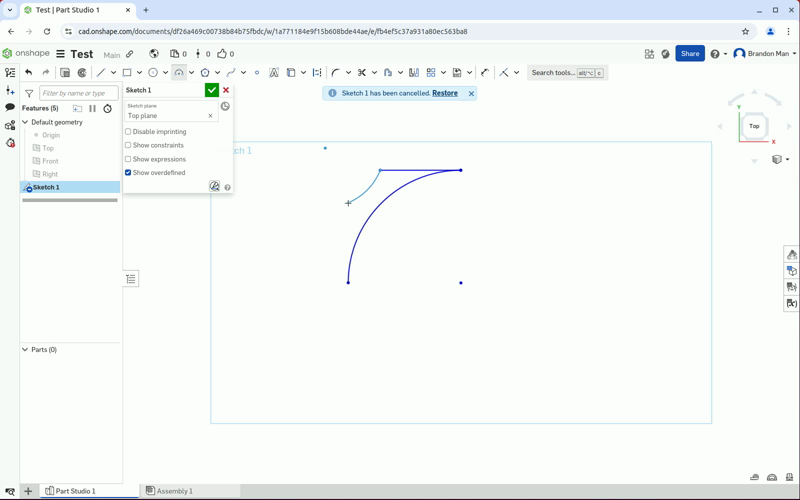
mouse_move(357, 179)
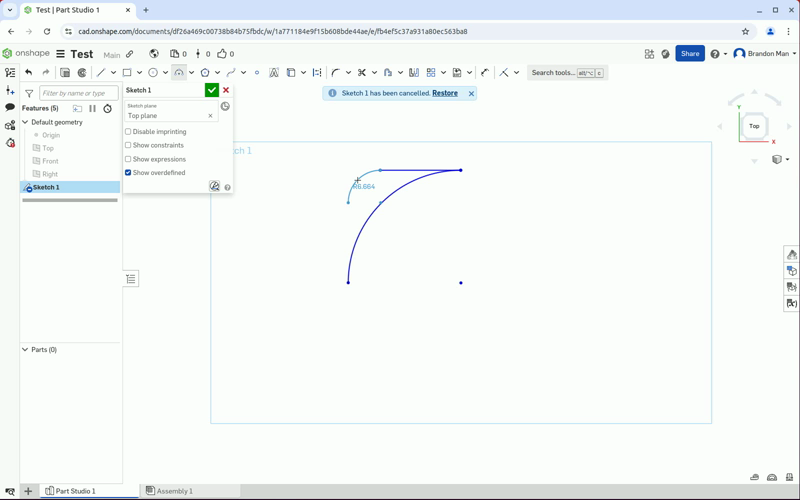
click(357, 179)
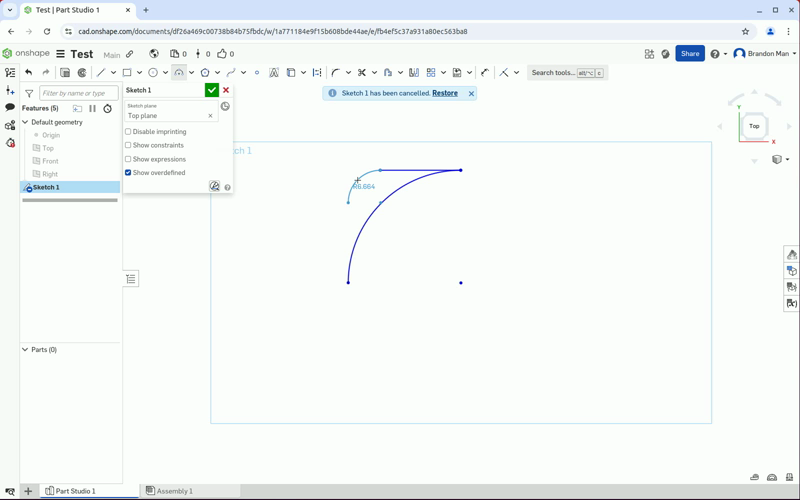
key_up(shift)
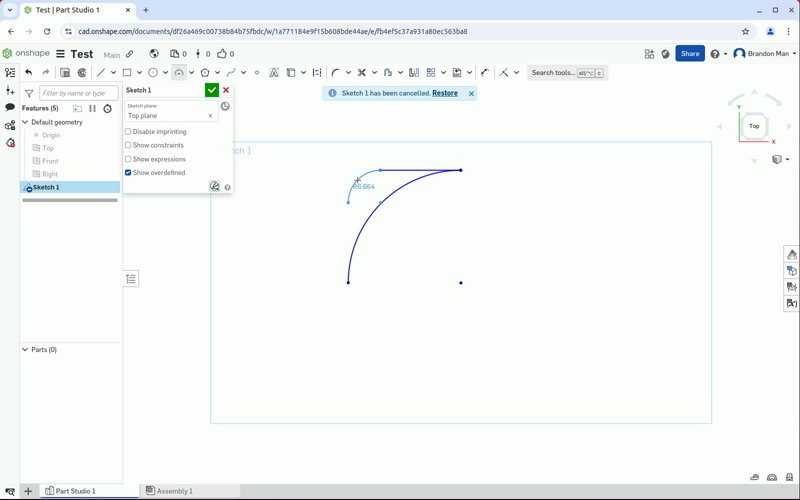
key(esc)
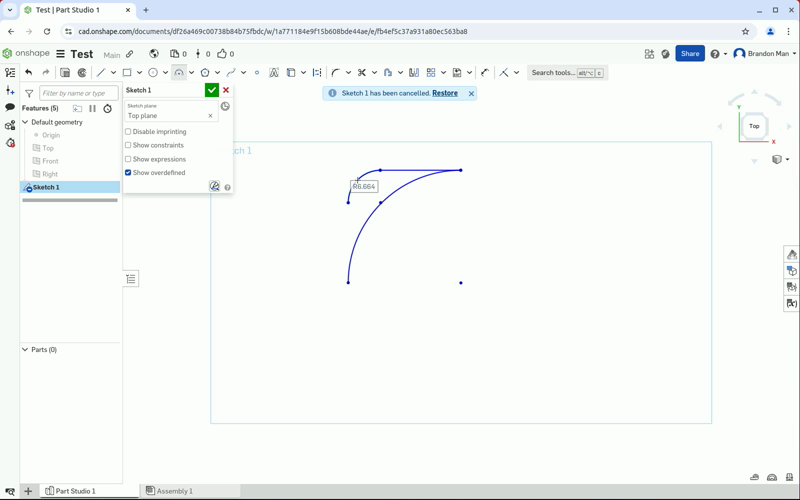
key(l)
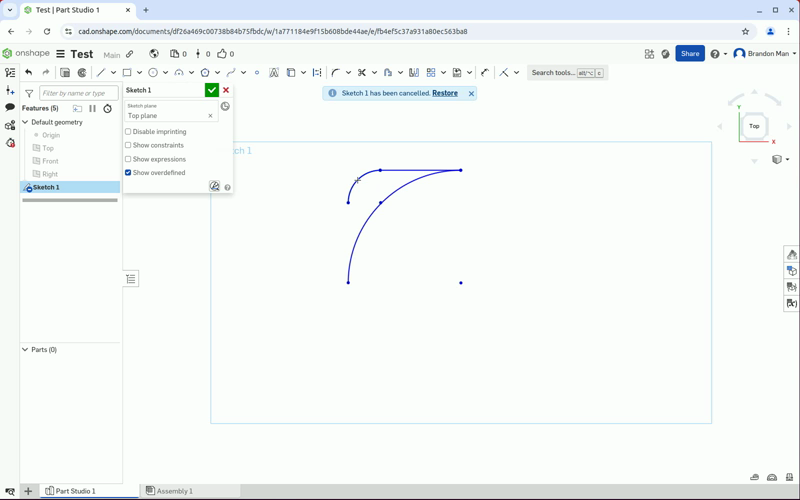
mouse_move(348, 202)
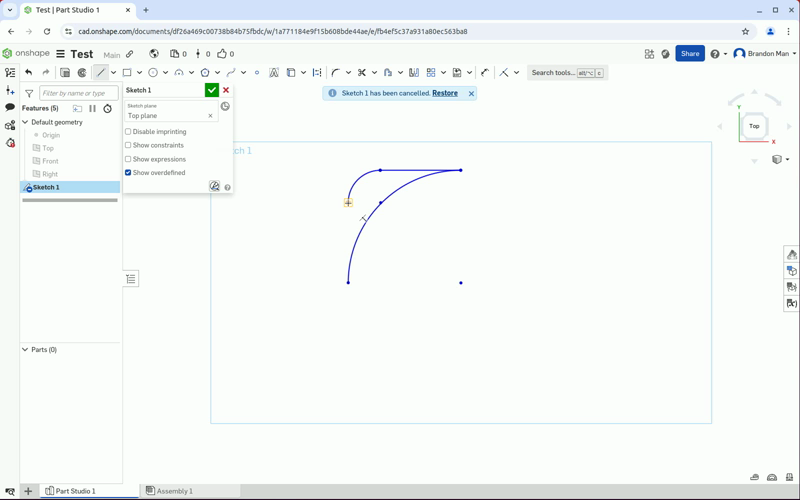
click(348, 202)
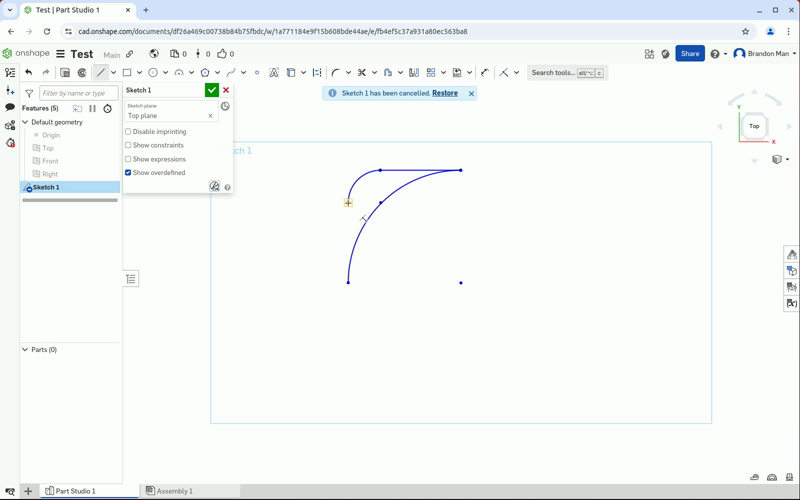
key_down(shift)
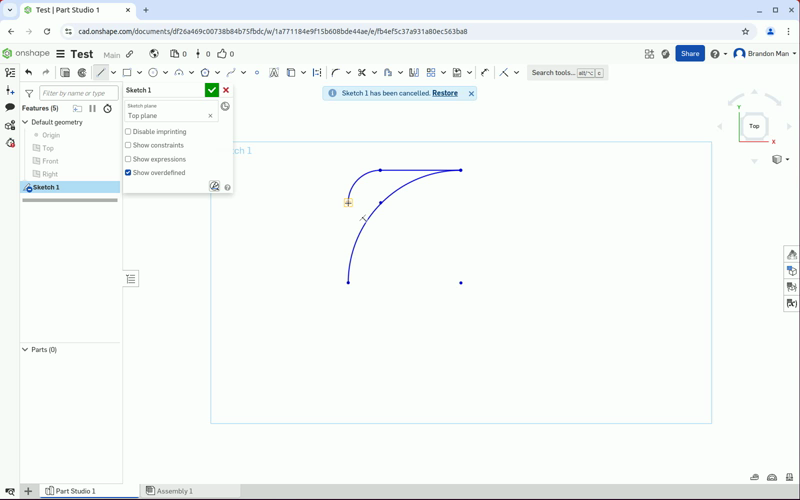
mouse_move(348, 282)
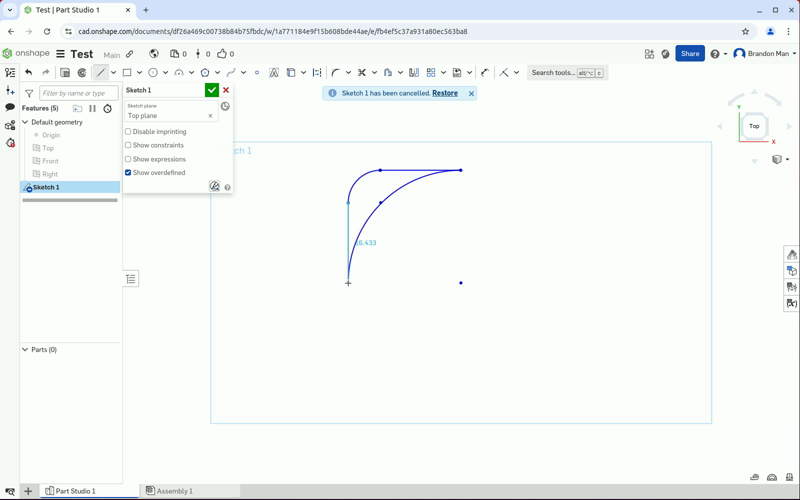
key_up(shift)
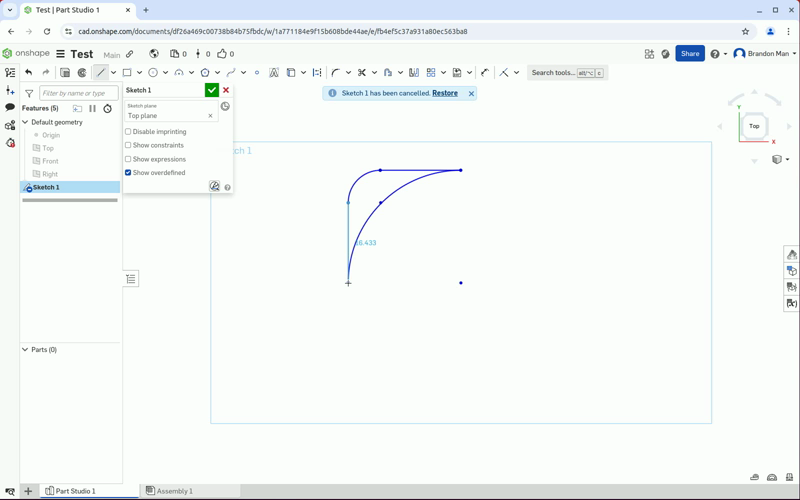
click(348, 282)
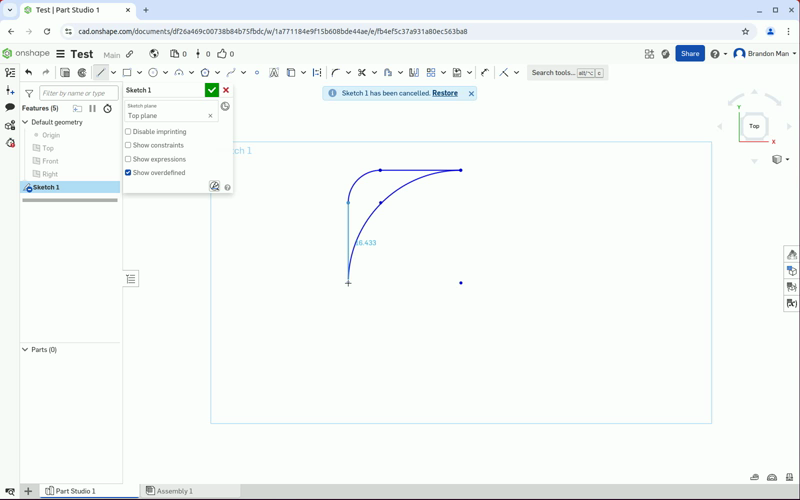
key(esc)
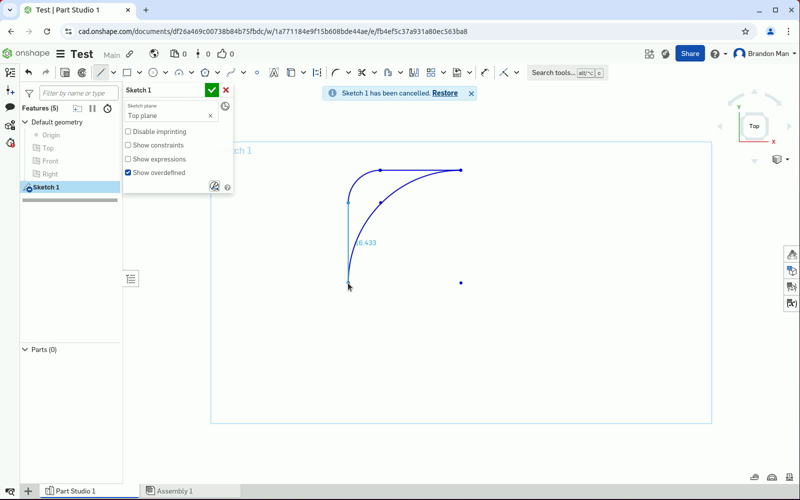
mouse_move(422, 172)
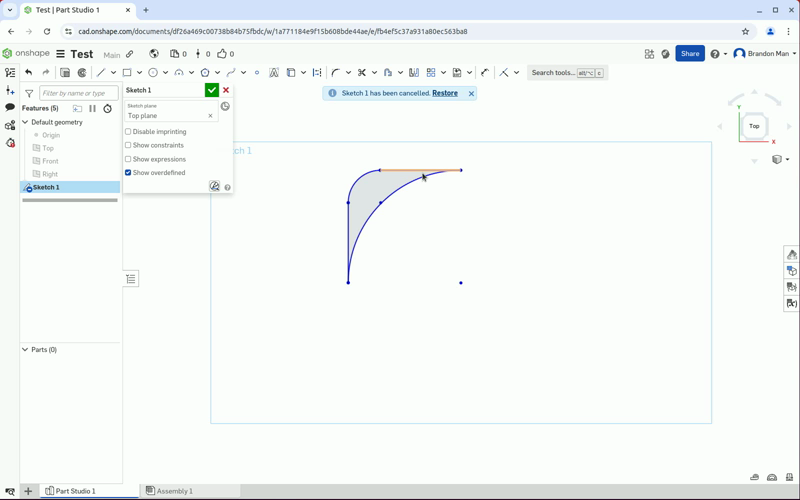
click(422, 172)
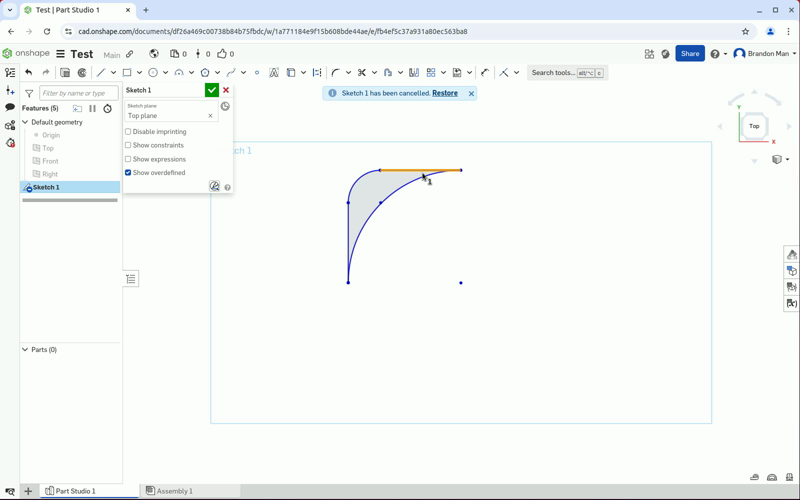
mouse_move(73, 352)
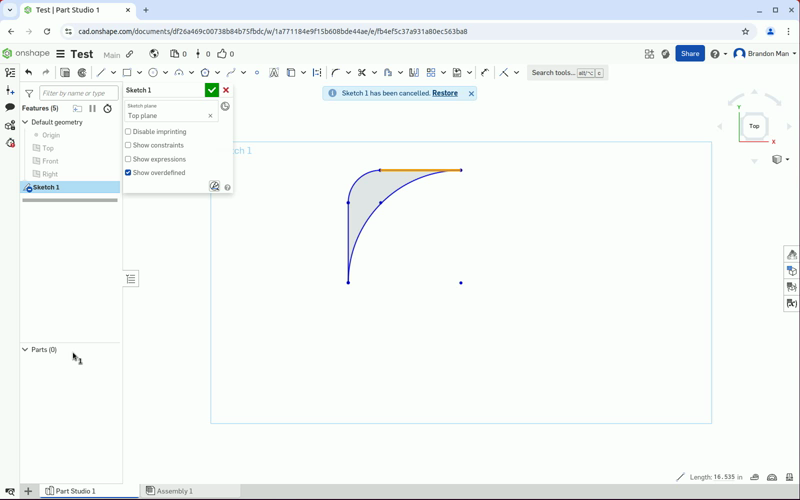
key(shift+y)
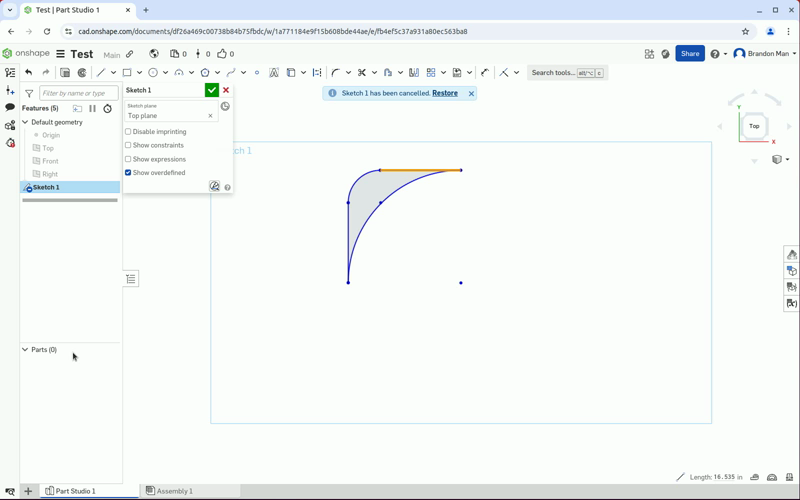
key(shift+e)
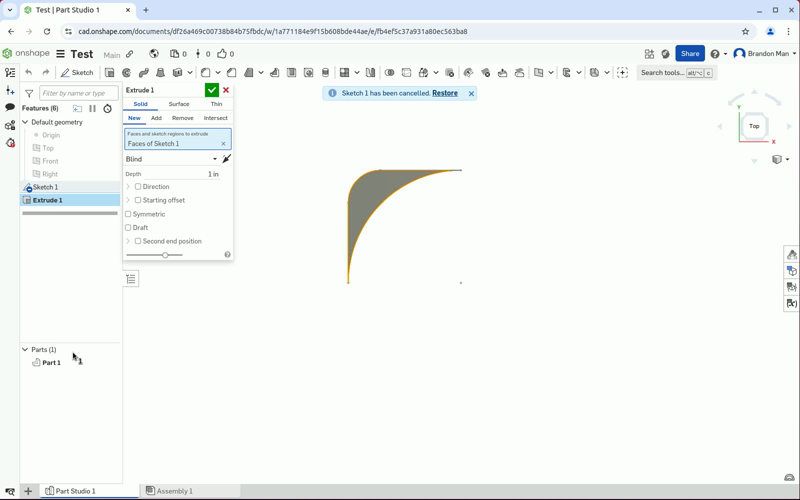
mouse_move(143, 106)
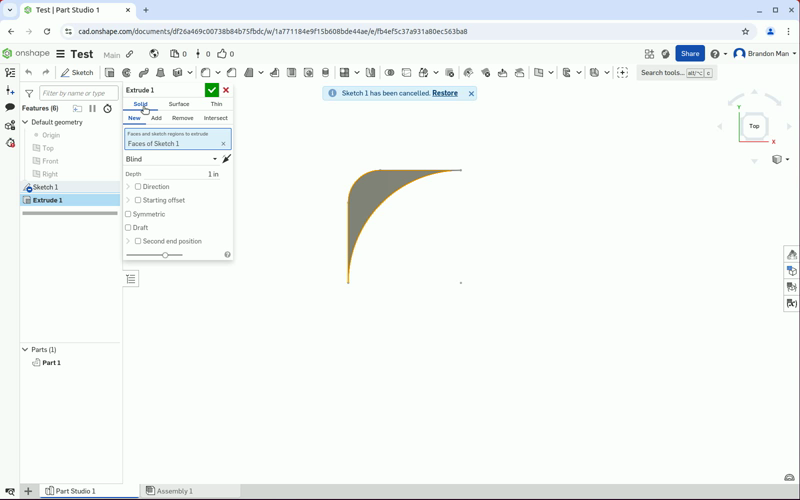
click(143, 106)
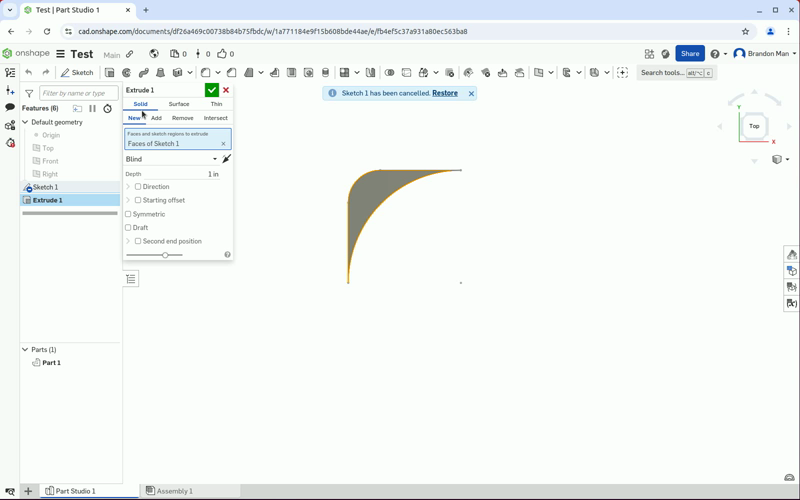
mouse_move(137, 120)
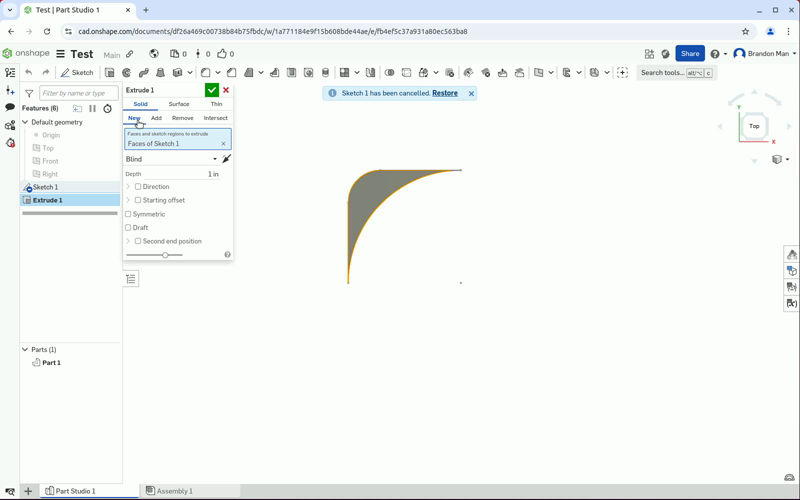
click(137, 120)
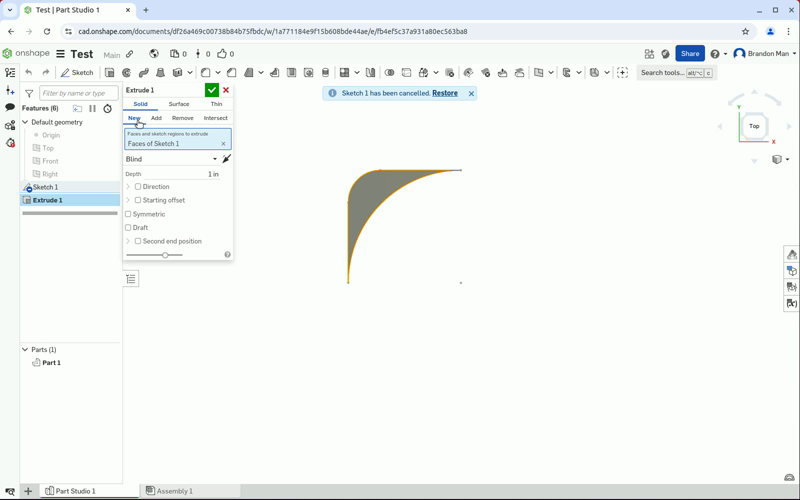
key(tab, 4)
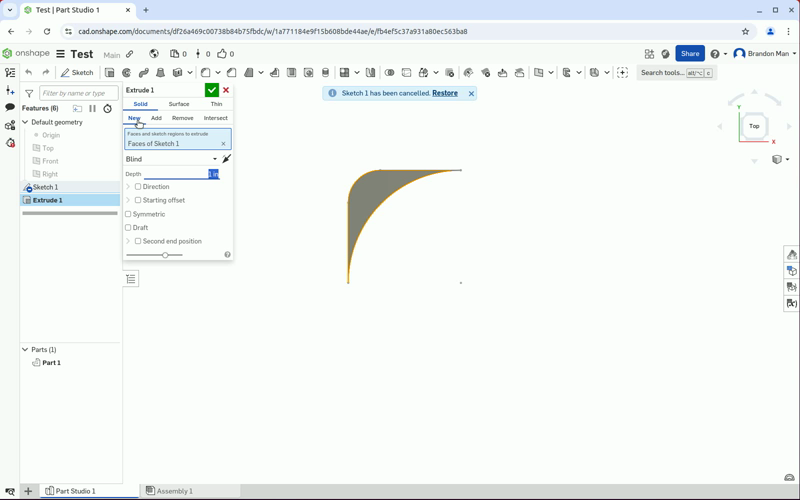
text(1.204)
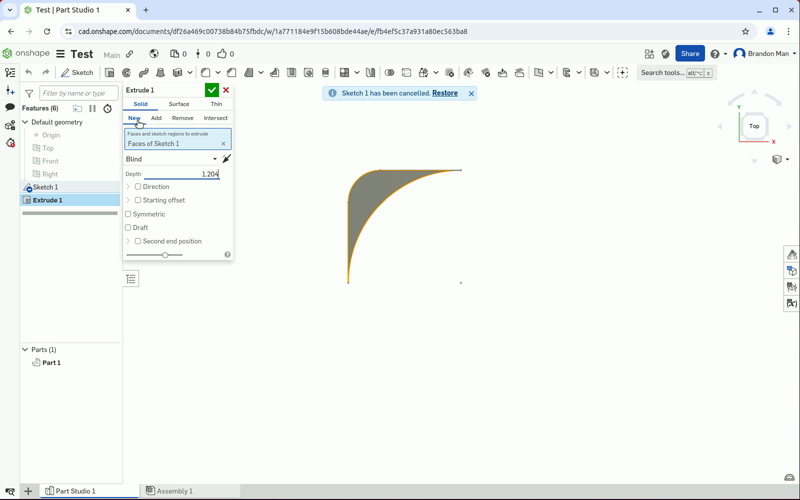
key(enter)
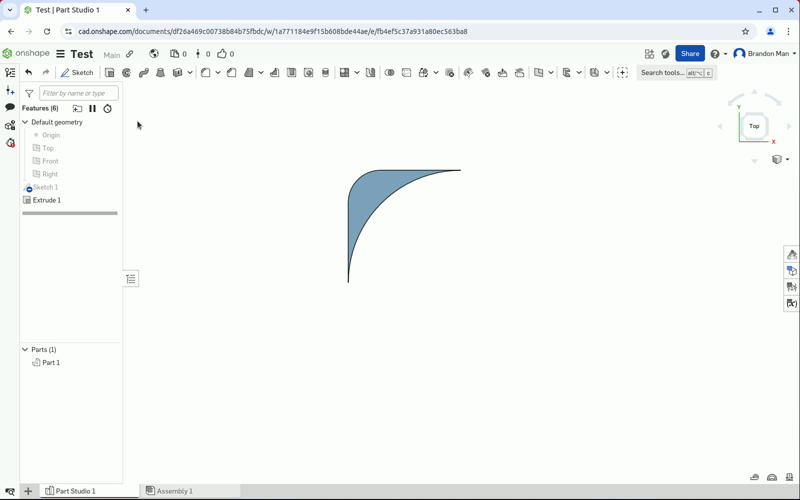
key(shift+h)
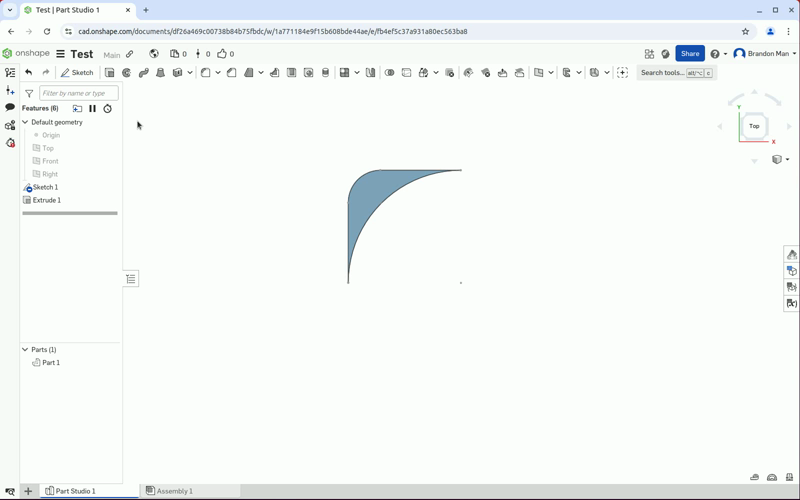
key(shift+h)
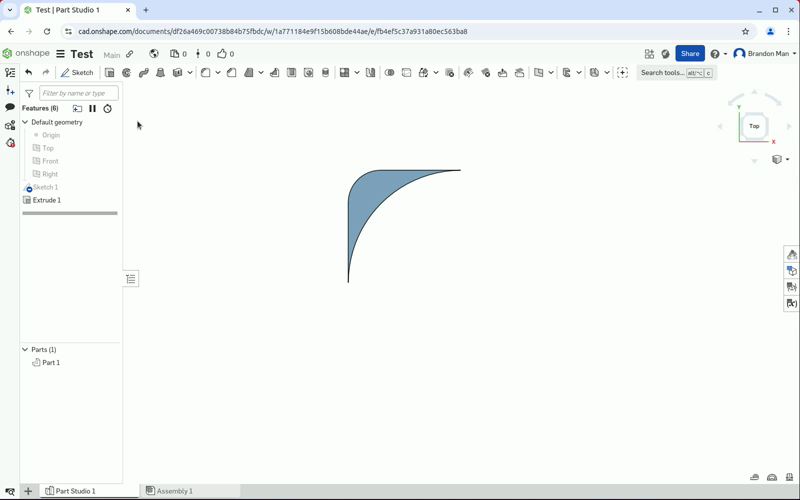
mouse_move(73, 189)
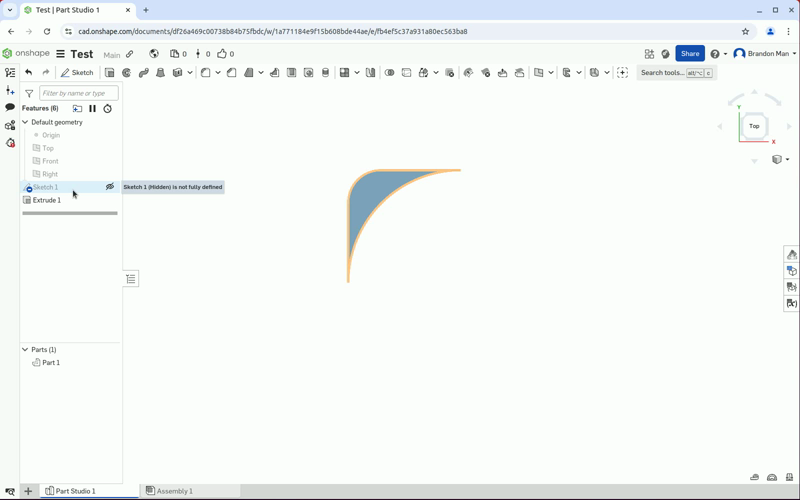
click(73, 189)
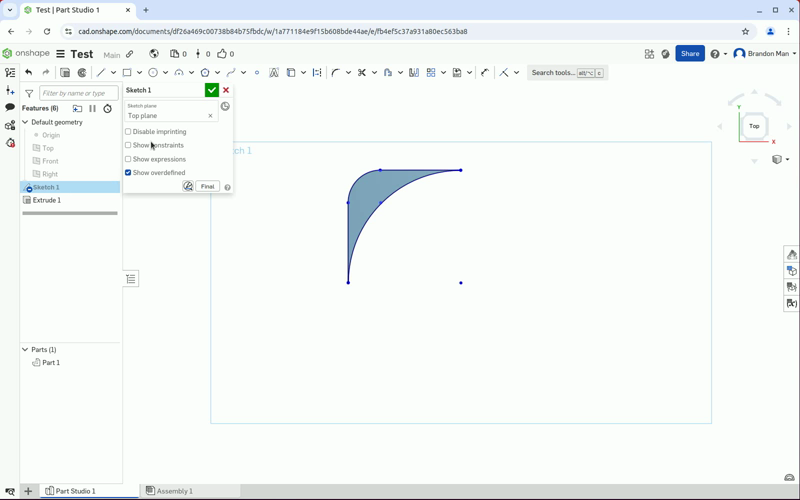
mouse_move(229, 92)
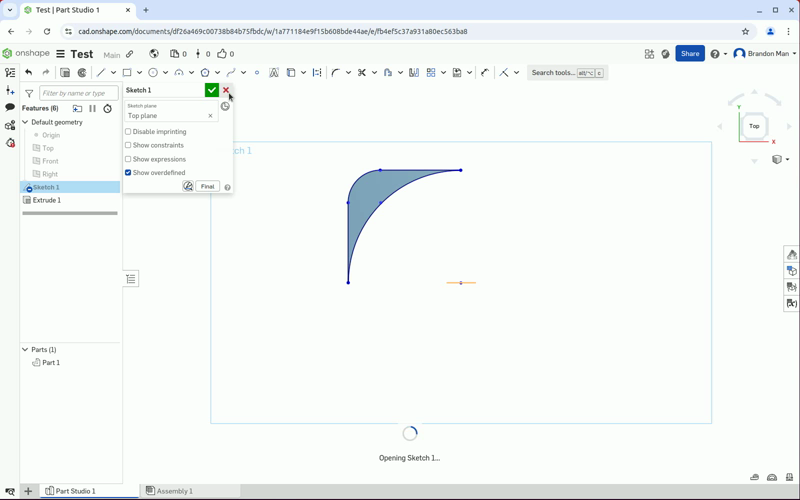
click(229, 92)
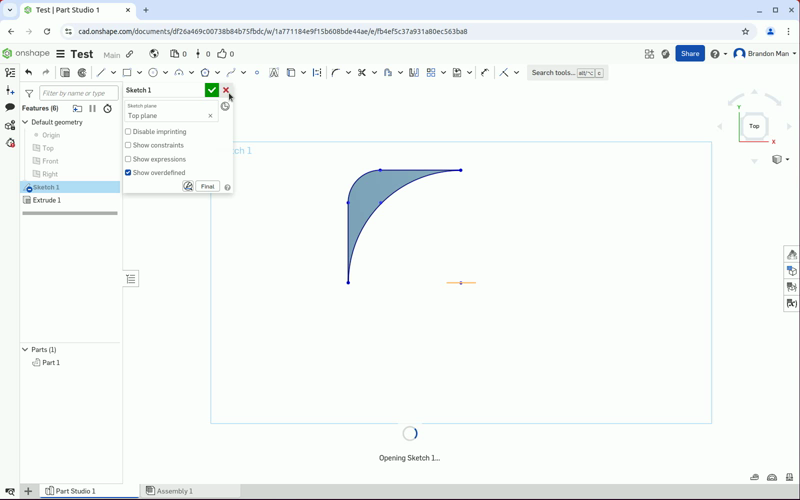
key(shift+s)
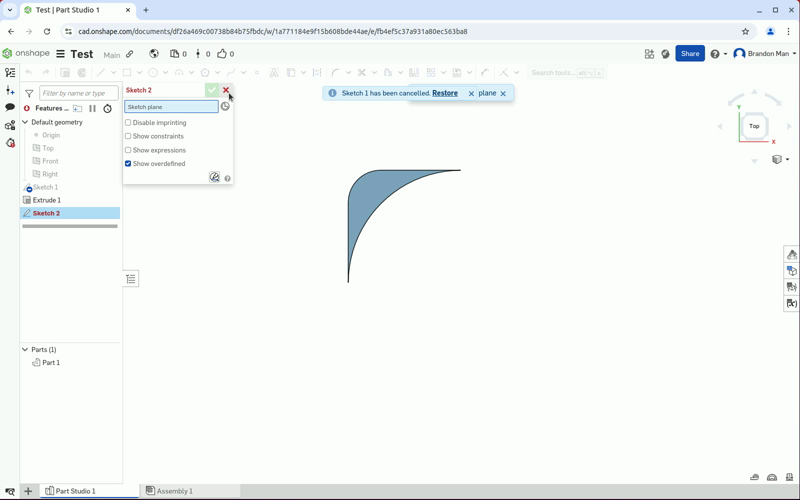
mouse_move(73, 150)
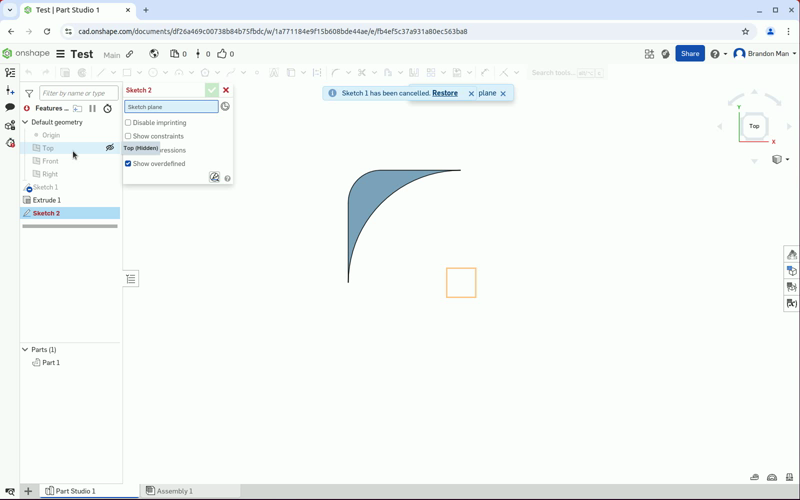
click(73, 150)
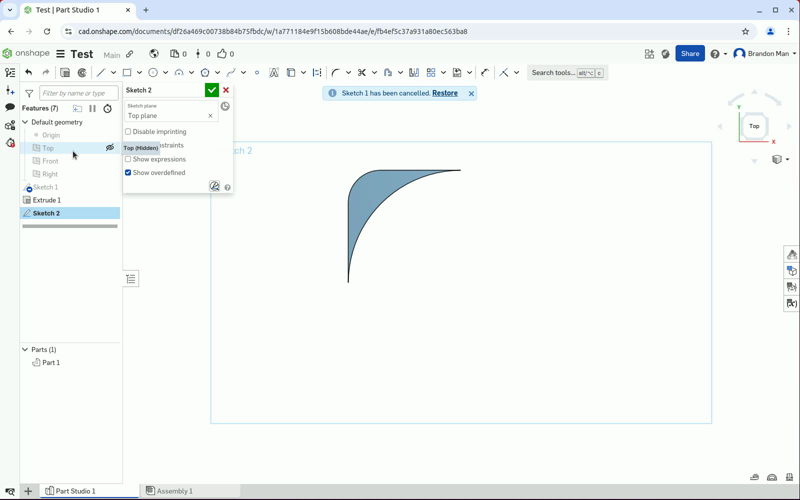
mouse_move(73, 352)
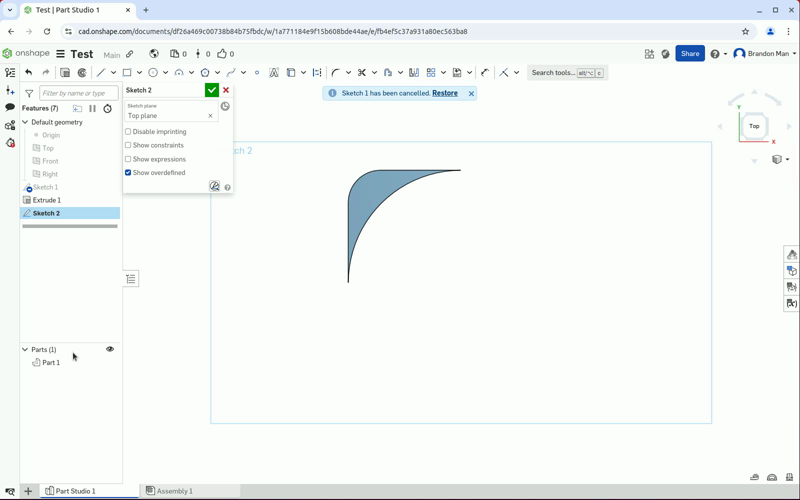
key(y)
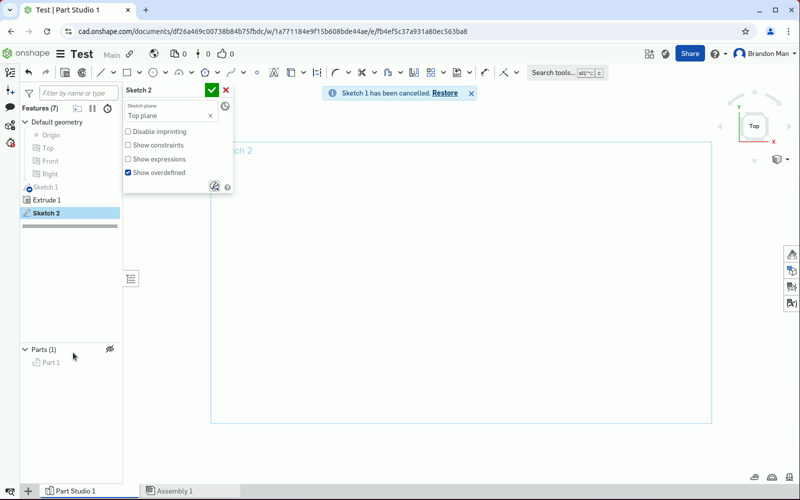
key(a)
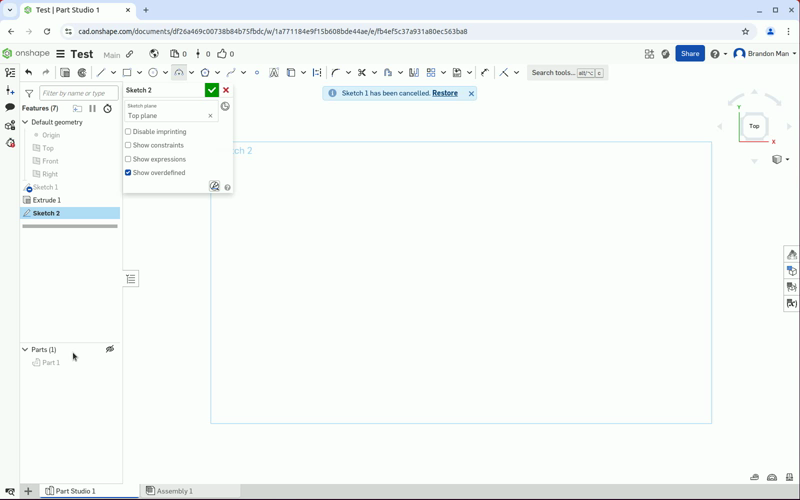
key_down(shift)
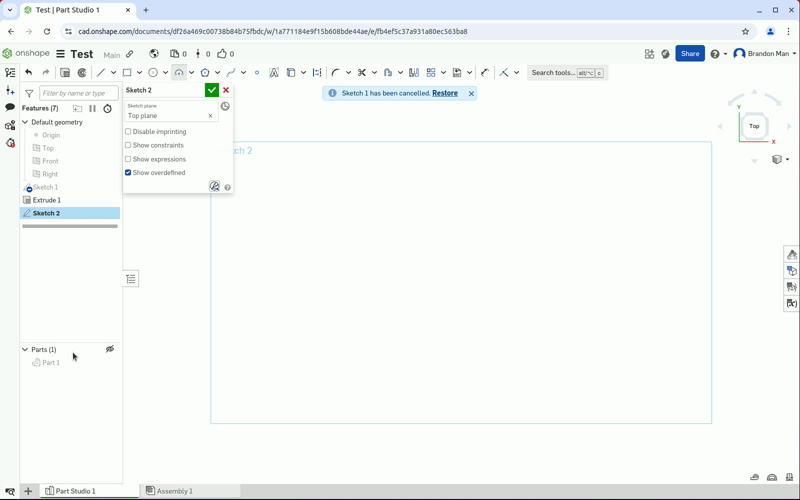
mouse_move(348, 282)
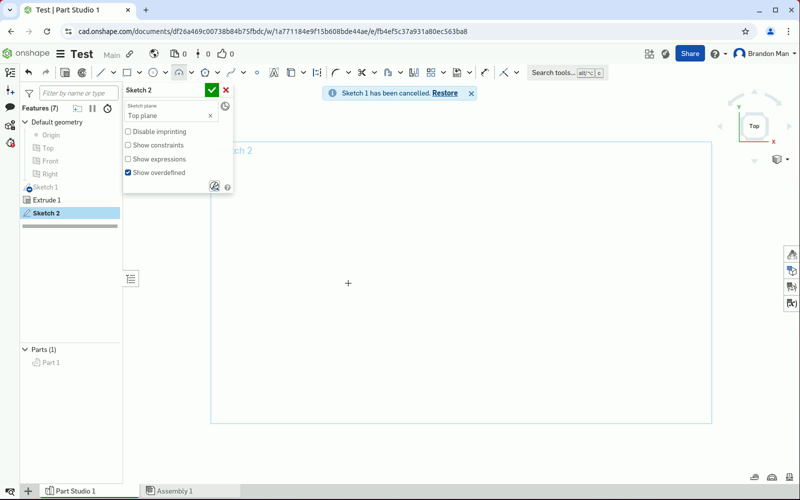
click(348, 282)
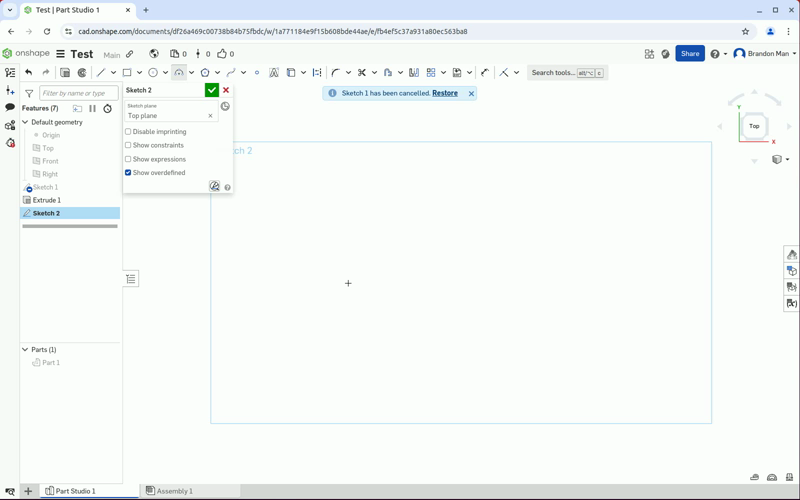
key_up(shift)
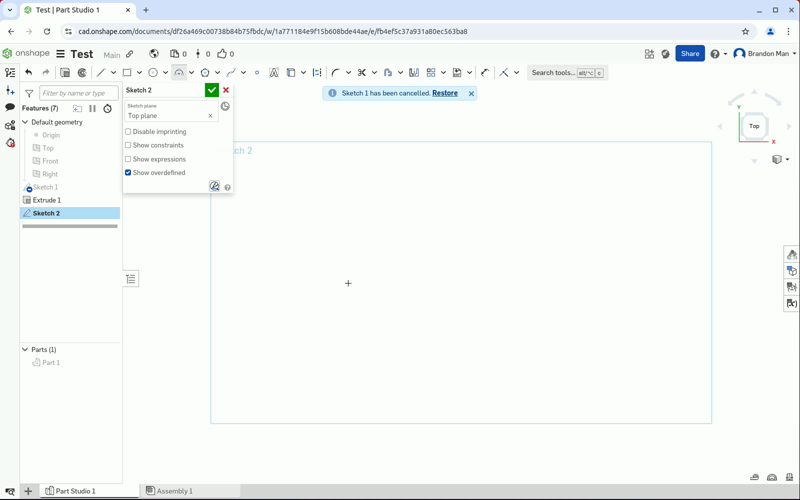
key_down(shift)
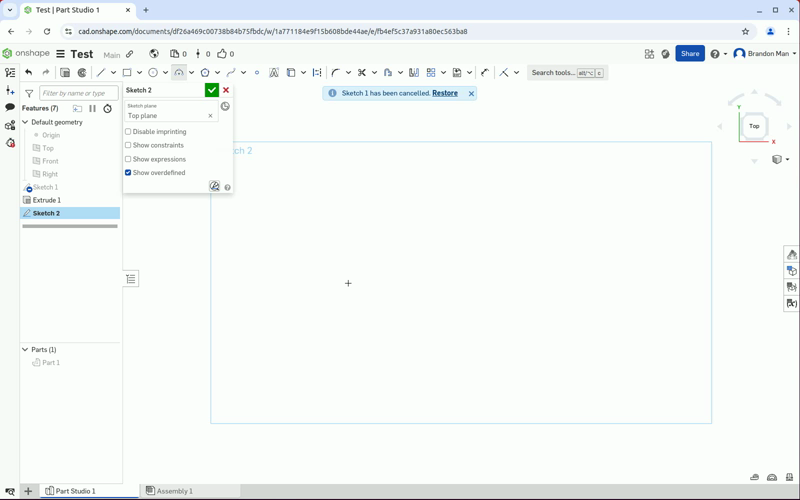
mouse_move(461, 169)
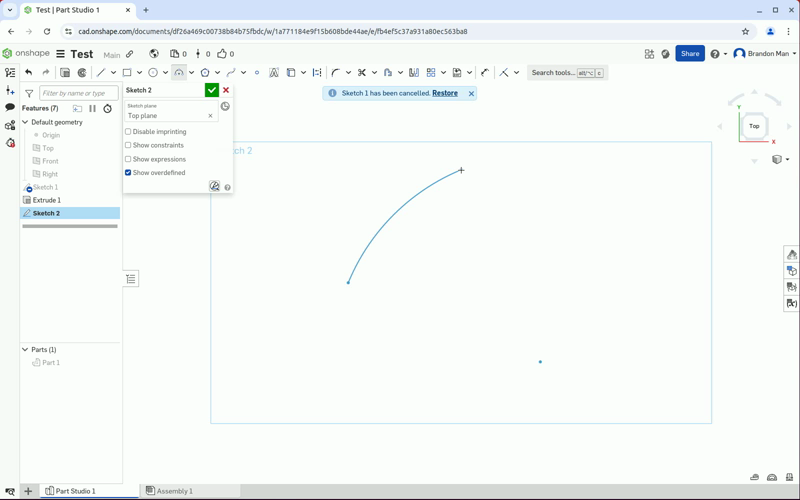
click(461, 169)
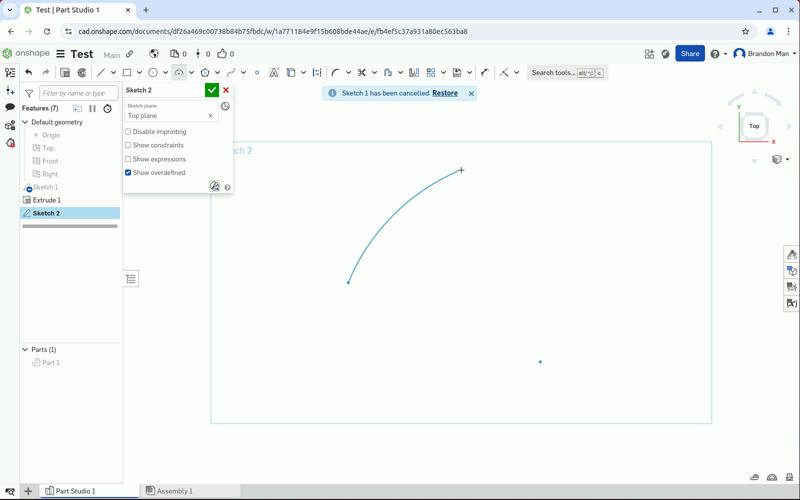
mouse_move(541, 363)
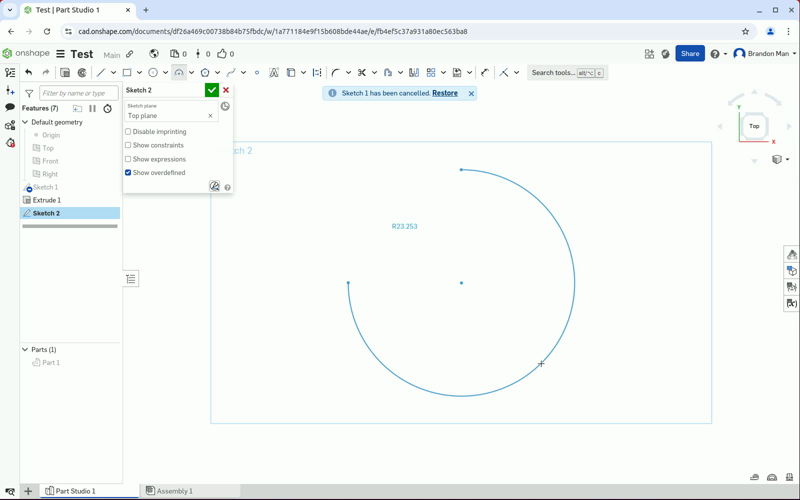
click(541, 363)
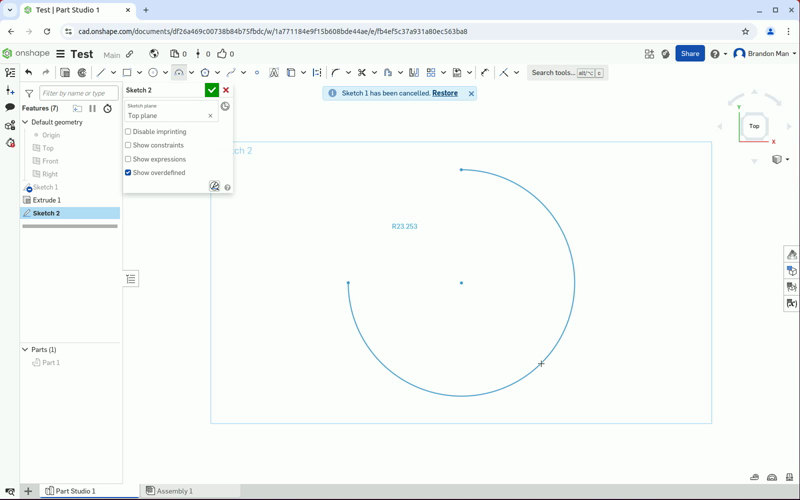
key_up(shift)
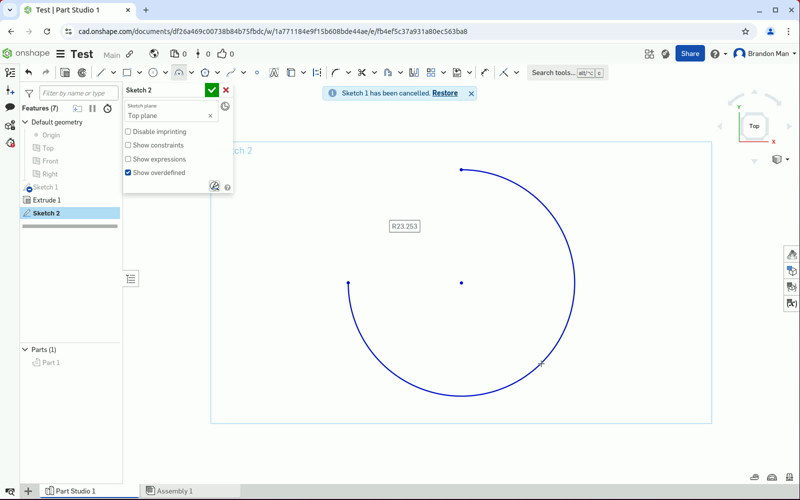
key(esc)
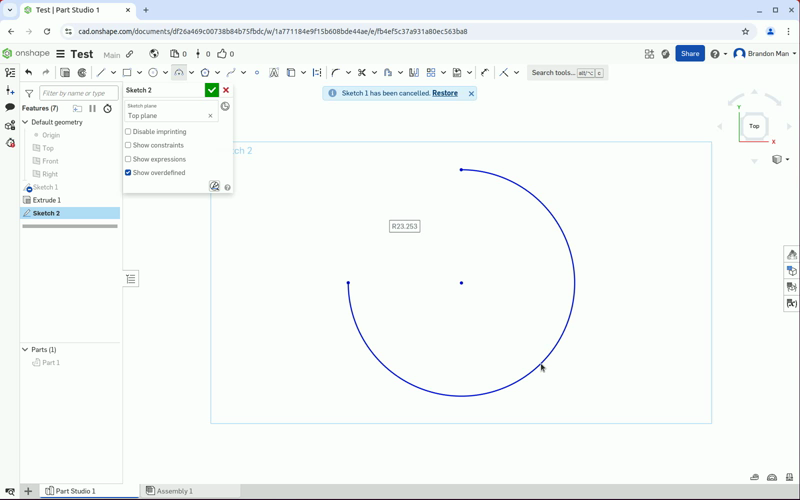
key(l)
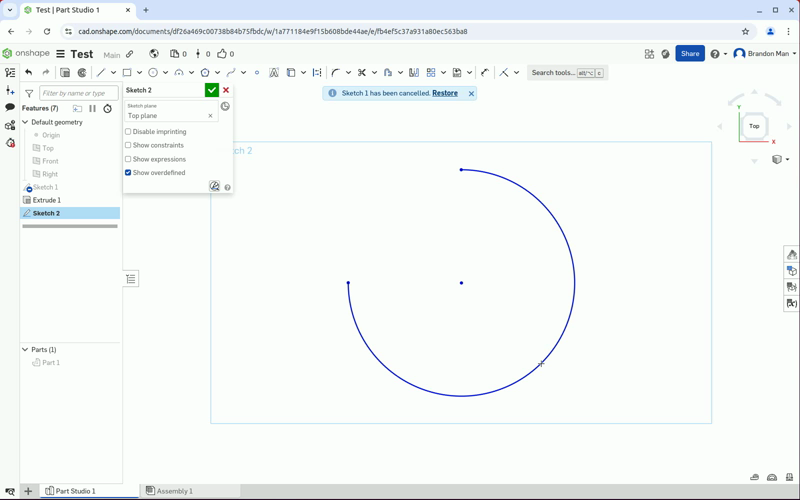
mouse_move(461, 169)
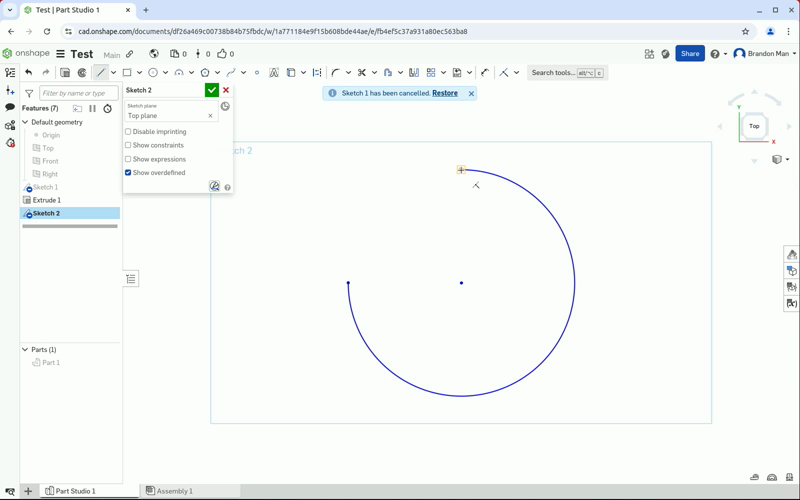
click(461, 169)
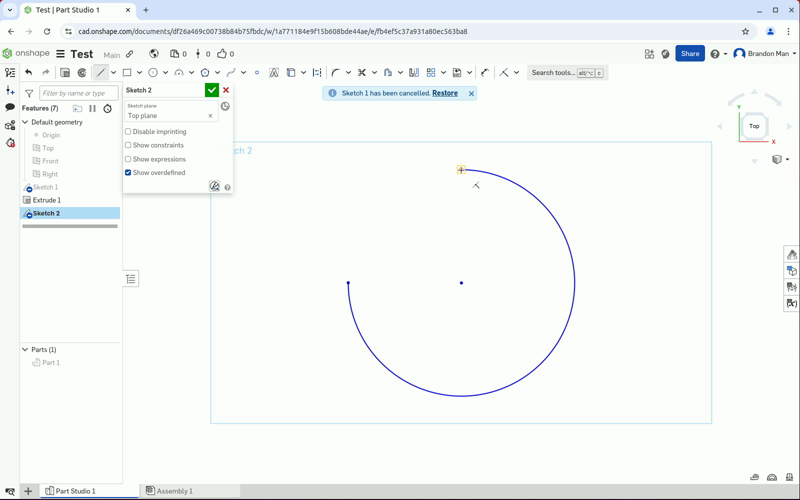
key_down(shift)
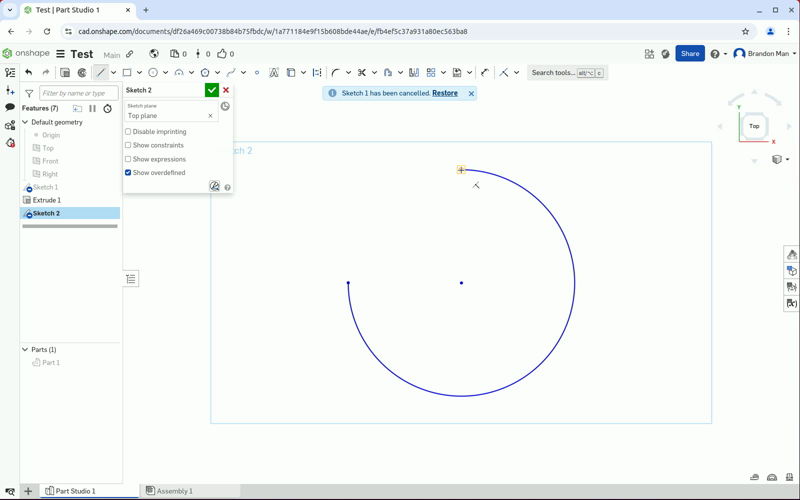
mouse_move(461, 282)
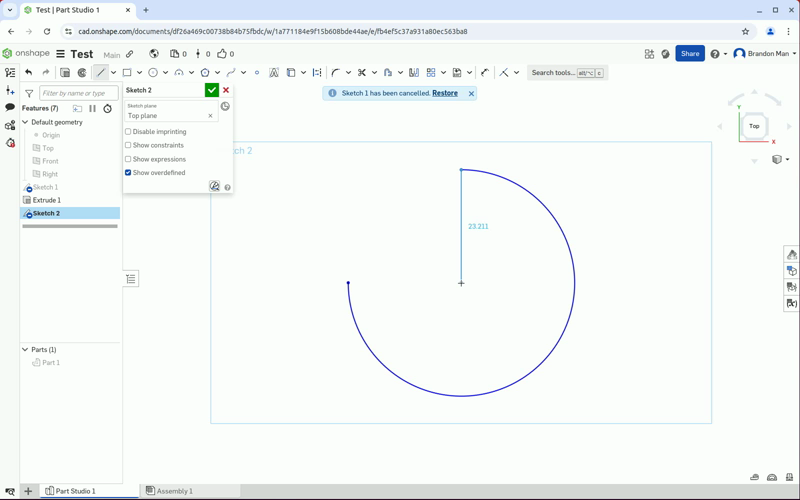
click(461, 282)
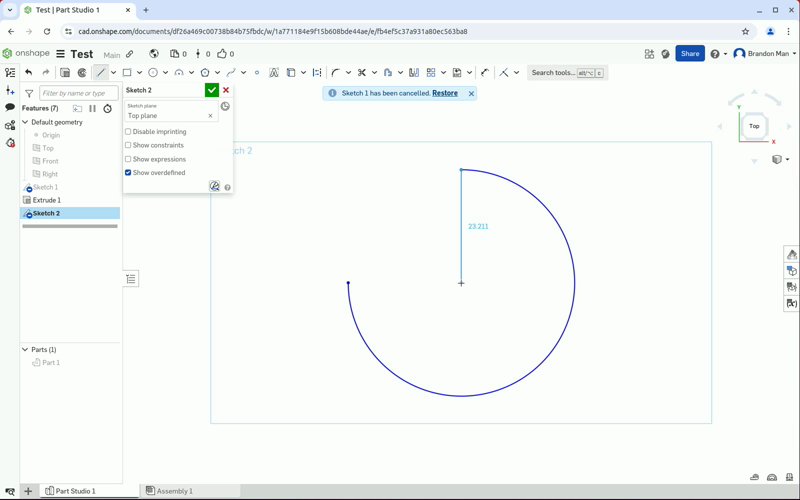
key_up(shift)
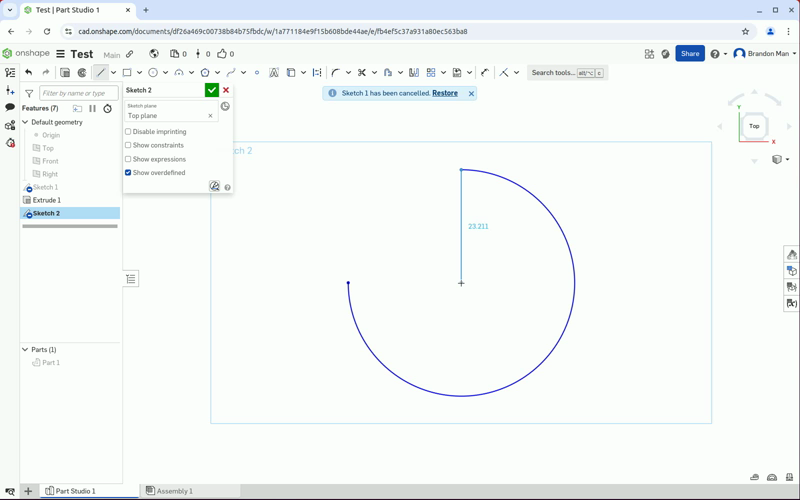
key_down(shift)
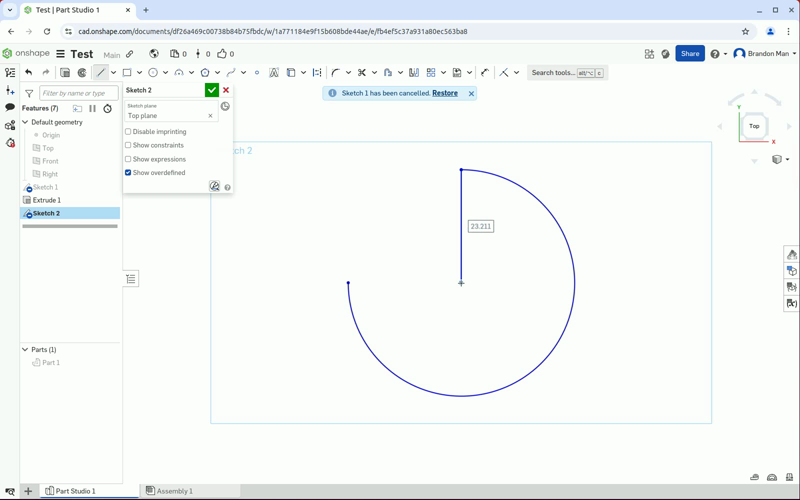
mouse_move(348, 282)
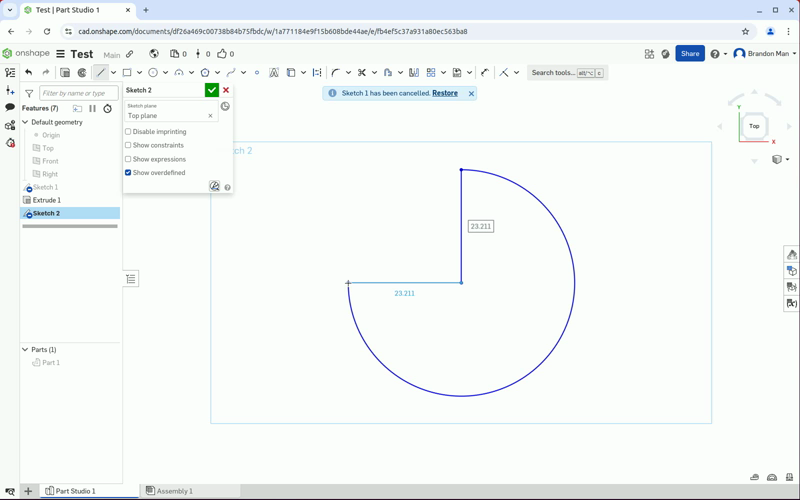
key_up(shift)
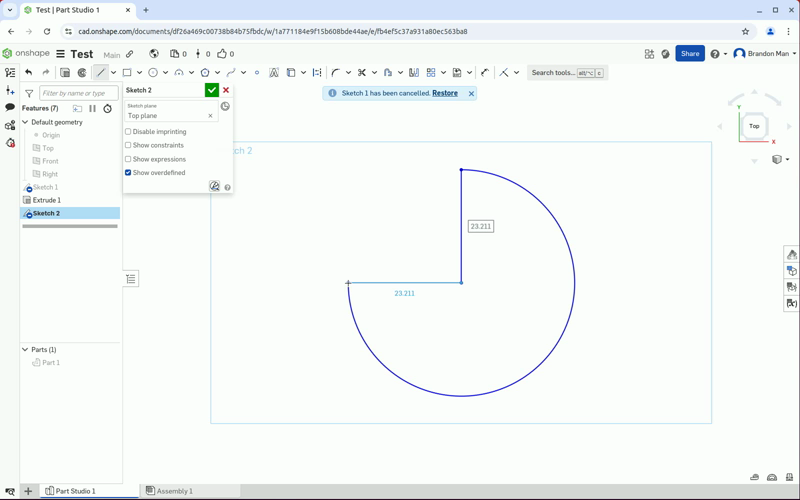
click(348, 282)
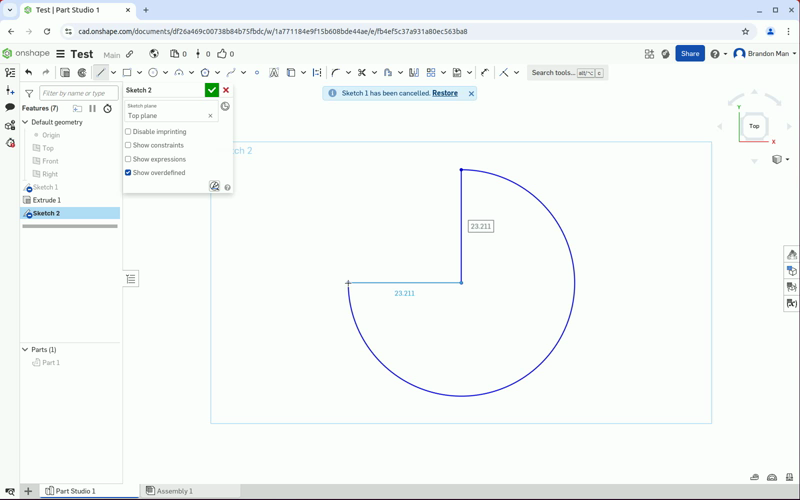
key(esc)
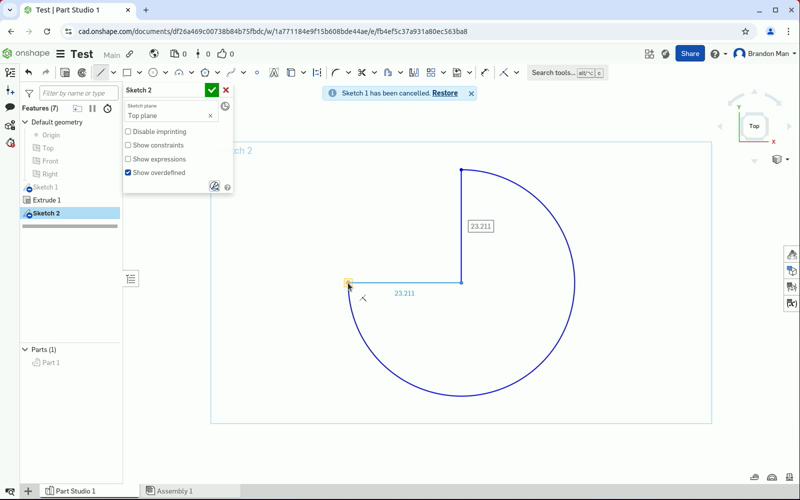
mouse_move(532, 274)
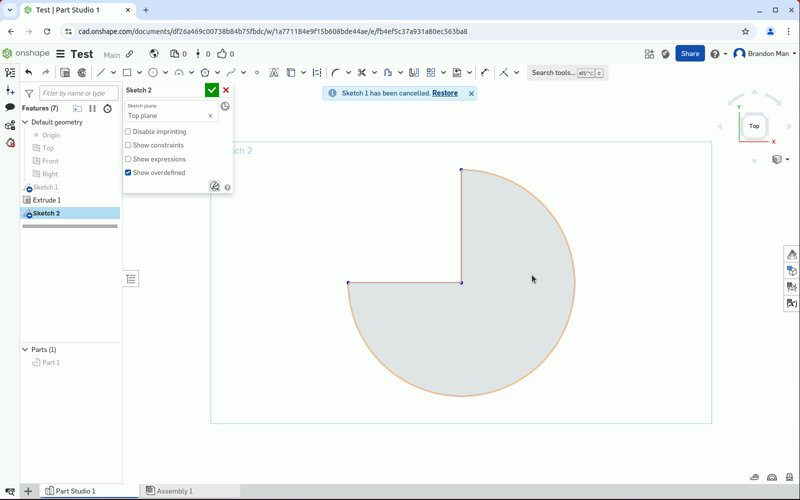
scroll(6)
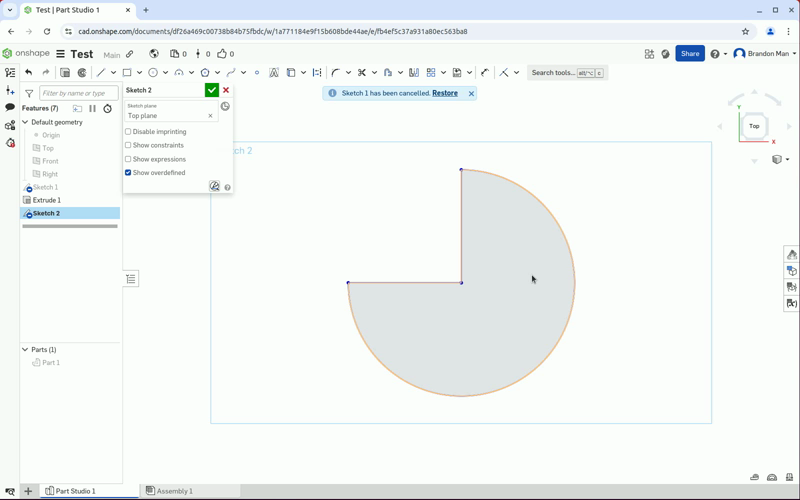
scroll(6)
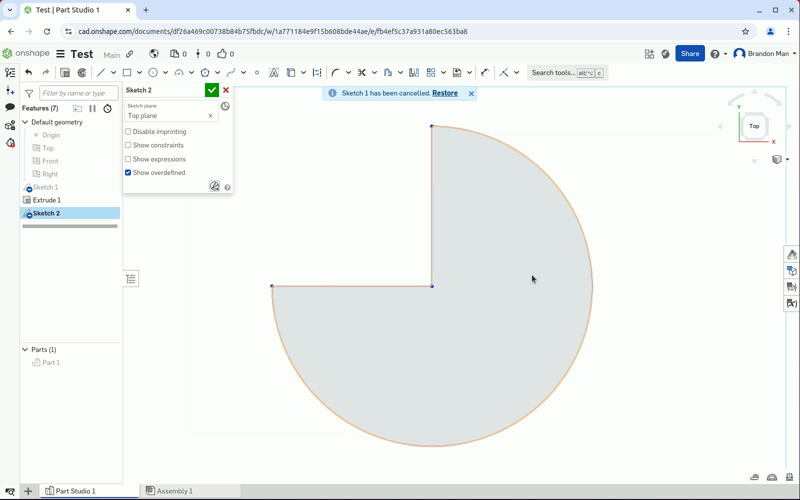
scroll(6)
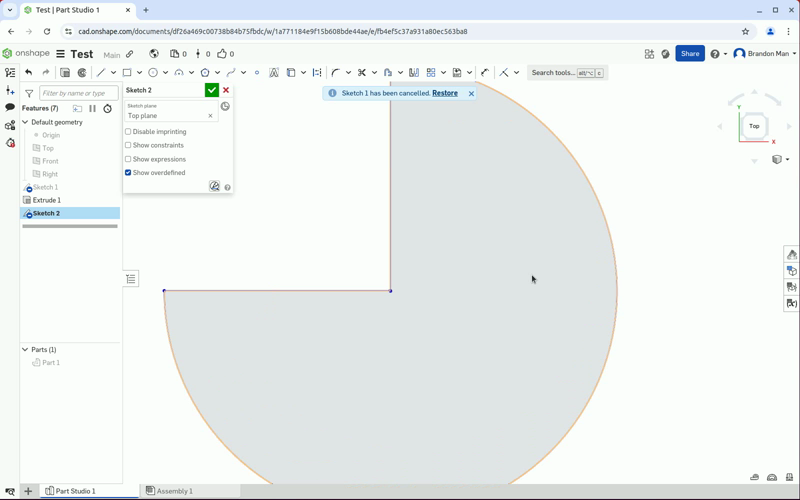
scroll(6)
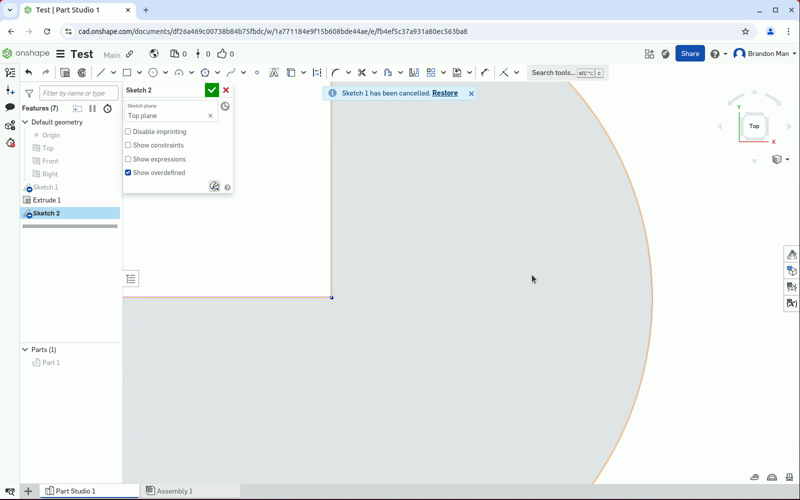
scroll(6)
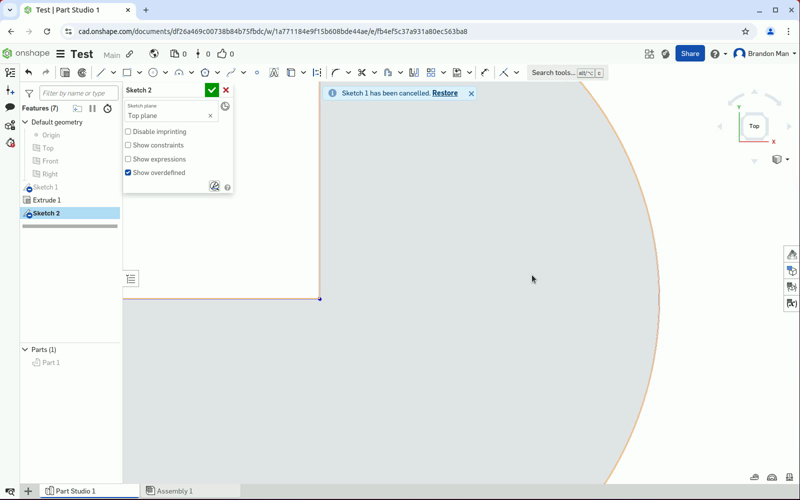
scroll(6)
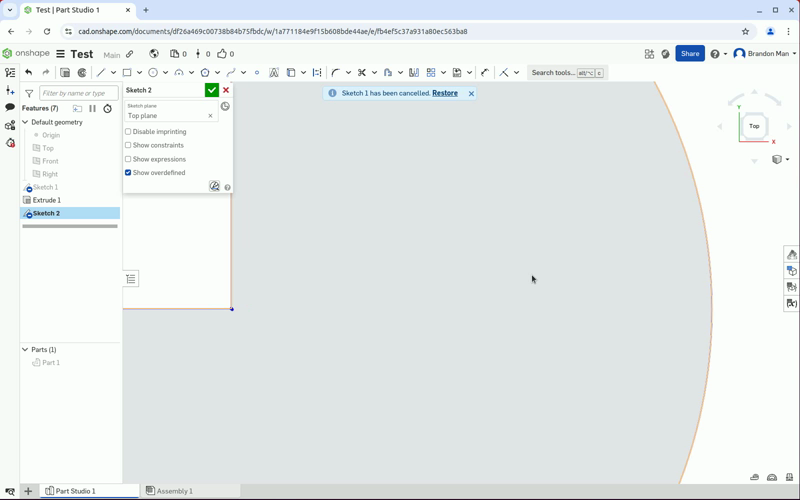
scroll(6)
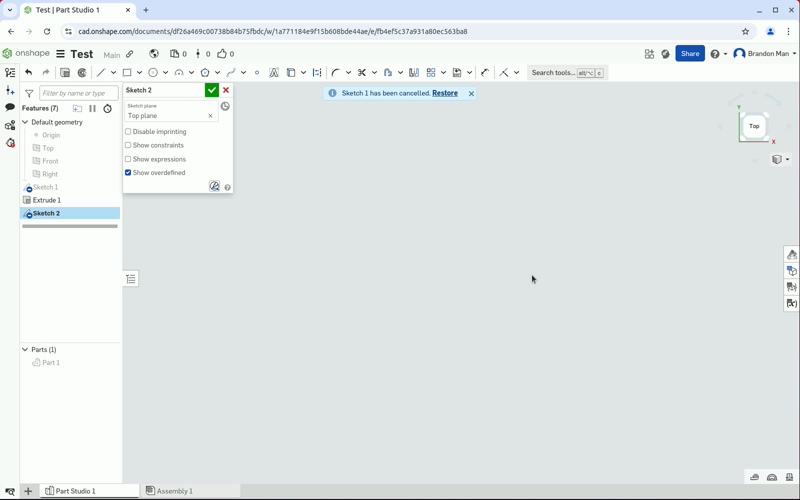
click(532, 274)
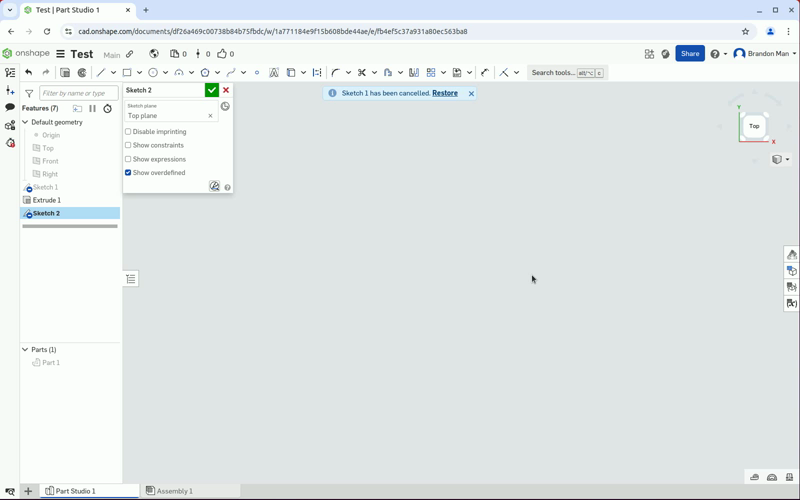
scroll(-6)
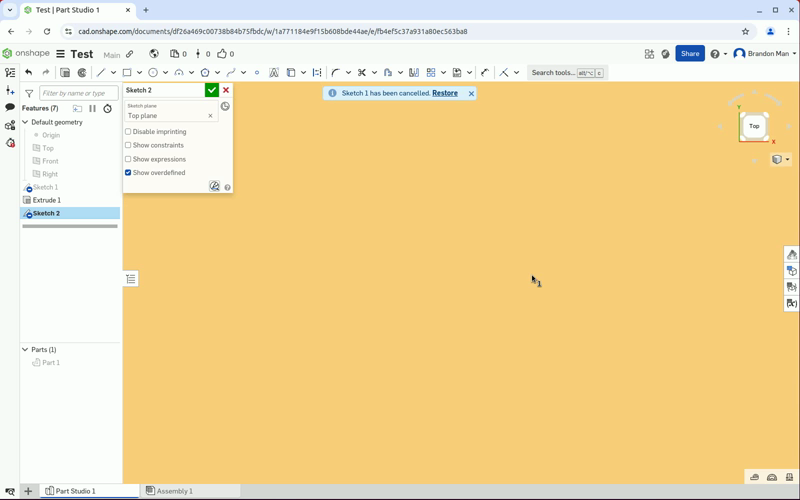
scroll(-6)
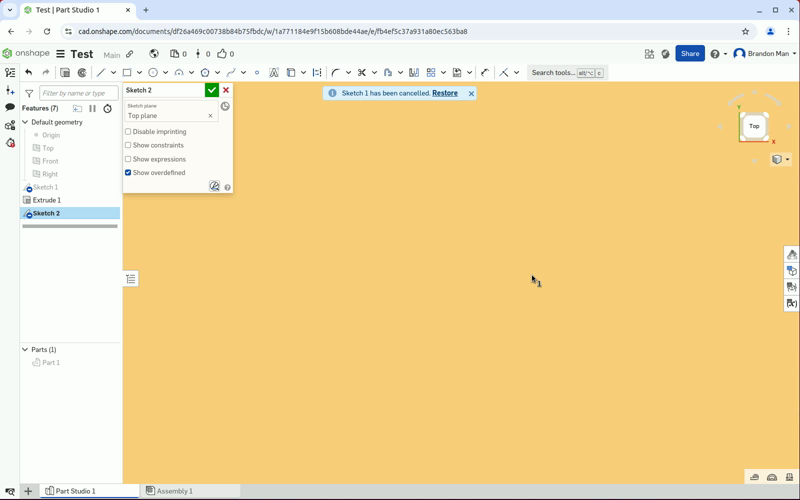
scroll(-6)
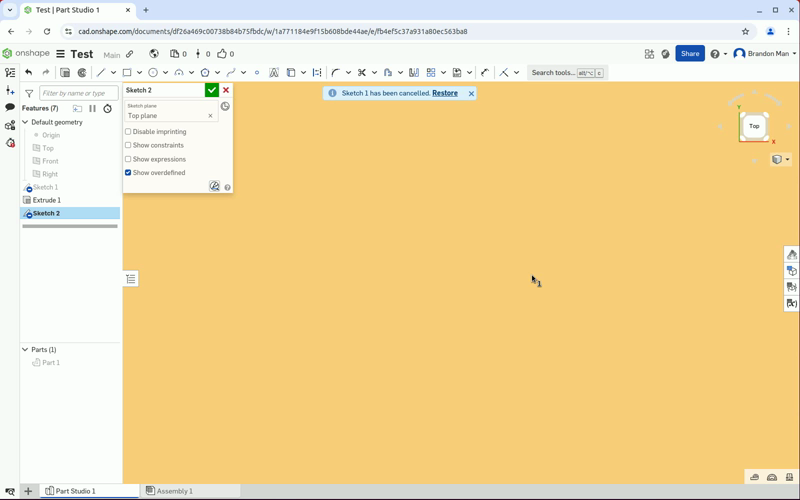
scroll(-6)
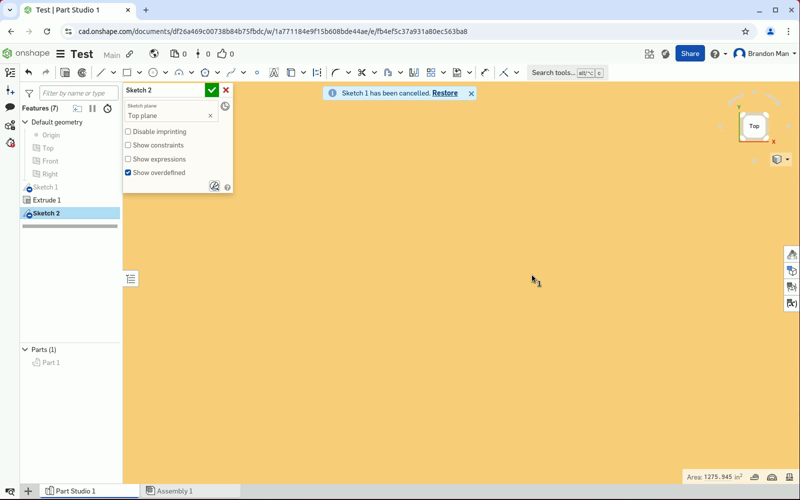
scroll(-6)
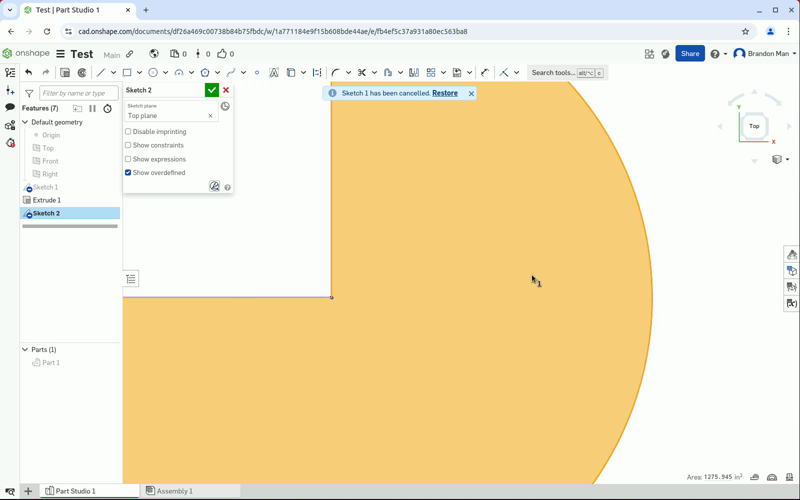
scroll(-6)
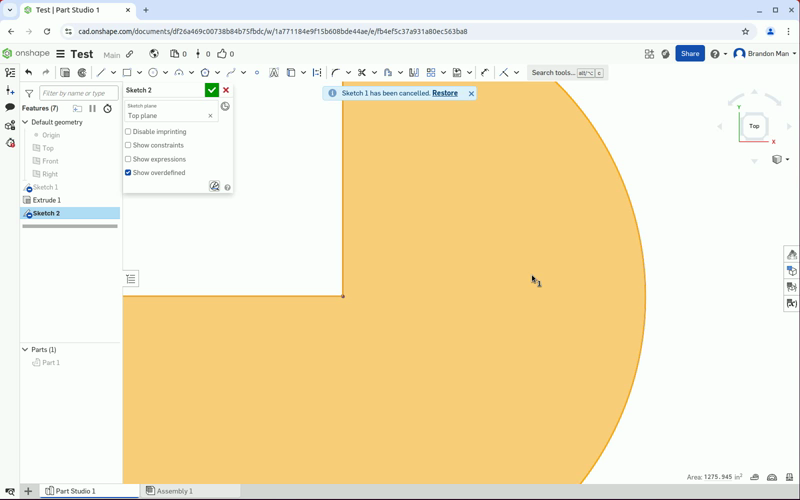
scroll(-6)
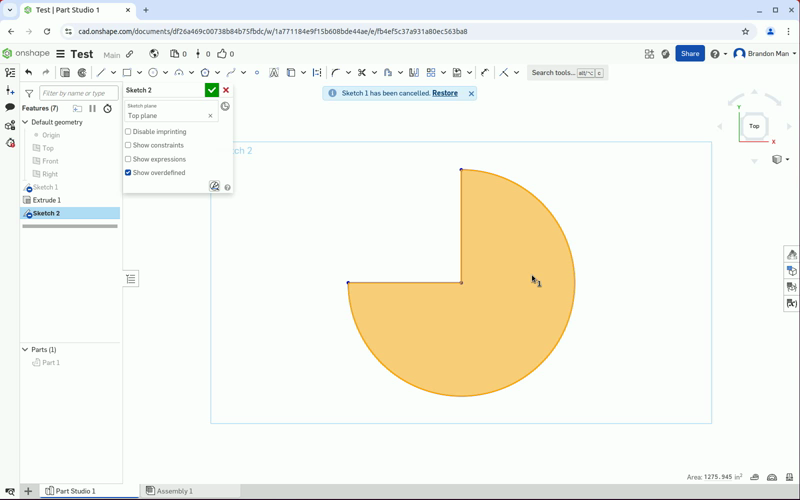
mouse_move(73, 352)
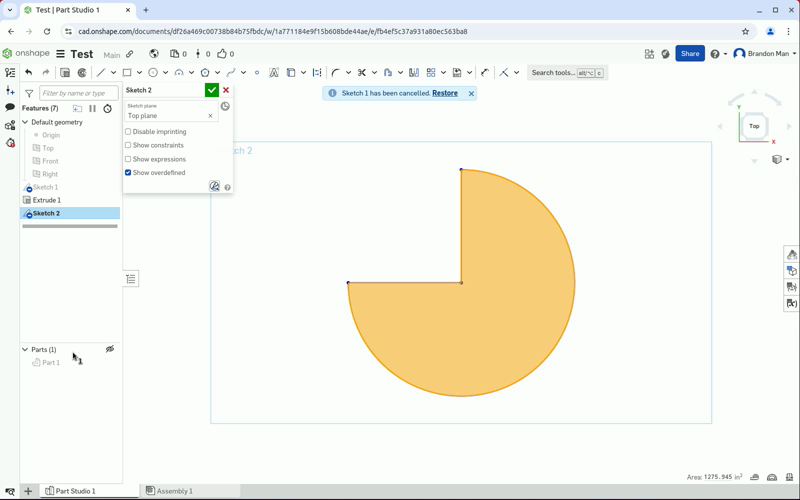
key(shift+y)
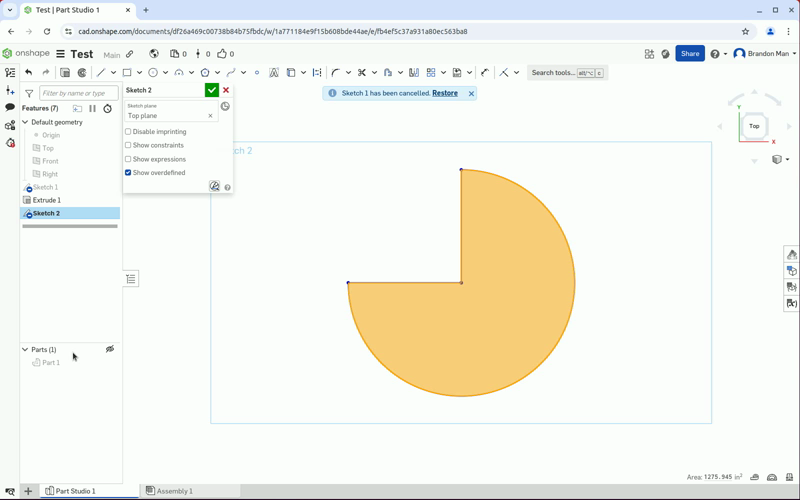
key(shift+e)
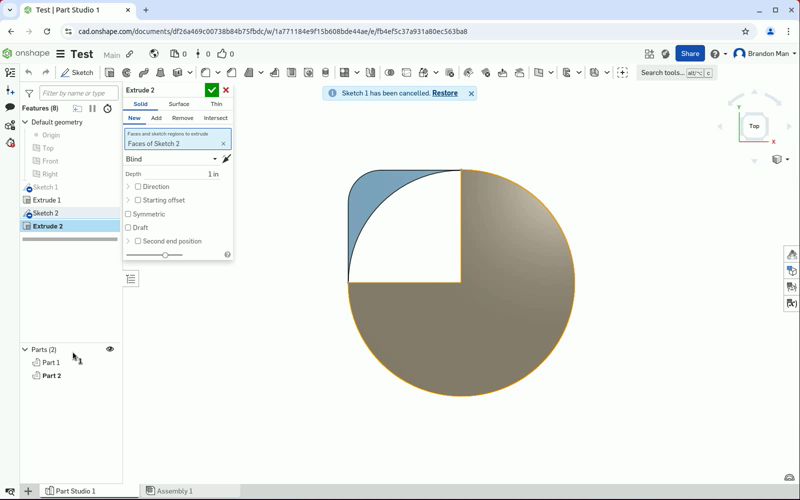
mouse_move(143, 106)
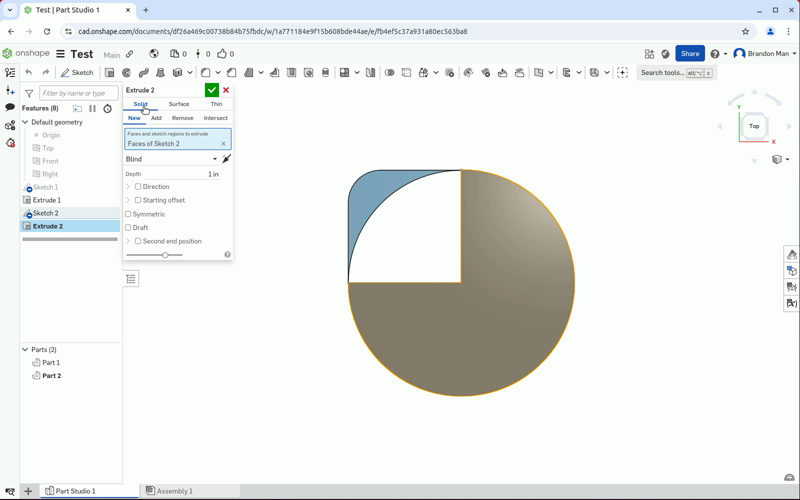
click(143, 106)
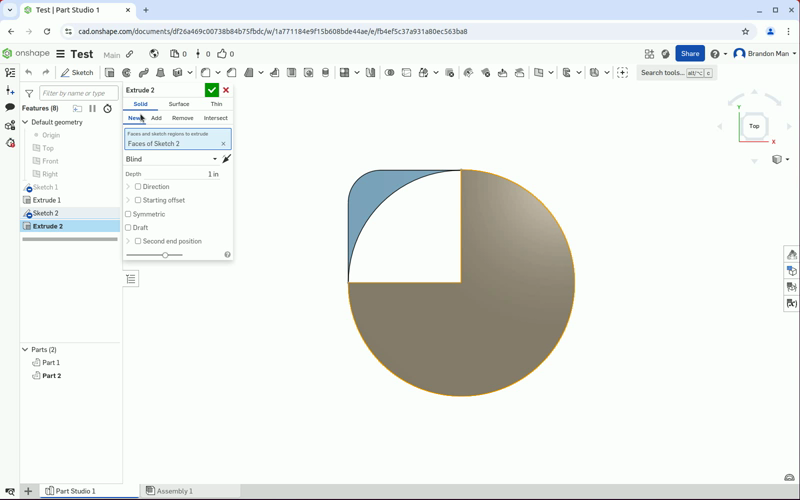
mouse_move(137, 120)
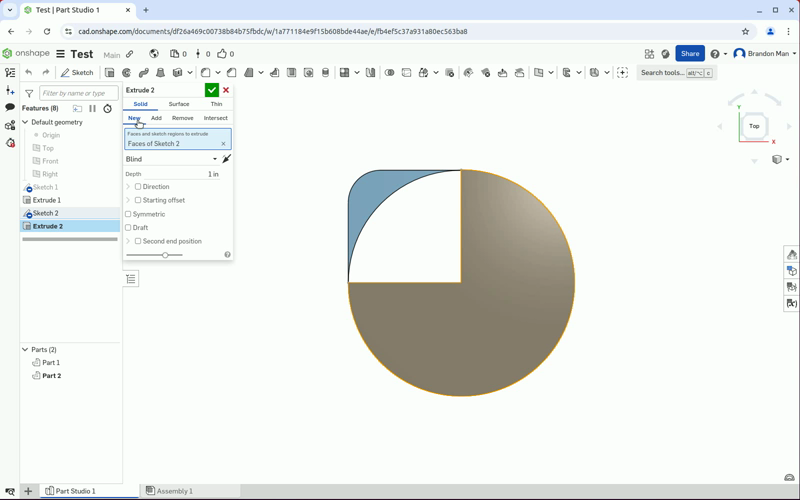
click(137, 120)
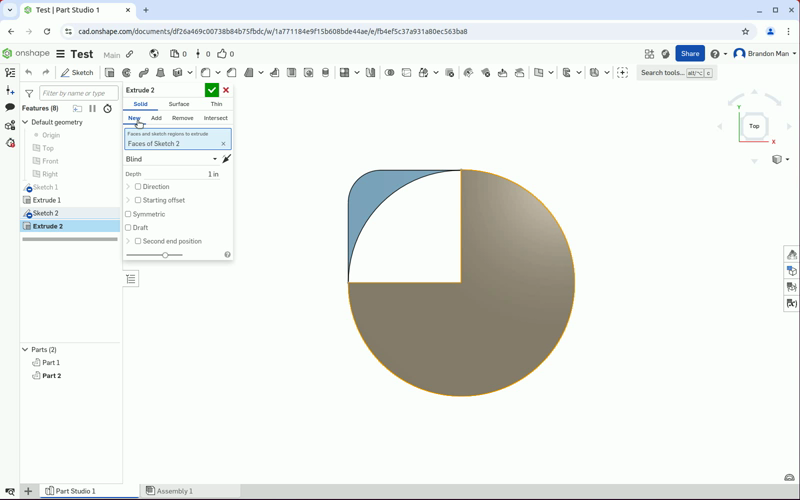
key(tab, 4)
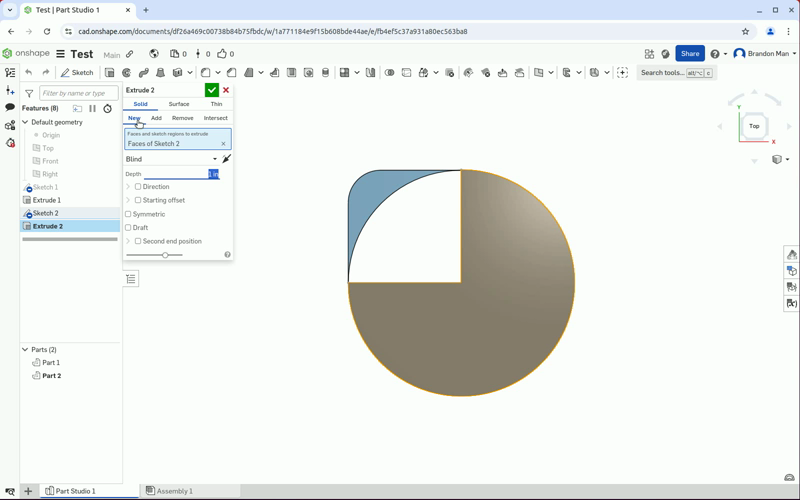
text(1.204)
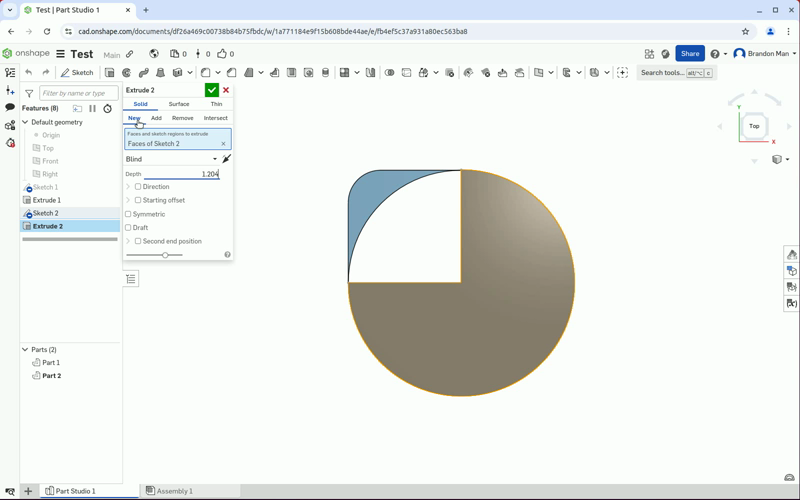
key(enter)
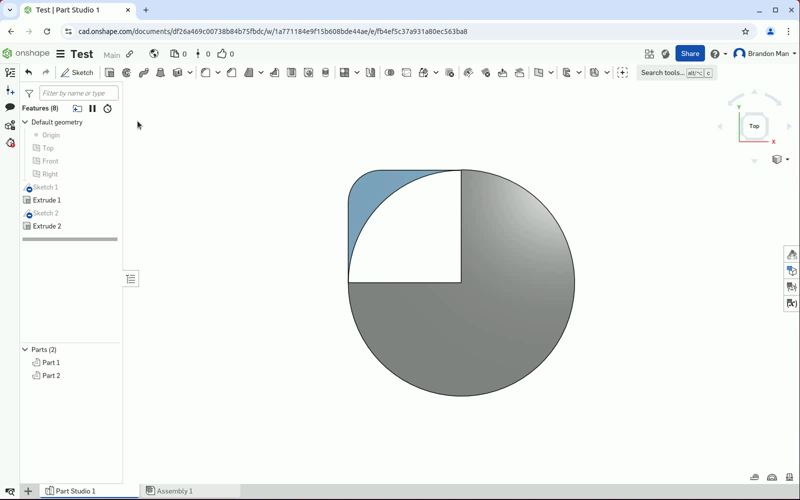
key(shift+h)
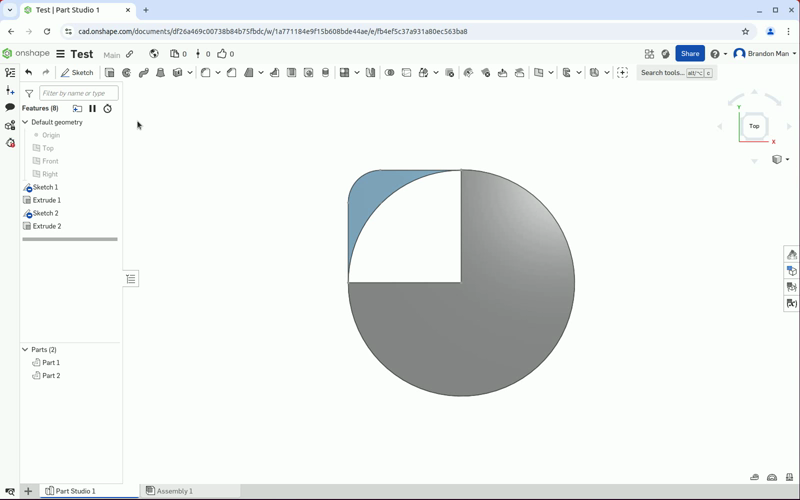
key(shift+h)
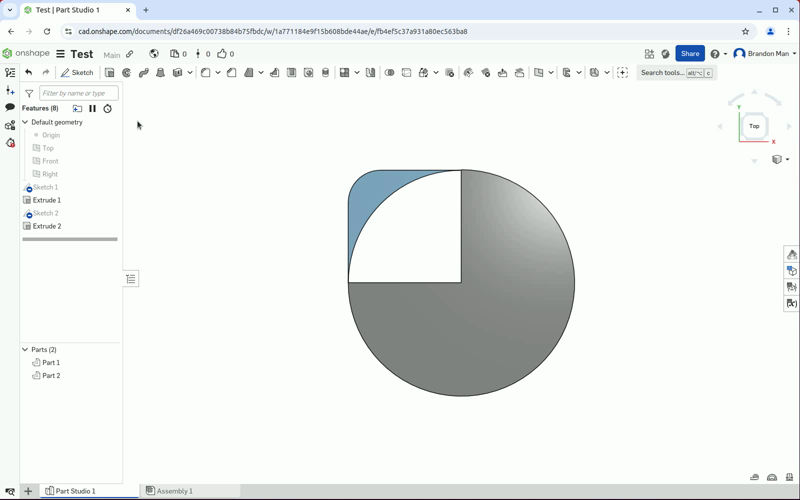
mouse_move(73, 189)
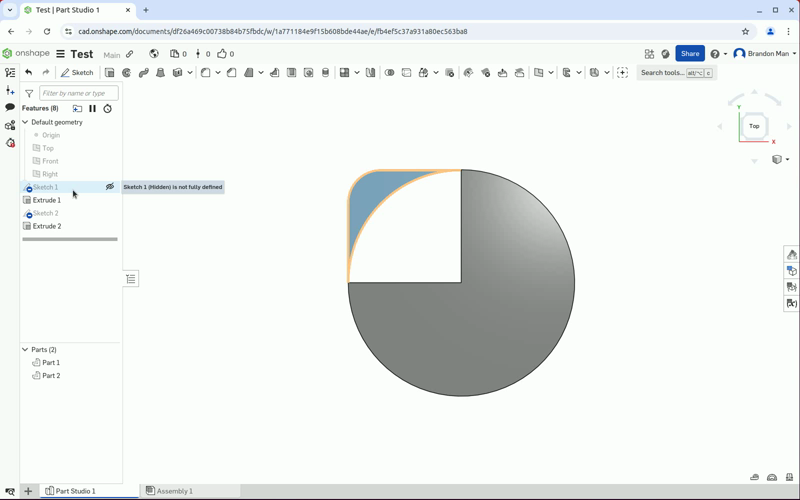
click(73, 189)
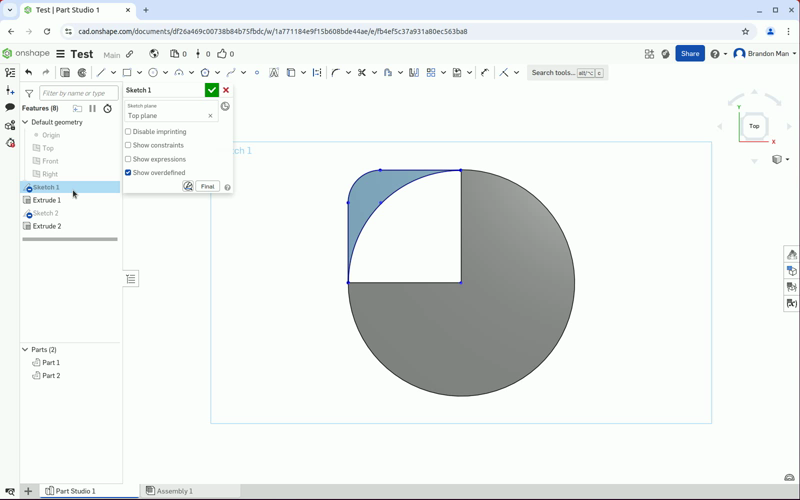
mouse_move(229, 92)
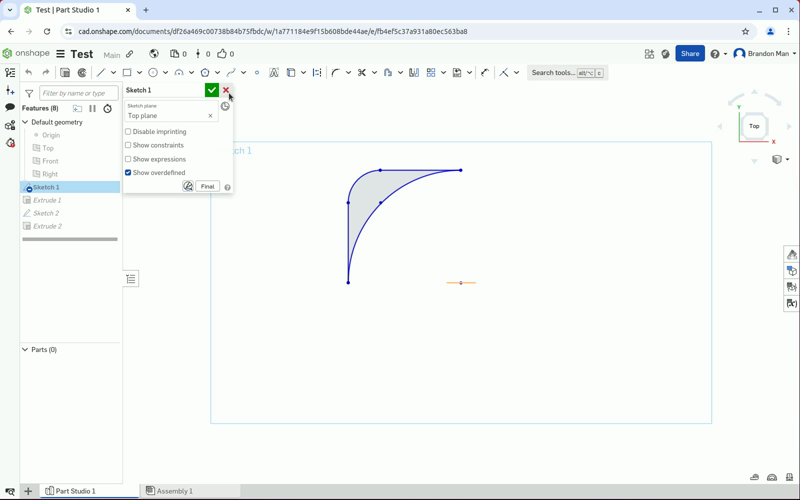
click(229, 92)
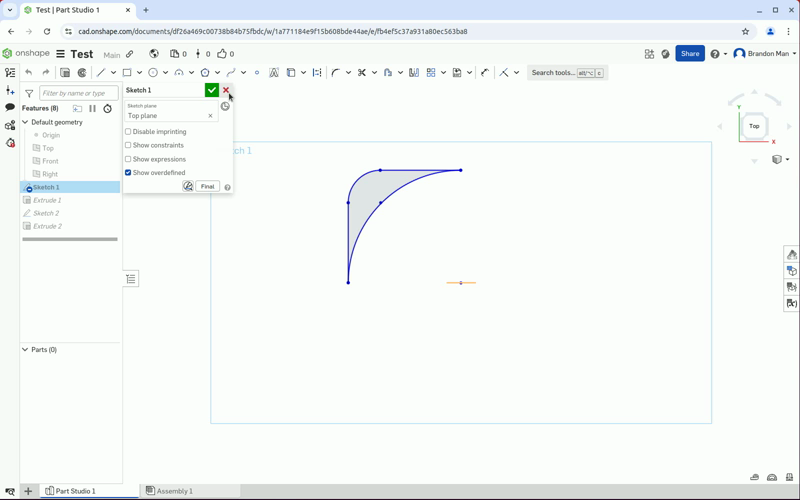
key(shift+s)
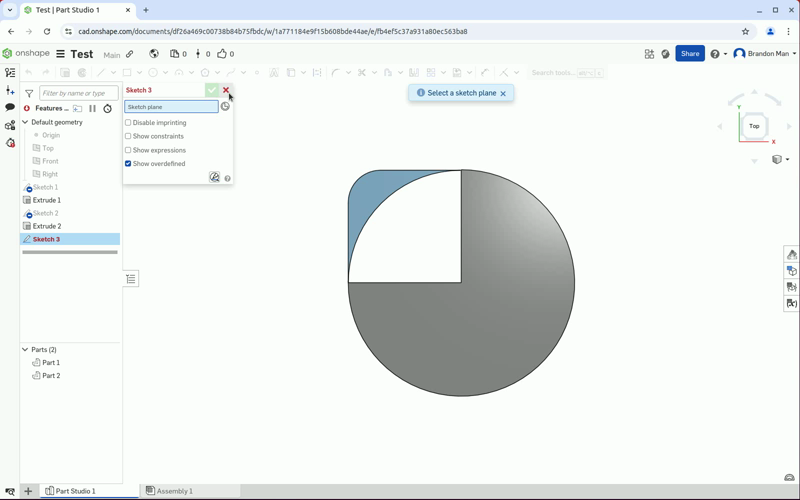
mouse_move(73, 150)
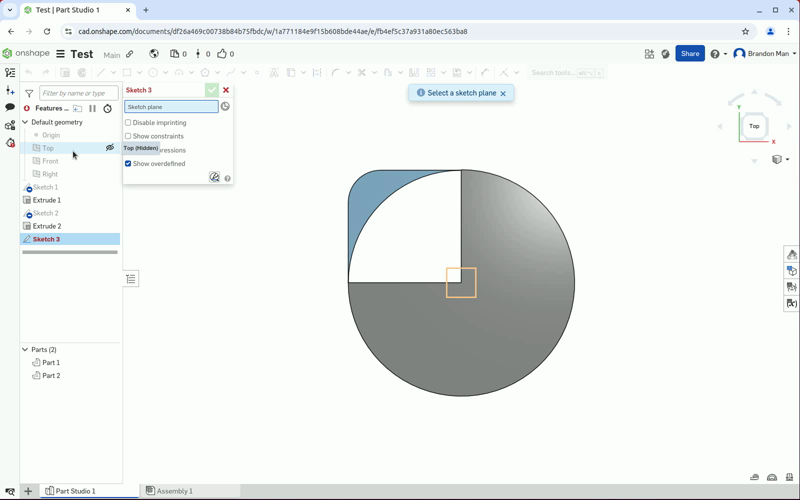
click(73, 150)
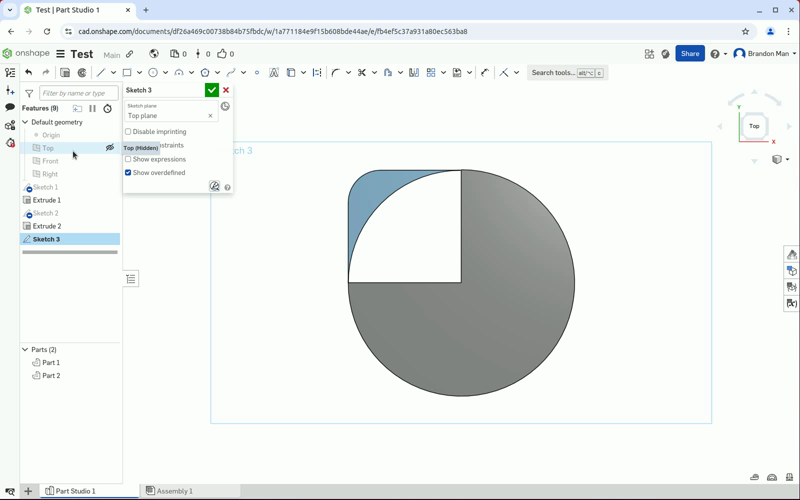
mouse_move(73, 352)
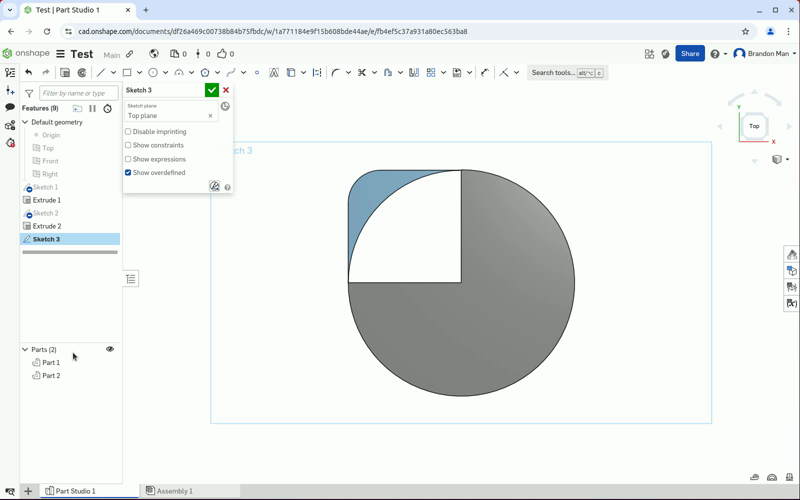
key(y)
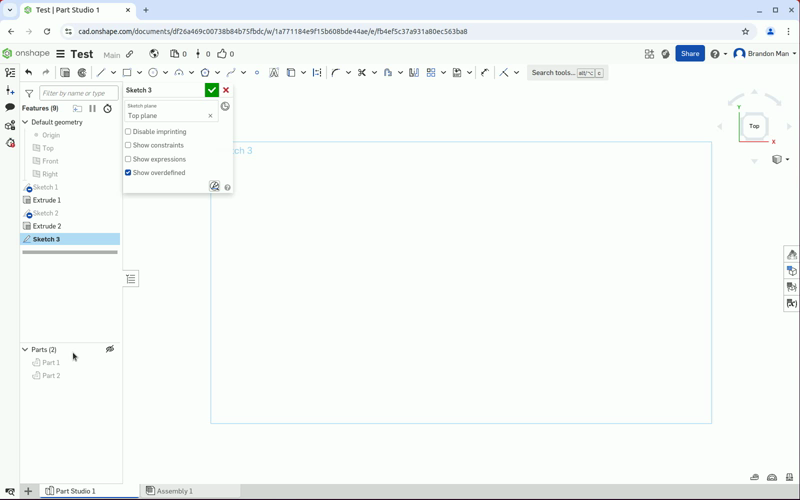
key(l)
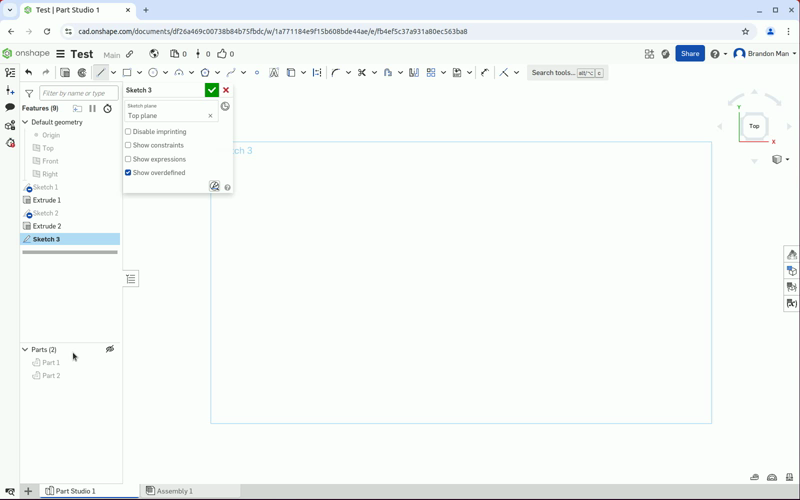
key_down(shift)
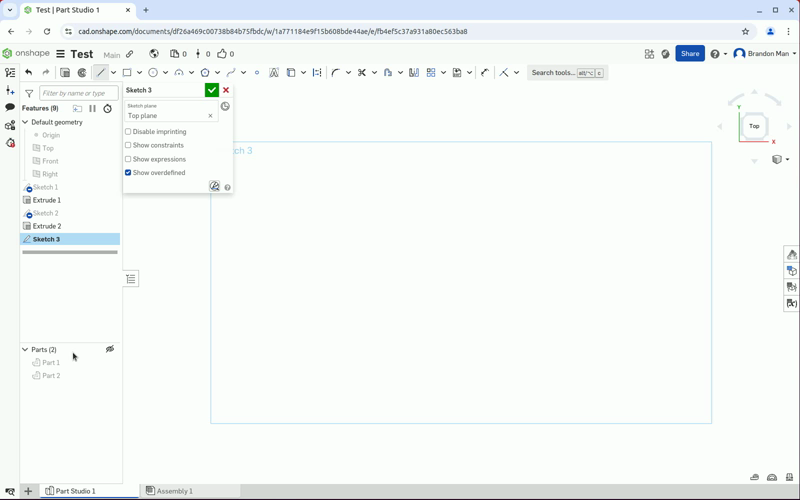
mouse_move(348, 282)
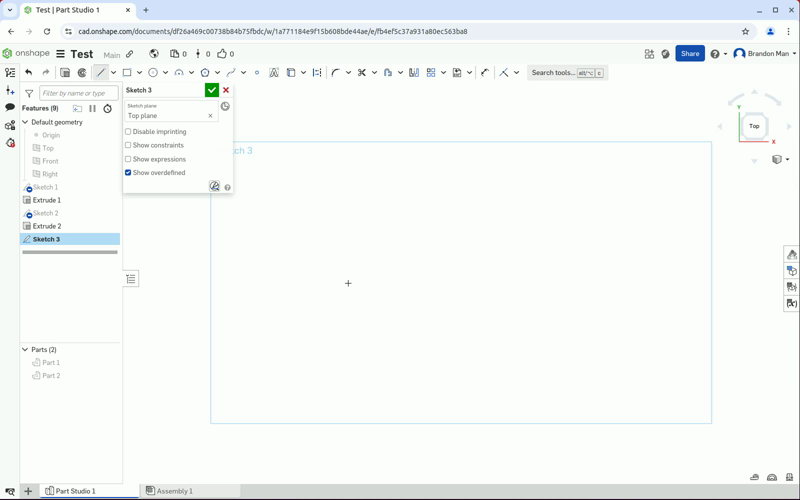
click(348, 282)
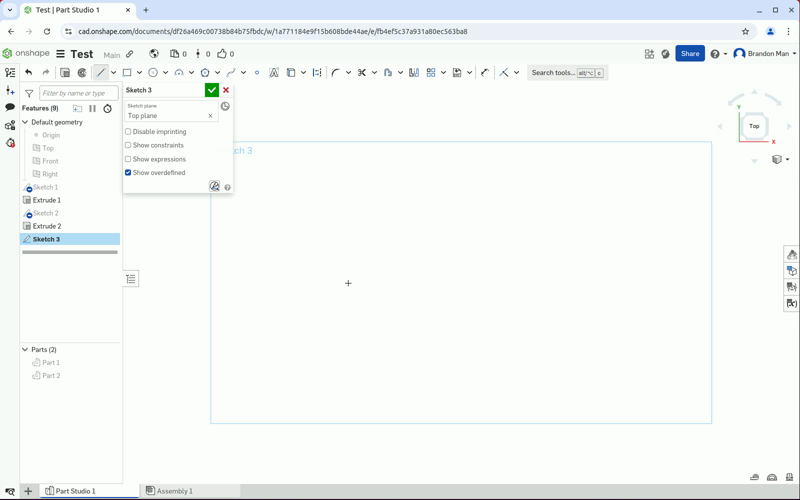
key_up(shift)
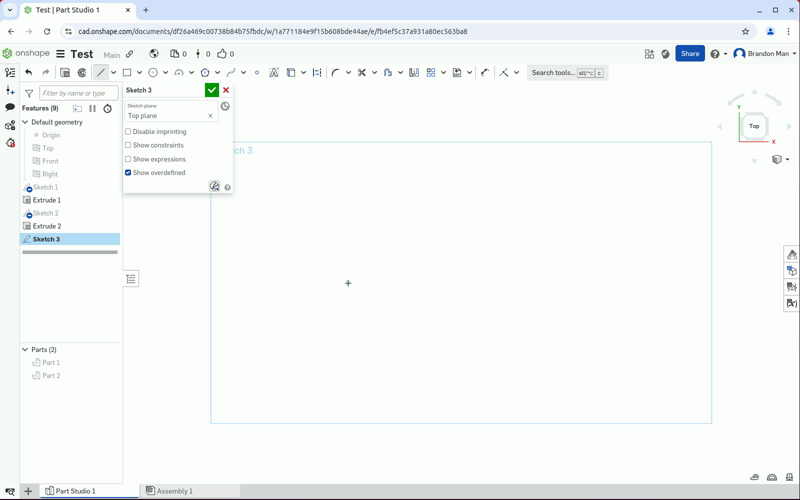
key_down(shift)
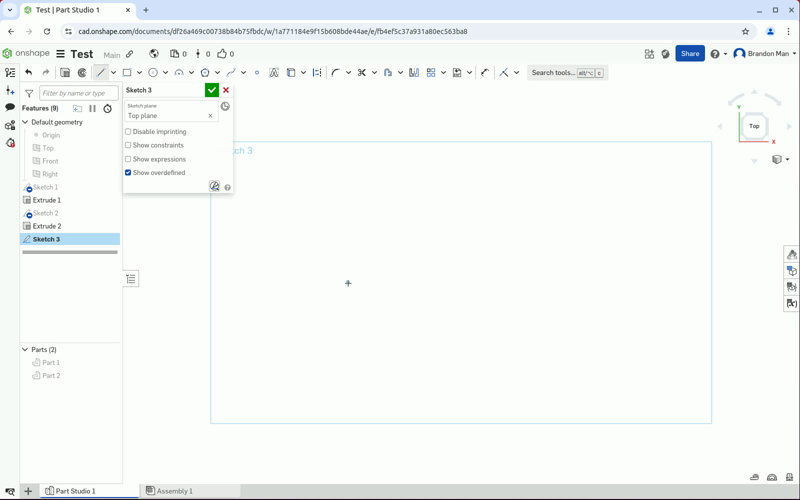
mouse_move(460, 282)
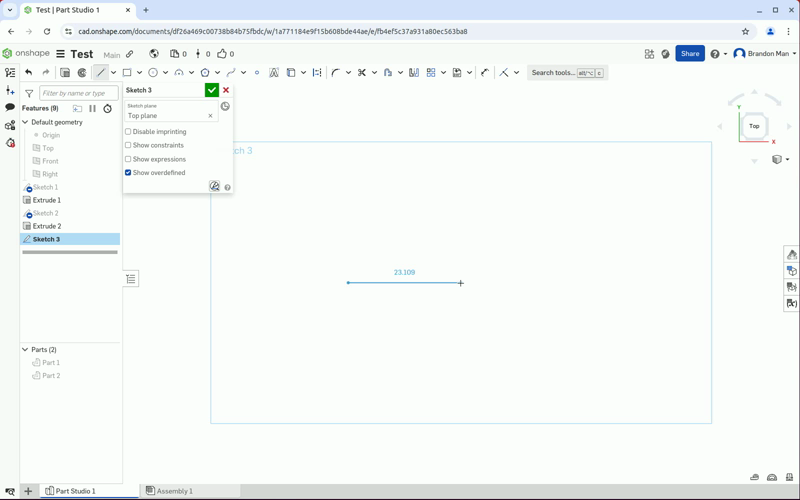
click(460, 282)
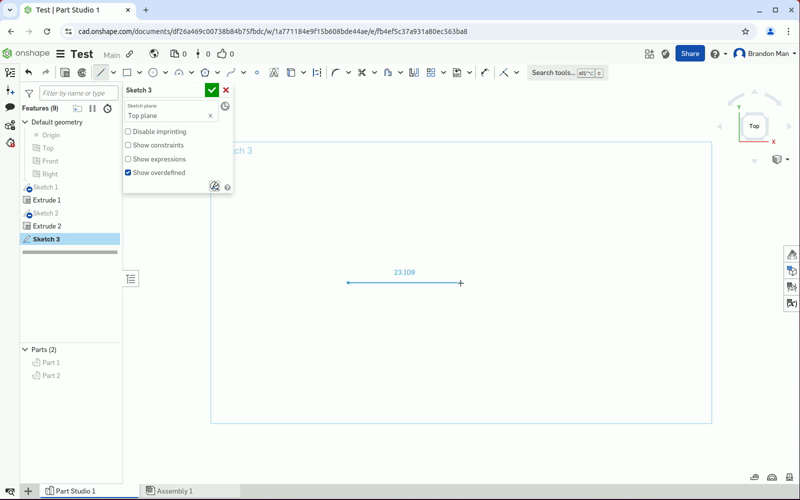
key_up(shift)
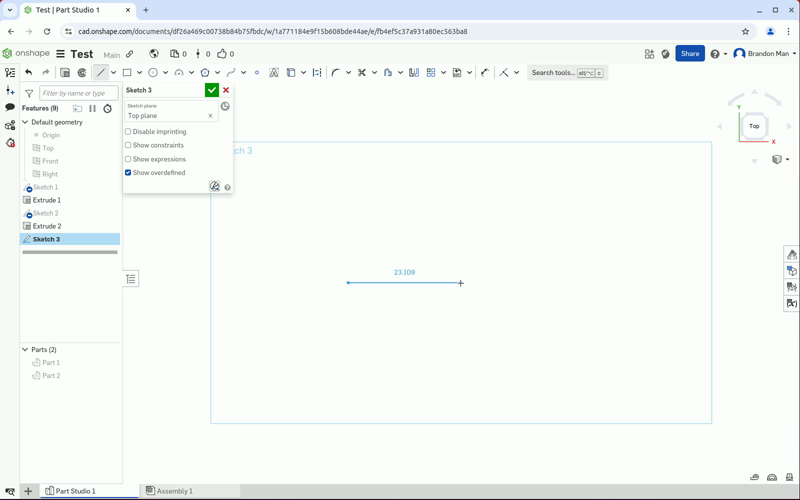
key_down(shift)
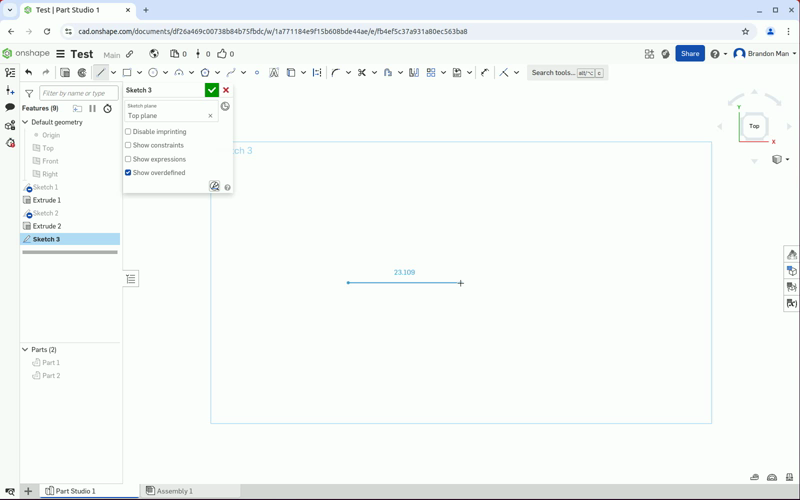
mouse_move(460, 170)
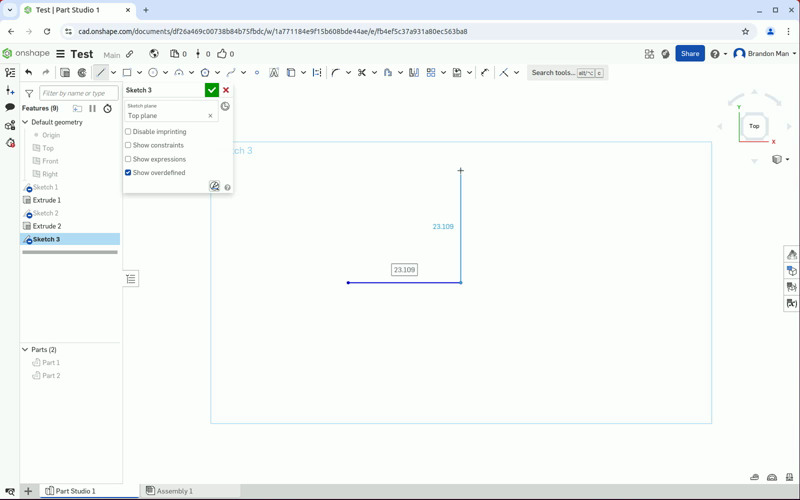
click(460, 170)
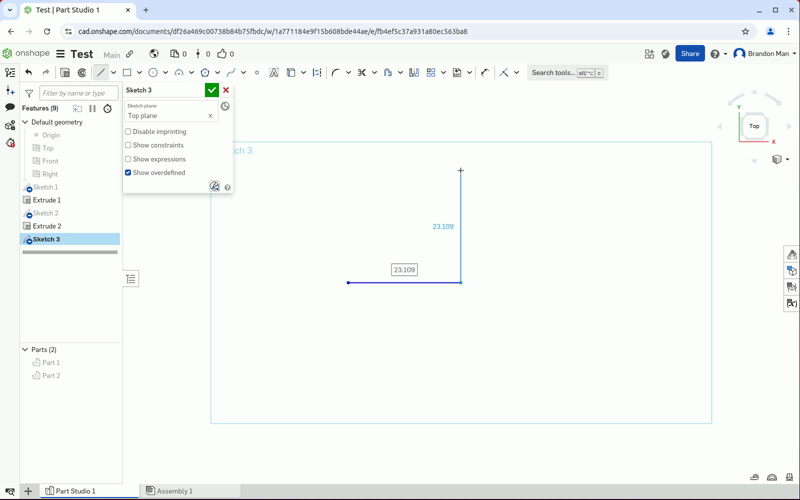
key_up(shift)
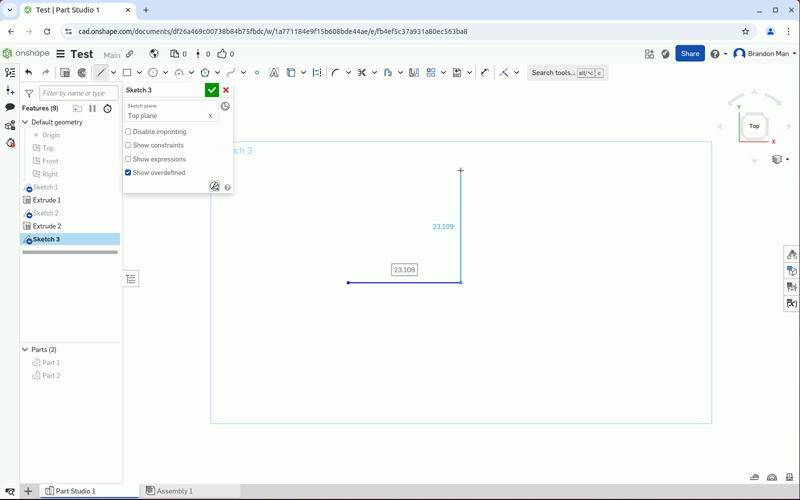
key(esc)
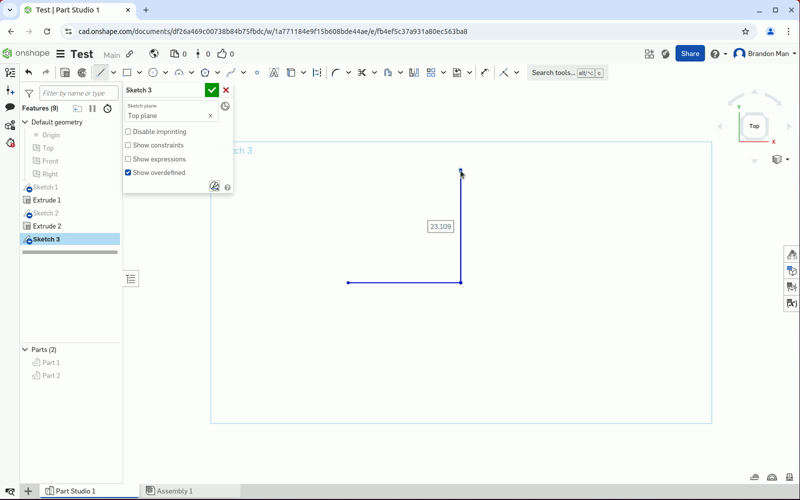
key(a)
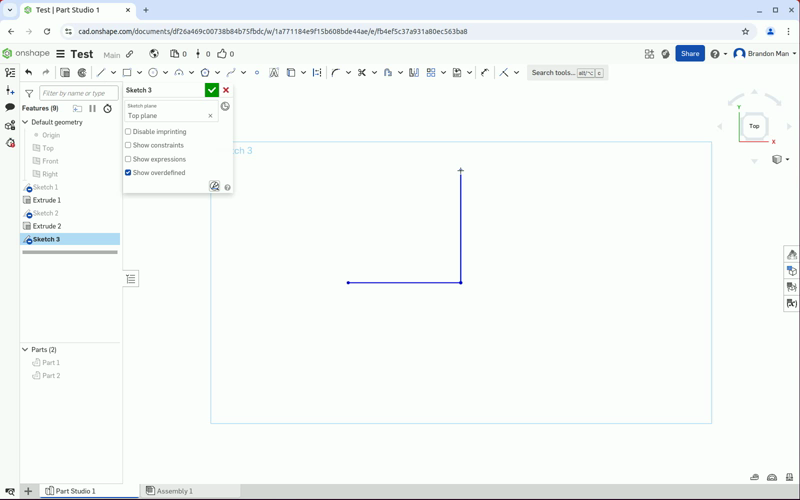
mouse_move(460, 170)
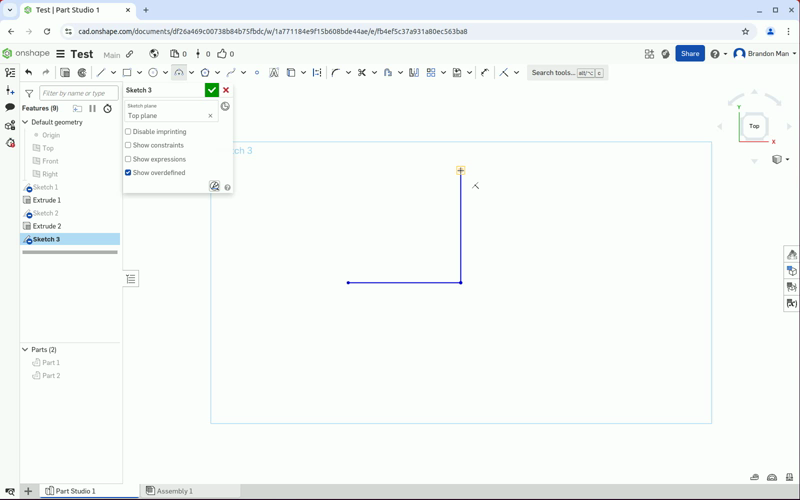
click(460, 170)
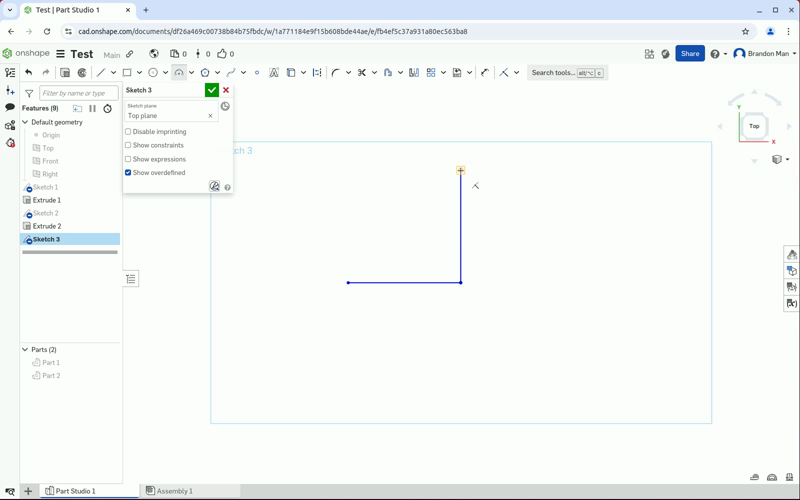
mouse_move(348, 282)
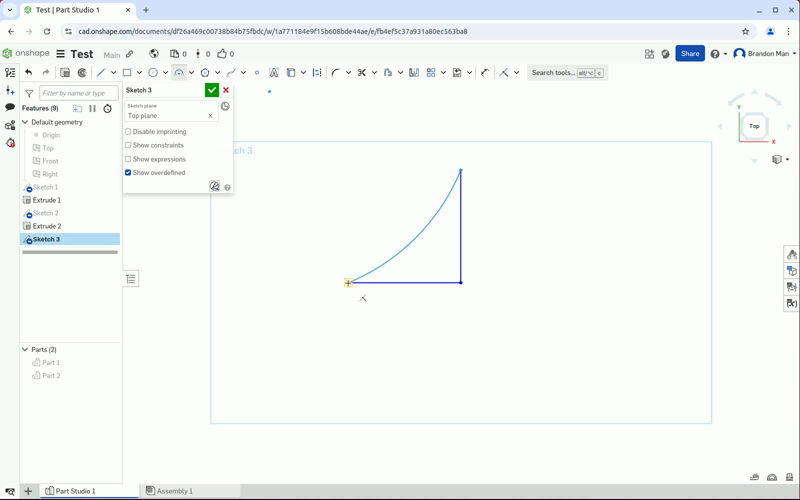
click(348, 282)
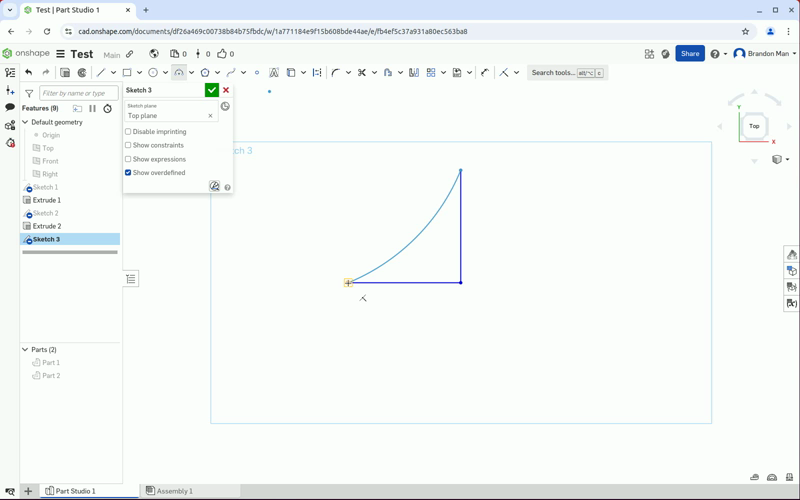
key_down(shift)
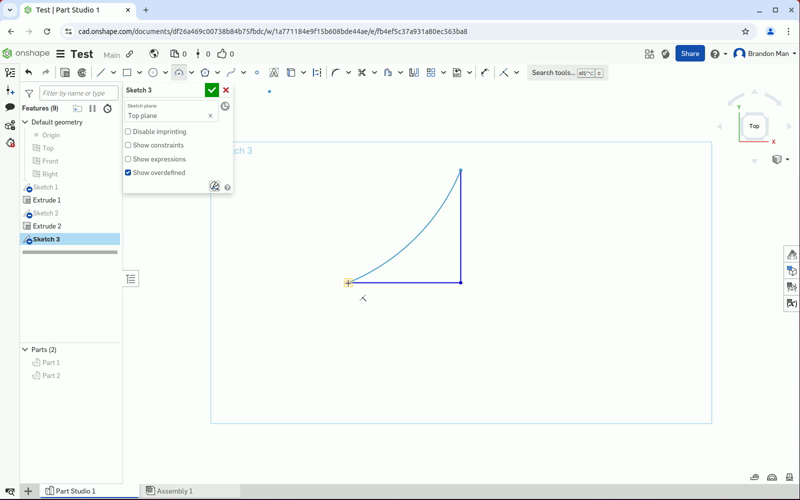
mouse_move(381, 203)
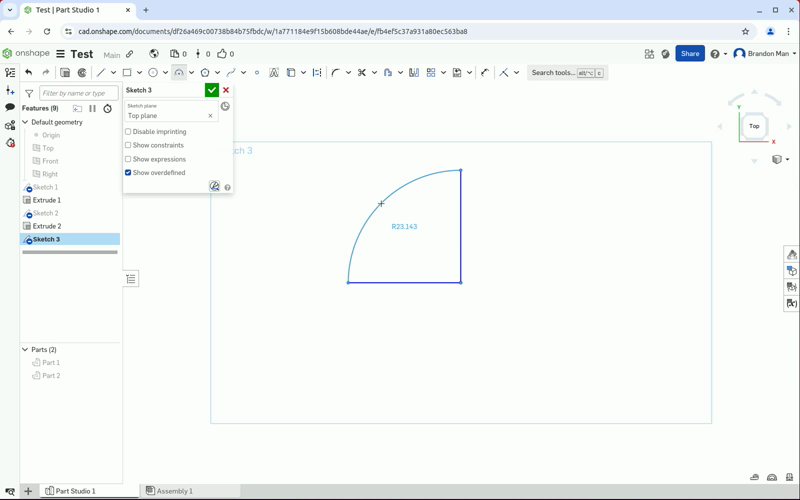
click(381, 203)
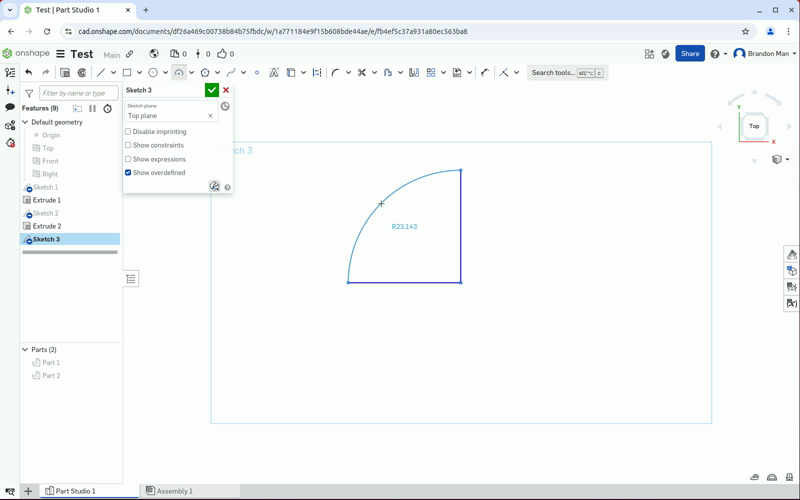
key_up(shift)
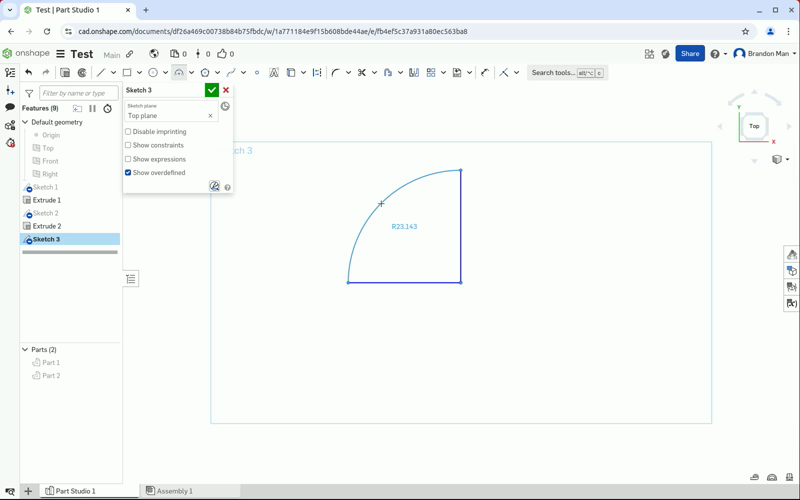
key(esc)
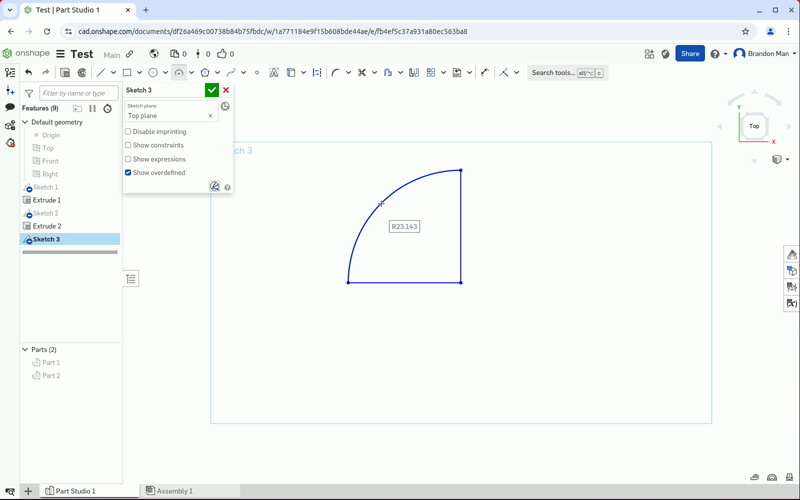
mouse_move(445, 250)
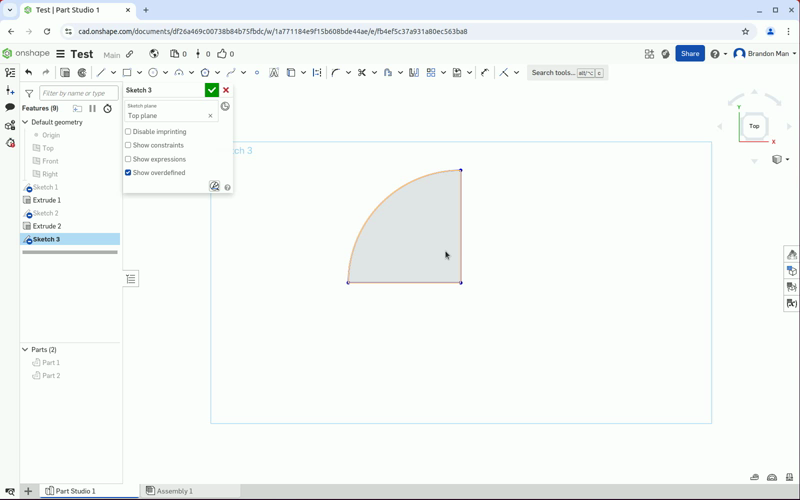
scroll(6)
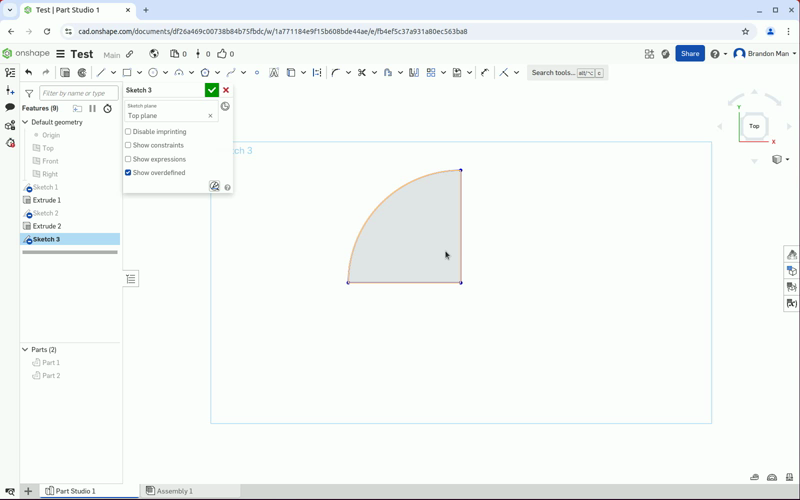
scroll(6)
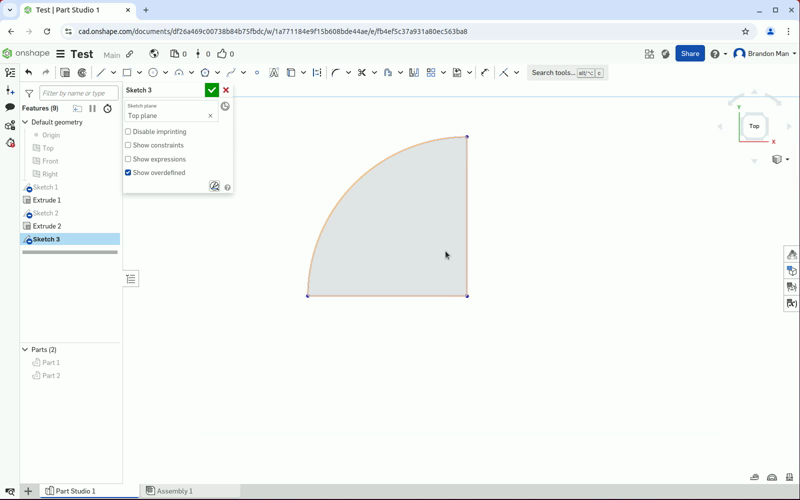
scroll(6)
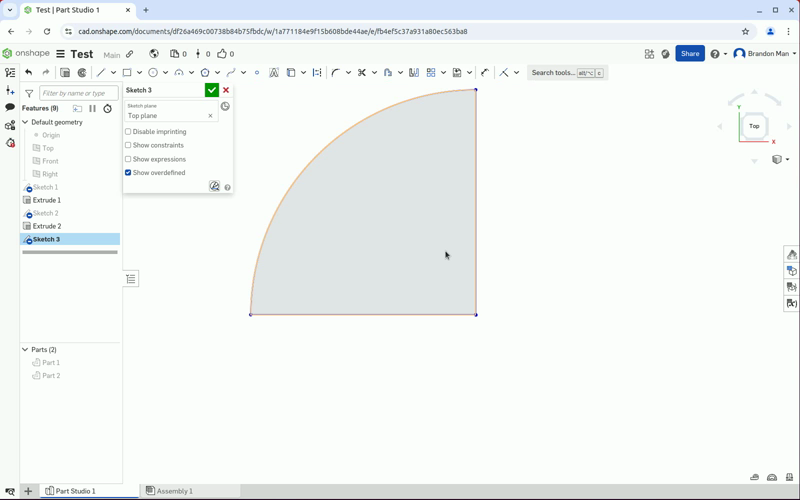
scroll(6)
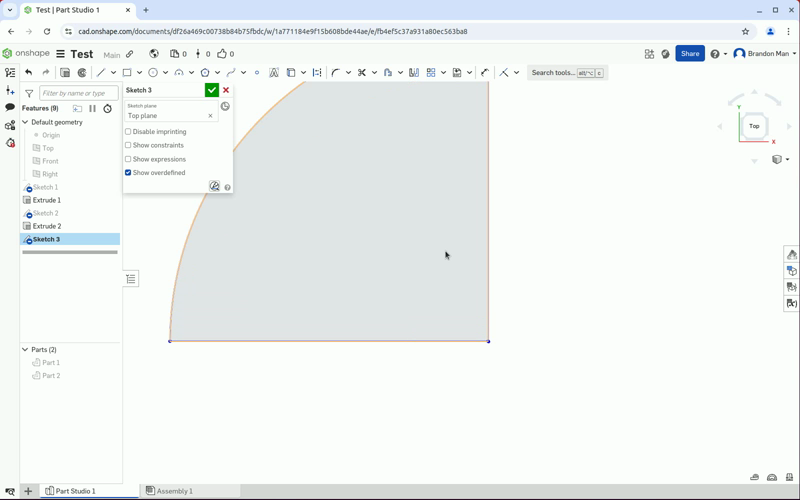
scroll(6)
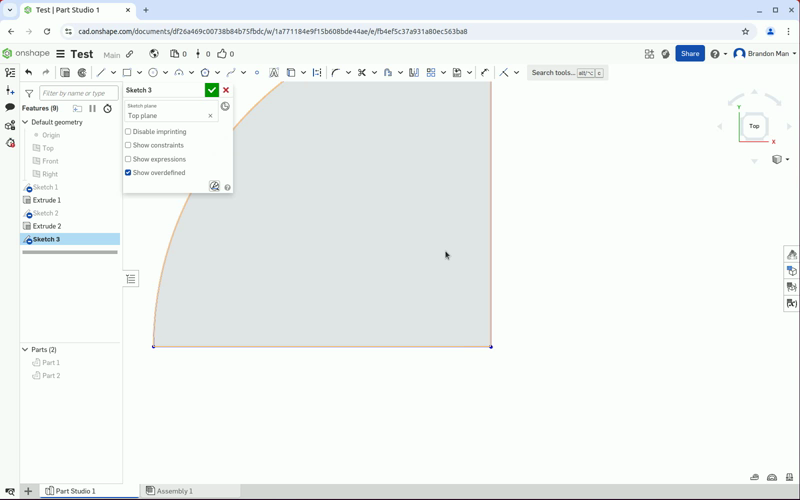
scroll(6)
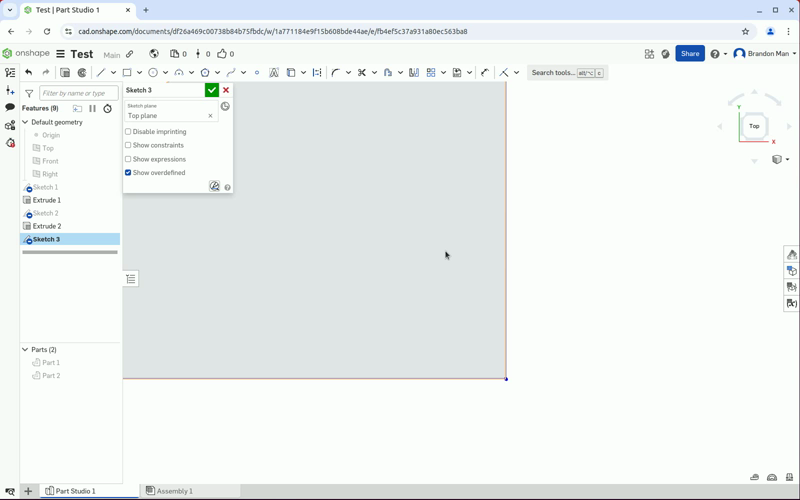
scroll(6)
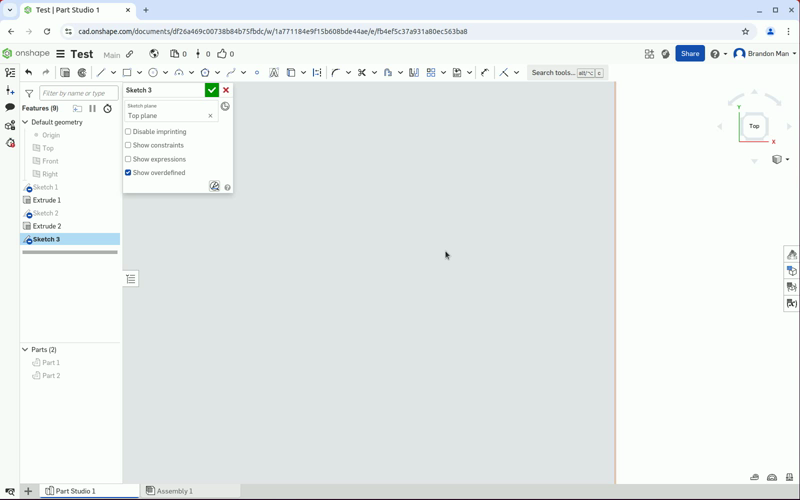
click(445, 250)
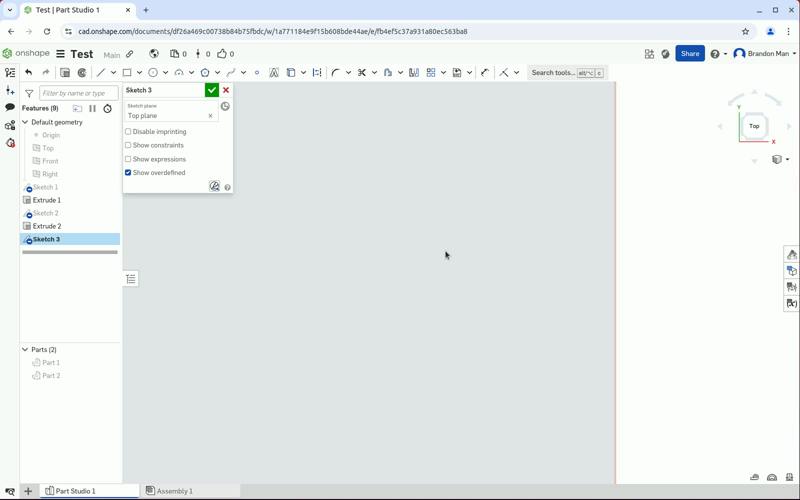
scroll(-6)
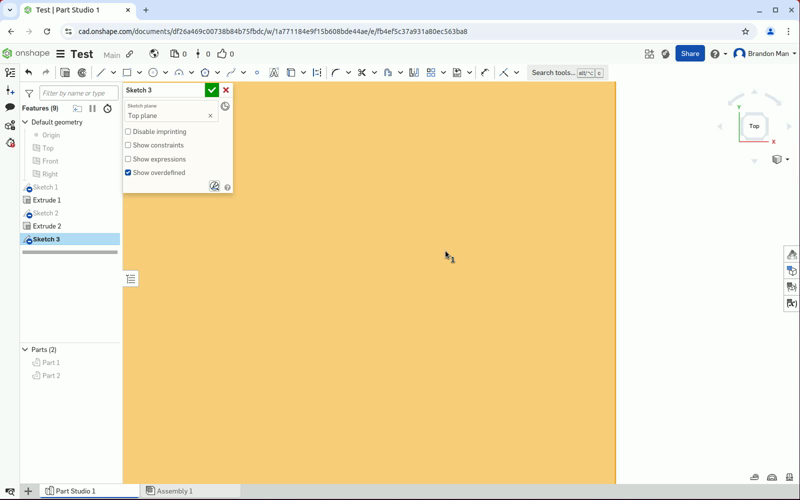
scroll(-6)
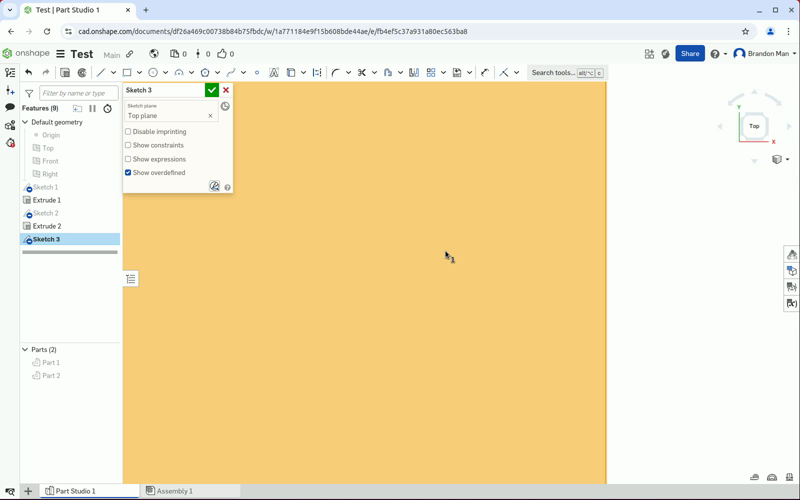
scroll(-6)
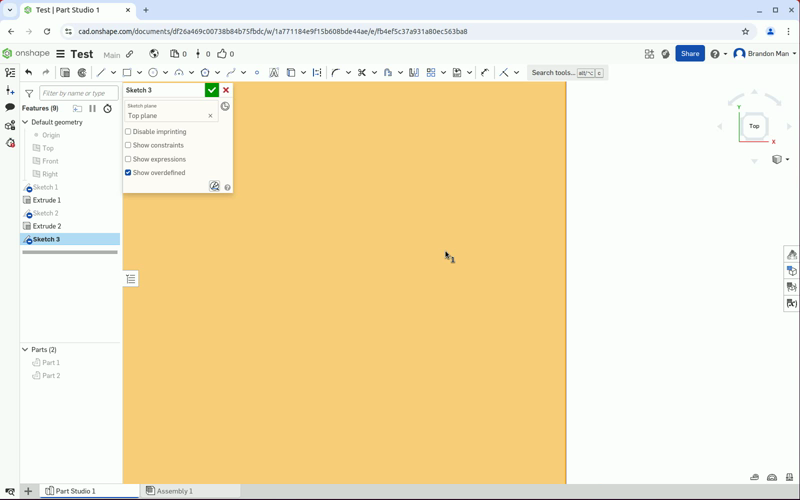
scroll(-6)
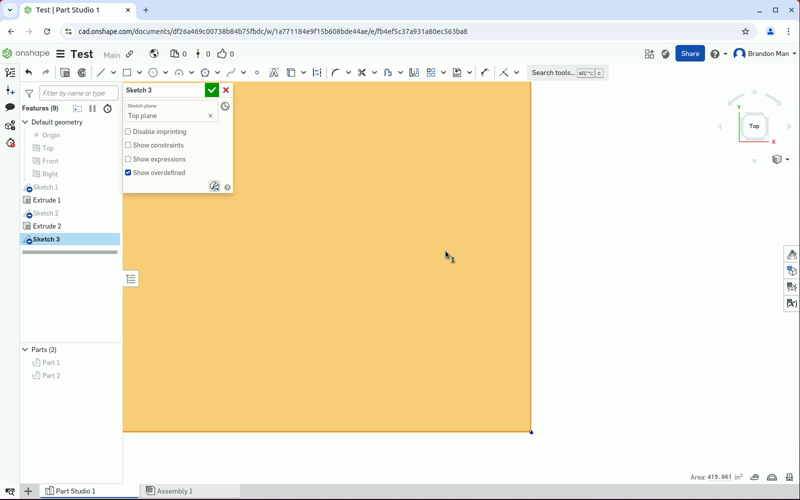
scroll(-6)
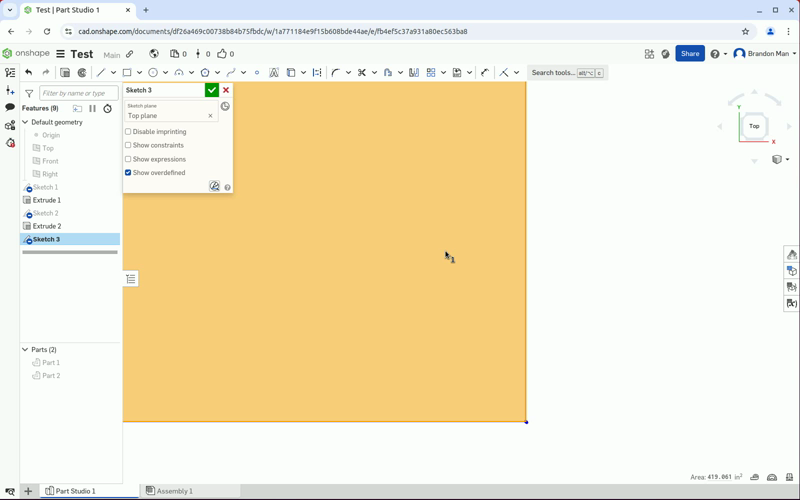
scroll(-6)
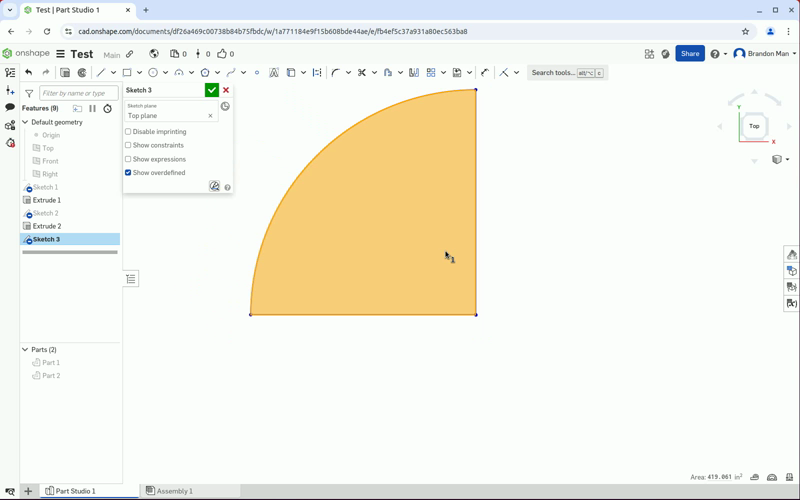
scroll(-6)
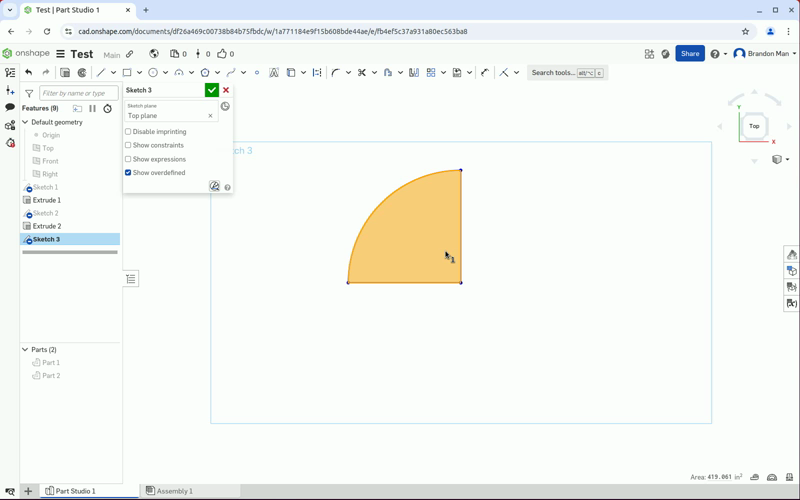
mouse_move(73, 352)
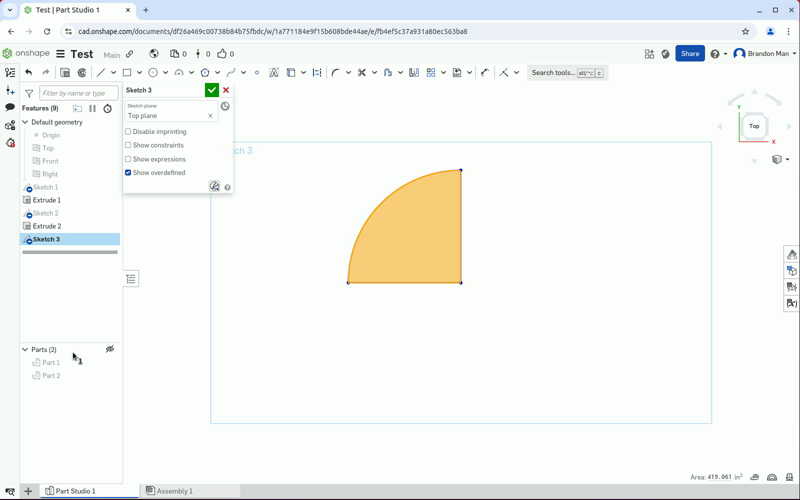
key(shift+y)
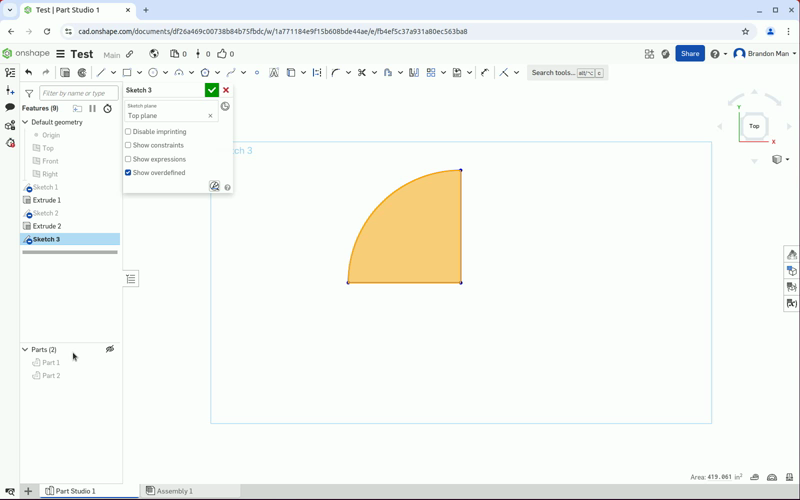
key(shift+e)
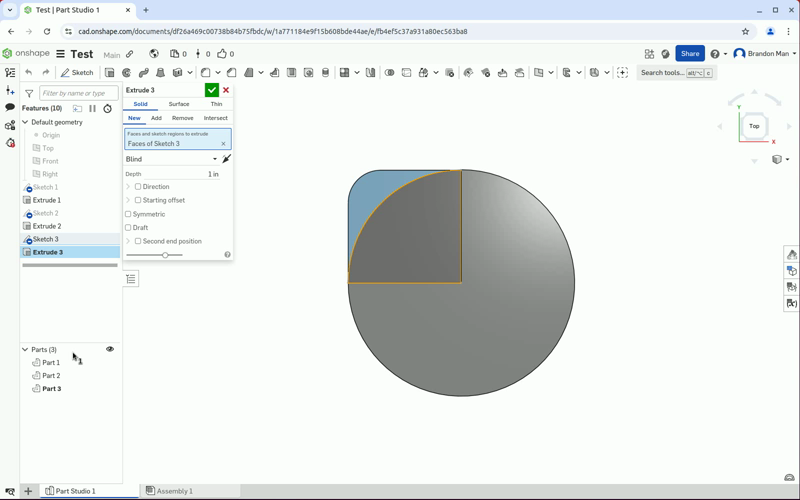
mouse_move(143, 106)
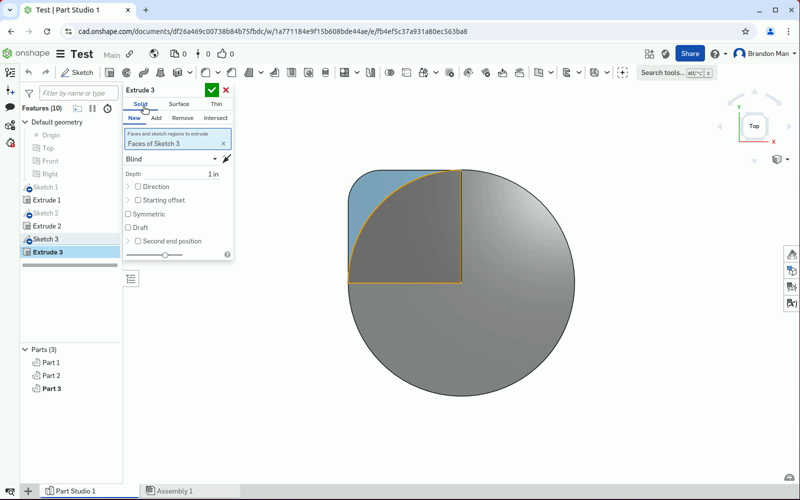
click(143, 106)
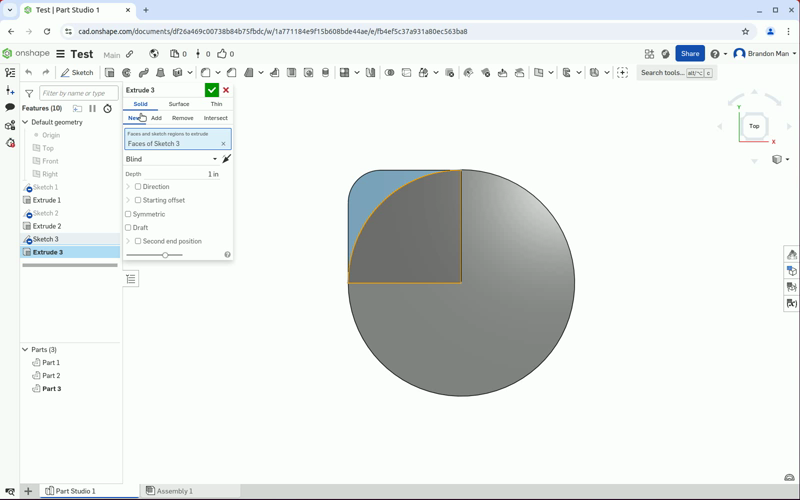
mouse_move(137, 120)
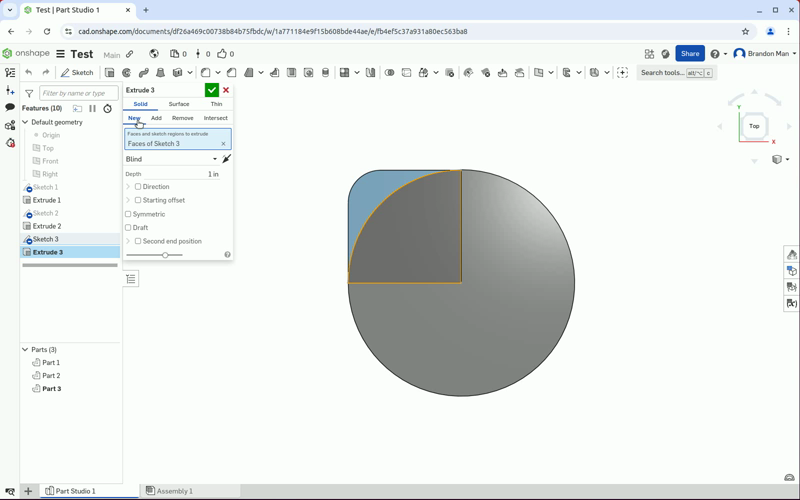
click(137, 120)
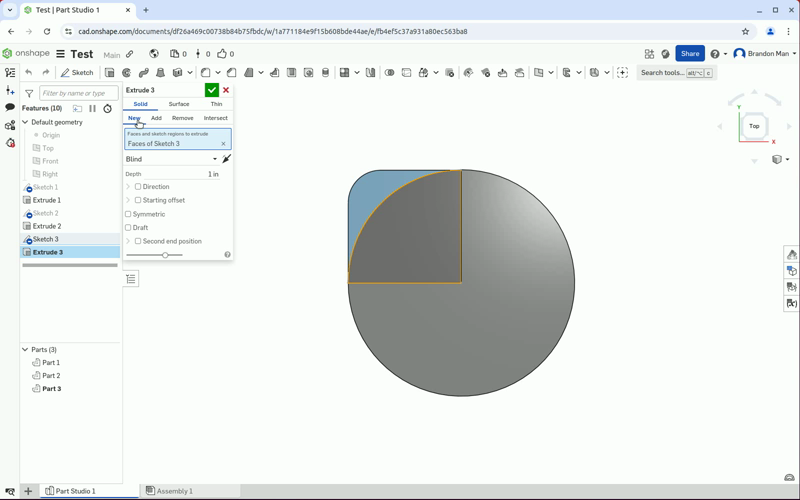
key(tab, 4)
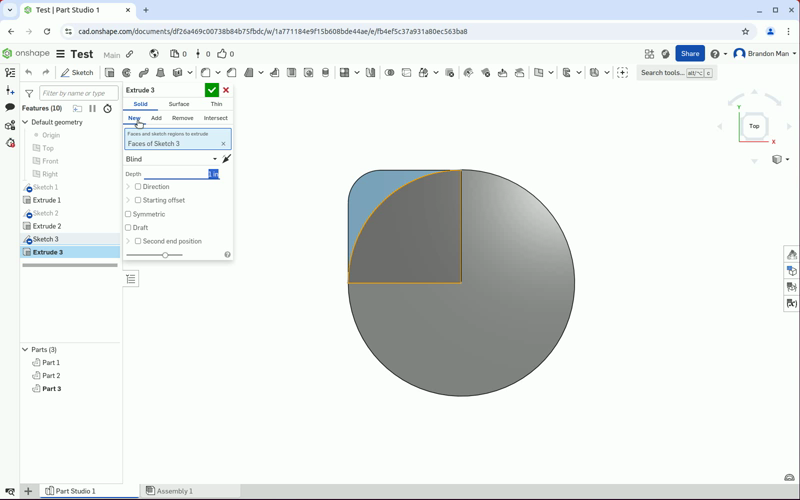
text(1.204)
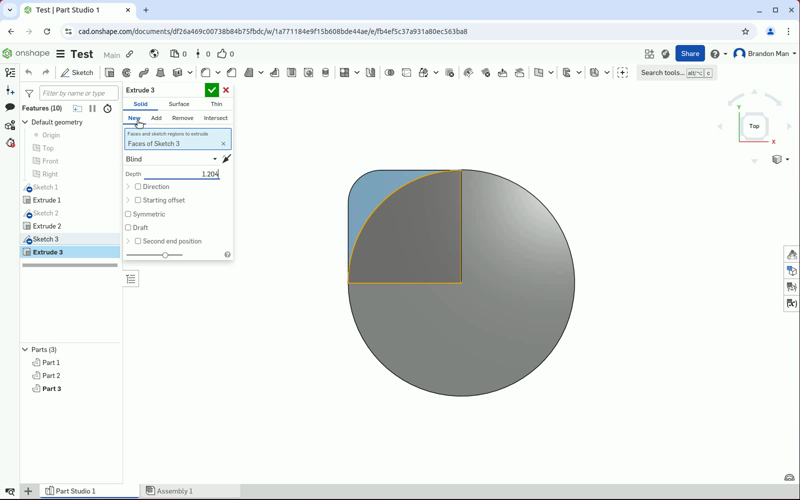
key(enter)
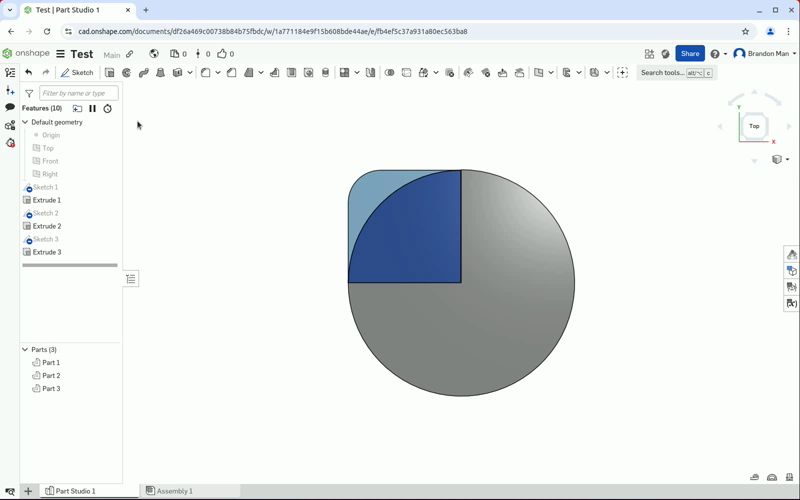
key(shift+h)
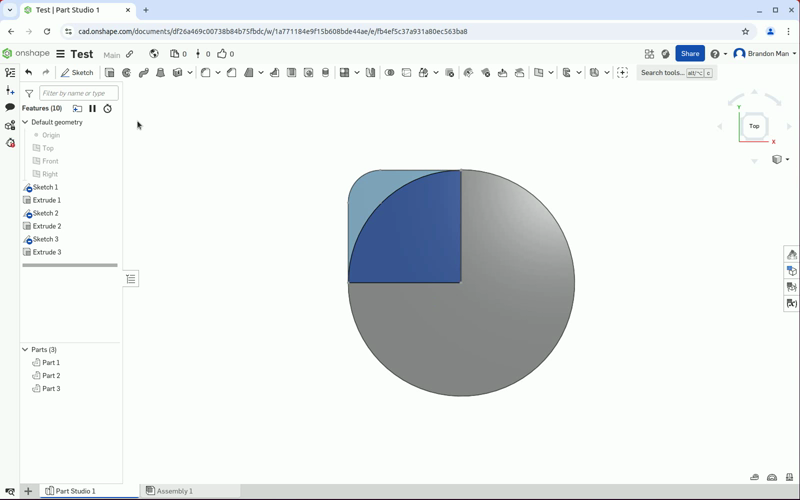
key(shift+h)
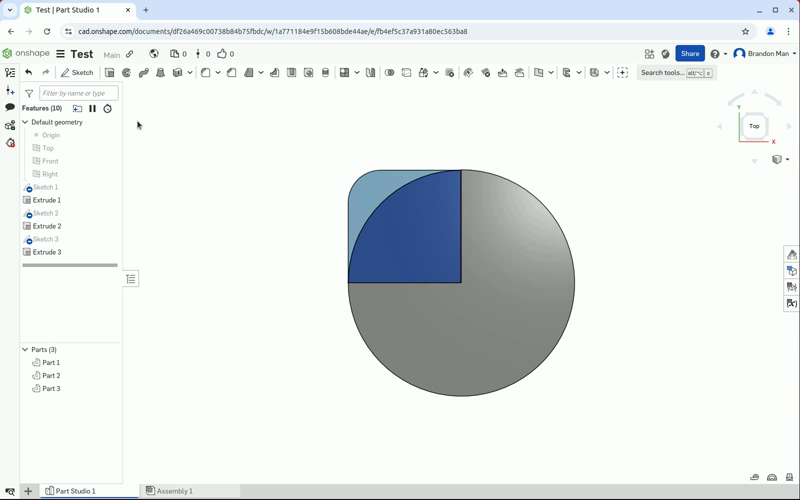
mouse_move(73, 189)
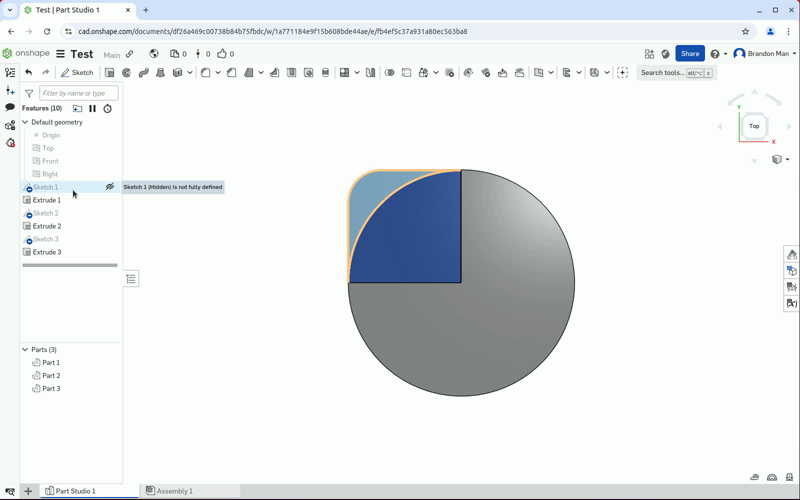
click(73, 189)
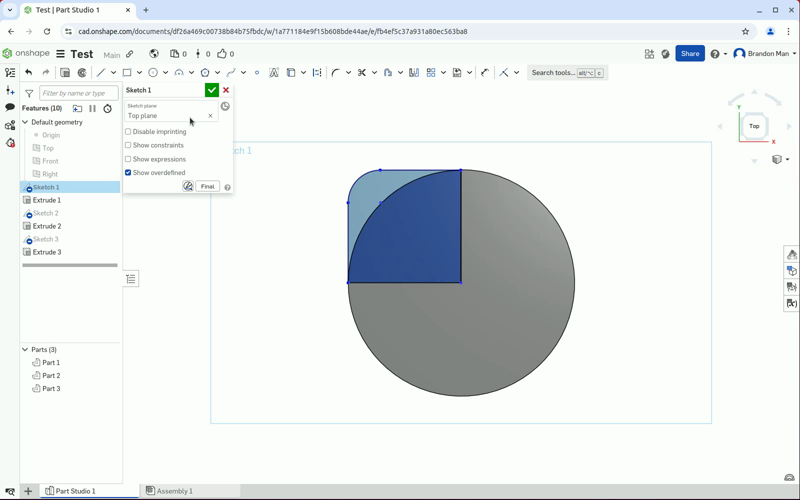
mouse_move(229, 92)
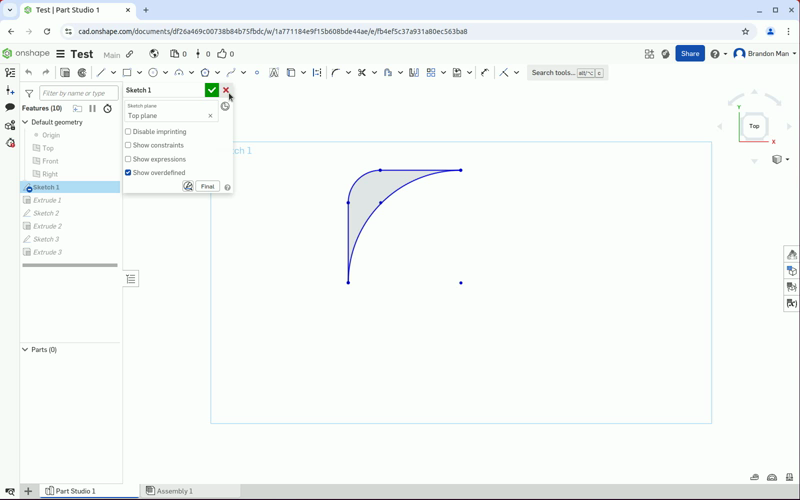
click(229, 92)
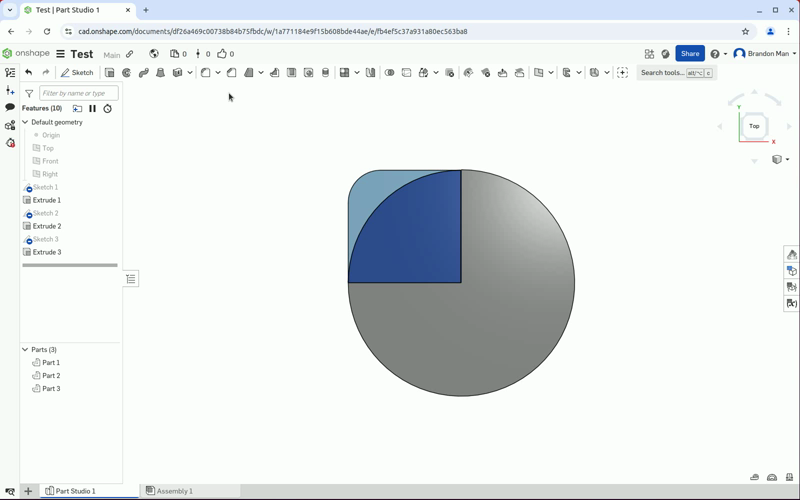
mouse_move(541, 75)
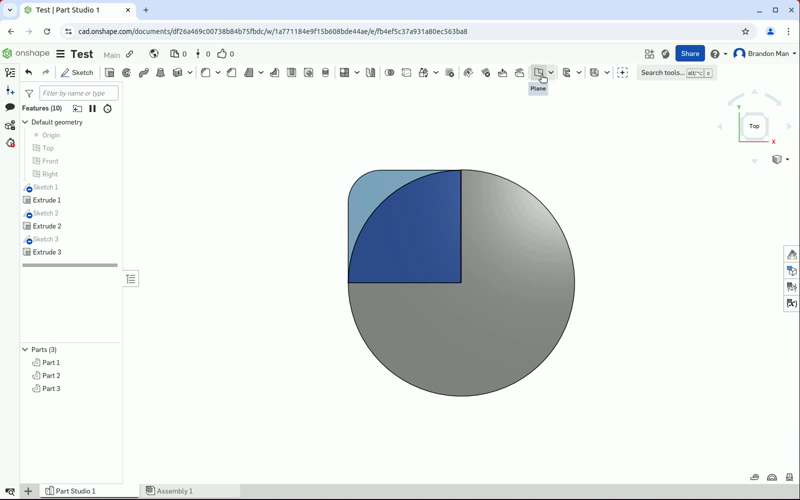
click(541, 75)
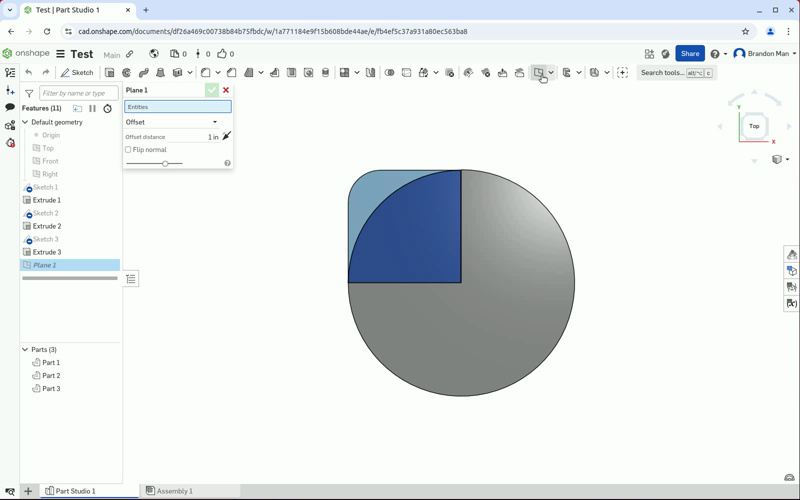
mouse_move(73, 150)
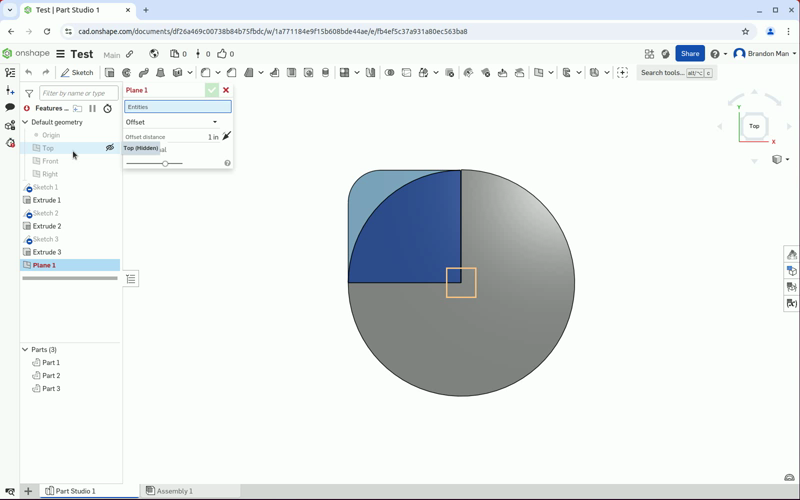
click(73, 150)
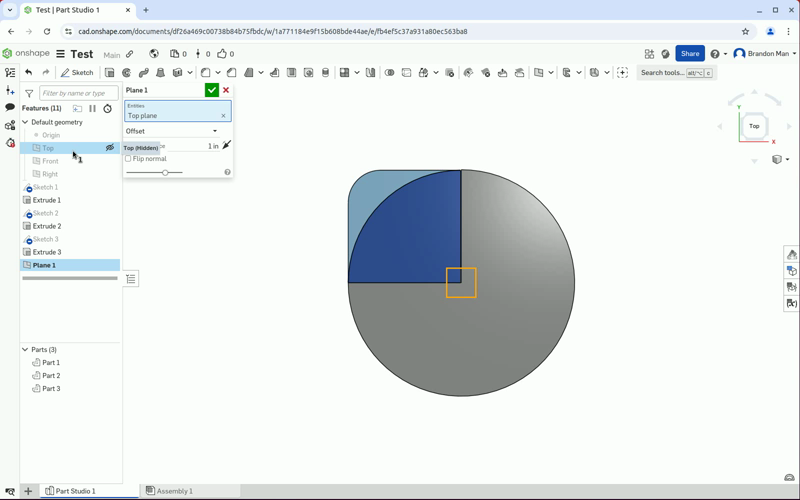
key(tab, 2)
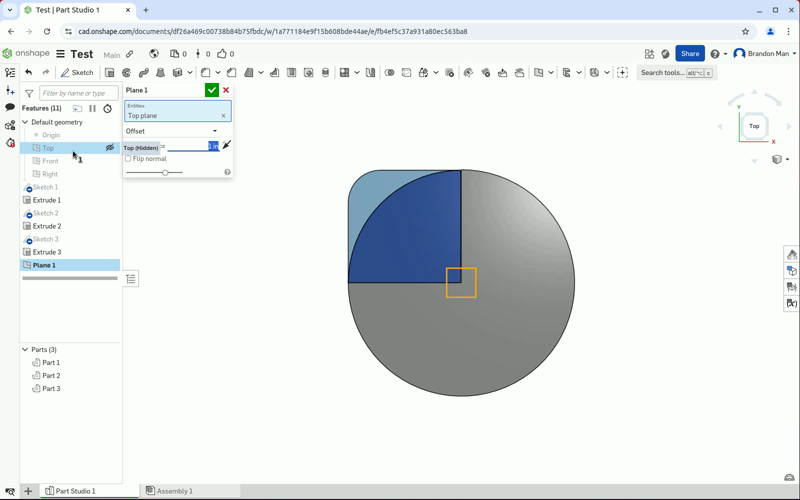
text(1.202)
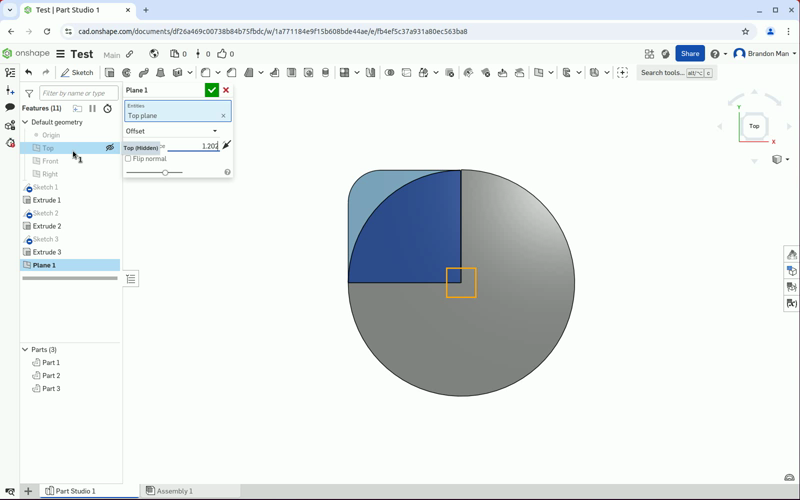
key(enter, 2)
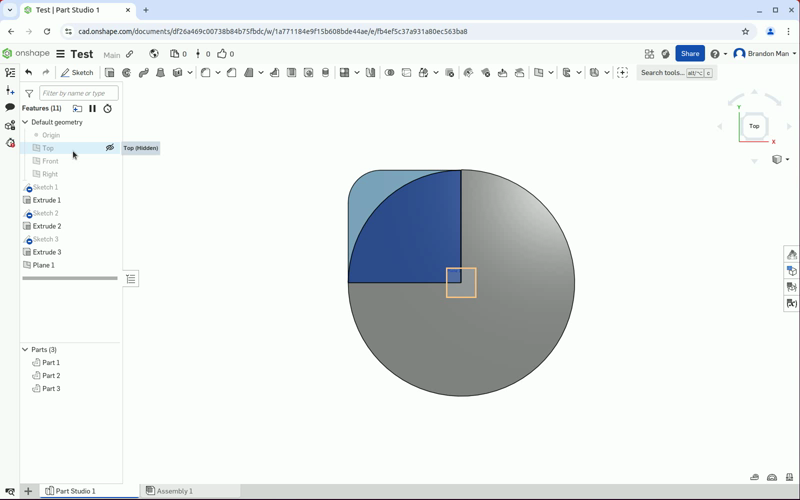
key(shift+s)
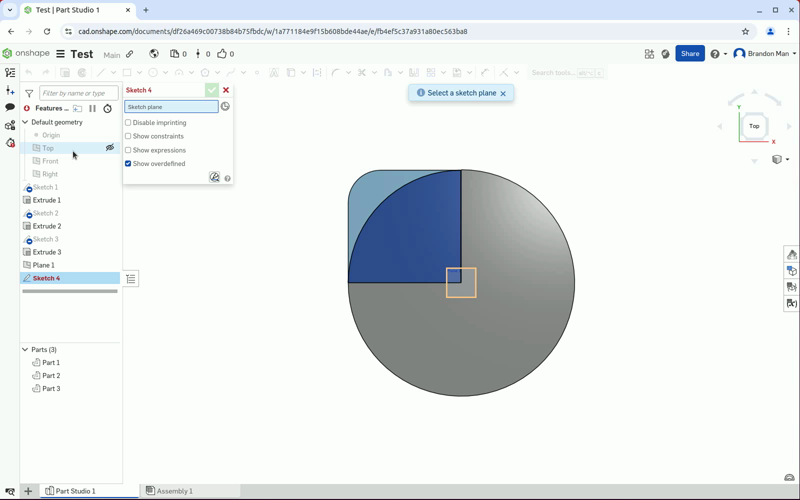
mouse_move(73, 267)
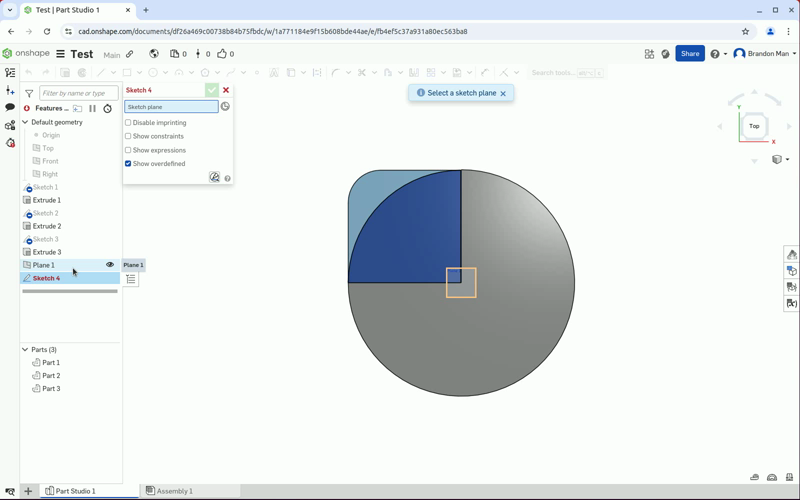
click(73, 267)
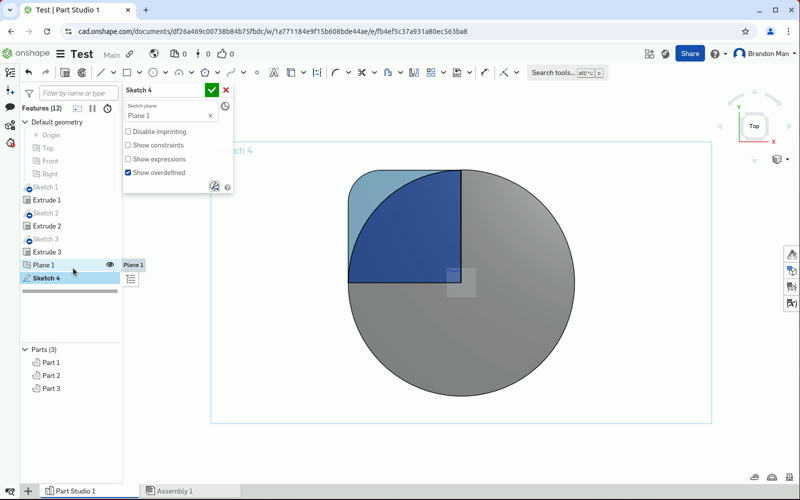
mouse_move(73, 352)
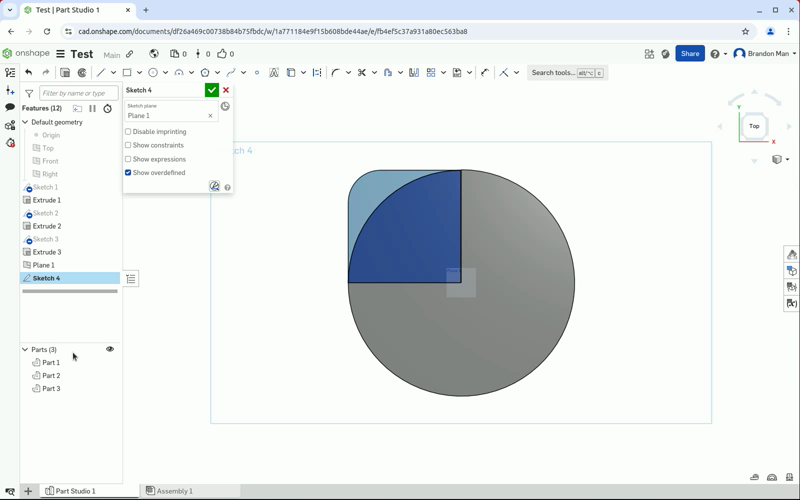
key(y)
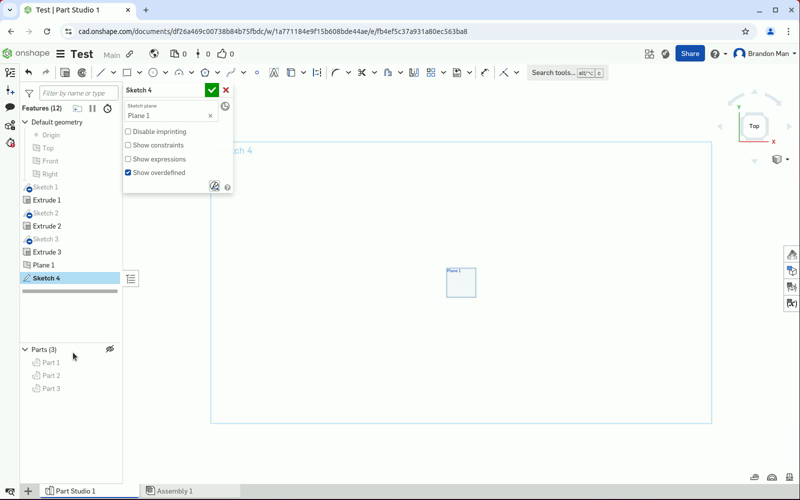
key(c)
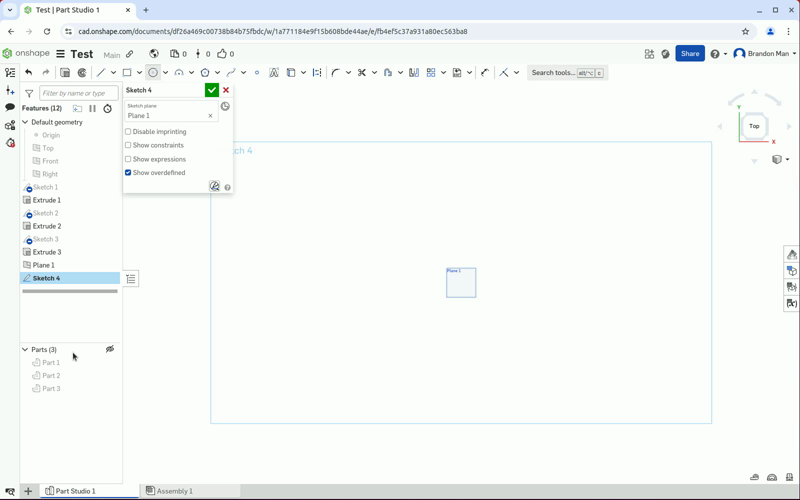
key_down(shift)
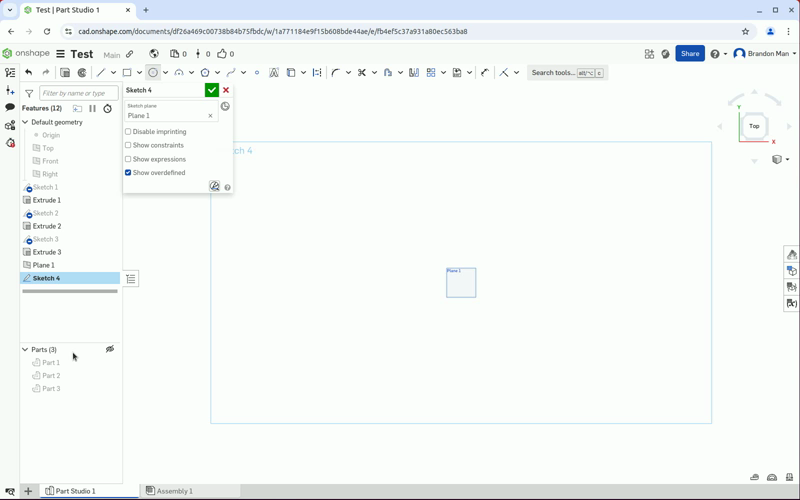
mouse_move(367, 189)
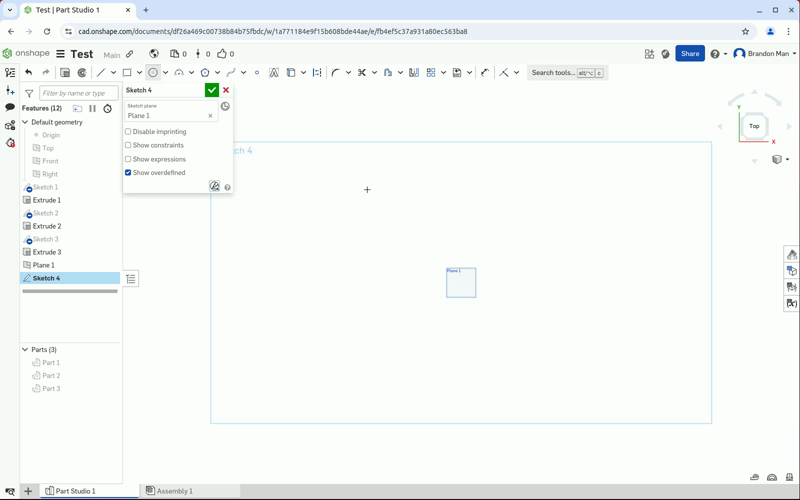
click(367, 189)
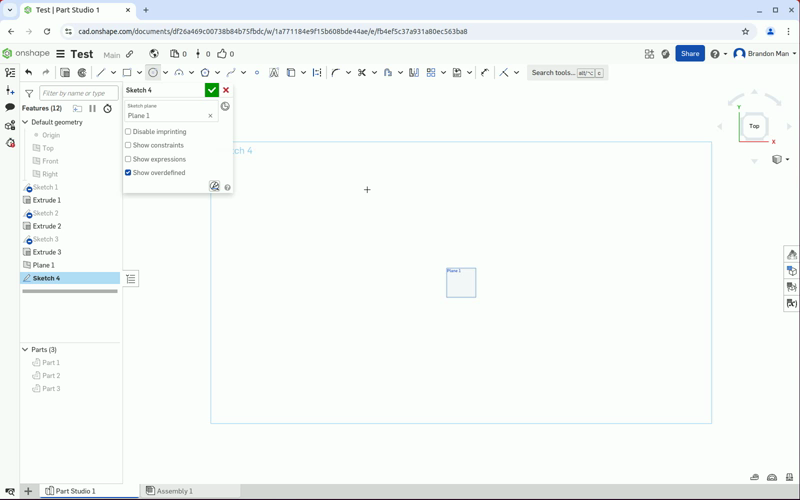
key_up(shift)
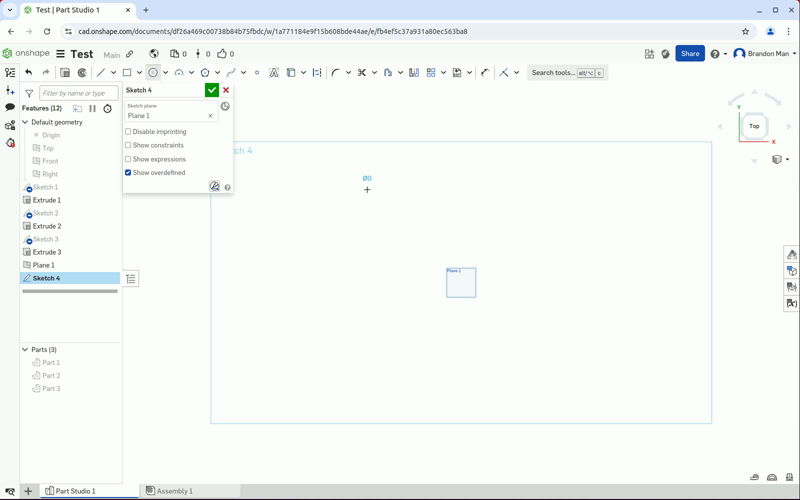
mouse_move(380, 189)
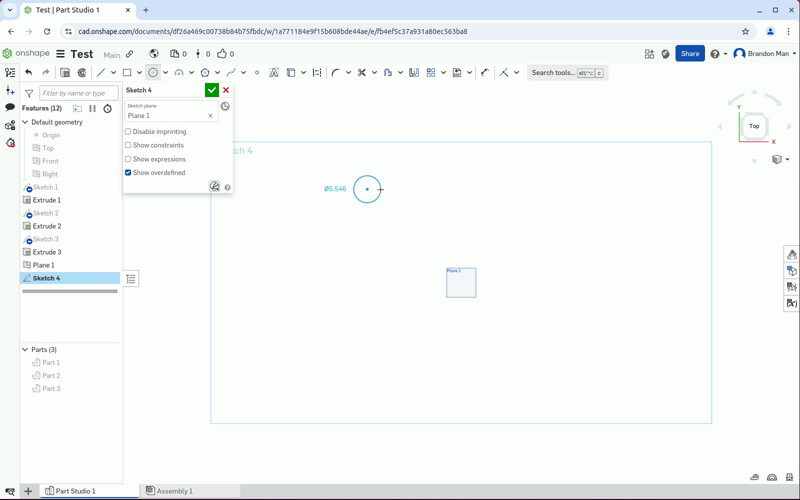
click(380, 189)
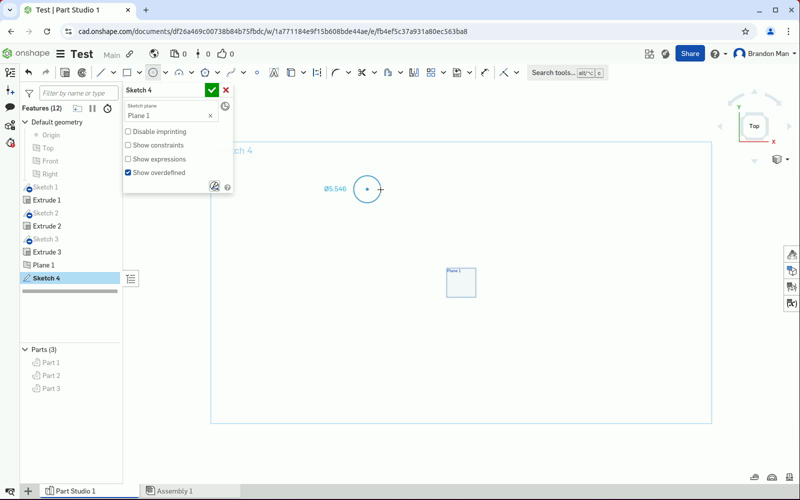
key(esc)
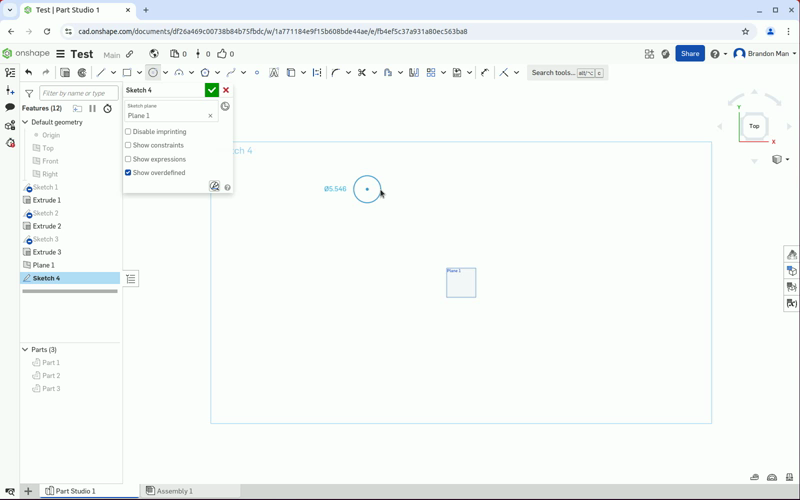
mouse_move(363, 196)
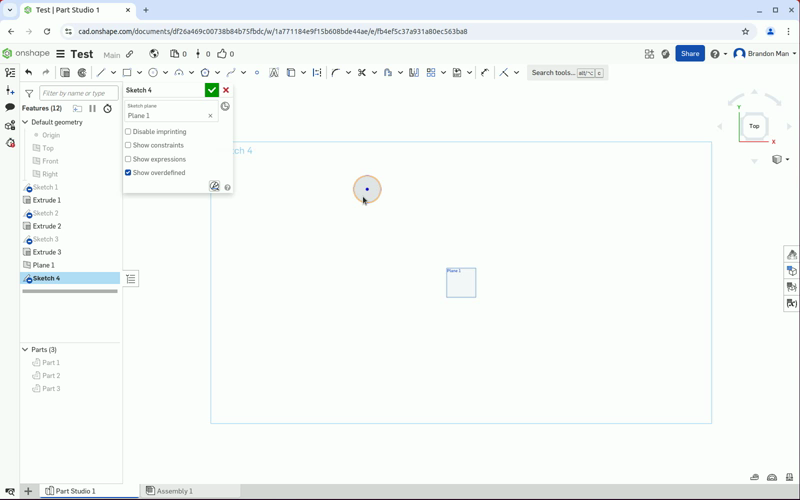
scroll(6)
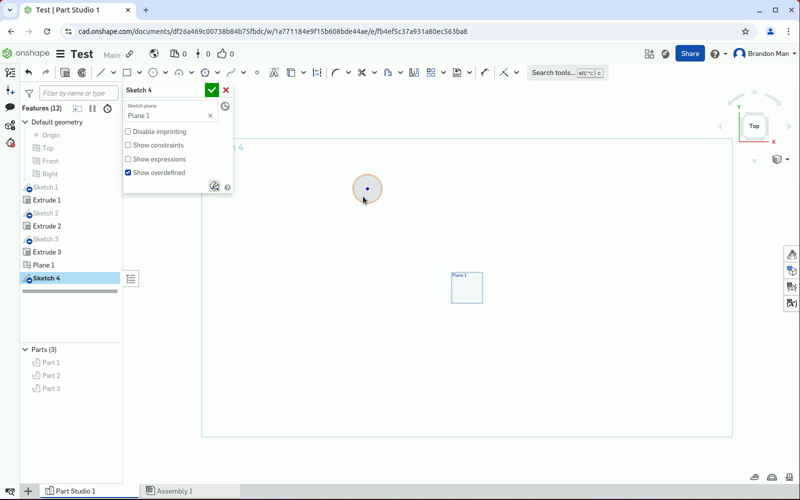
scroll(6)
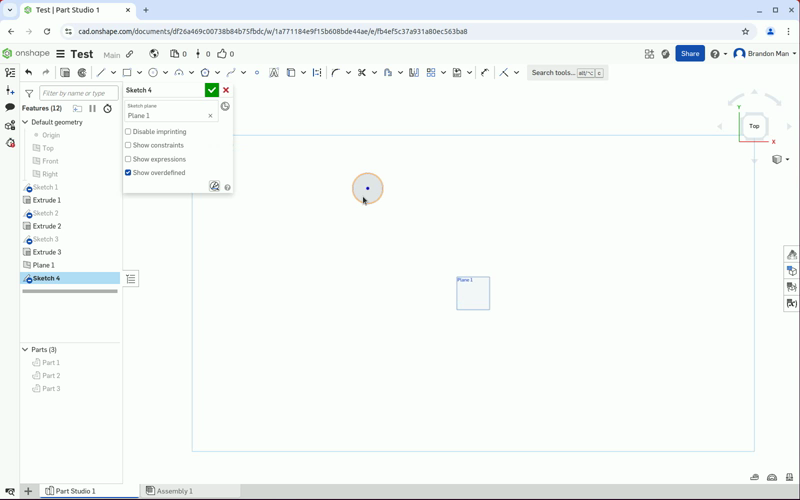
scroll(6)
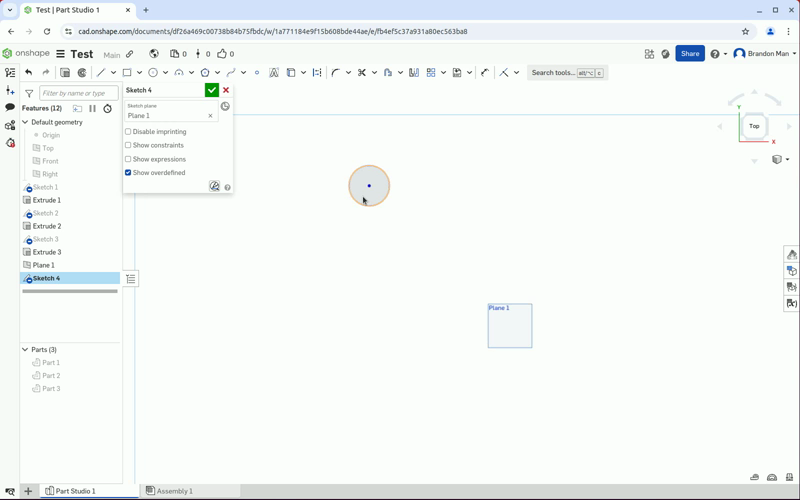
scroll(6)
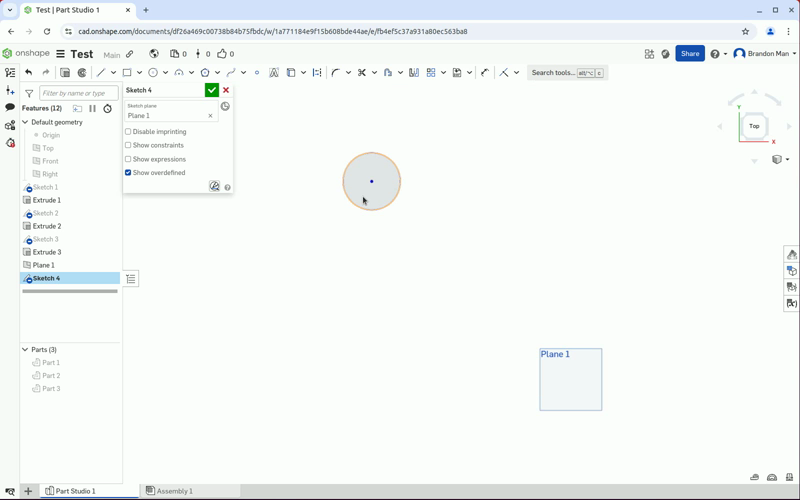
scroll(6)
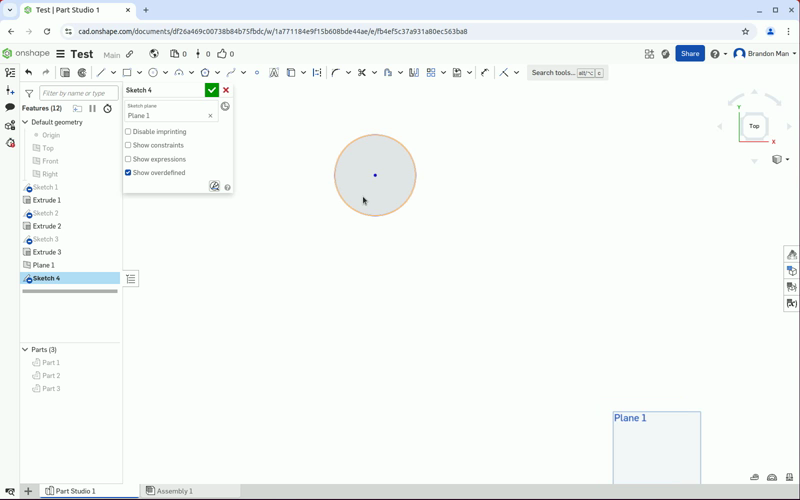
scroll(6)
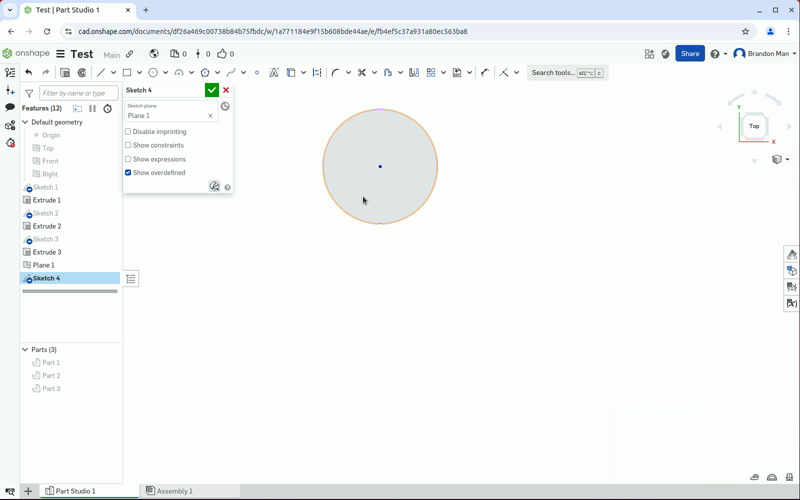
scroll(6)
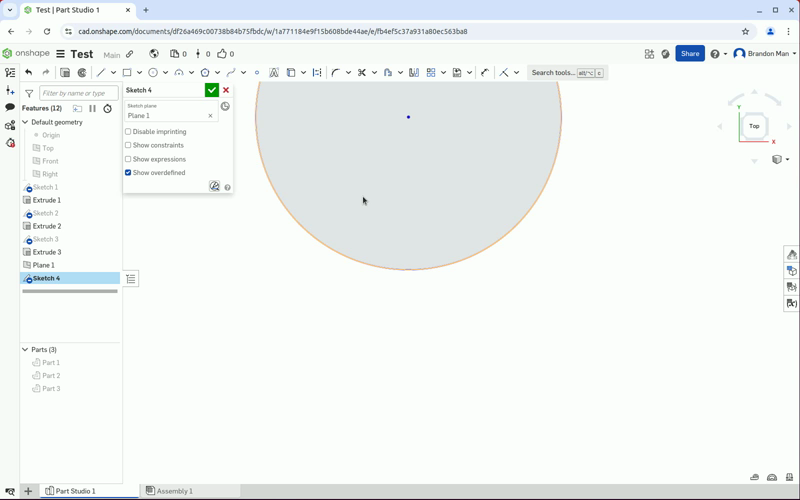
click(363, 196)
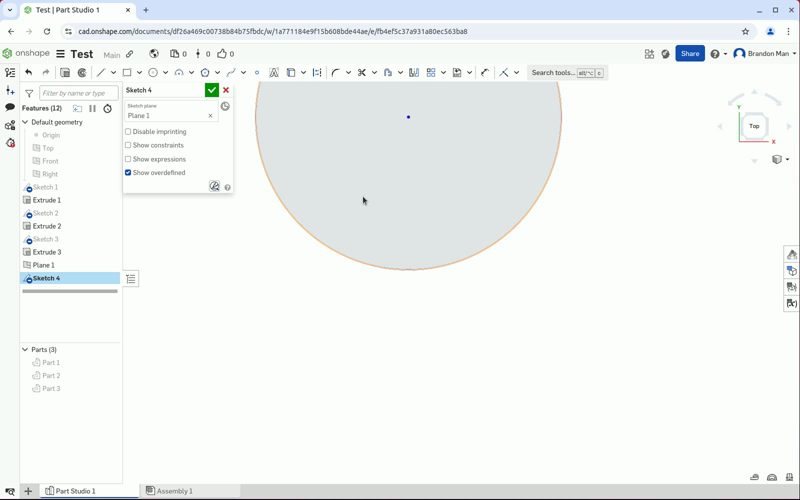
scroll(-6)
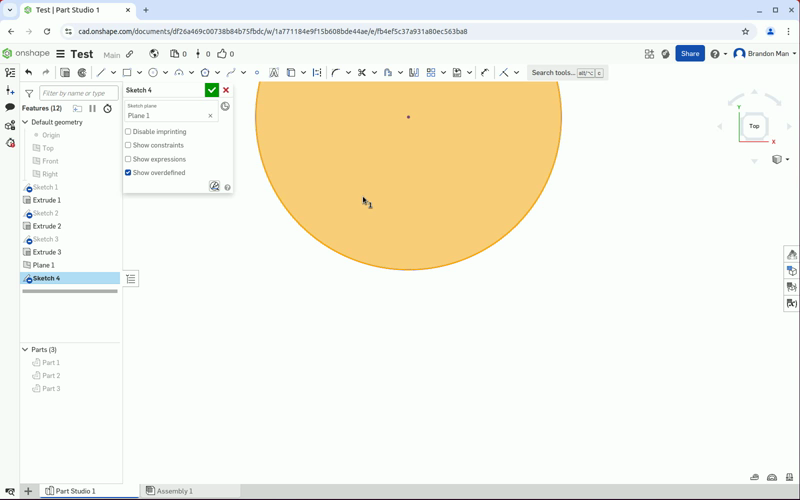
scroll(-6)
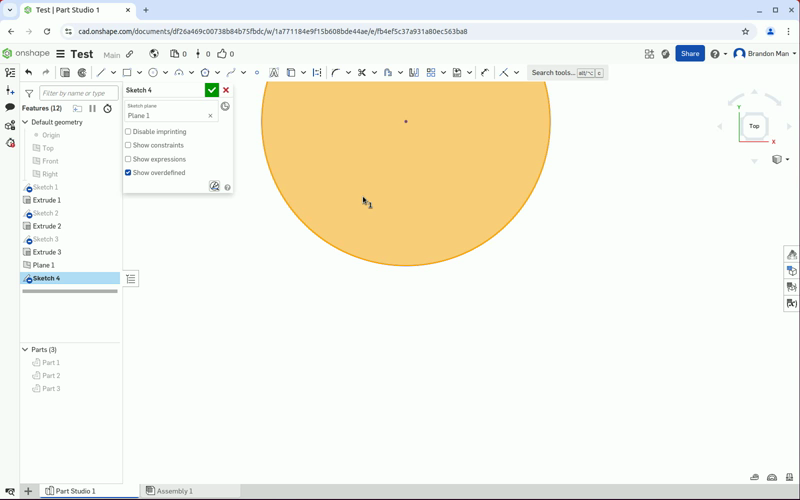
scroll(-6)
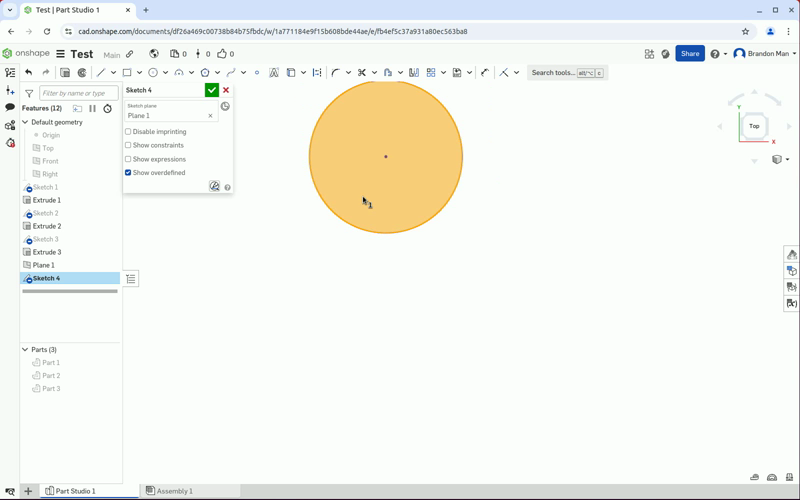
scroll(-6)
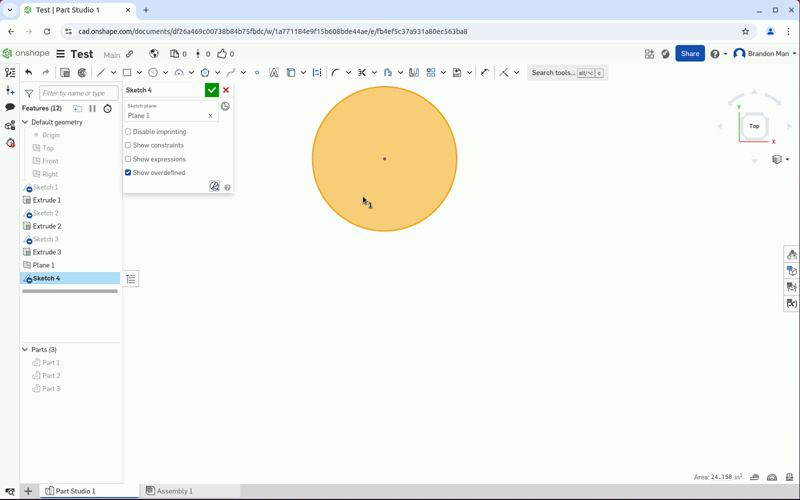
scroll(-6)
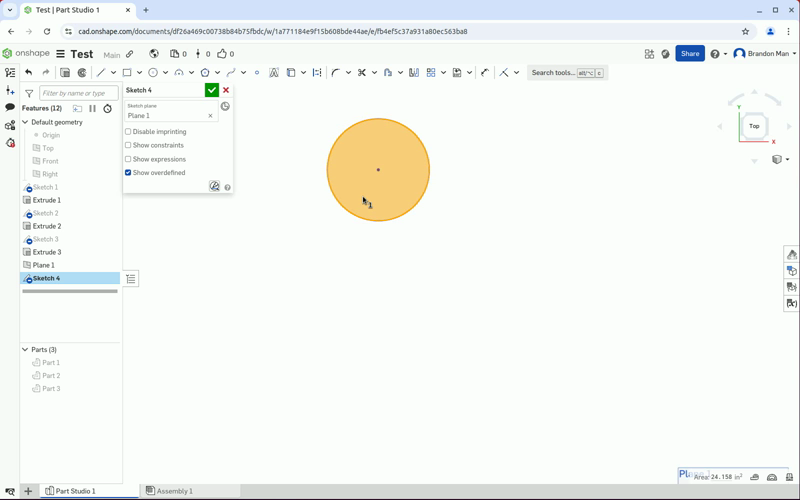
scroll(-6)
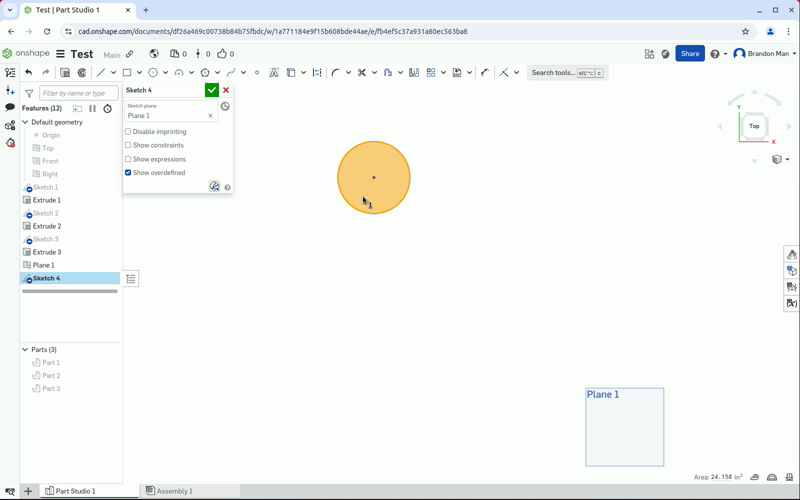
scroll(-6)
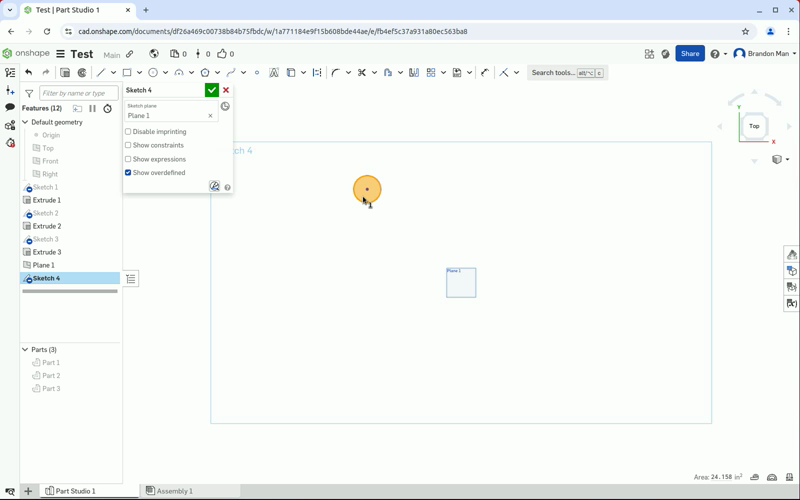
mouse_move(73, 352)
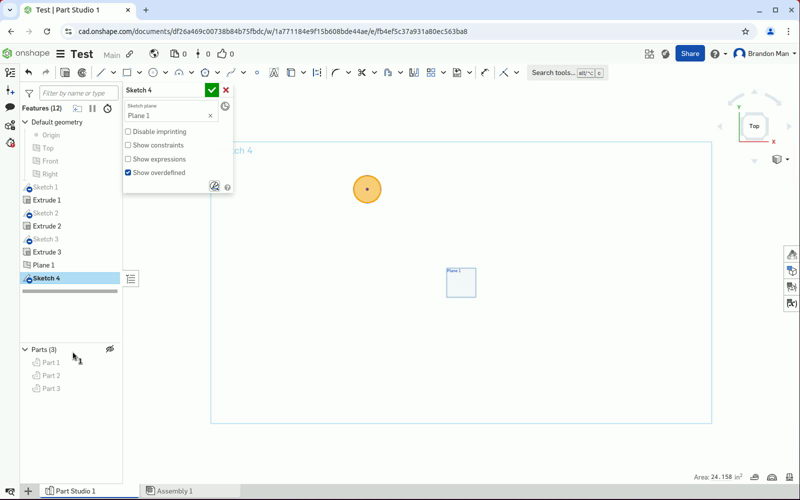
key(shift+y)
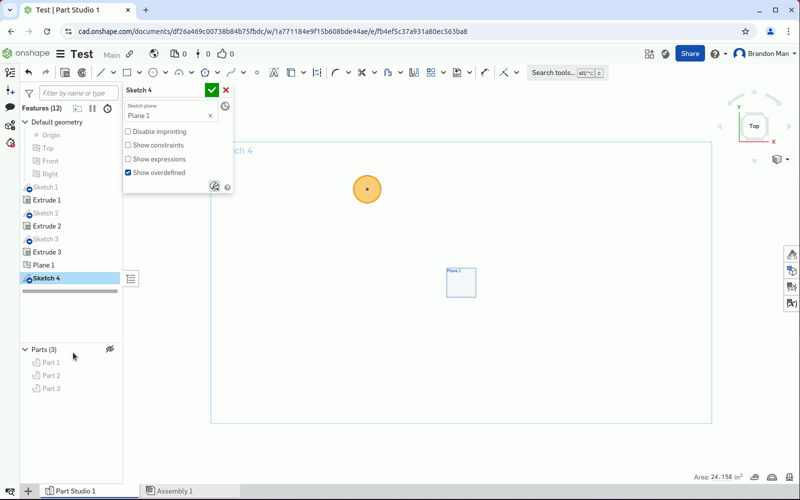
key(shift+e)
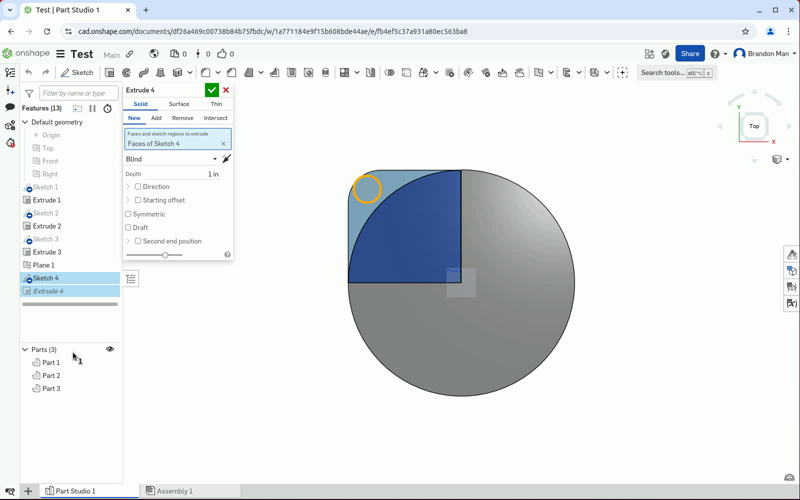
mouse_move(143, 106)
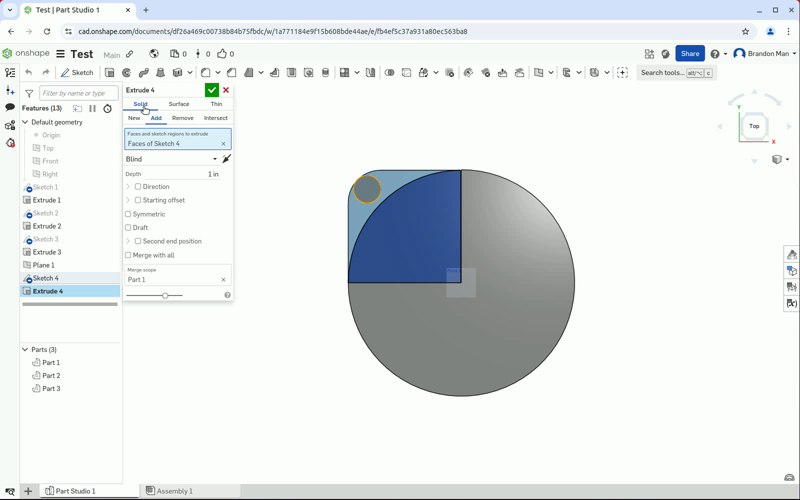
click(143, 106)
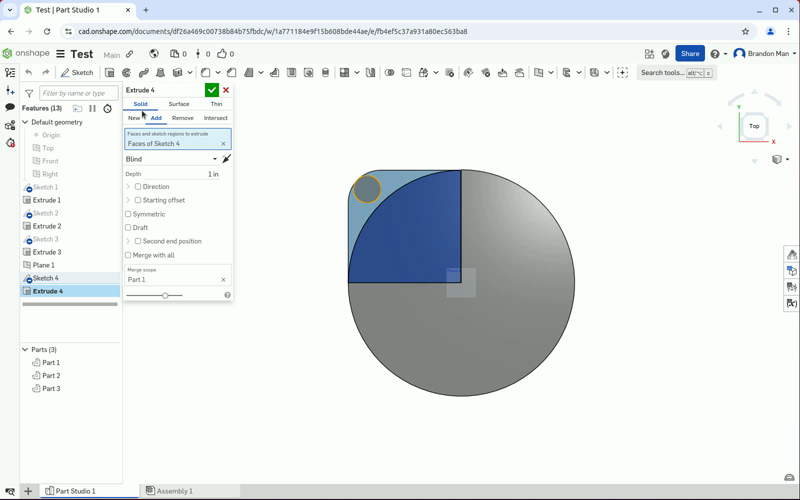
mouse_move(137, 120)
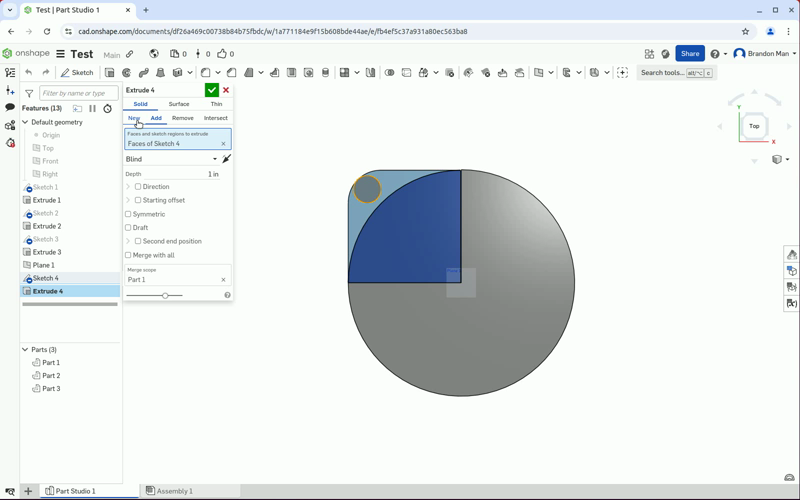
click(137, 120)
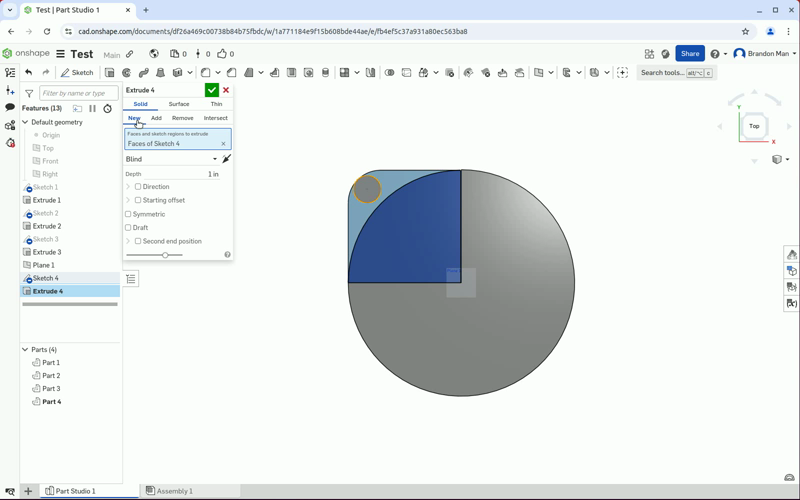
key(tab, 4)
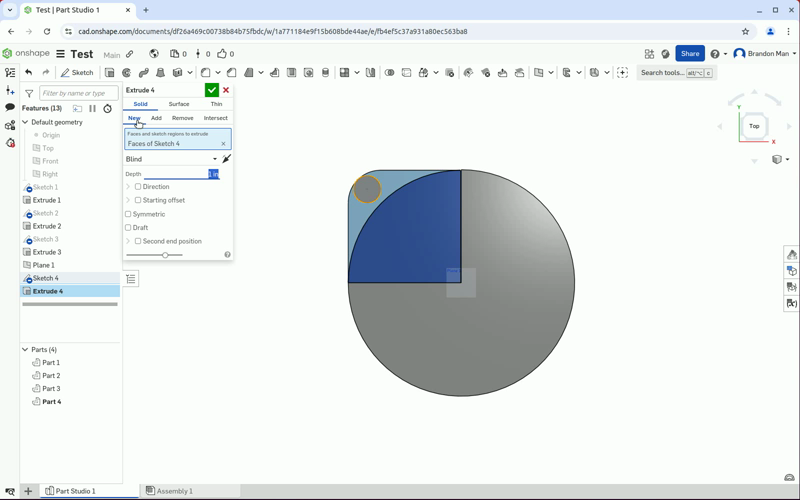
text(2.648)
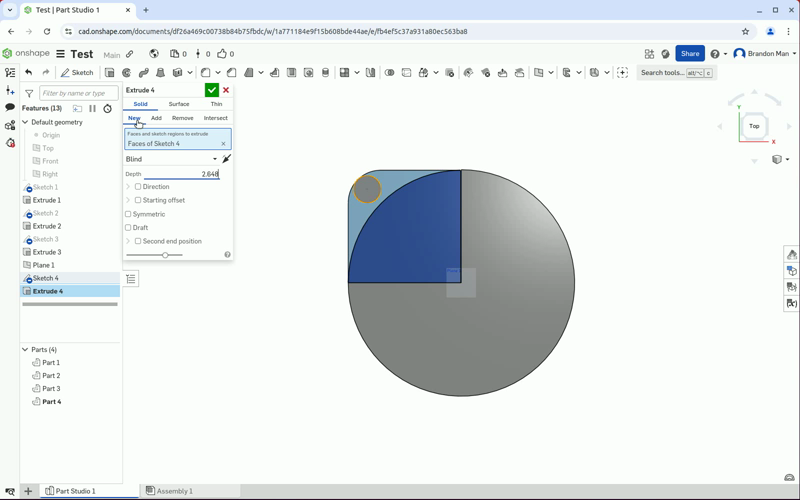
key(enter)
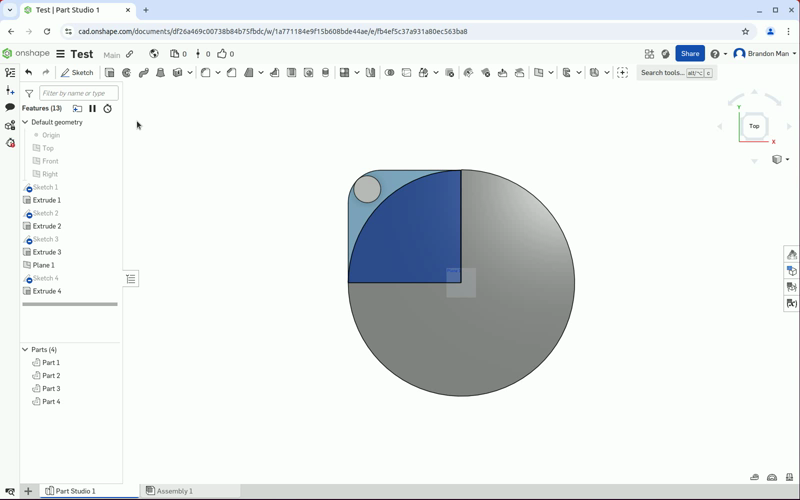
key(shift+h)
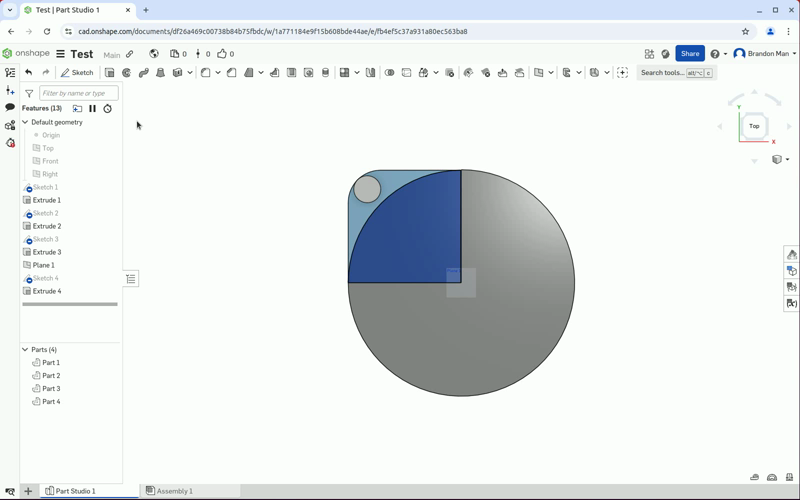
key(shift+h)
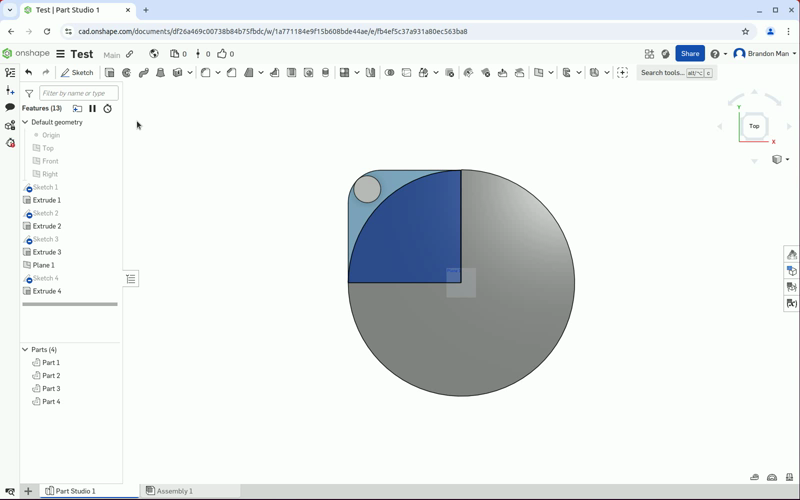
mouse_move(73, 189)
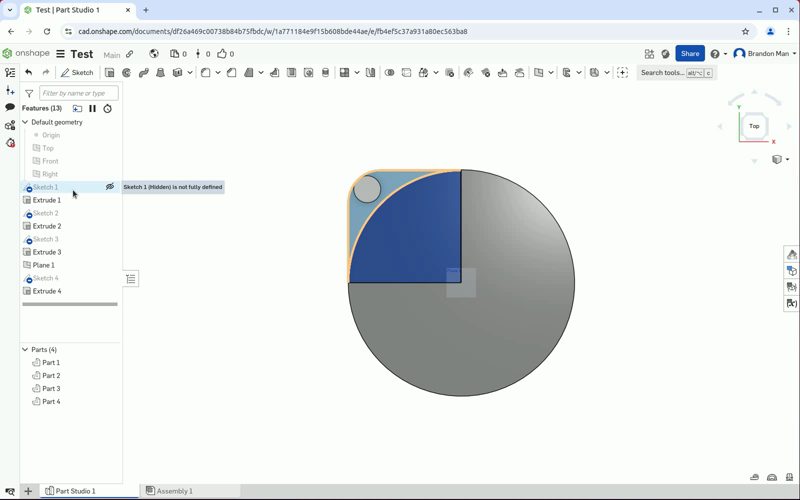
click(73, 189)
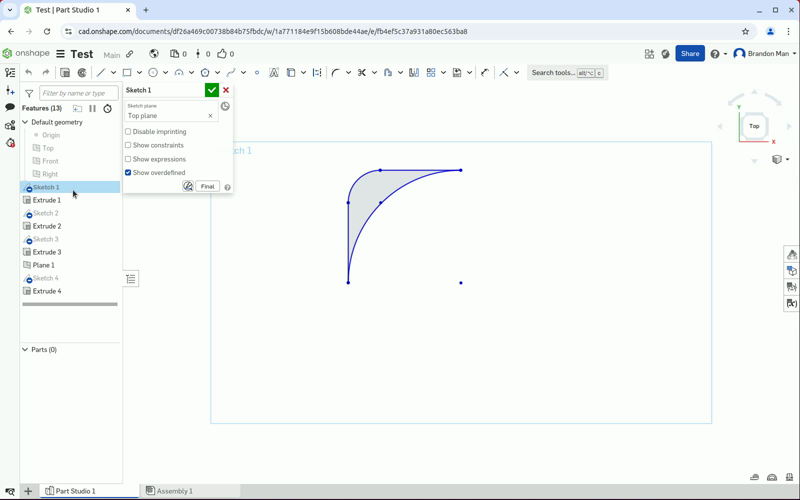
mouse_move(229, 92)
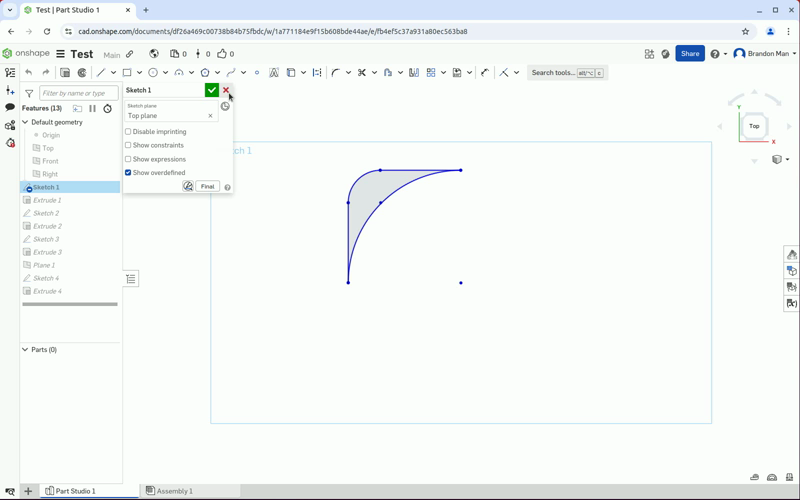
click(229, 92)
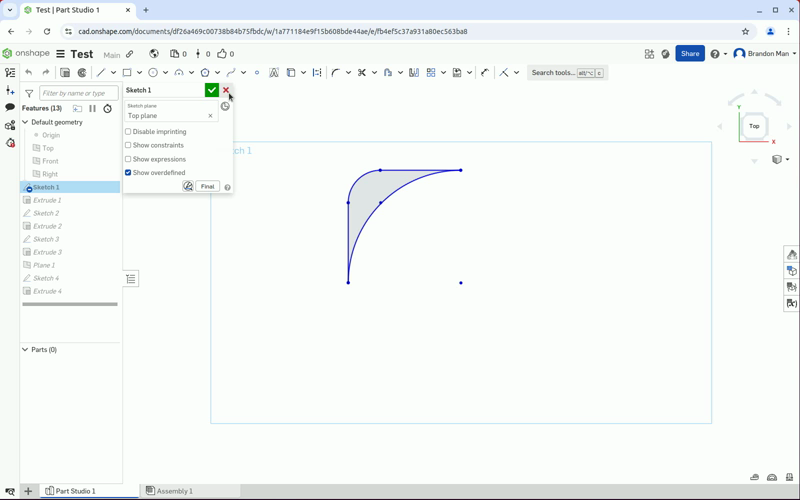
key(shift+s)
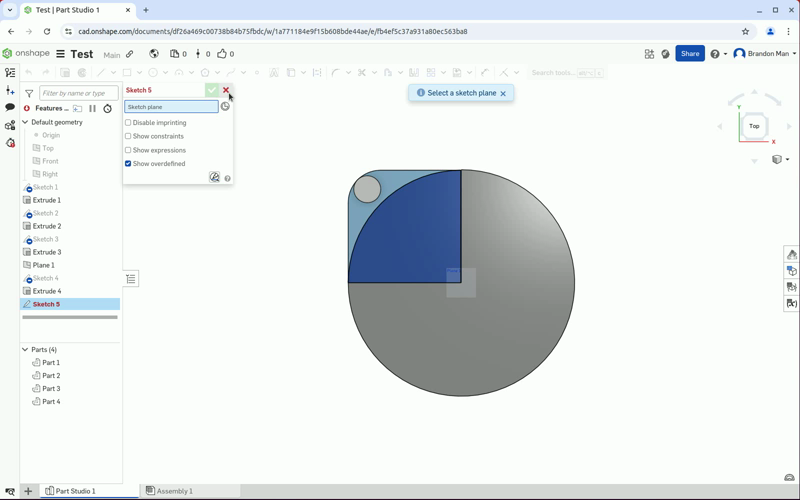
mouse_move(73, 267)
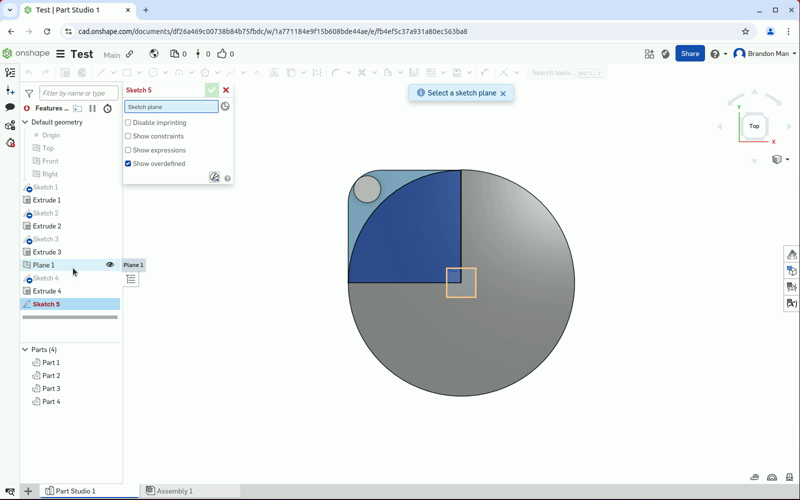
click(73, 267)
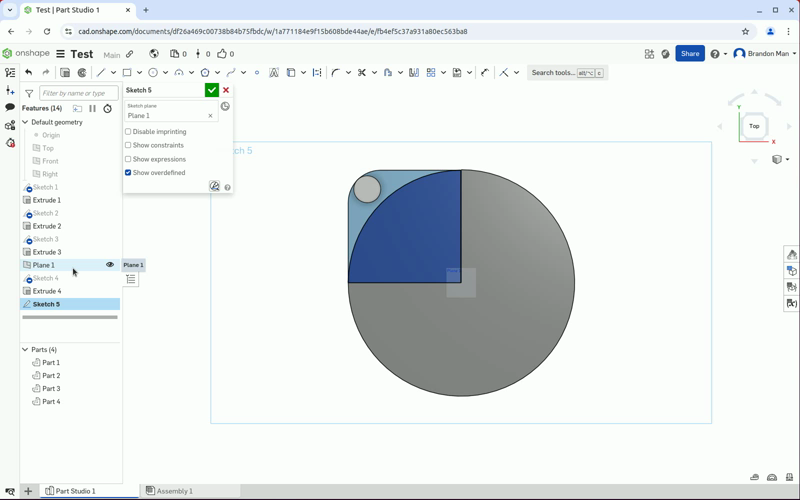
mouse_move(73, 352)
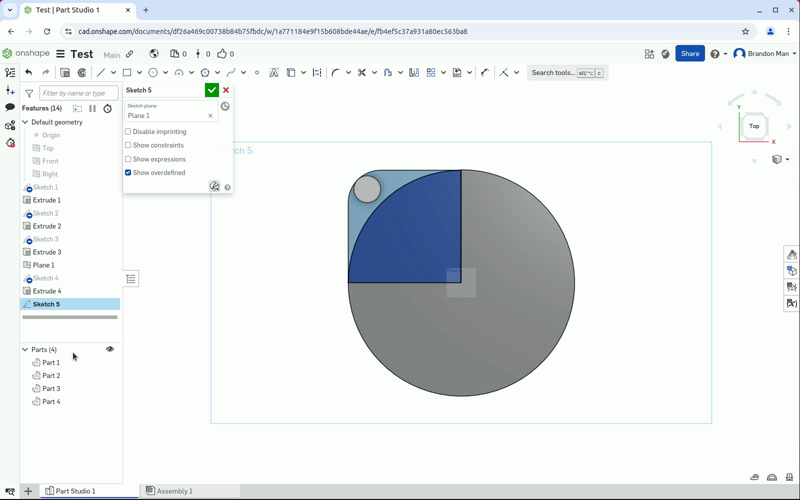
key(y)
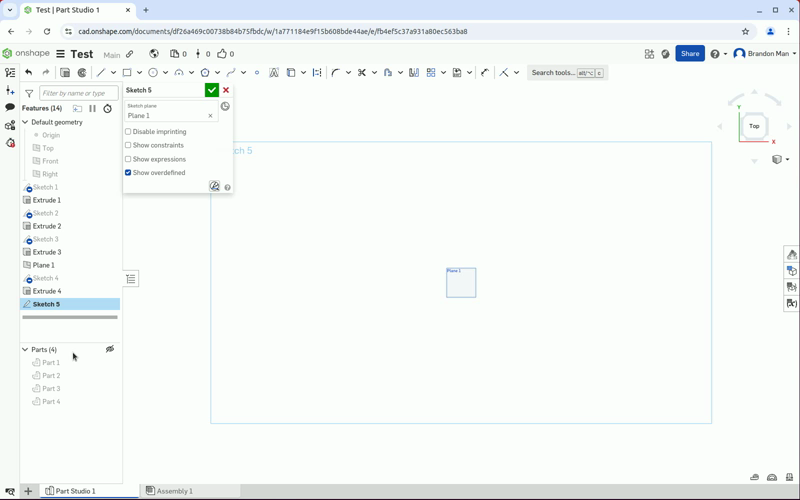
key(a)
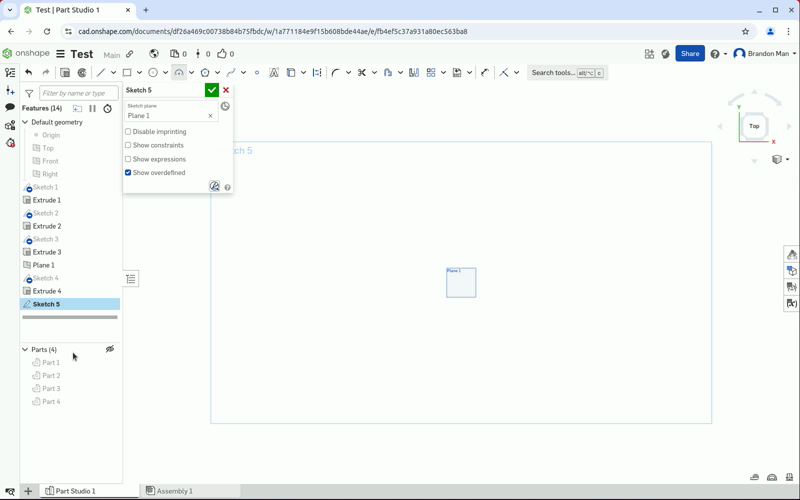
key_down(shift)
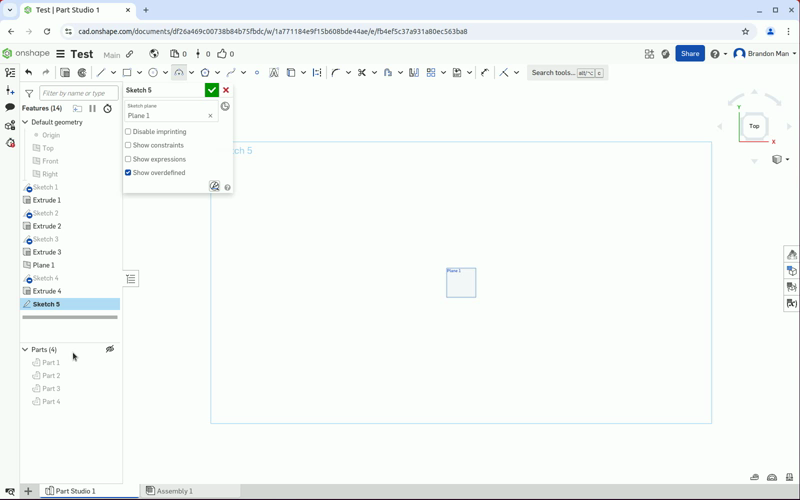
mouse_move(423, 375)
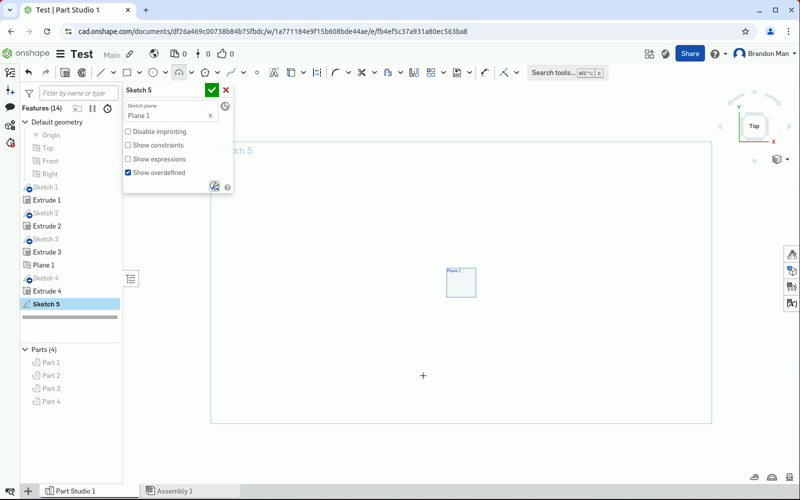
click(423, 375)
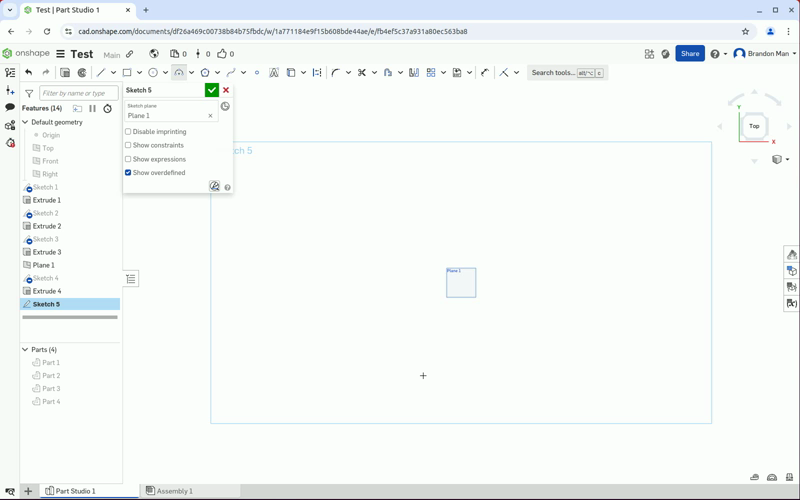
key_up(shift)
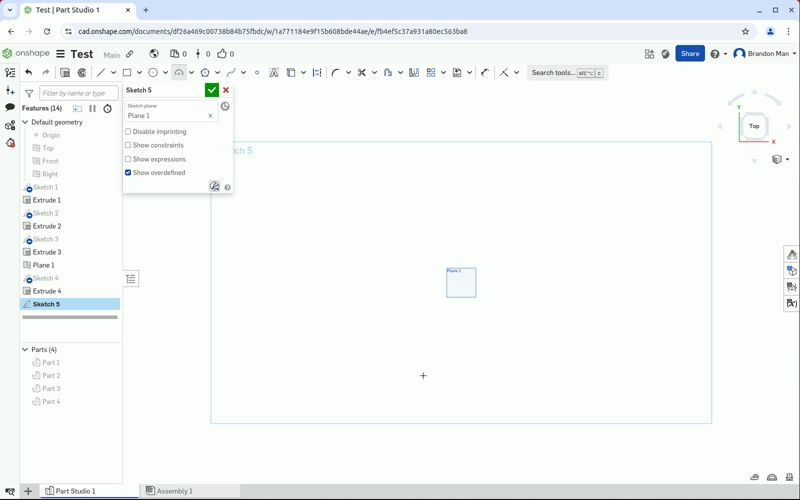
key_down(shift)
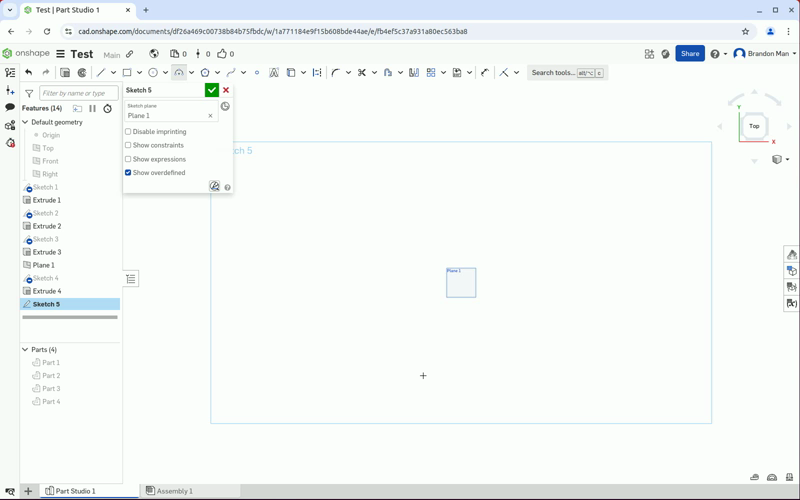
mouse_move(448, 382)
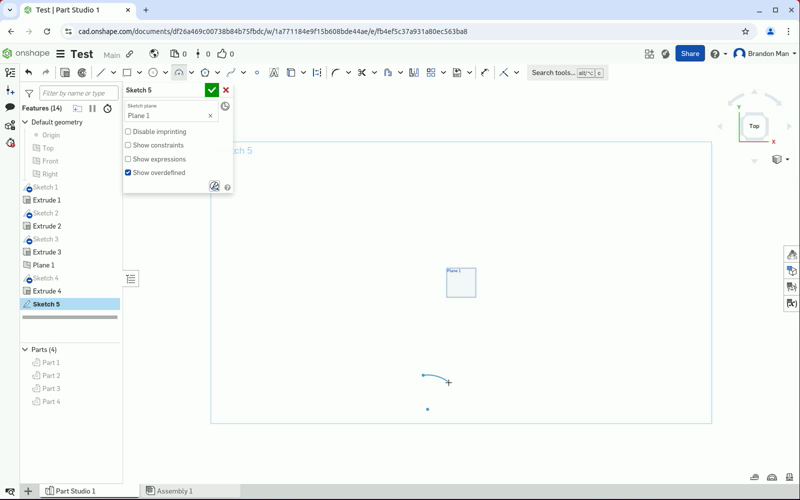
click(448, 382)
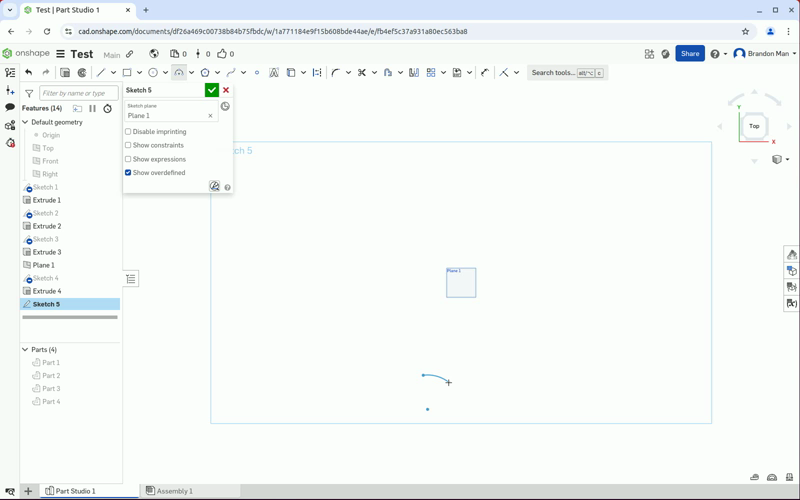
mouse_move(435, 379)
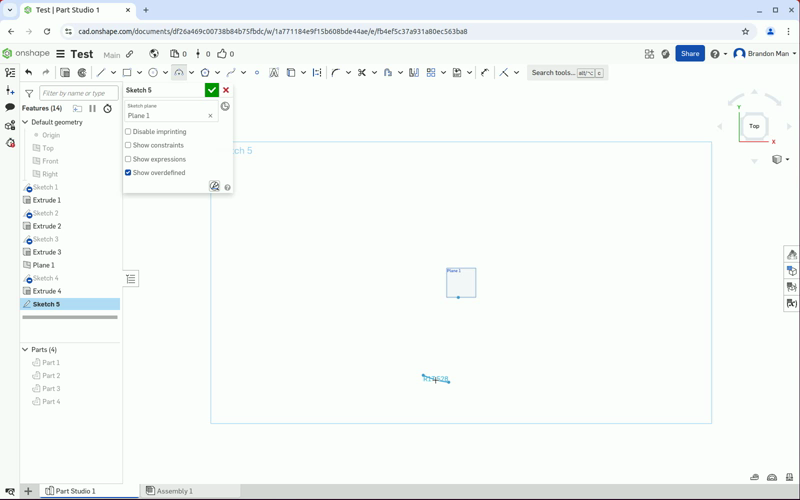
click(435, 379)
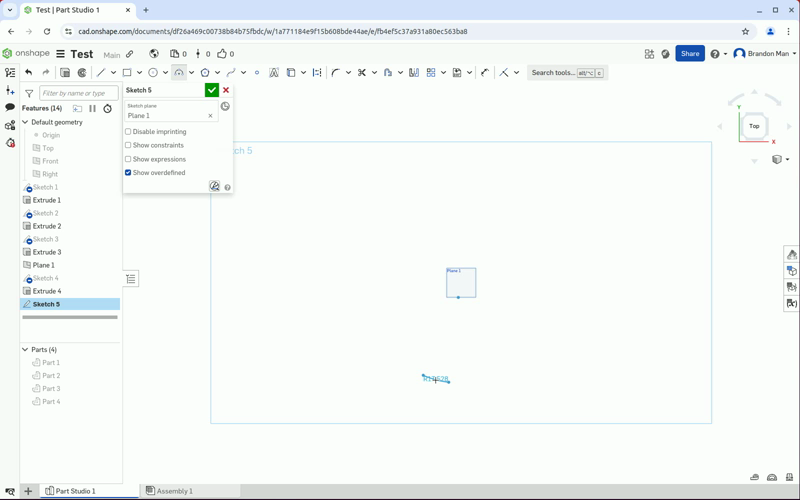
key_up(shift)
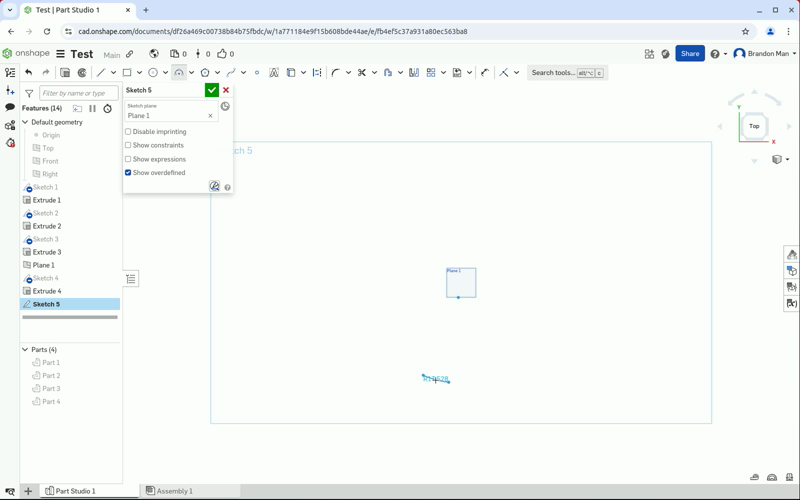
mouse_move(448, 382)
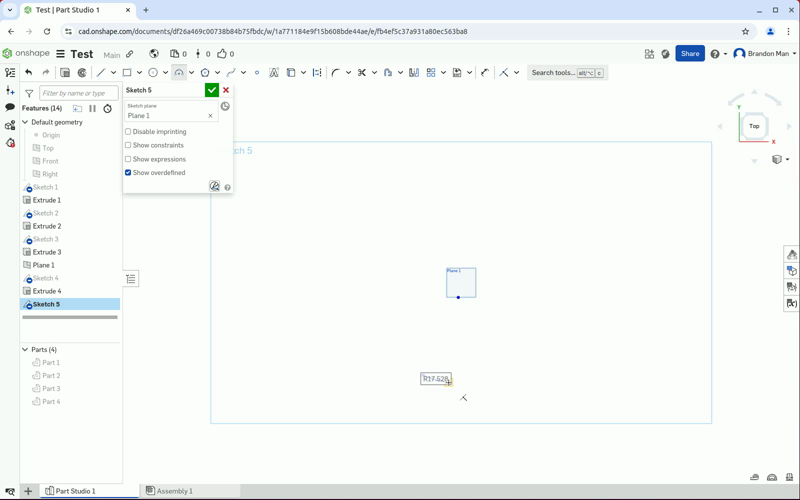
click(448, 382)
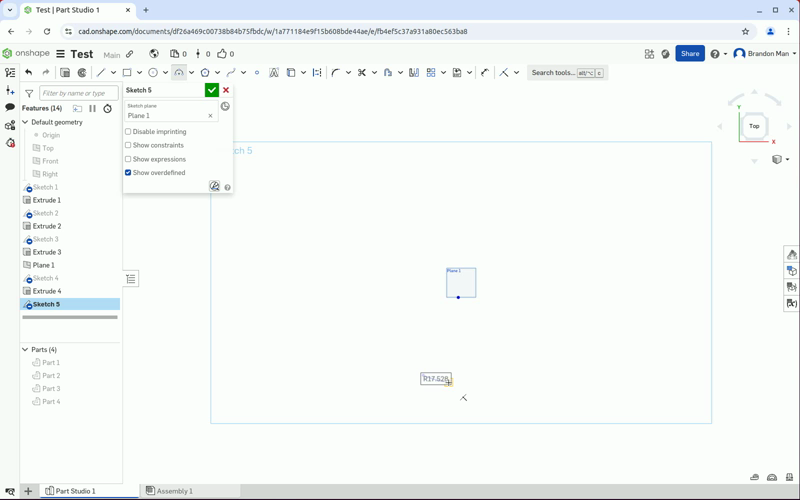
mouse_move(423, 375)
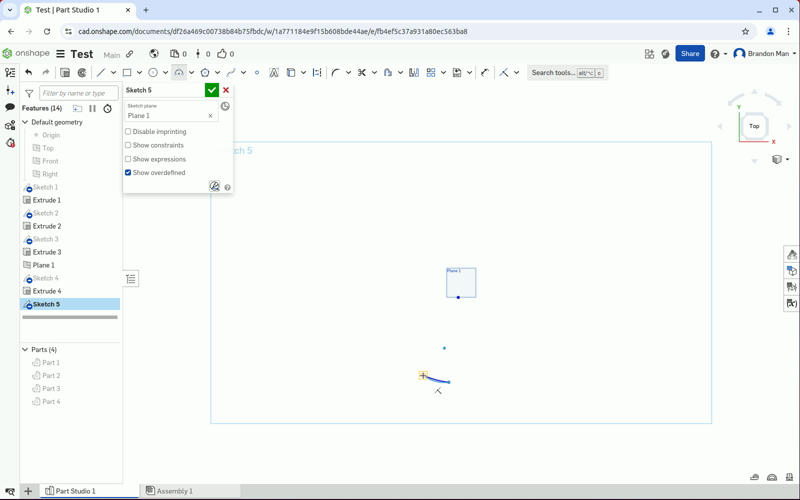
click(423, 375)
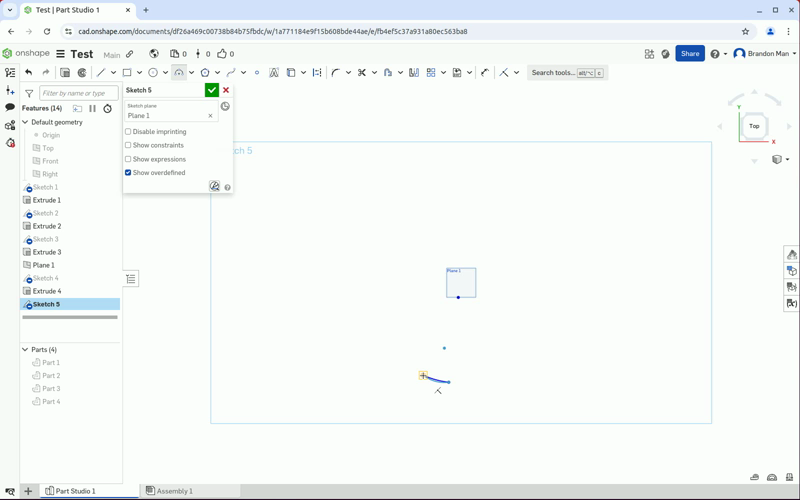
key_down(shift)
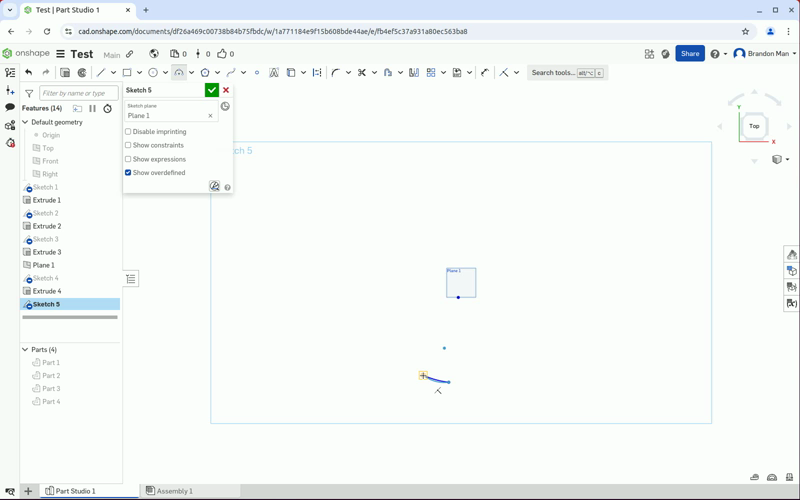
mouse_move(439, 366)
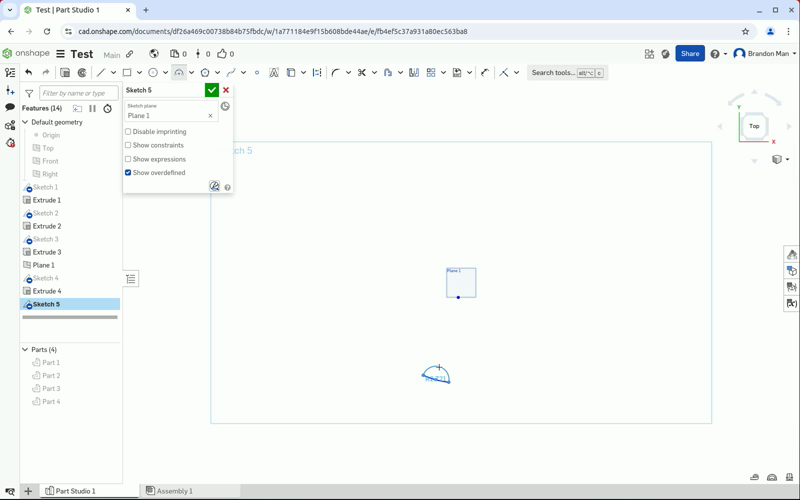
click(439, 366)
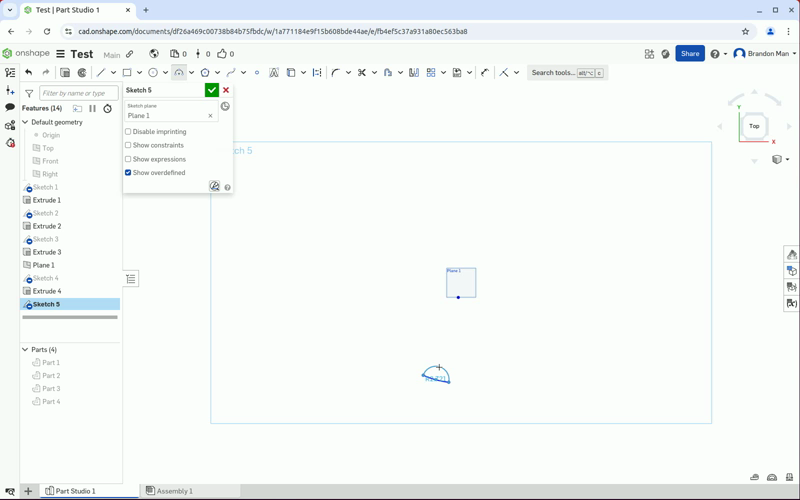
key_up(shift)
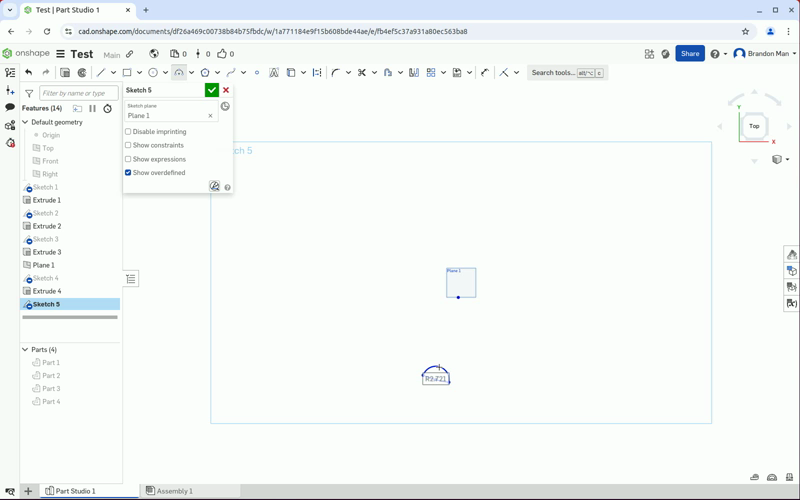
key(esc)
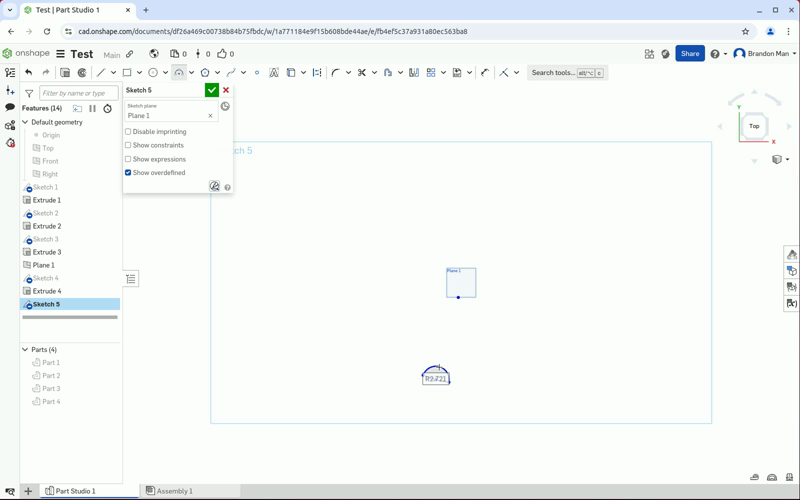
mouse_move(435, 377)
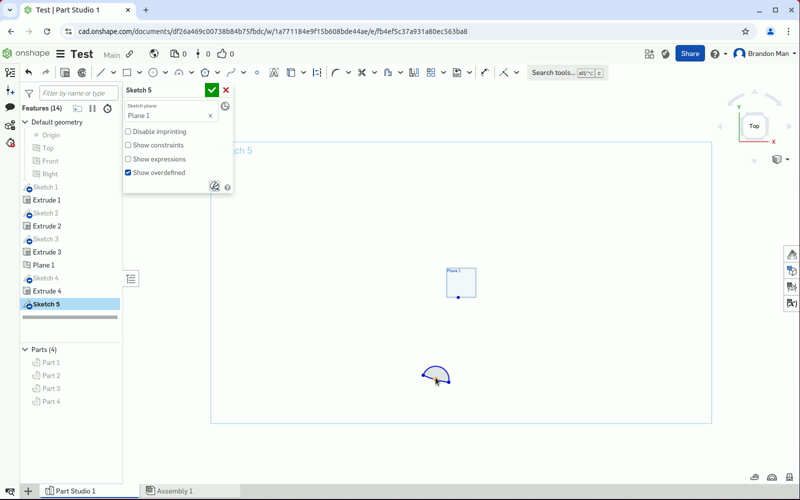
scroll(6)
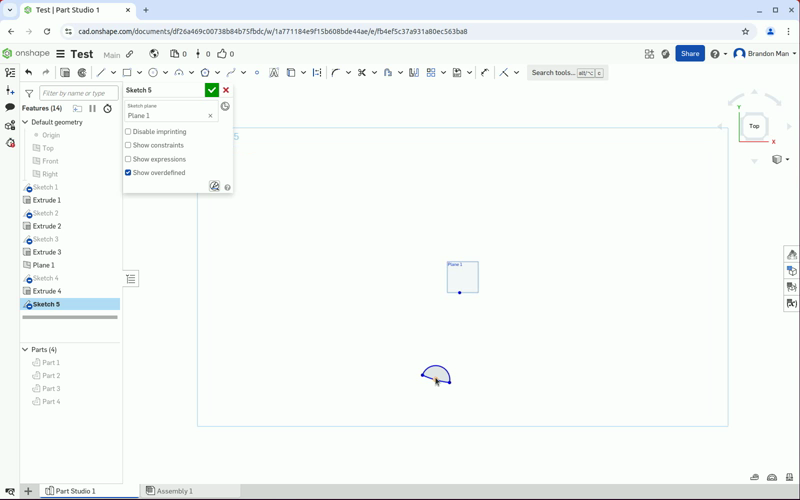
scroll(6)
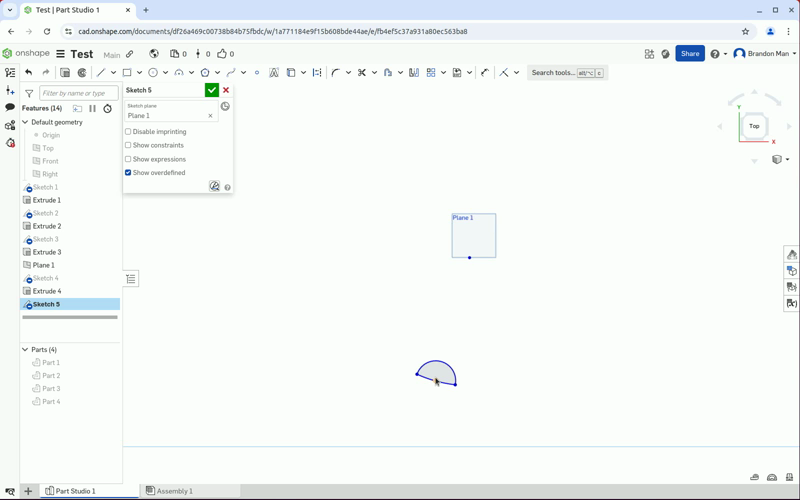
scroll(6)
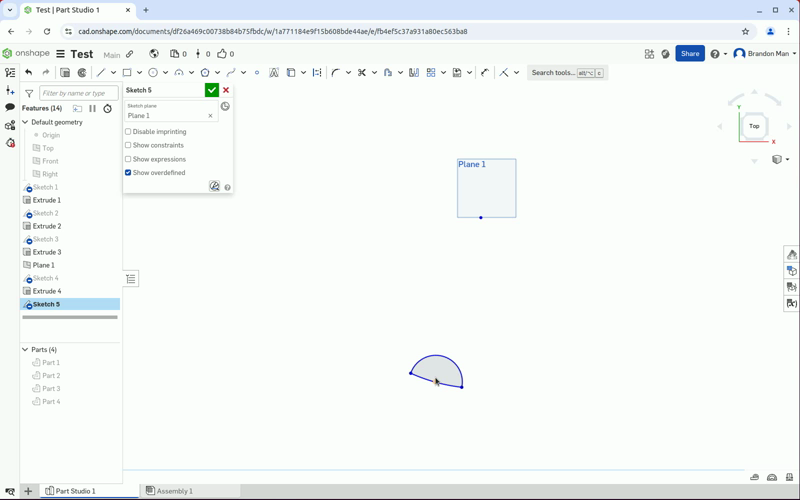
scroll(6)
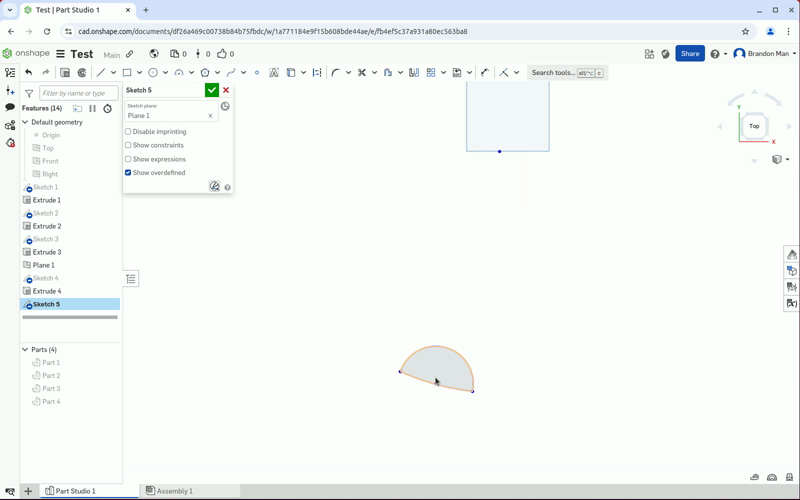
scroll(6)
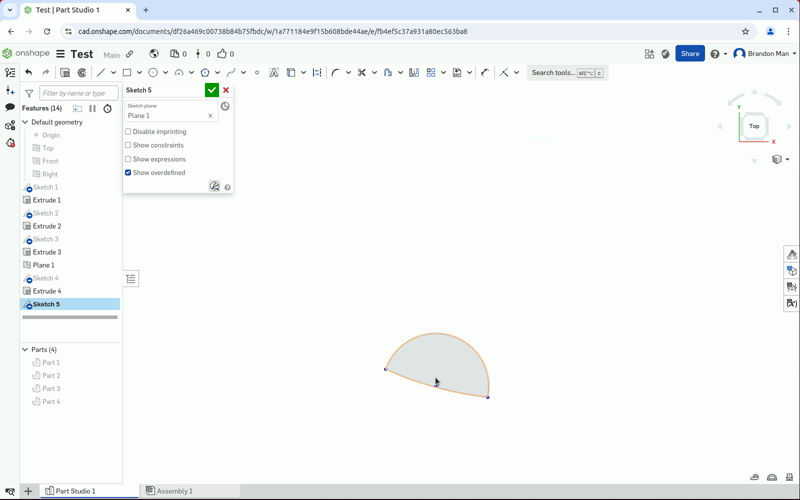
scroll(6)
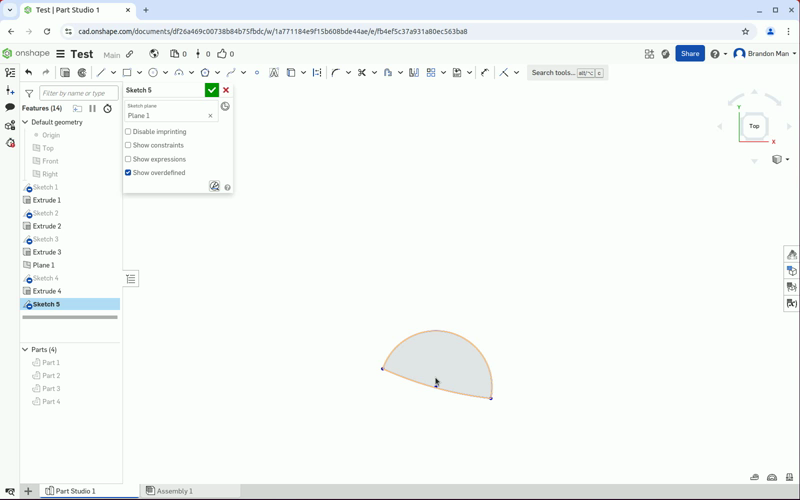
scroll(6)
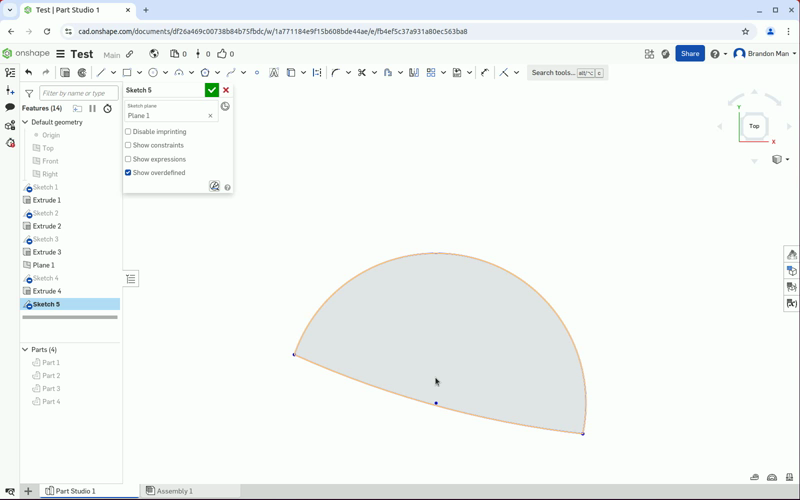
click(435, 377)
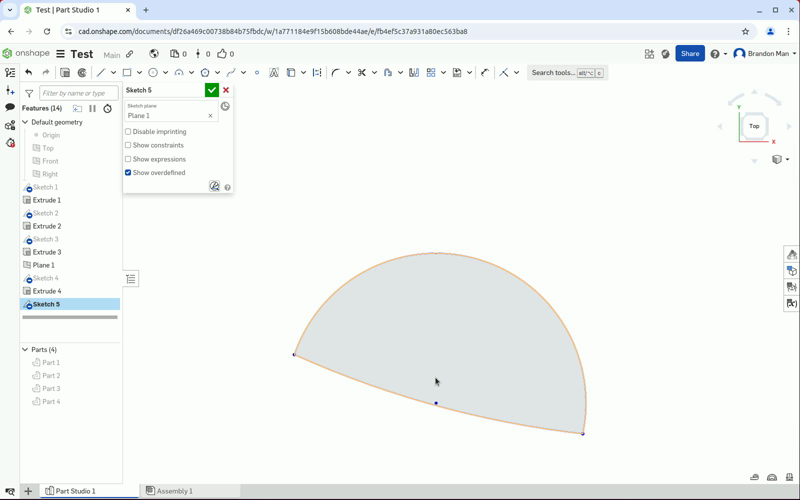
scroll(-6)
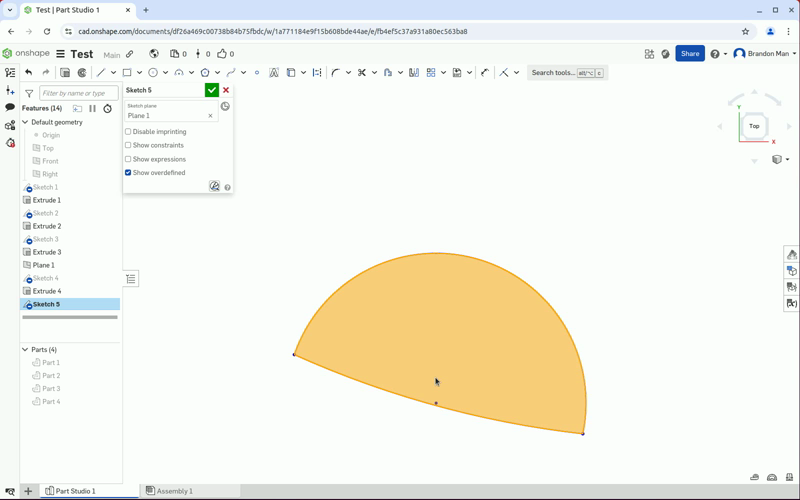
scroll(-6)
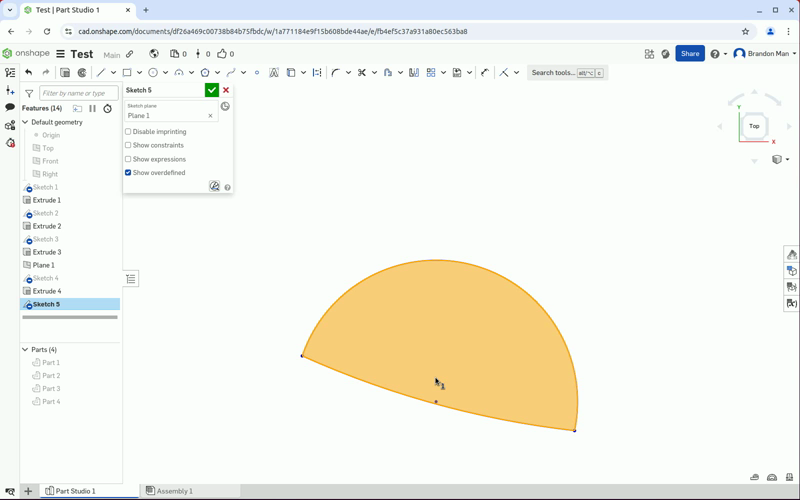
scroll(-6)
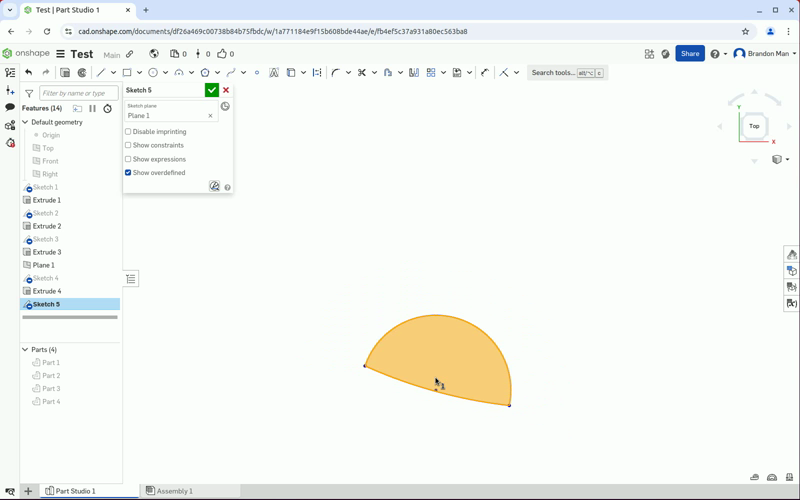
scroll(-6)
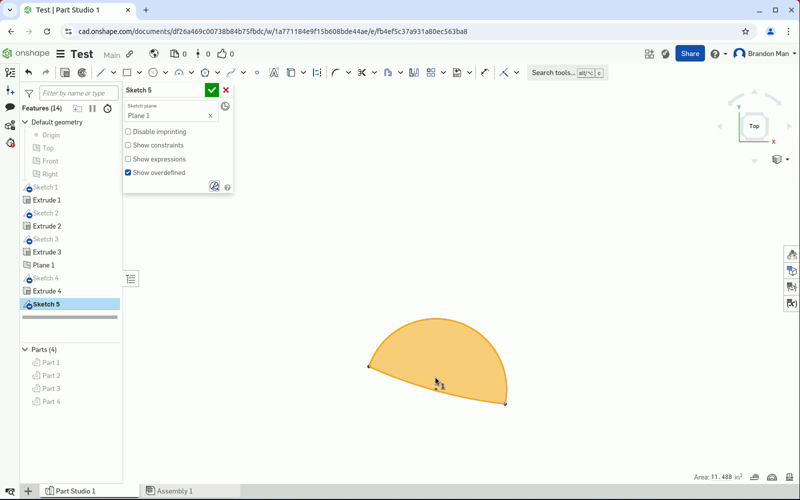
scroll(-6)
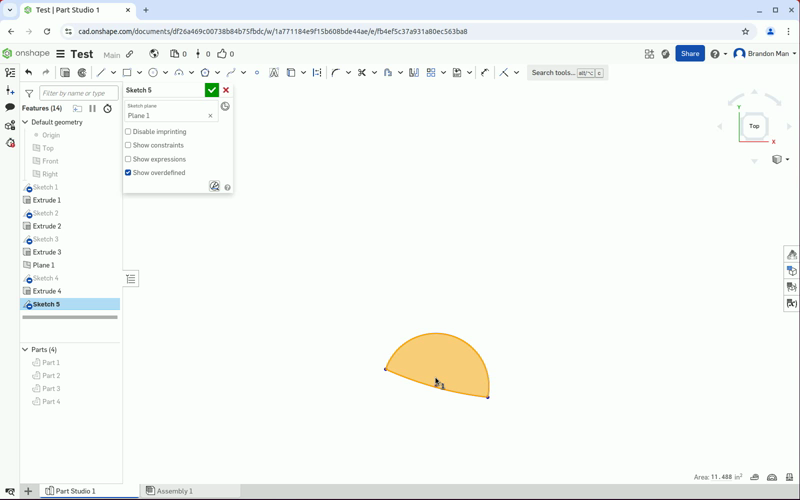
scroll(-6)
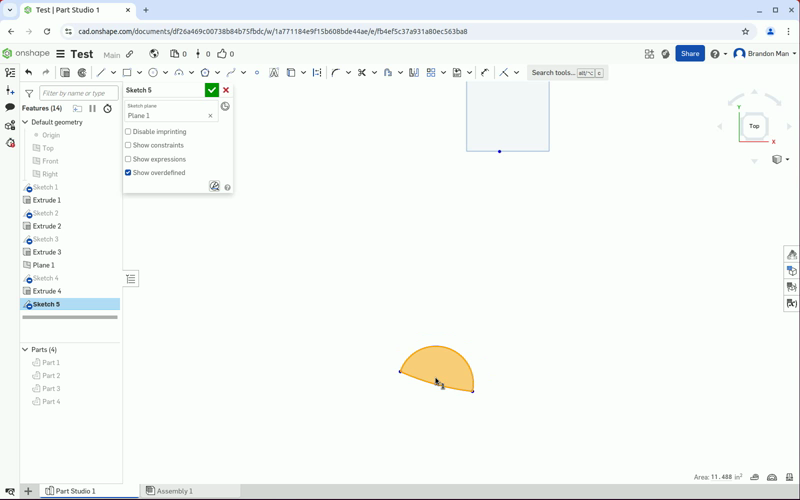
scroll(-6)
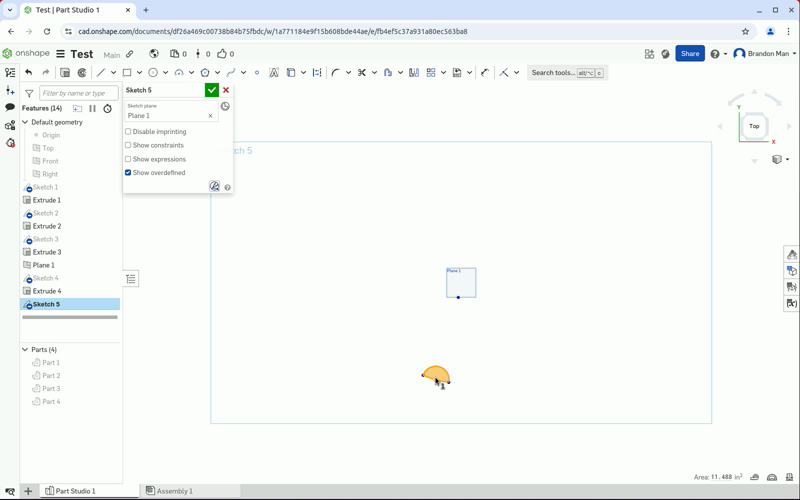
mouse_move(73, 352)
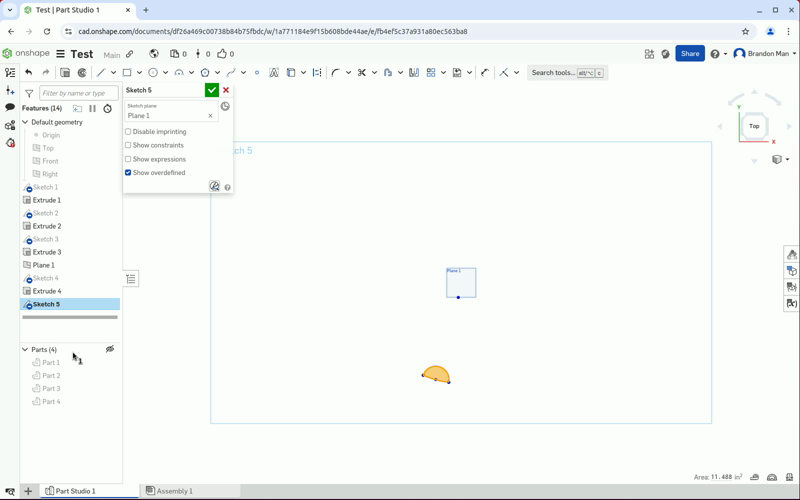
key(shift+y)
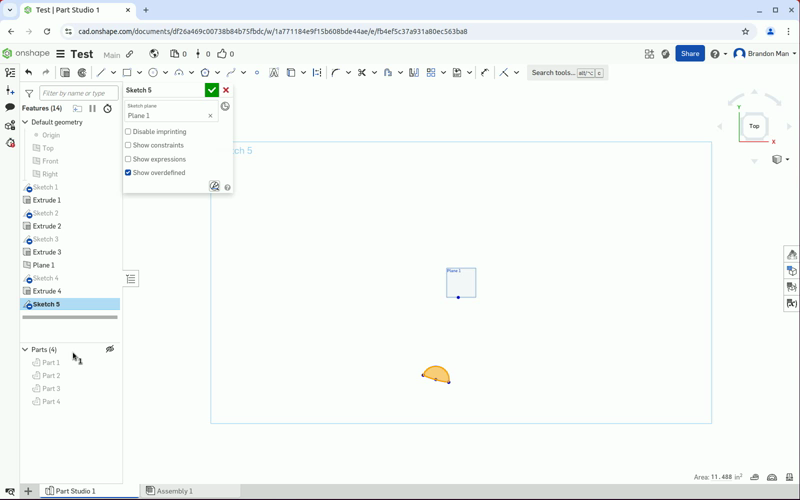
key(shift+e)
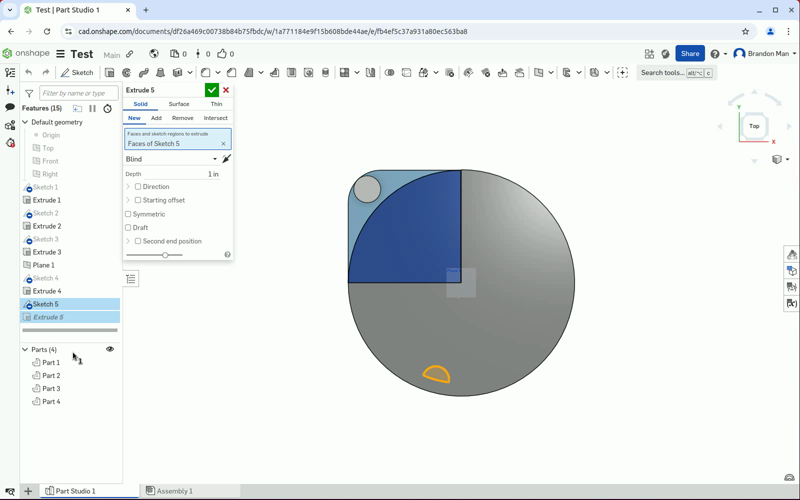
mouse_move(143, 106)
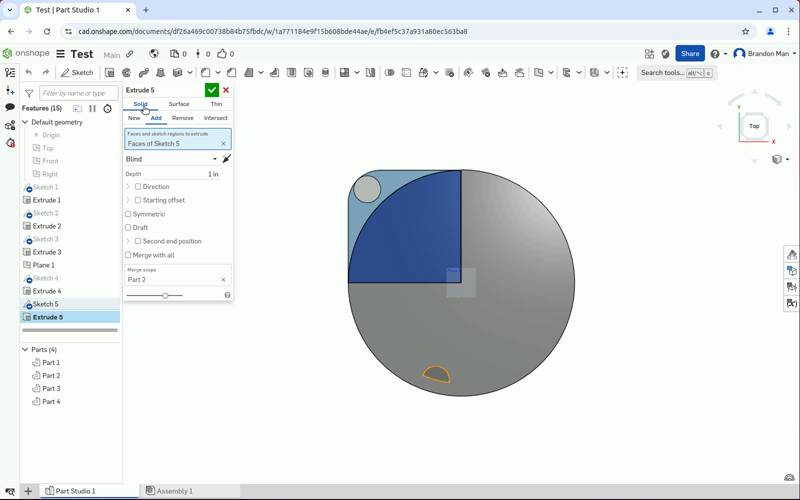
click(143, 106)
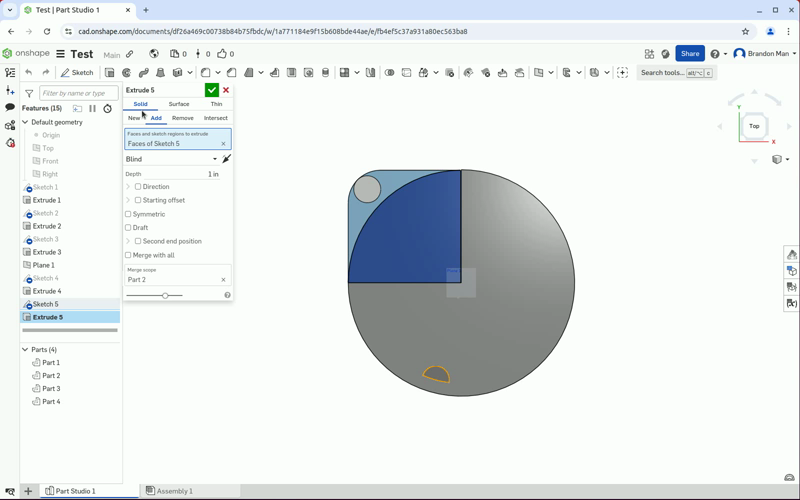
mouse_move(137, 120)
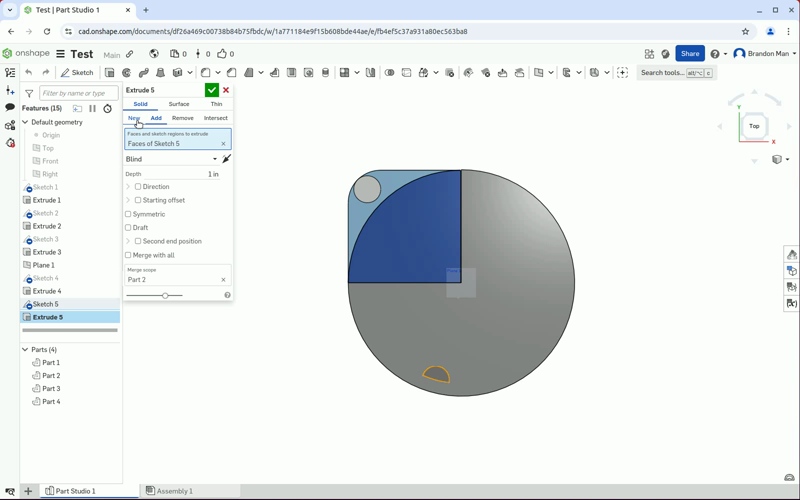
click(137, 120)
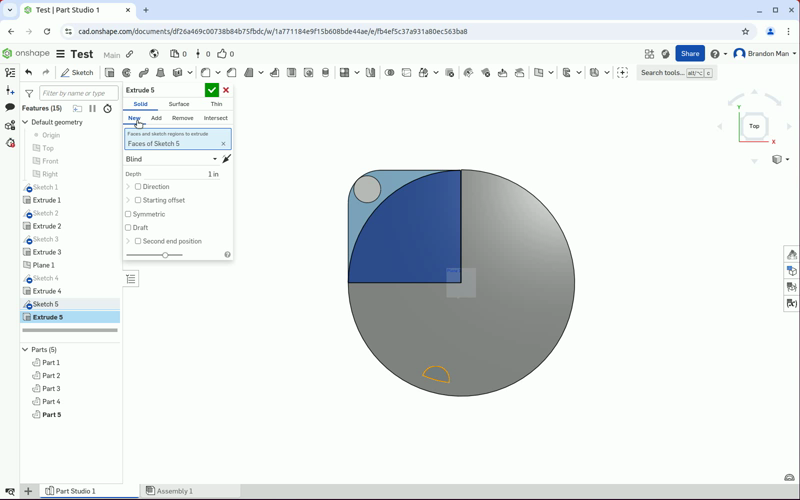
key(tab, 4)
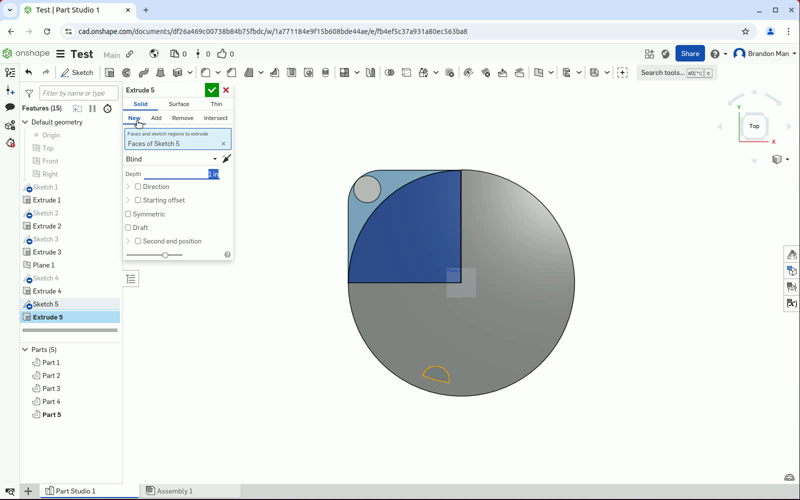
text(2.648)
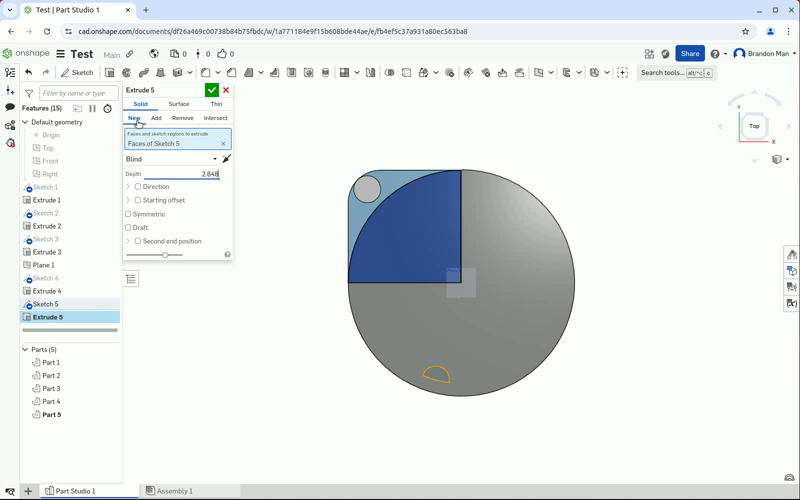
key(enter)
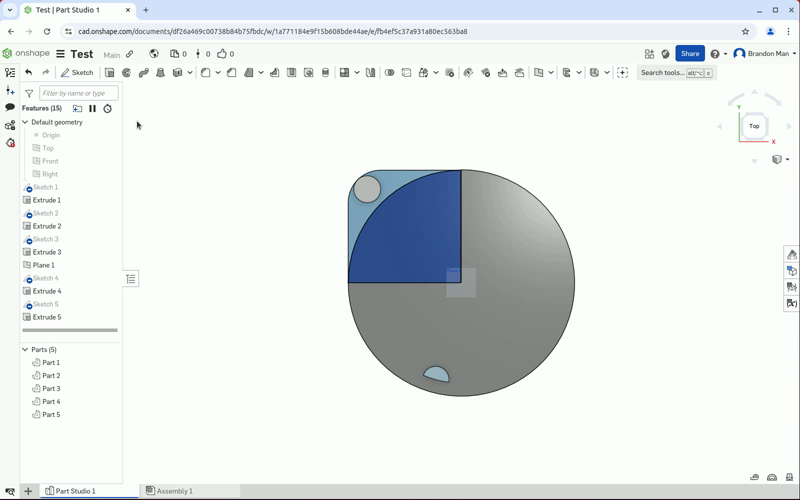
key(shift+h)
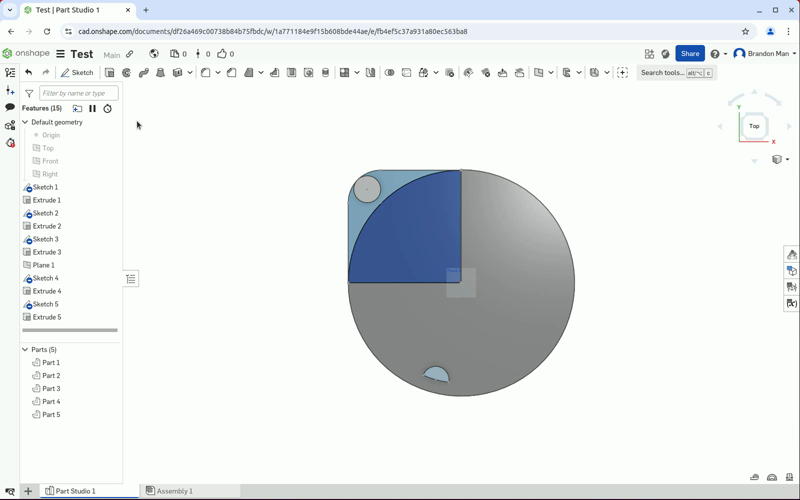
key(shift+h)
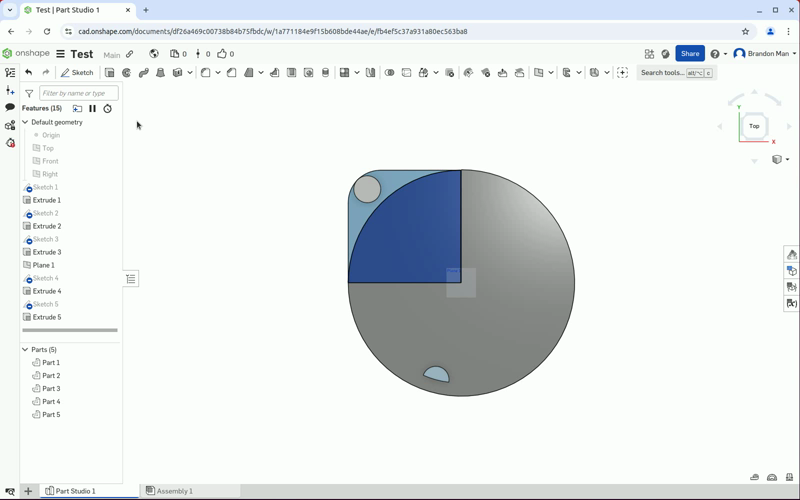
mouse_move(73, 189)
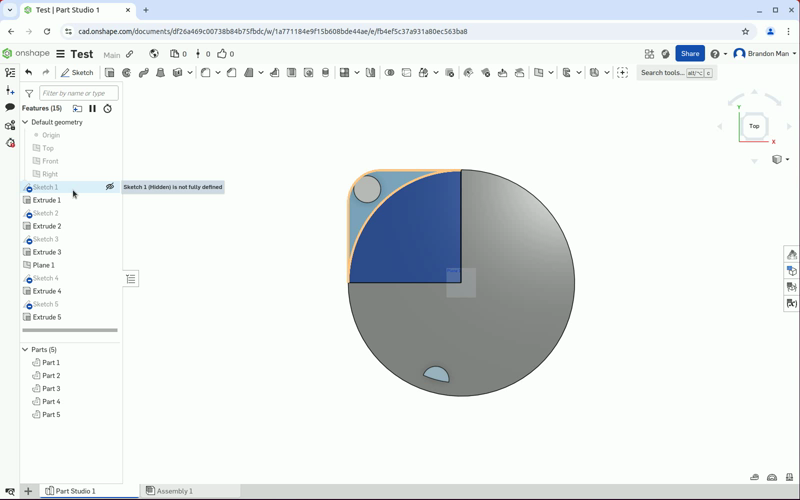
click(73, 189)
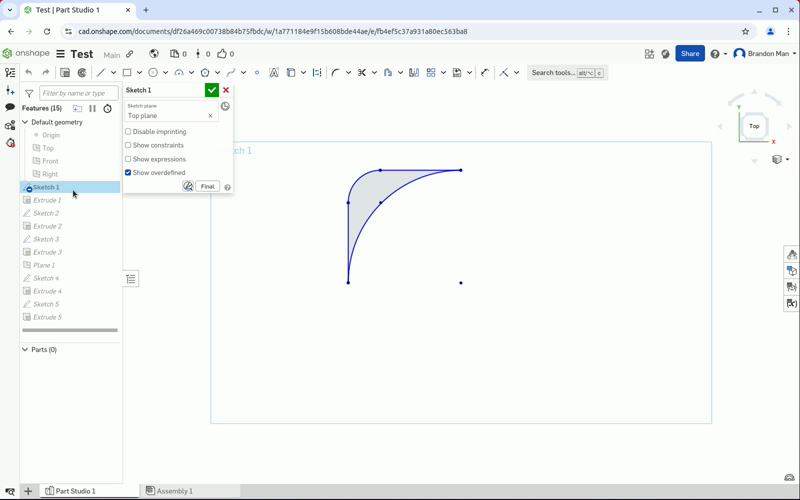
mouse_move(229, 92)
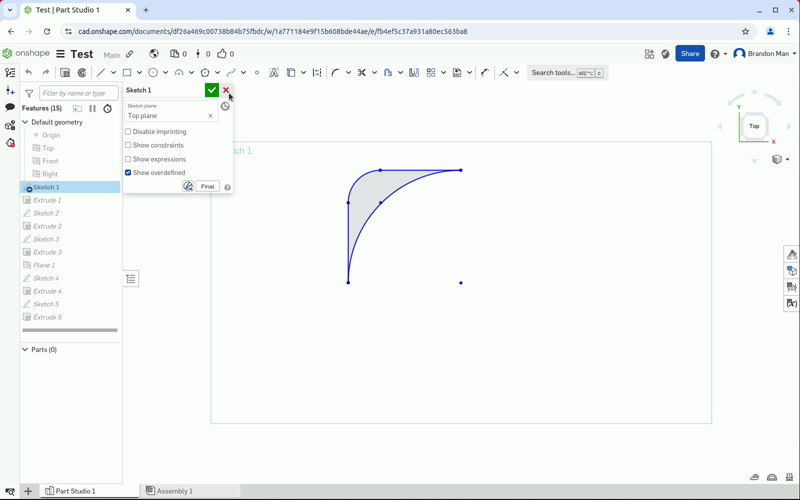
click(229, 92)
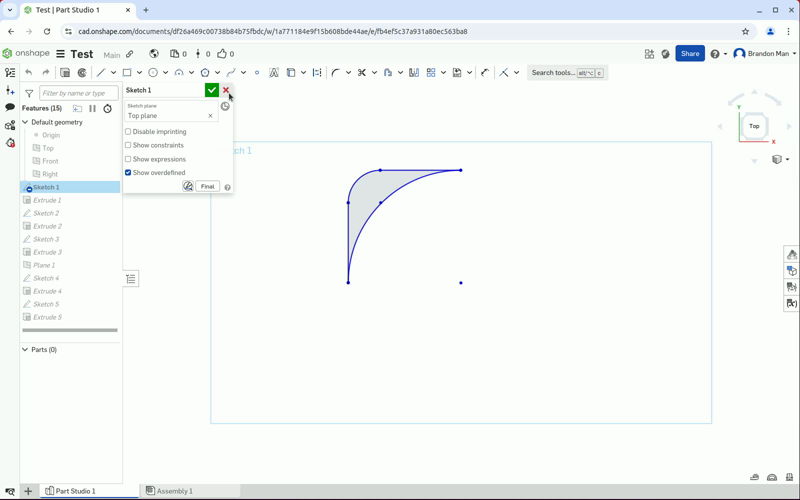
key(shift+s)
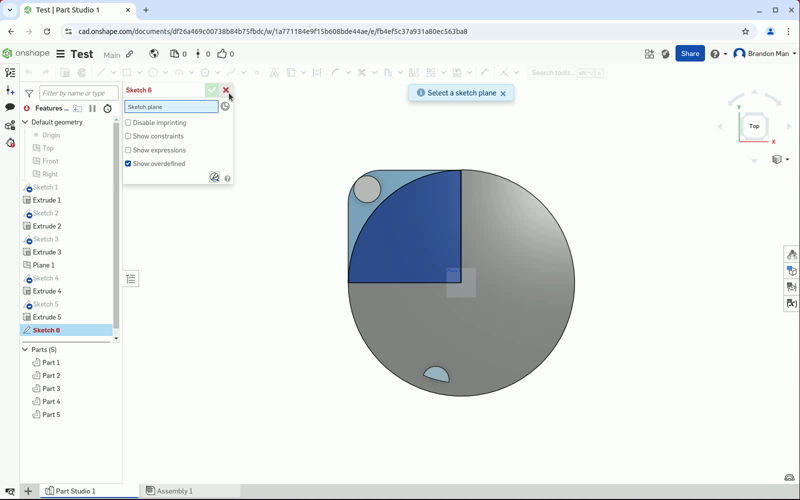
mouse_move(69, 267)
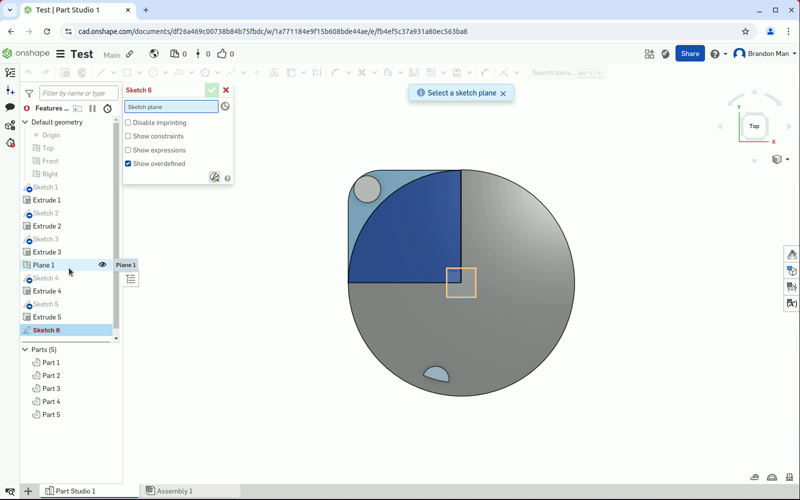
click(69, 267)
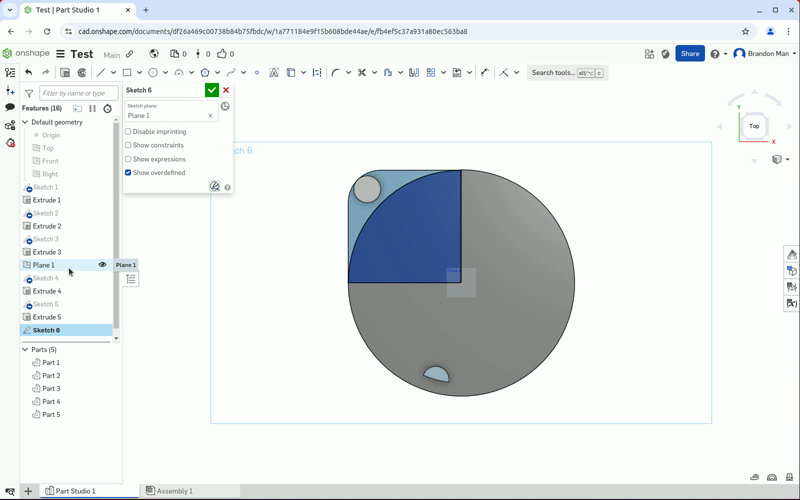
mouse_move(73, 352)
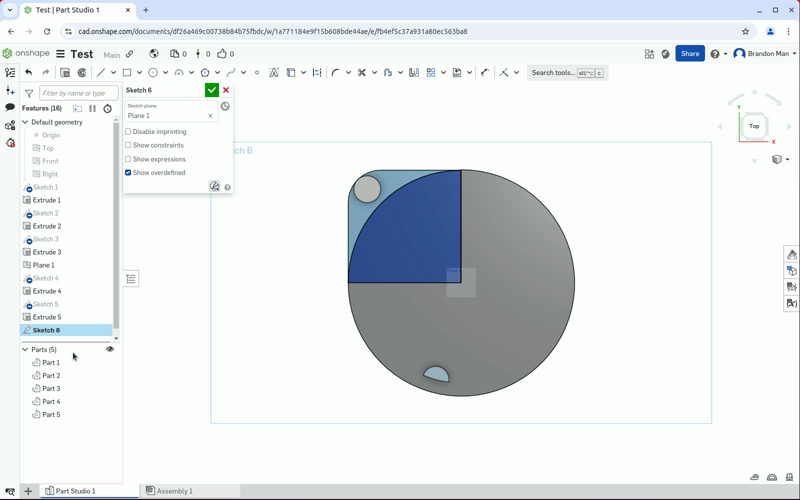
key(y)
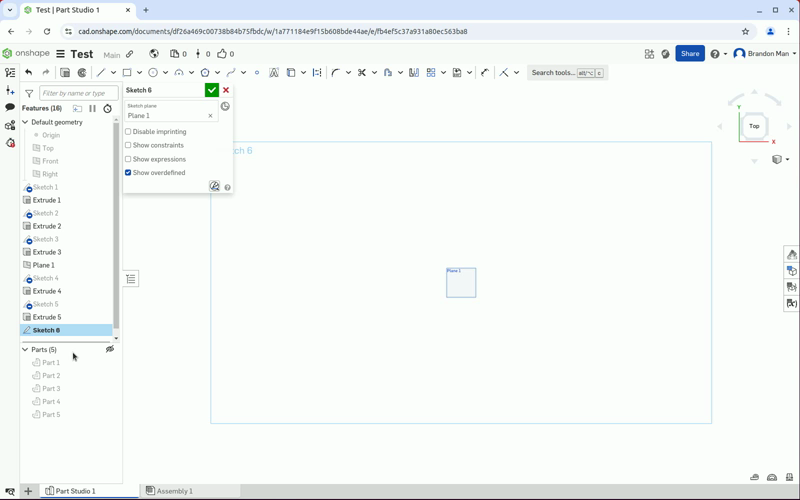
key(a)
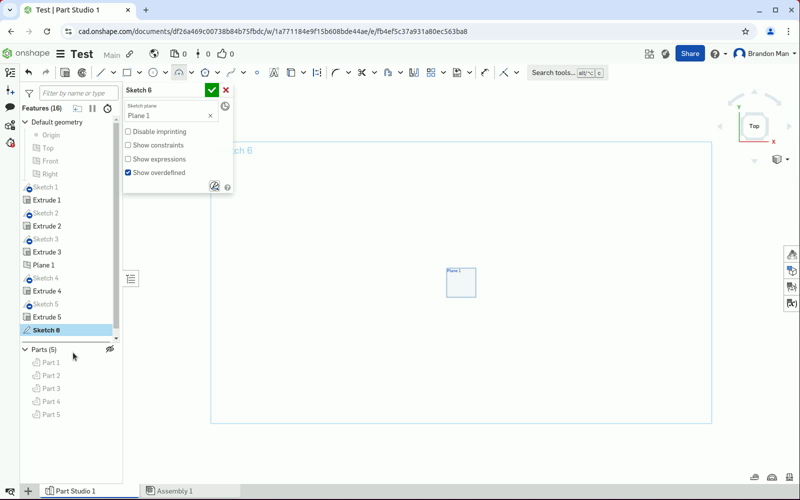
key_down(shift)
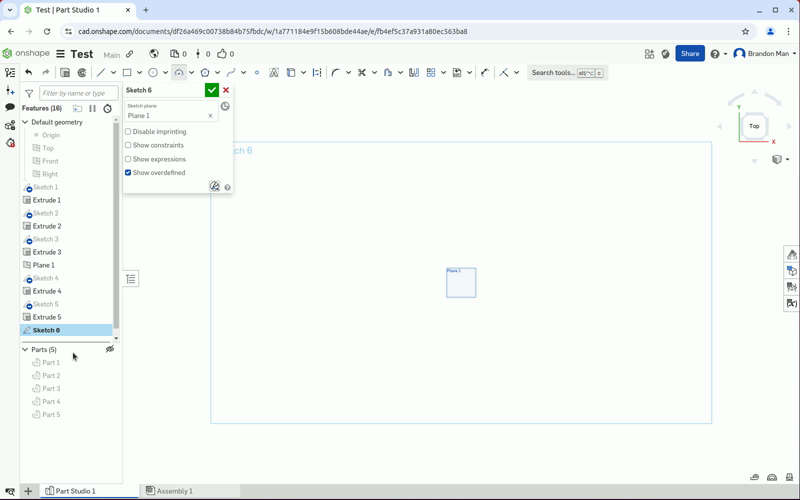
mouse_move(553, 245)
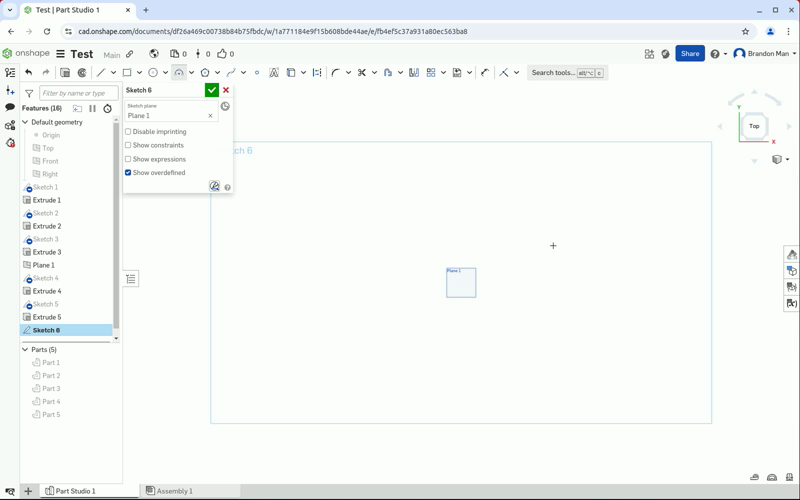
click(553, 245)
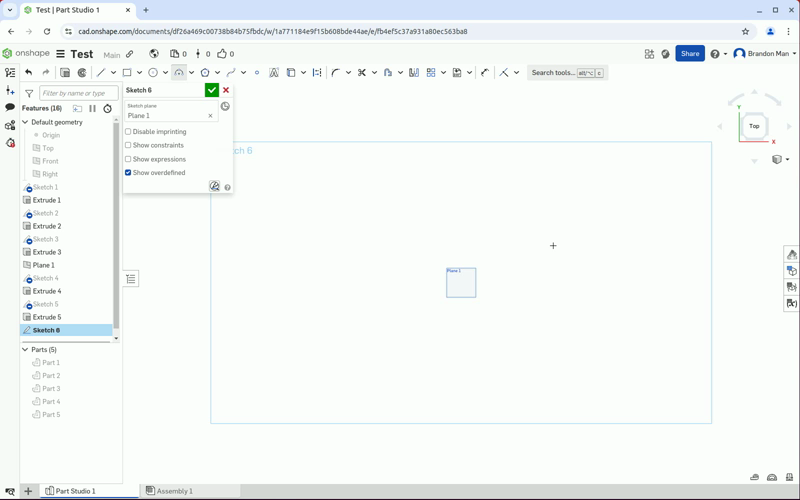
key_up(shift)
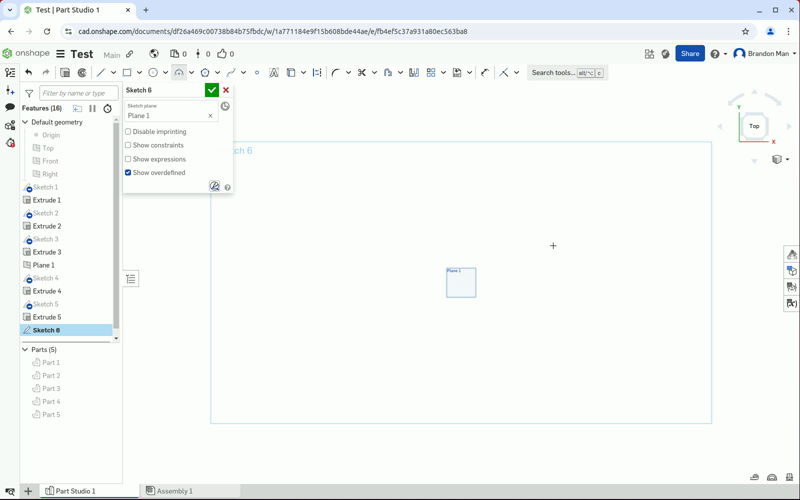
key_down(shift)
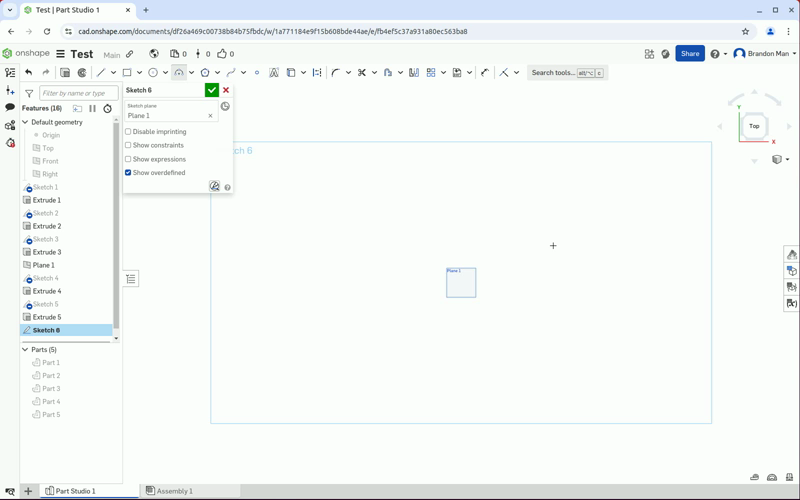
mouse_move(560, 270)
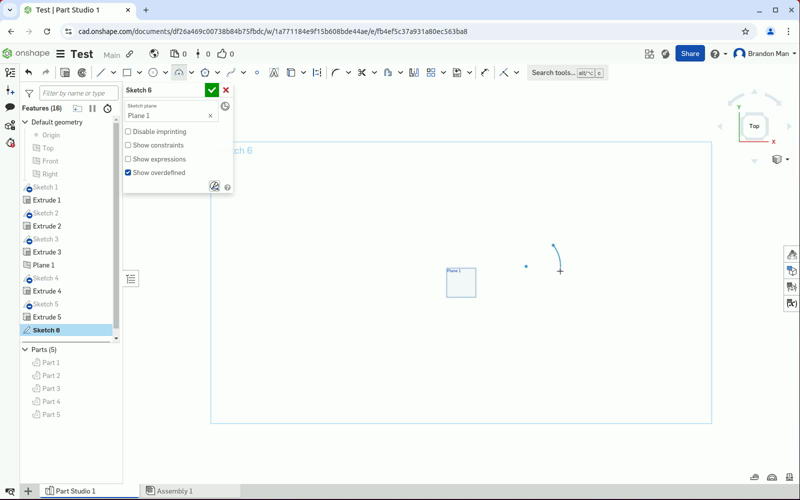
click(560, 270)
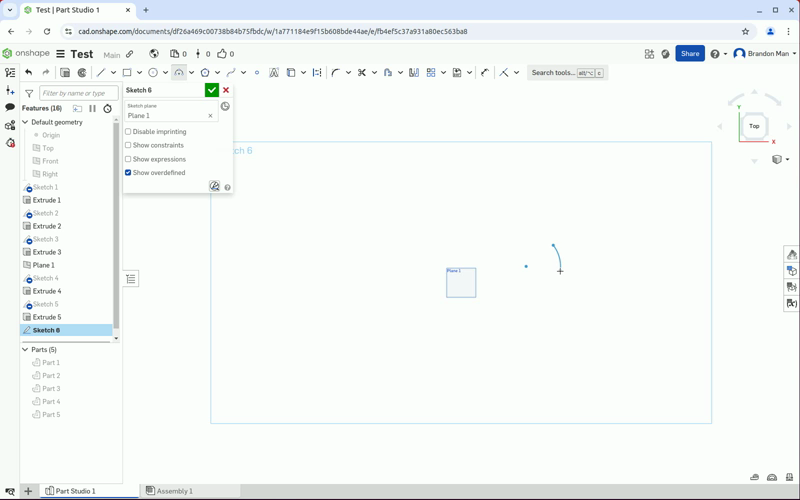
mouse_move(544, 261)
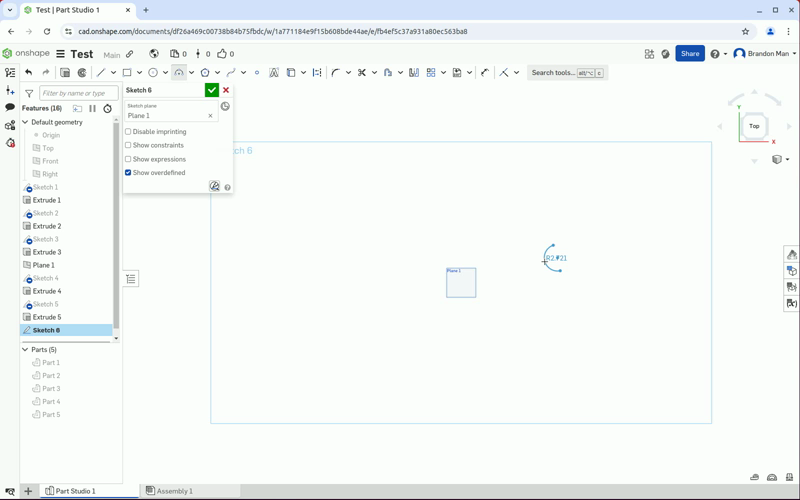
click(544, 261)
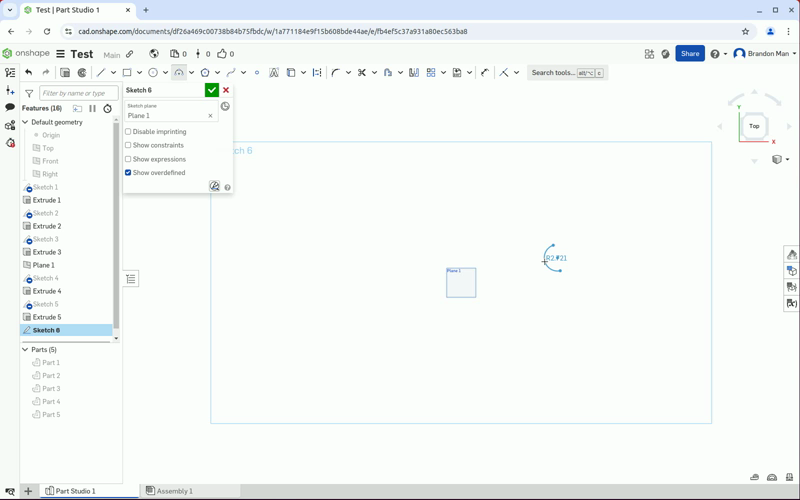
key_up(shift)
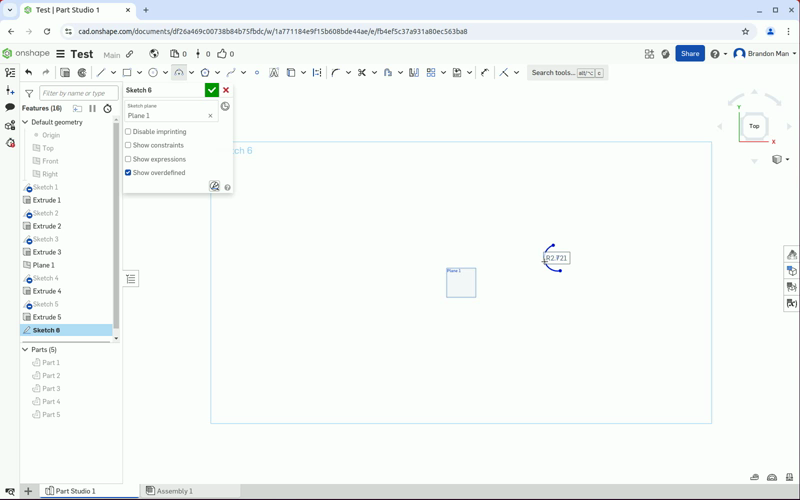
mouse_move(560, 270)
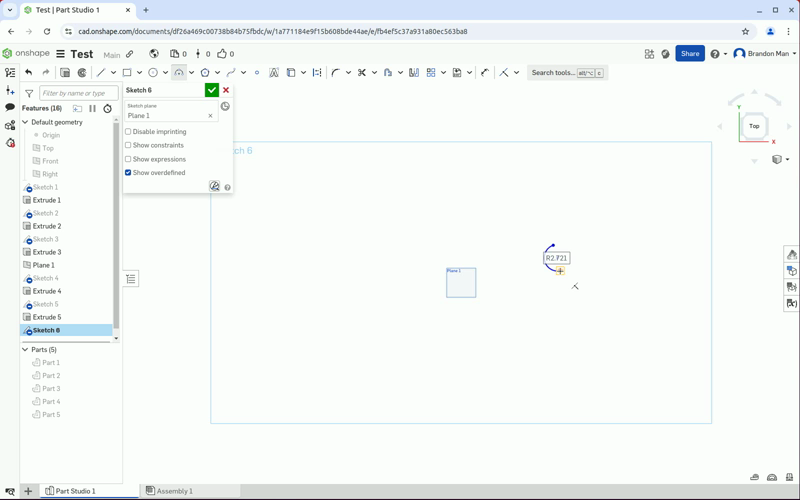
click(560, 270)
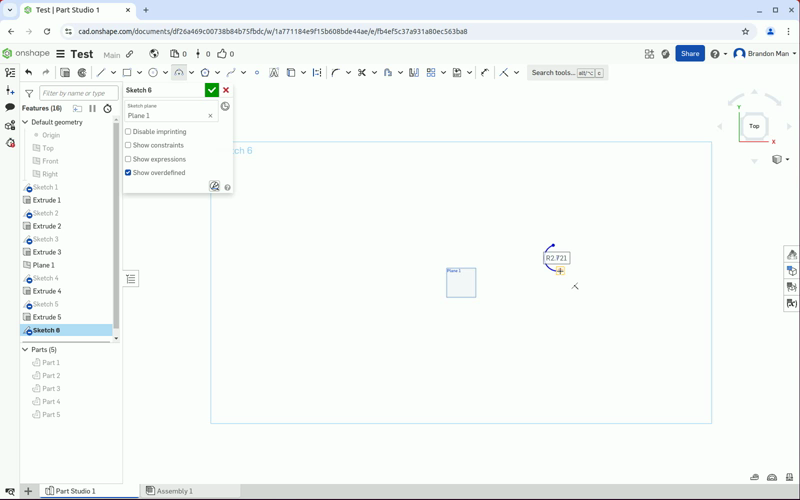
mouse_move(553, 245)
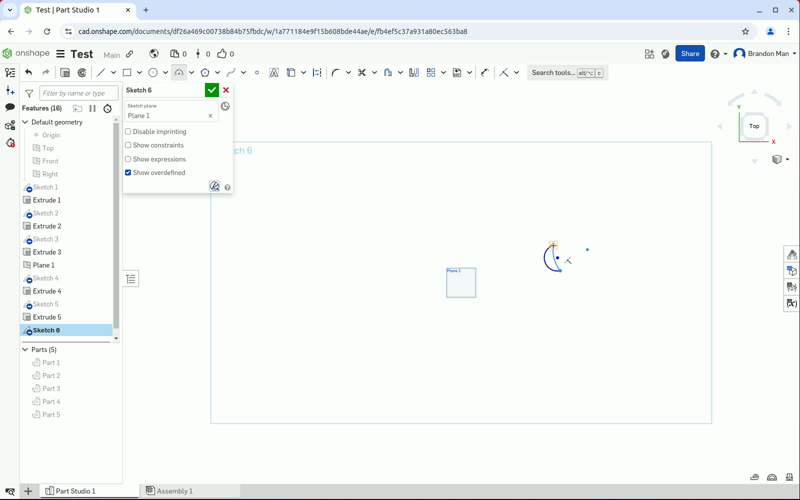
click(553, 245)
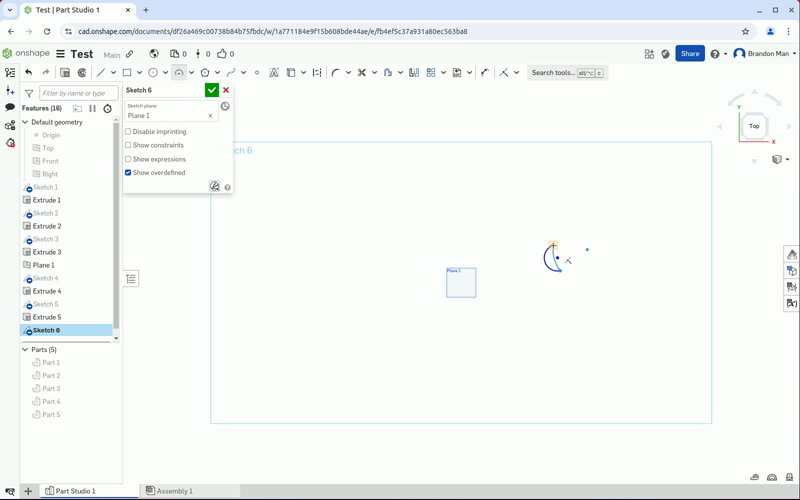
key_down(shift)
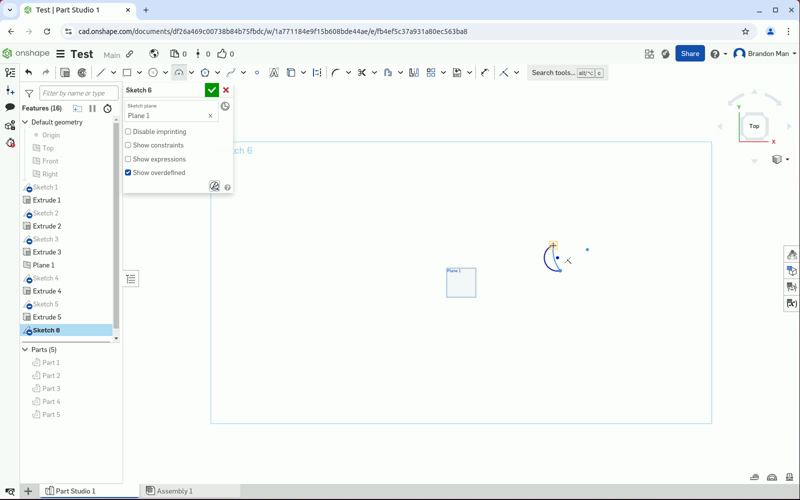
mouse_move(557, 257)
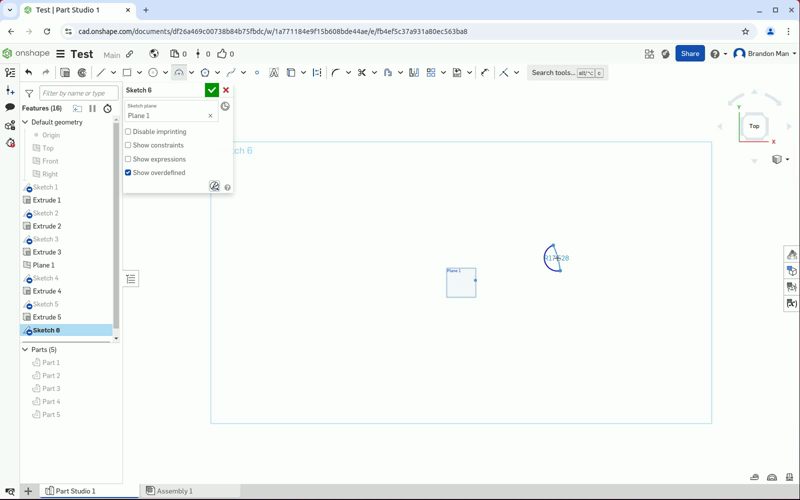
click(557, 257)
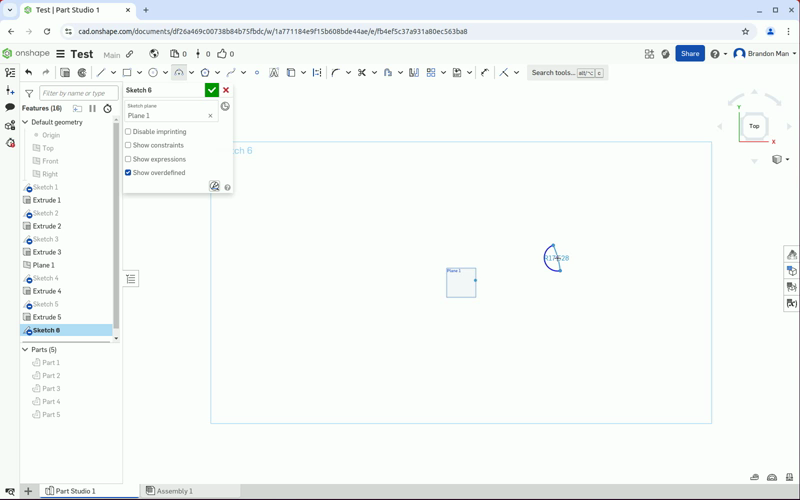
key_up(shift)
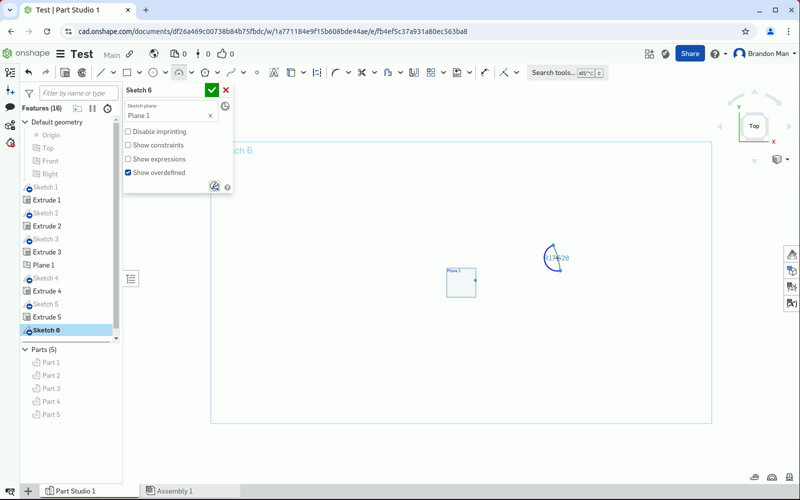
key(esc)
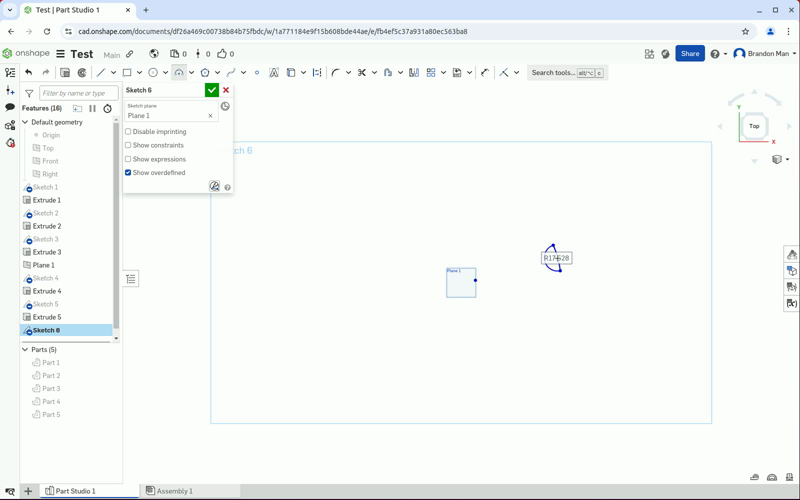
mouse_move(556, 261)
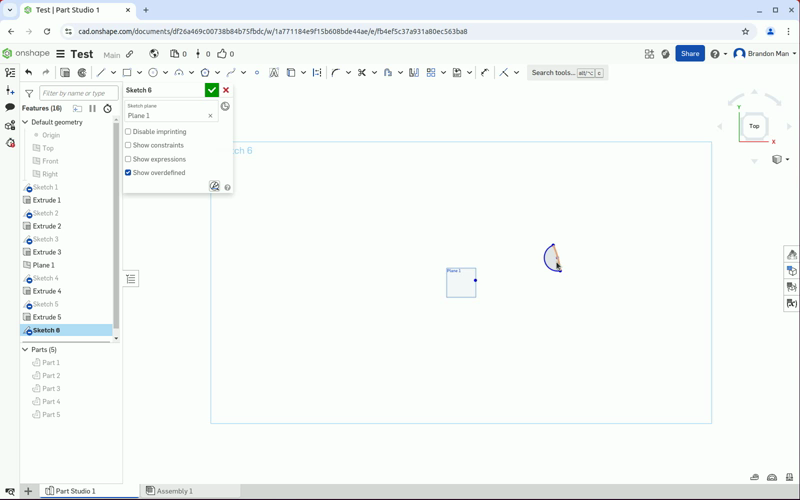
scroll(6)
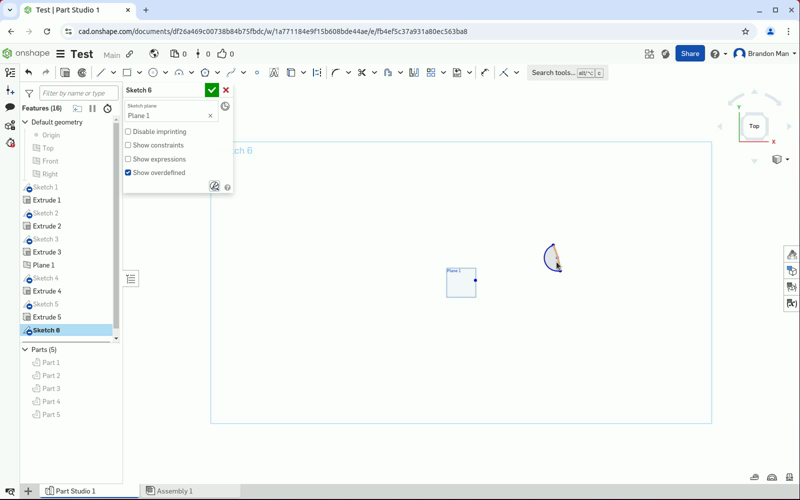
scroll(6)
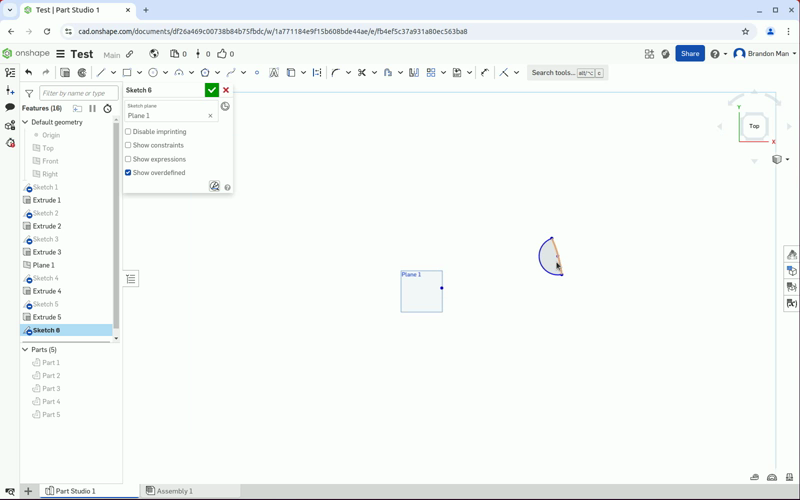
scroll(6)
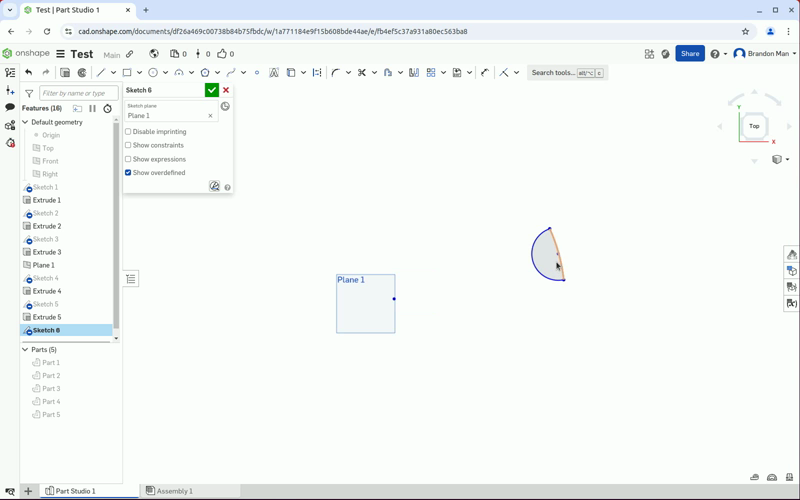
scroll(6)
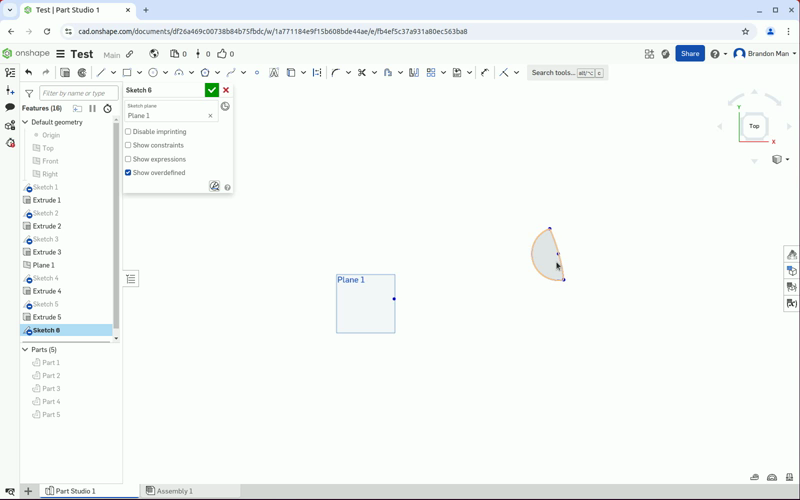
scroll(6)
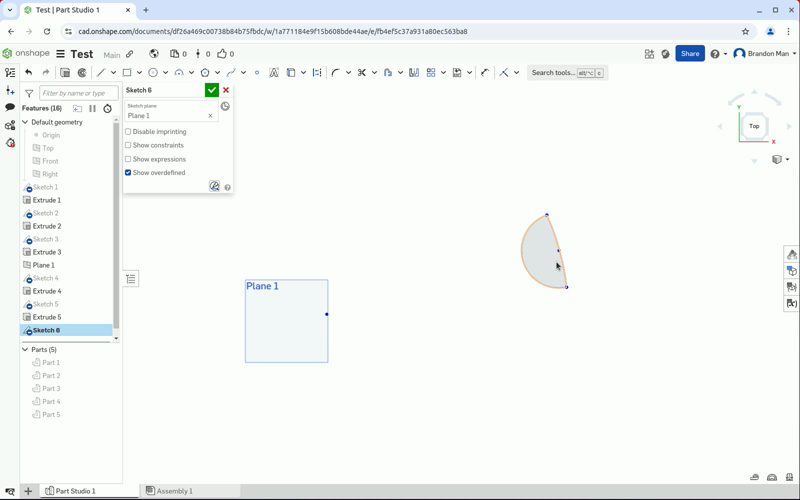
scroll(6)
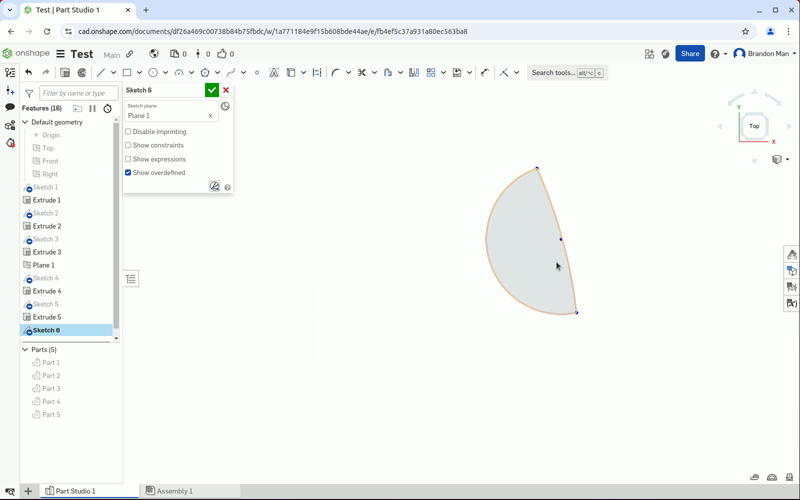
scroll(6)
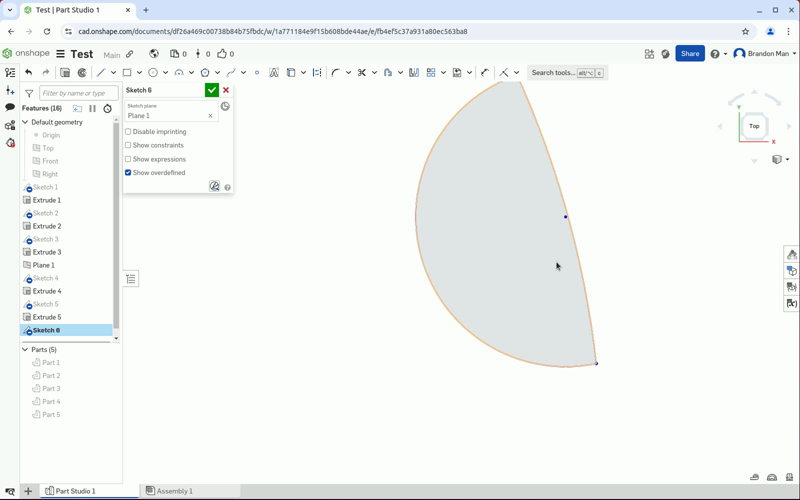
click(556, 261)
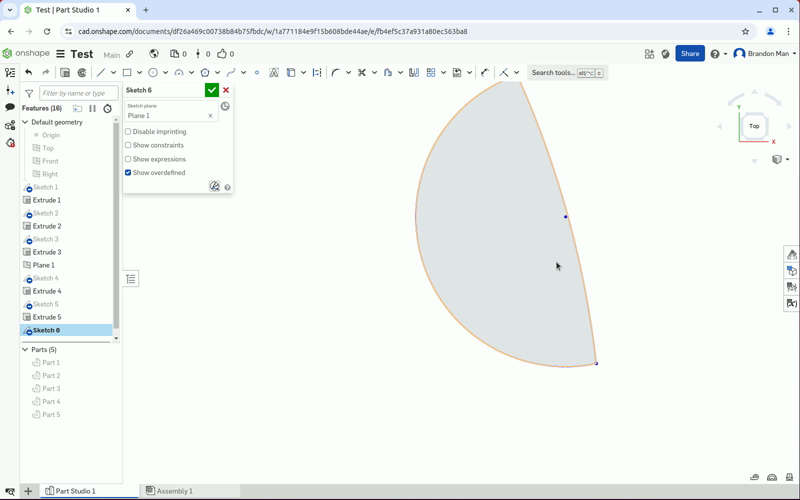
scroll(-6)
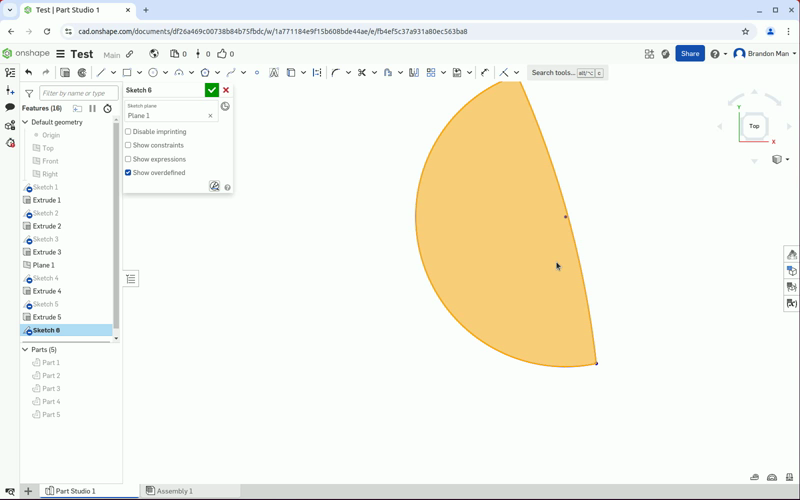
scroll(-6)
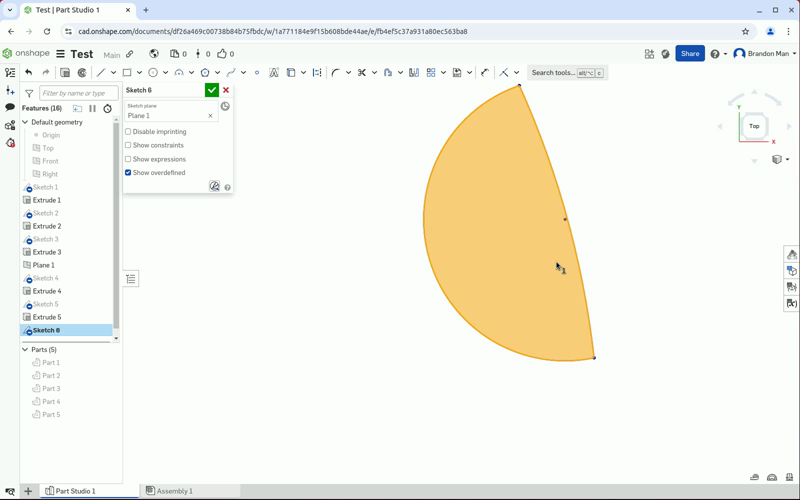
scroll(-6)
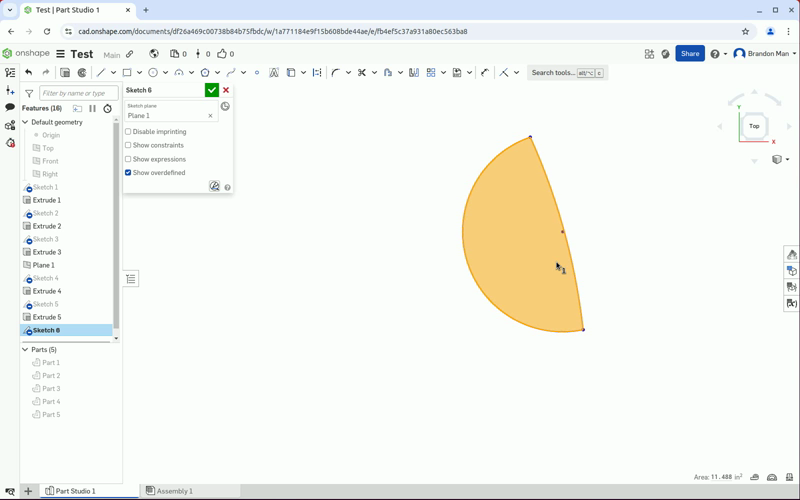
scroll(-6)
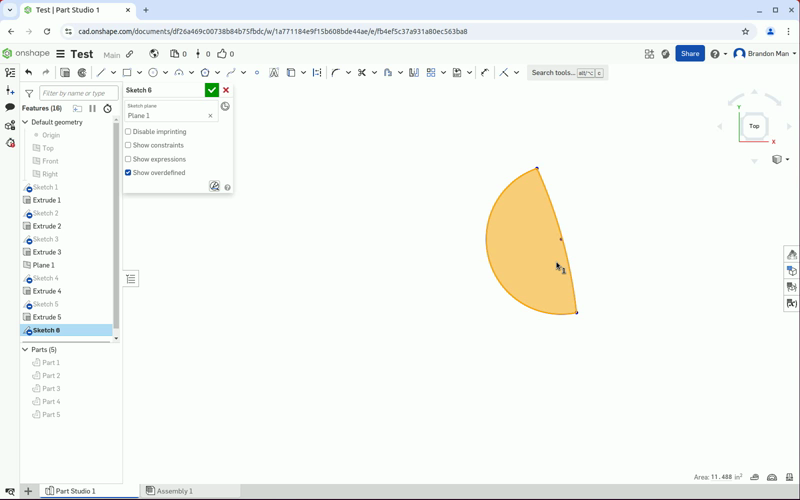
scroll(-6)
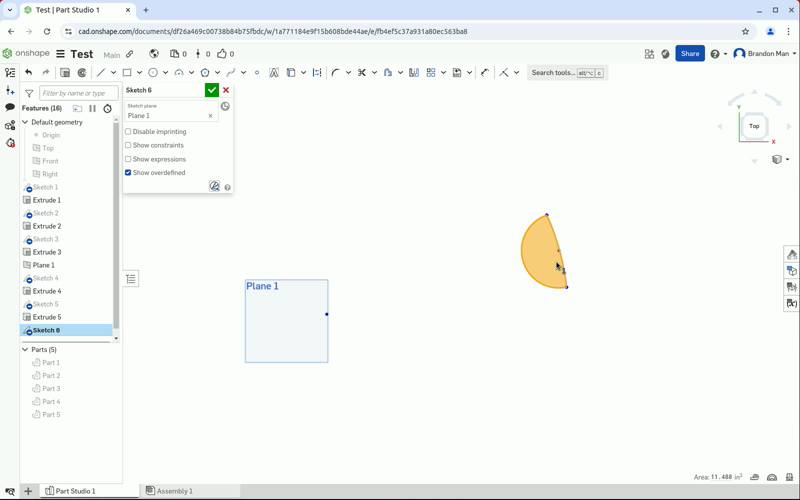
scroll(-6)
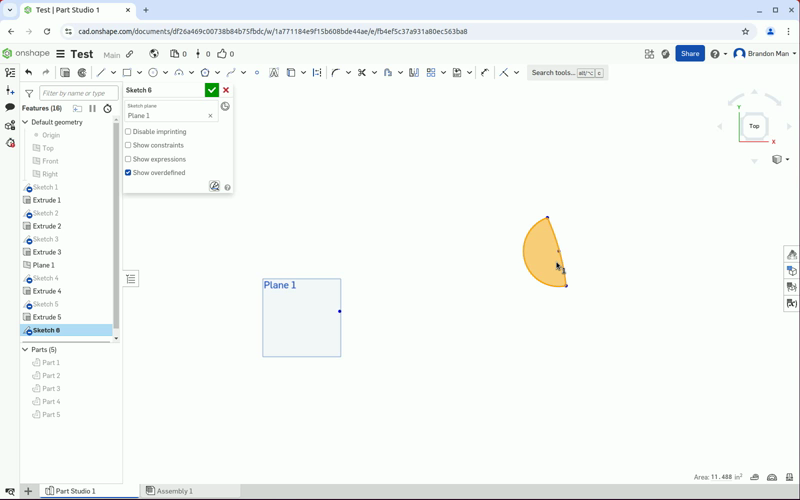
scroll(-6)
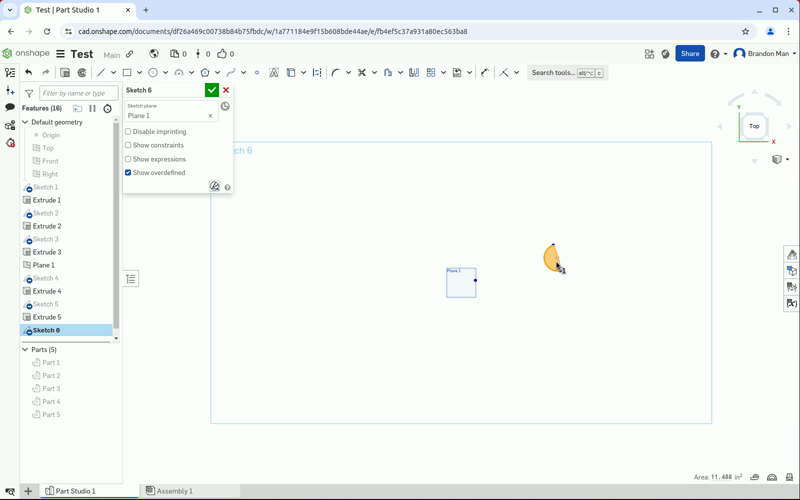
mouse_move(73, 352)
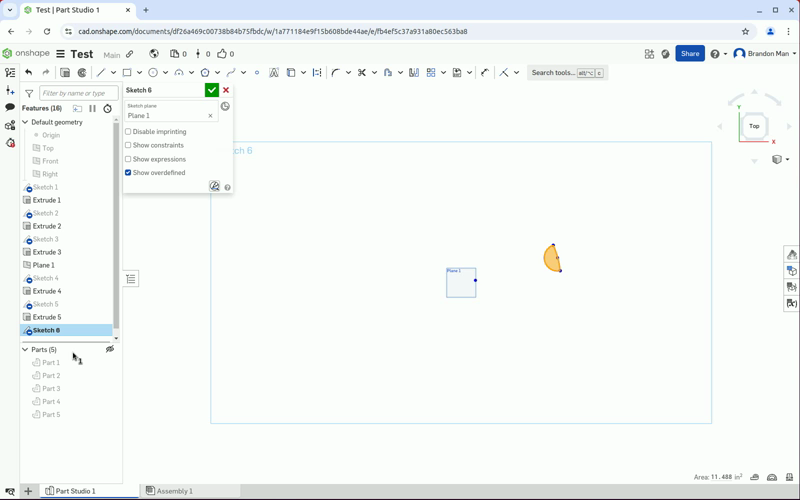
key(shift+y)
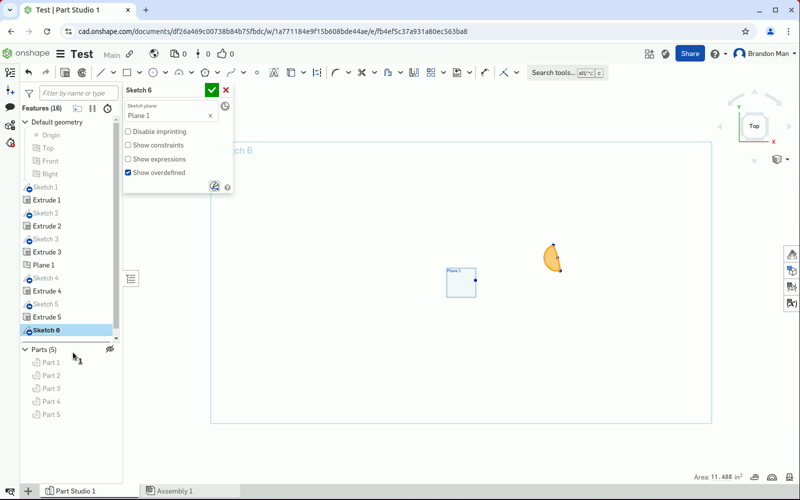
key(shift+e)
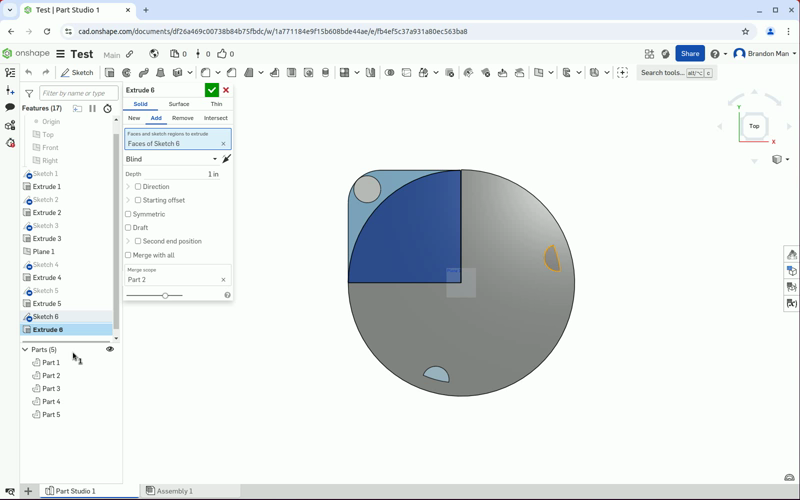
mouse_move(143, 106)
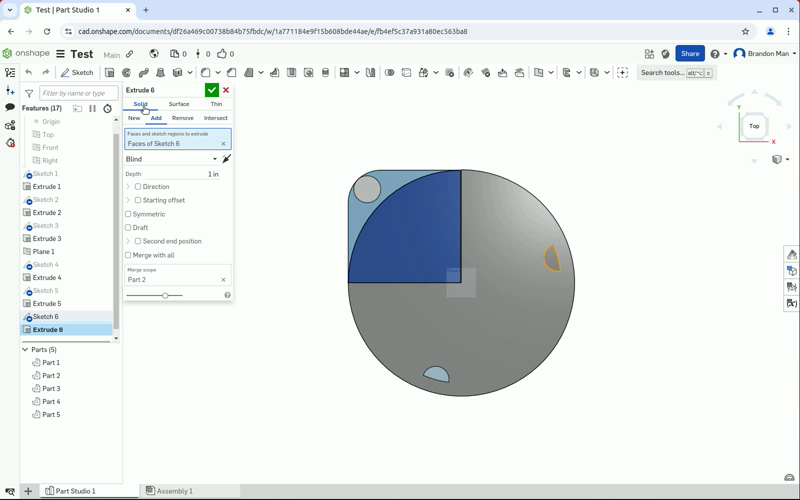
click(143, 106)
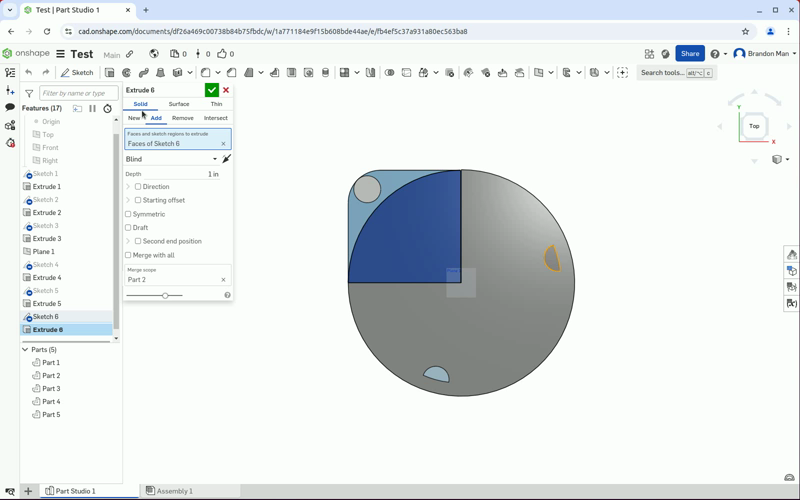
mouse_move(137, 120)
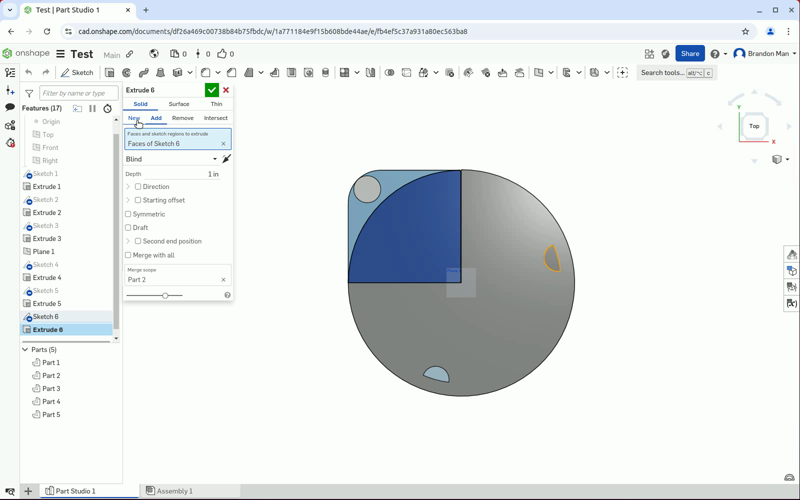
click(137, 120)
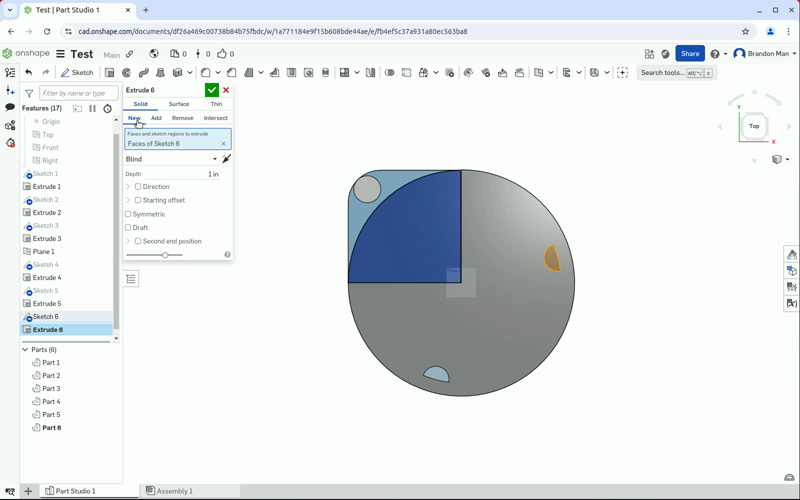
key(tab, 4)
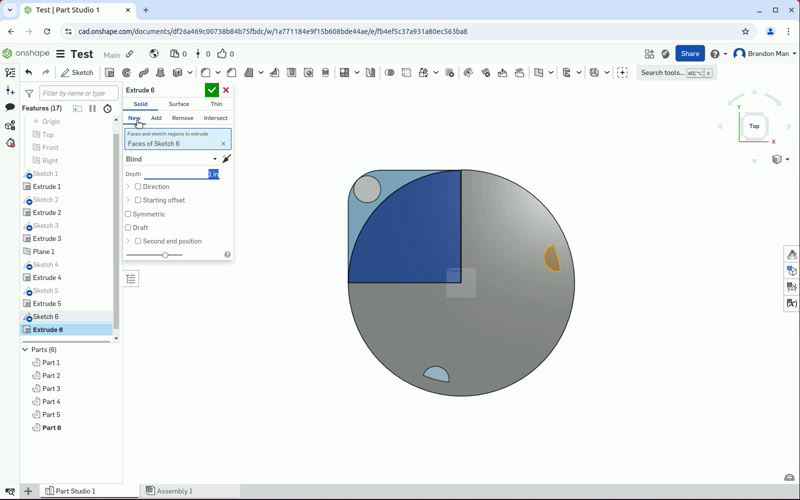
text(2.648)
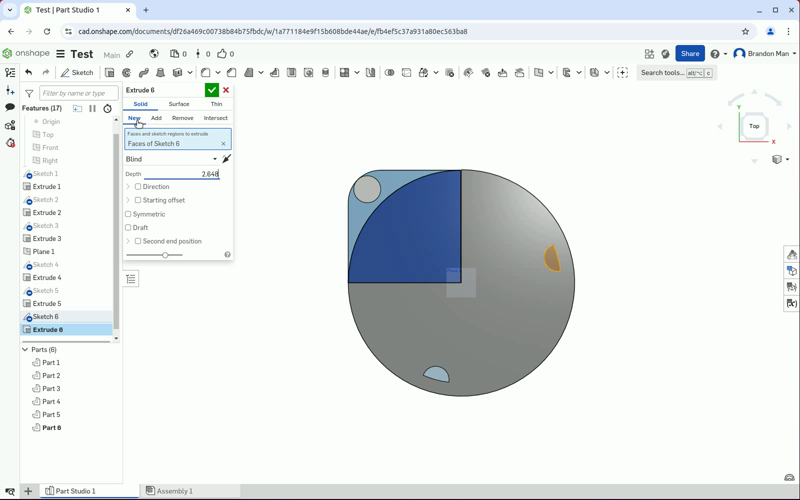
key(enter)
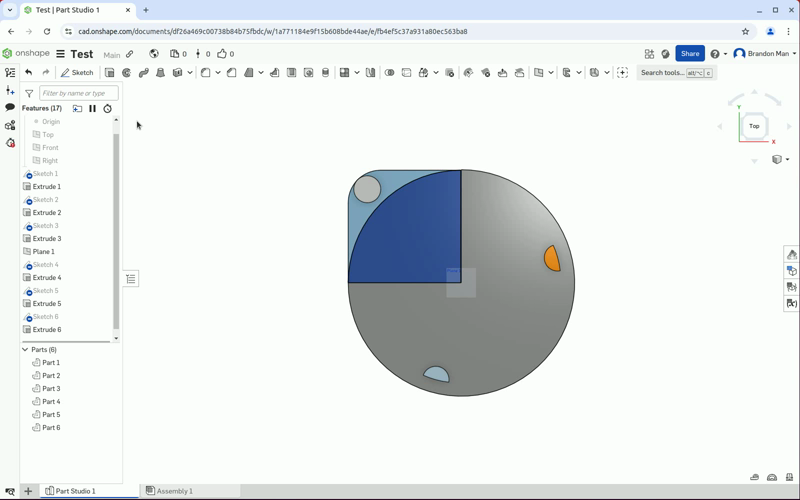
key(shift+h)
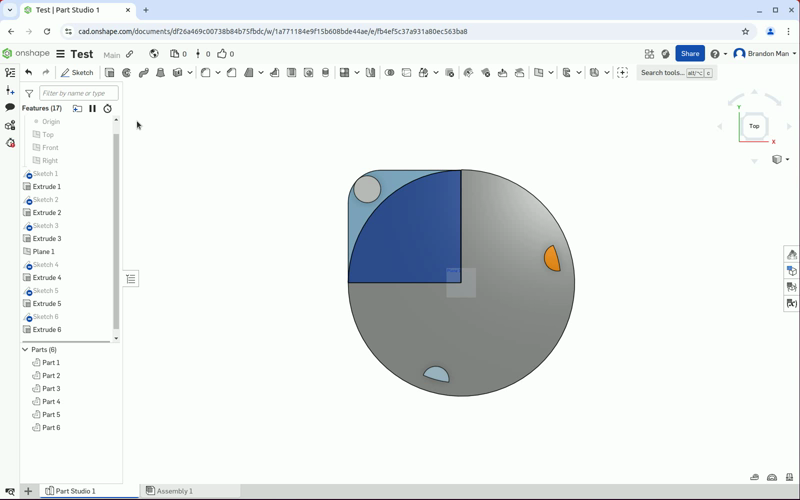
key(shift+h)
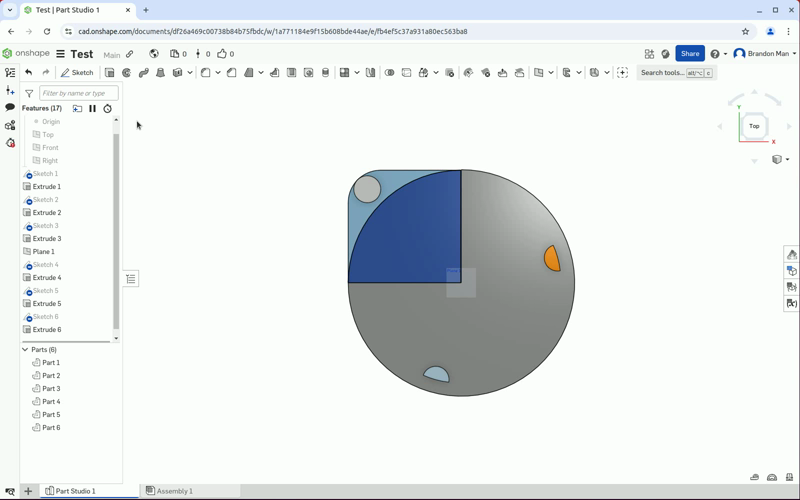
mouse_move(69, 176)
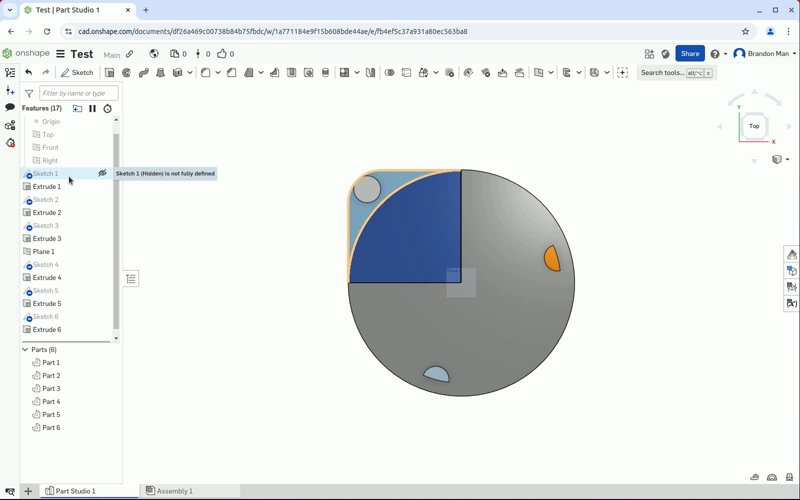
click(69, 176)
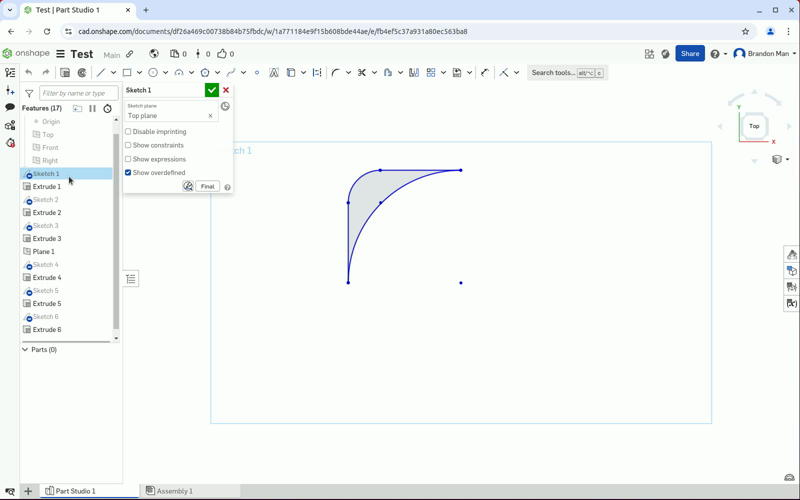
mouse_move(229, 92)
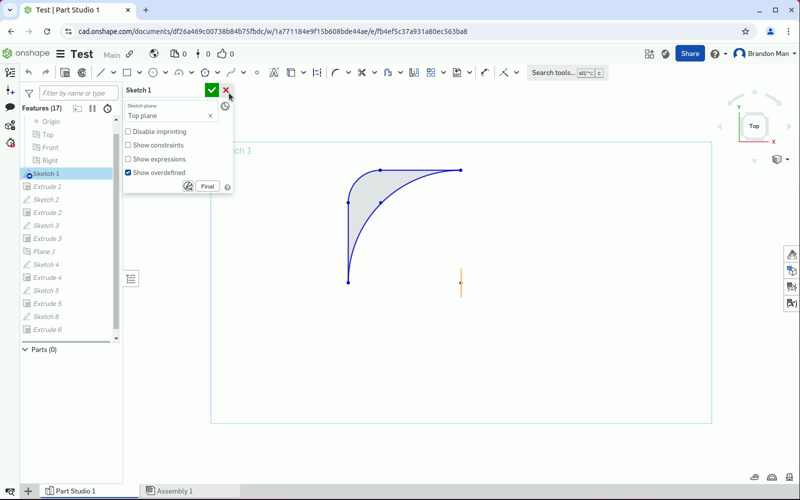
click(229, 92)
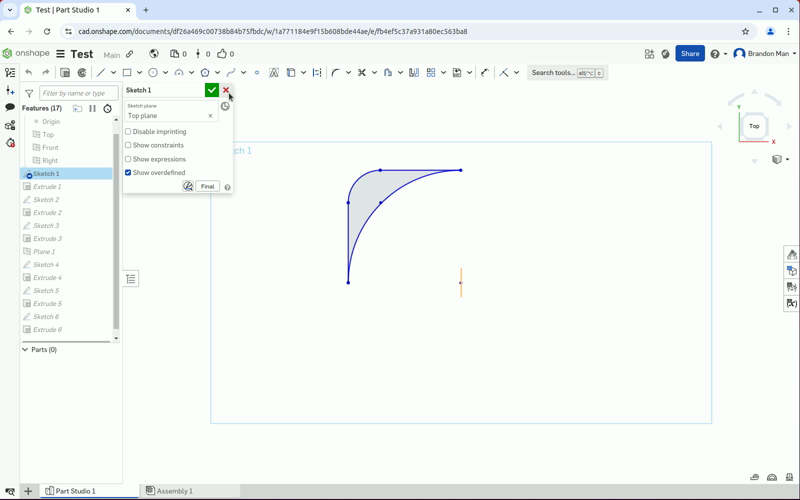
key(shift+s)
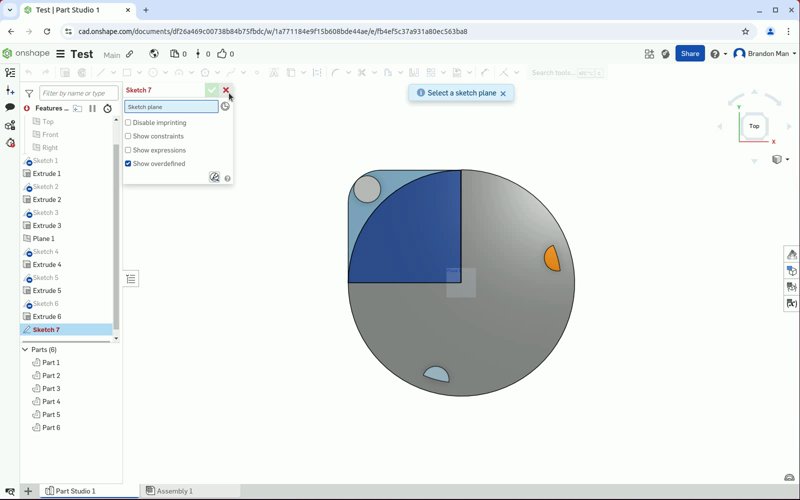
mouse_move(69, 241)
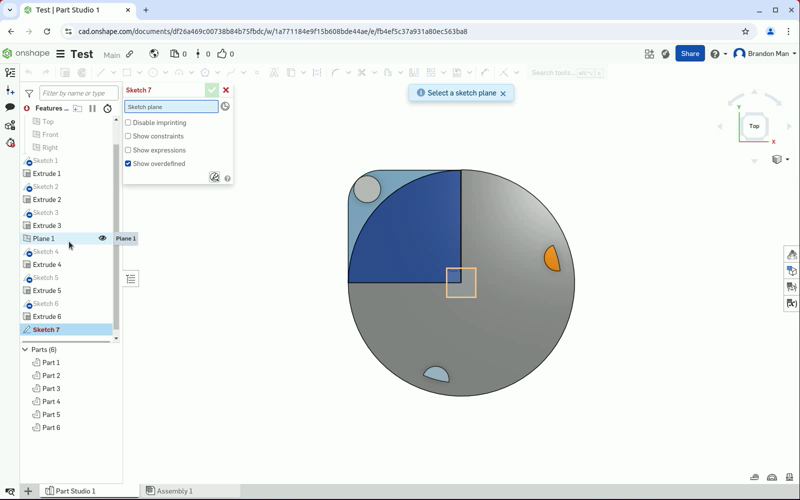
click(69, 241)
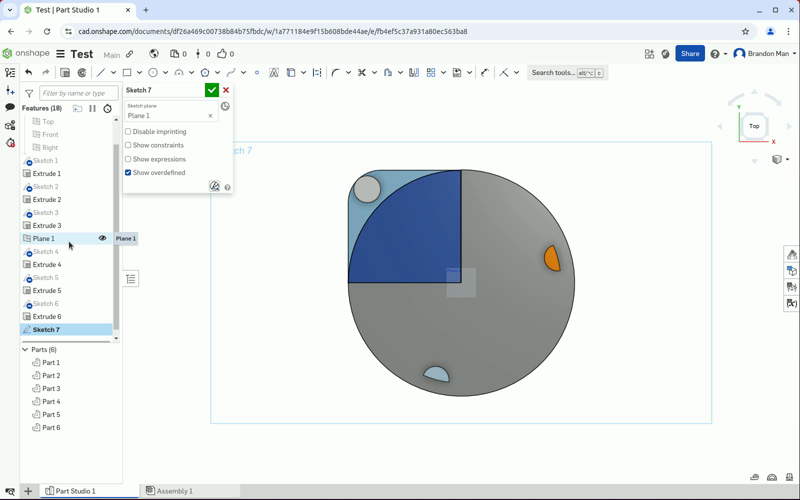
mouse_move(73, 352)
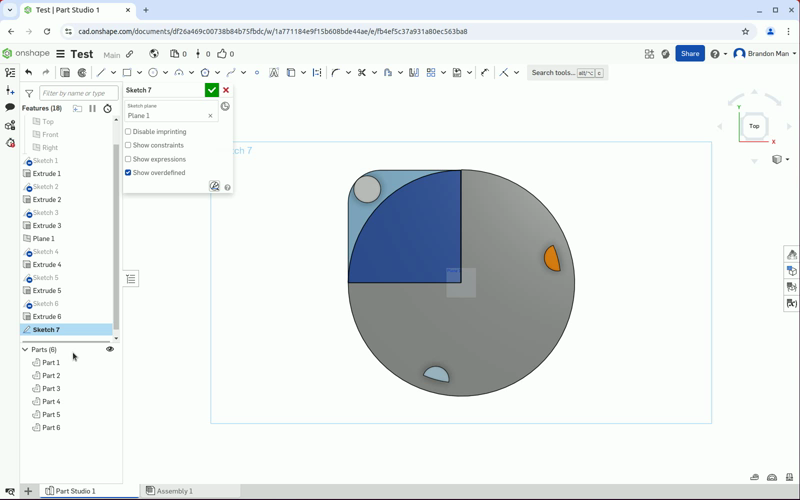
key(y)
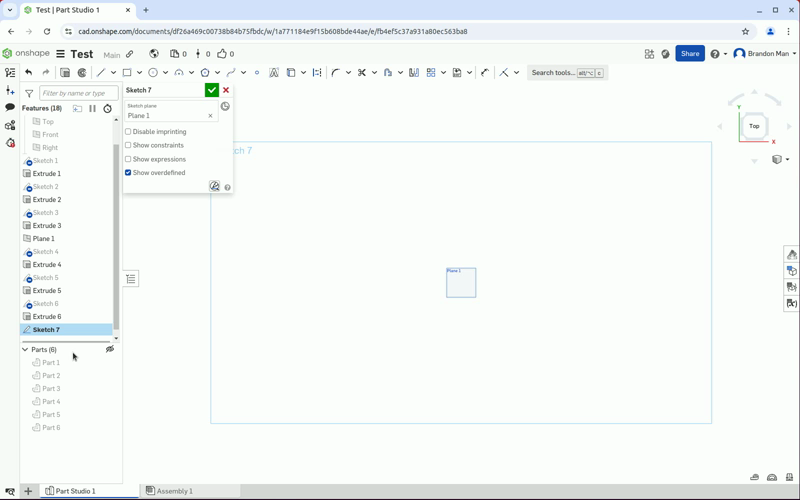
key(a)
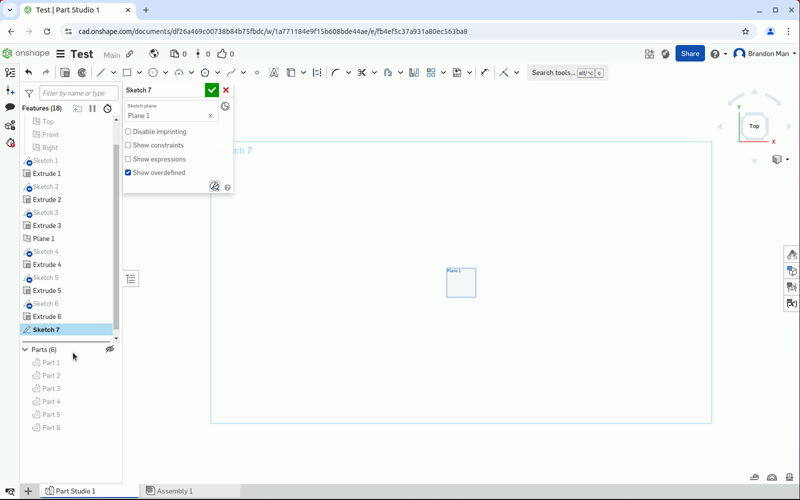
key_down(shift)
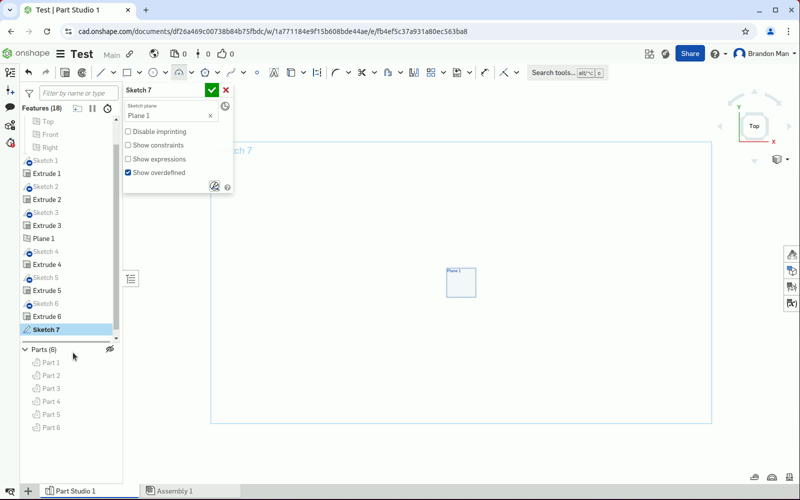
mouse_move(423, 375)
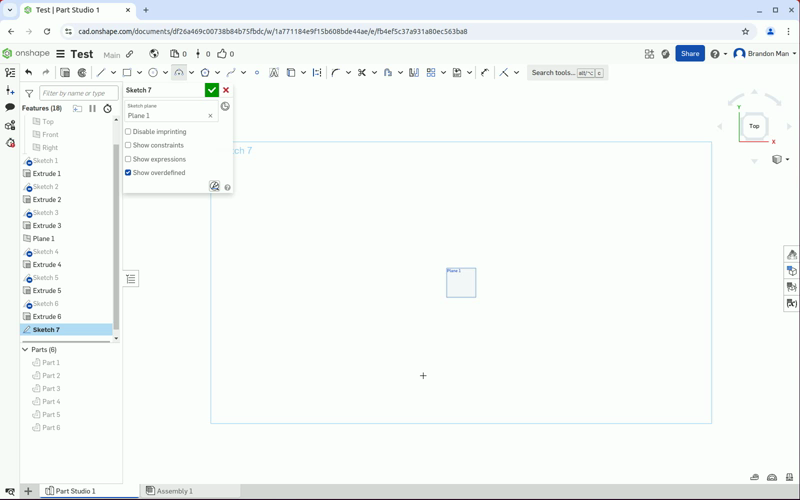
click(423, 375)
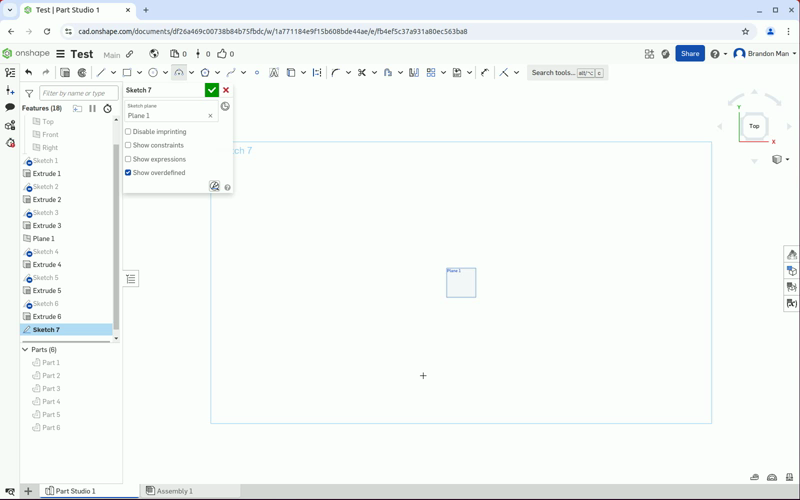
key_up(shift)
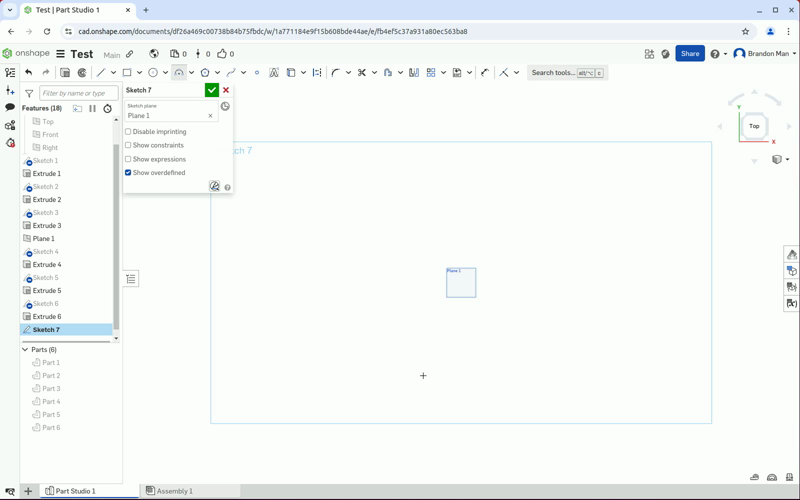
key_down(shift)
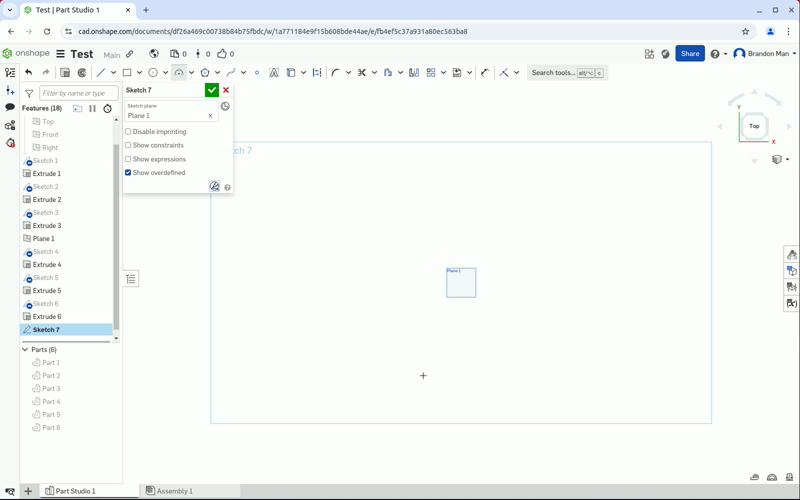
mouse_move(448, 382)
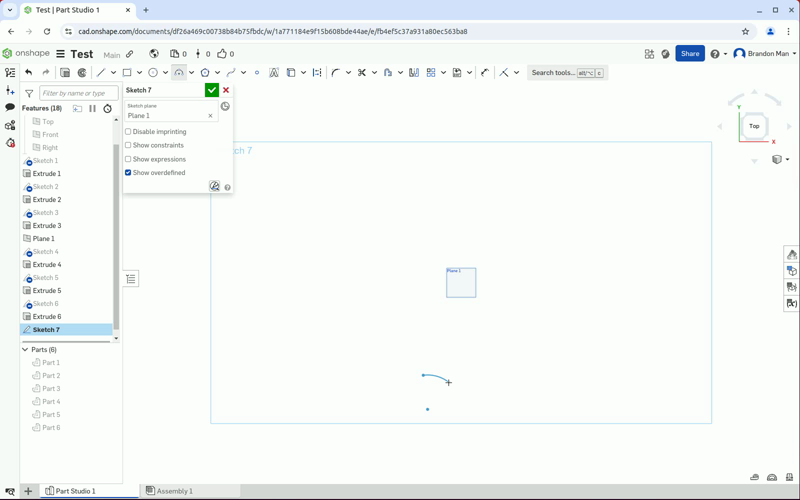
click(448, 382)
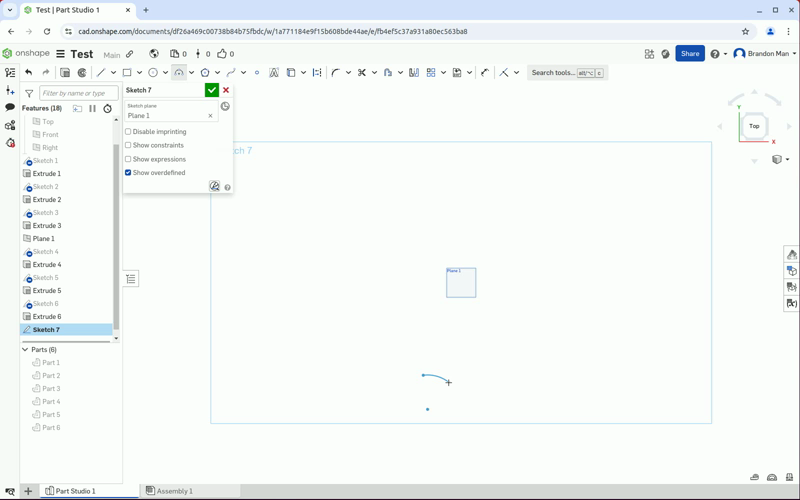
mouse_move(432, 392)
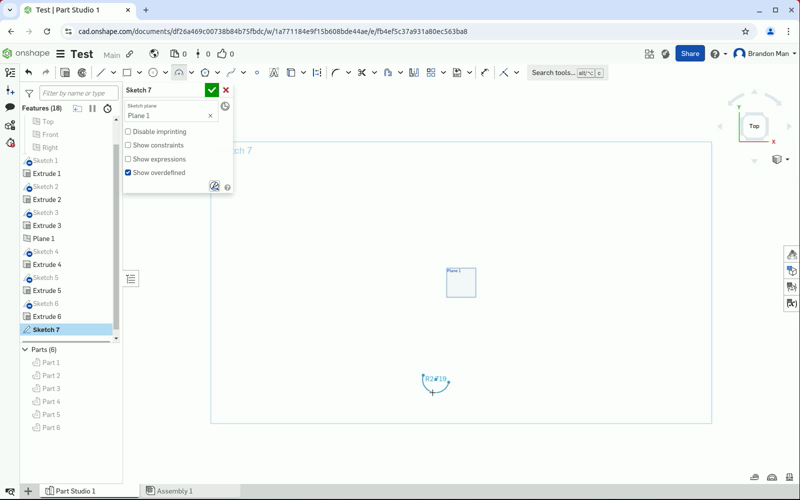
click(432, 392)
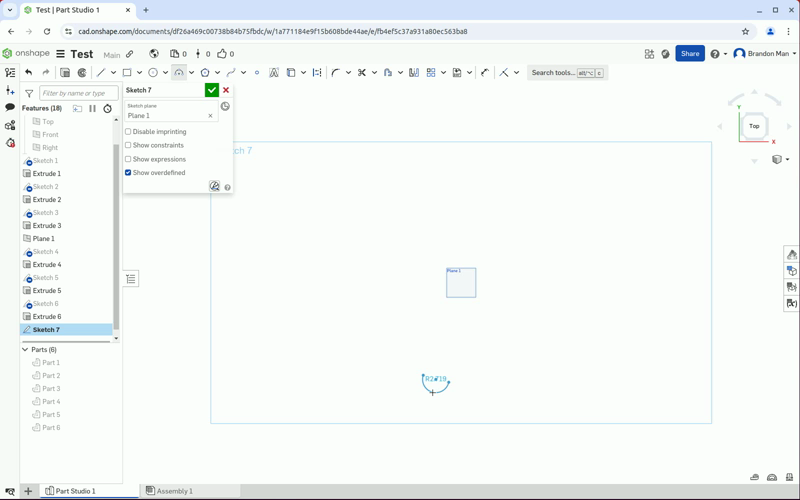
key_up(shift)
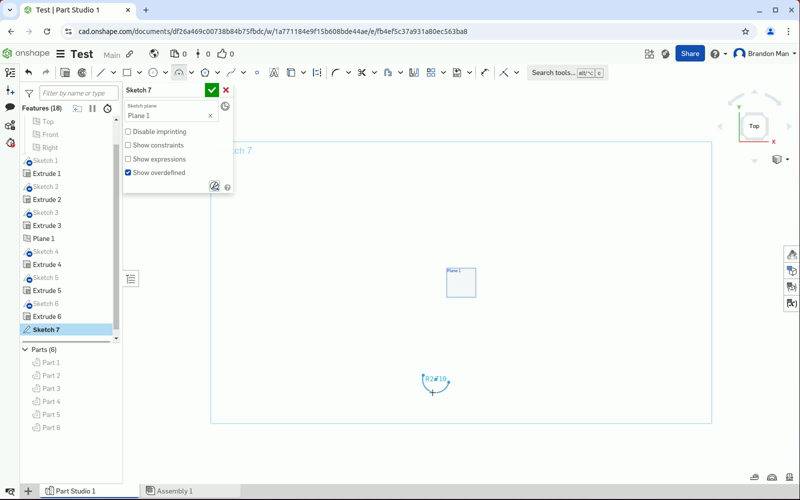
mouse_move(448, 382)
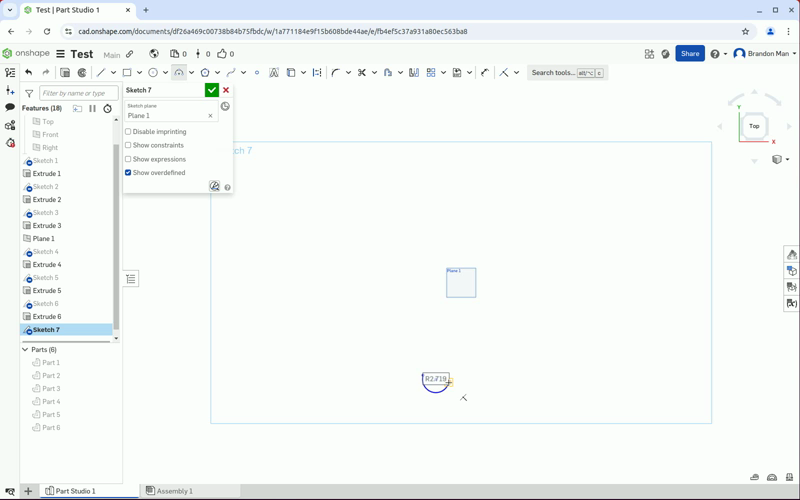
click(448, 382)
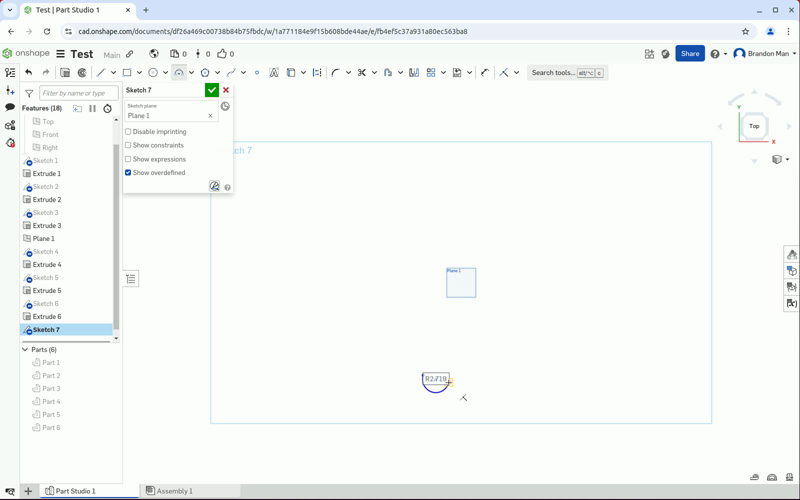
mouse_move(423, 375)
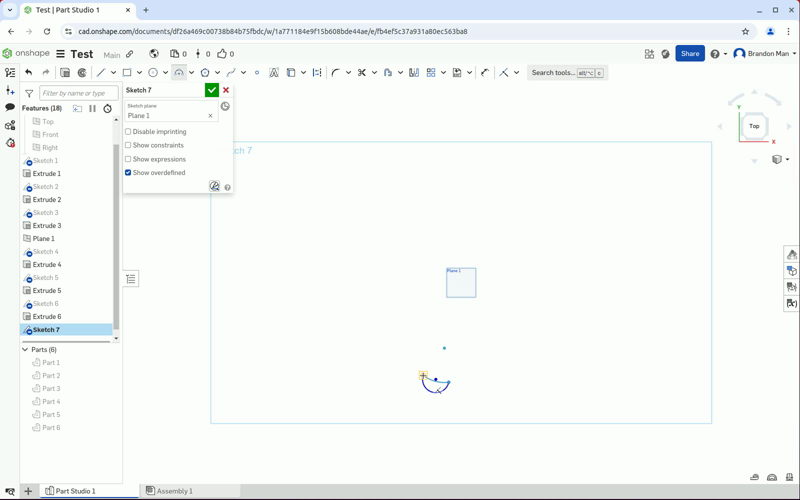
click(423, 375)
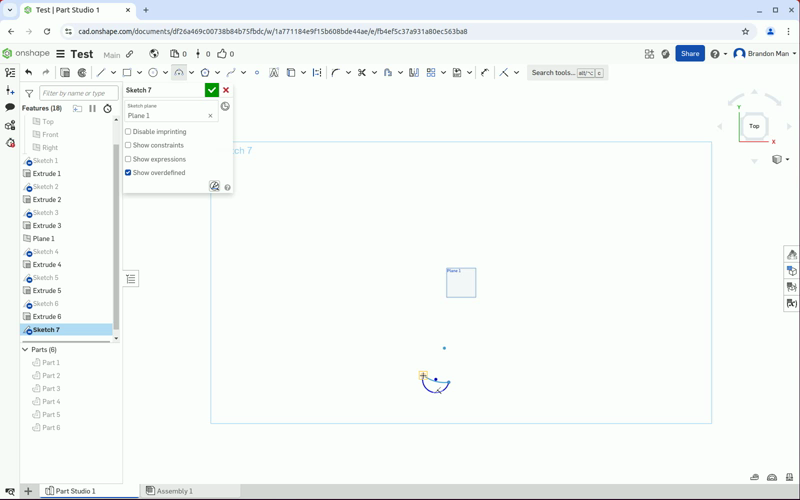
key_down(shift)
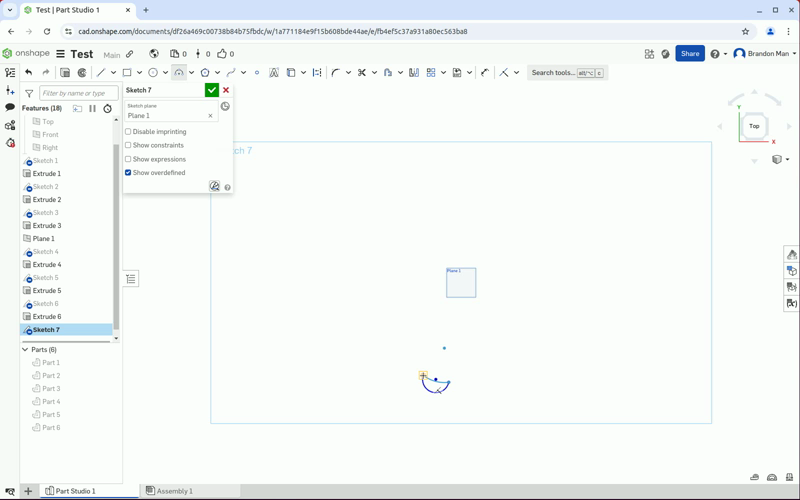
mouse_move(435, 379)
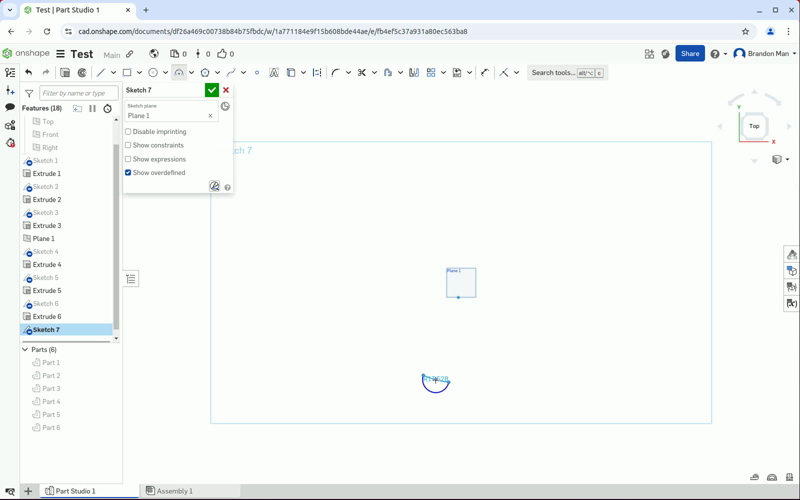
click(435, 379)
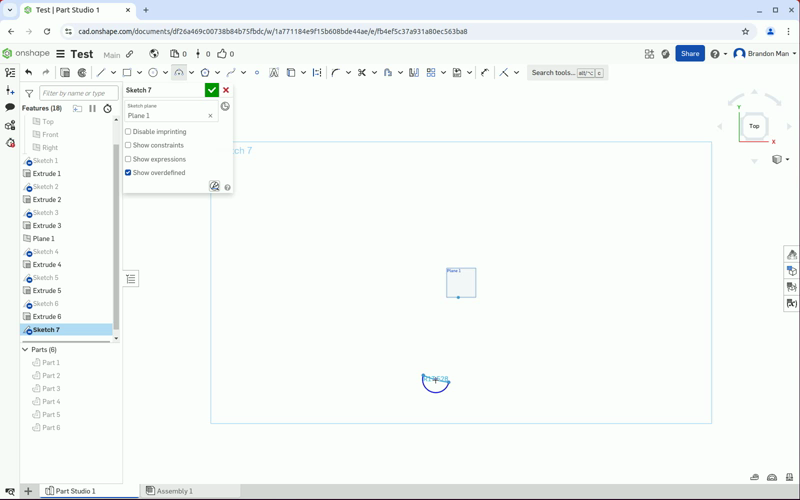
key_up(shift)
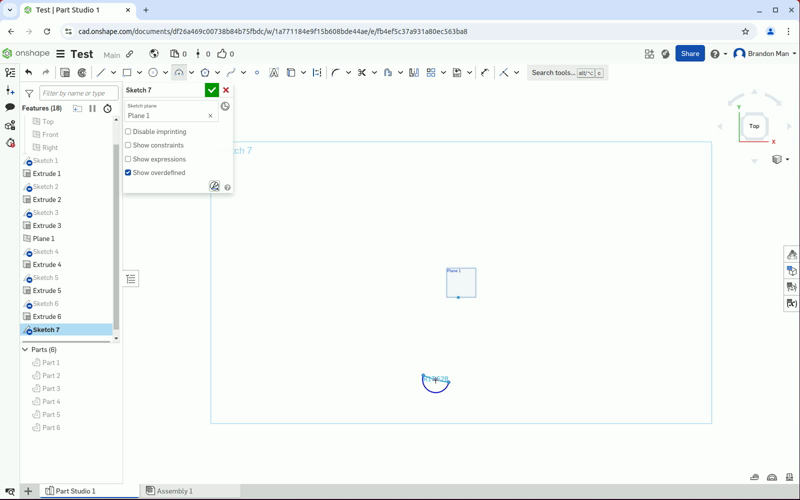
key(esc)
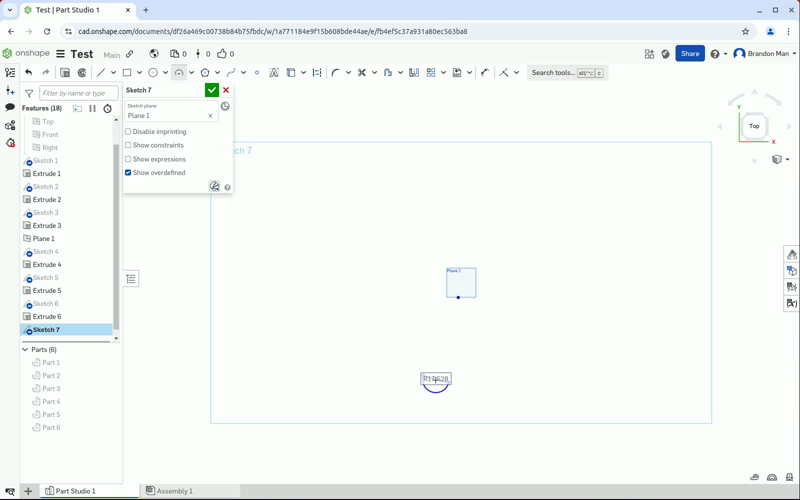
mouse_move(440, 388)
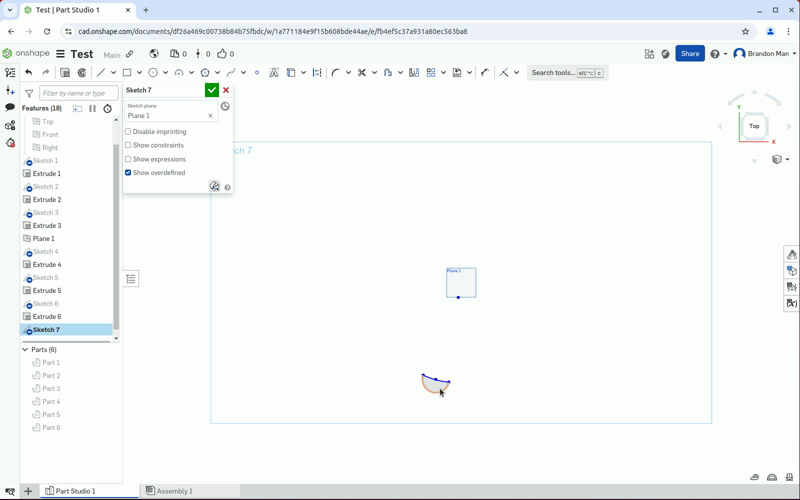
scroll(6)
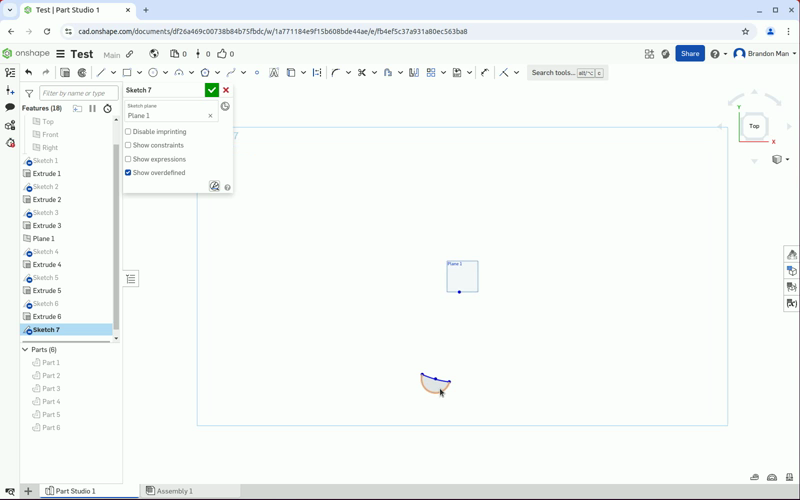
scroll(6)
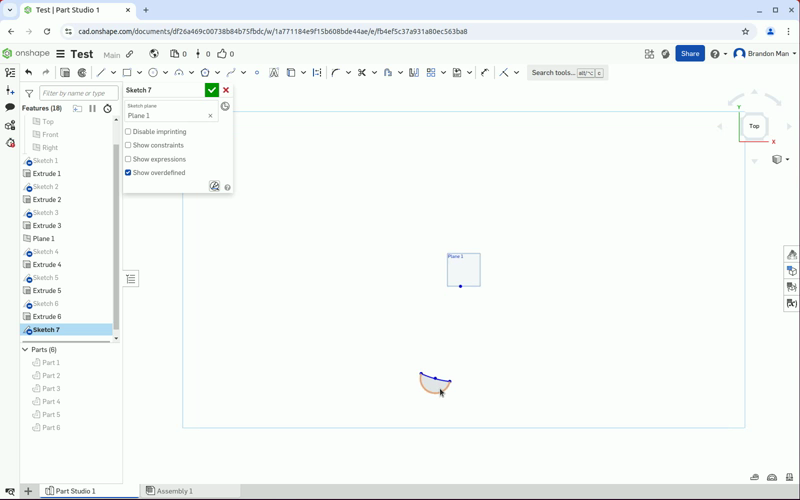
scroll(6)
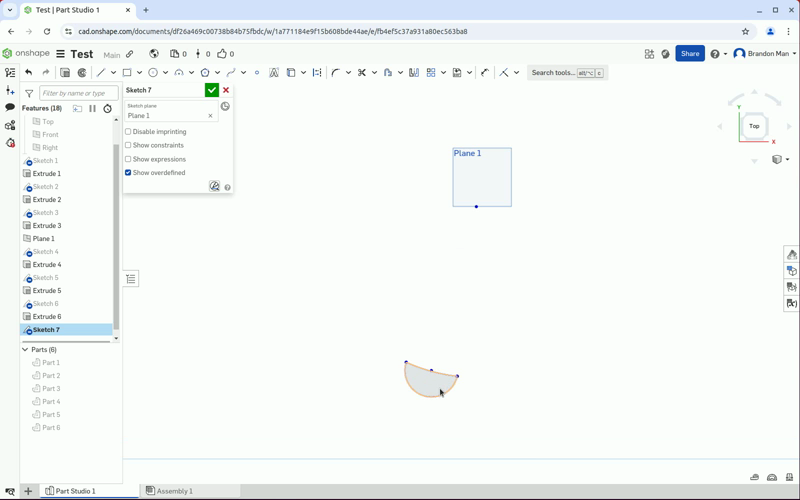
scroll(6)
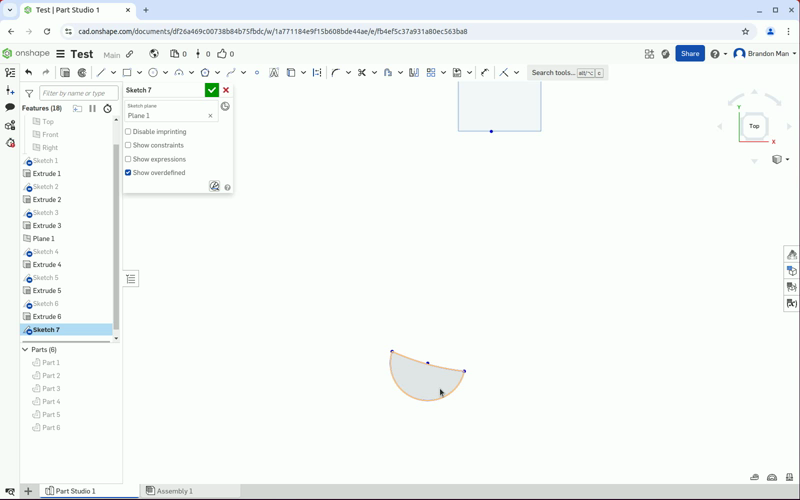
scroll(6)
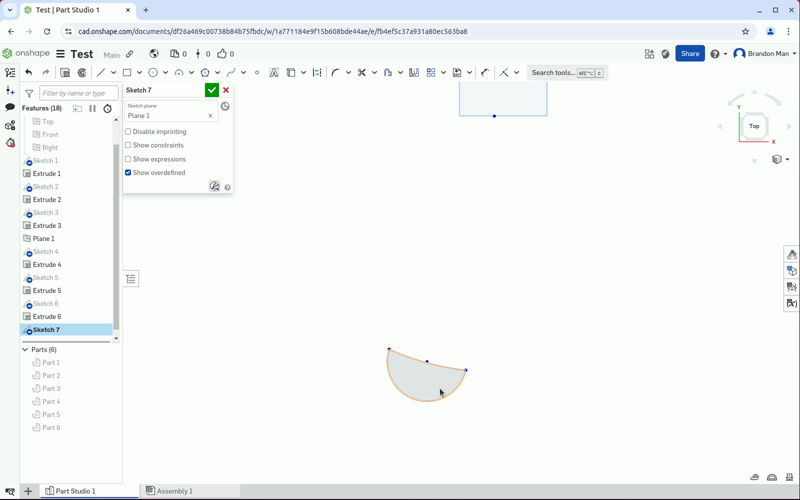
scroll(6)
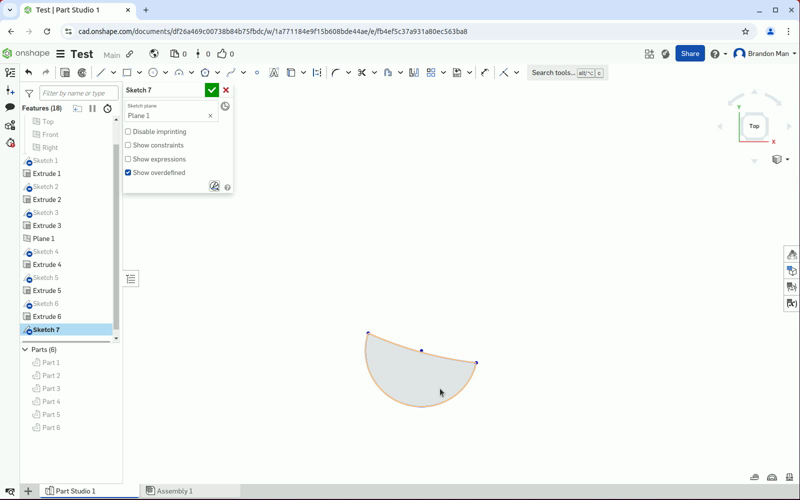
scroll(6)
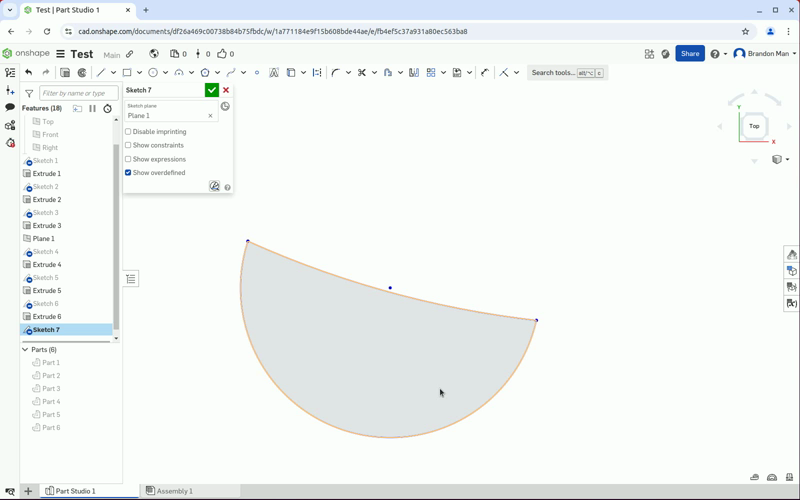
click(440, 388)
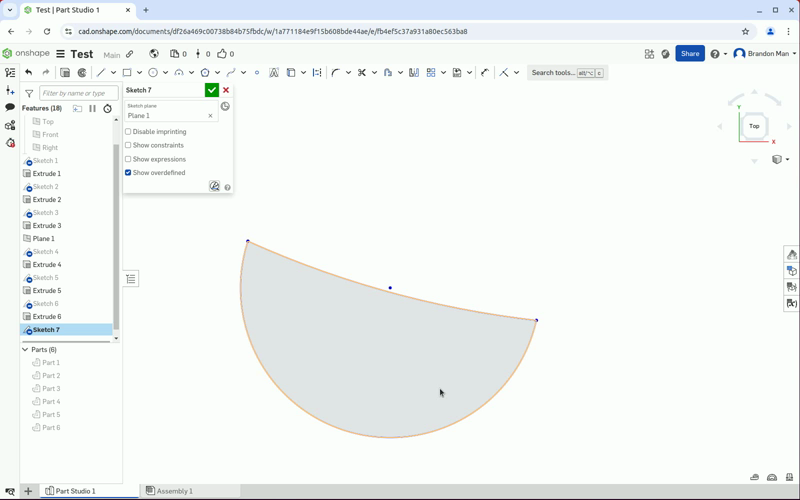
scroll(-6)
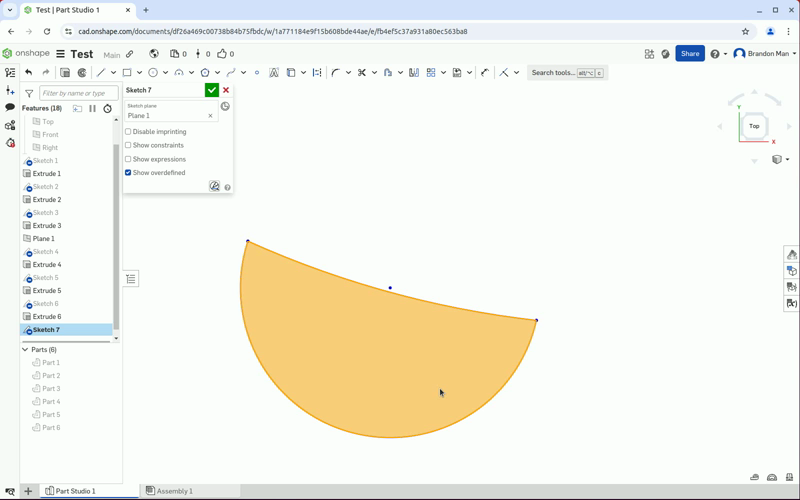
scroll(-6)
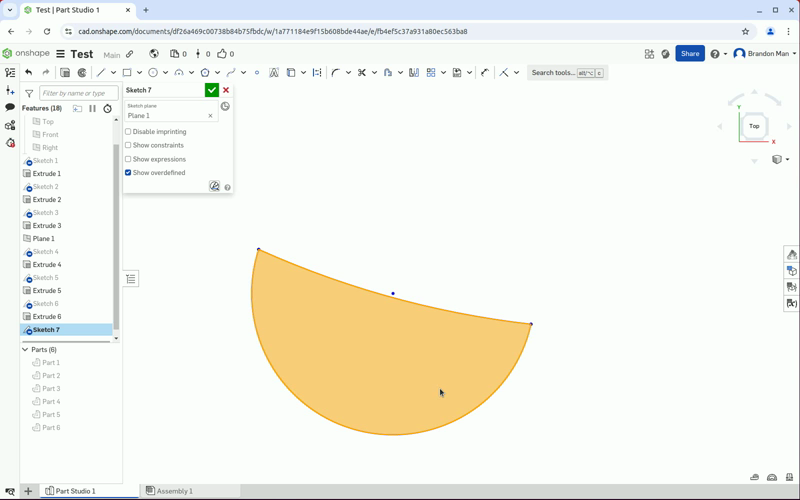
scroll(-6)
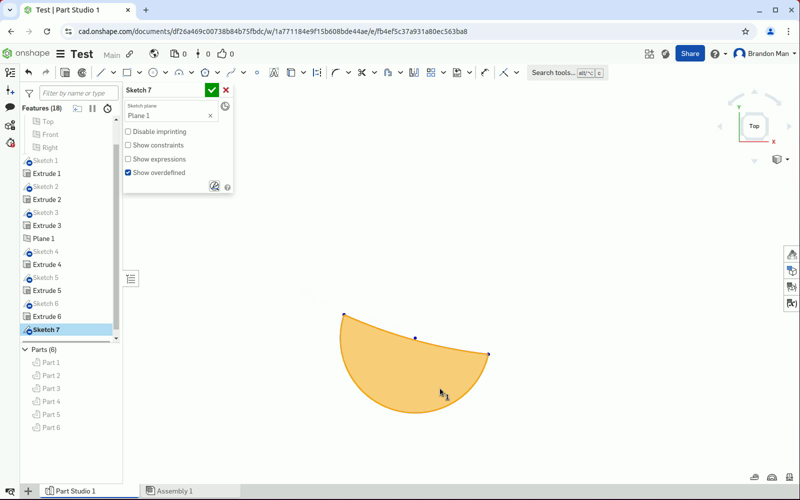
scroll(-6)
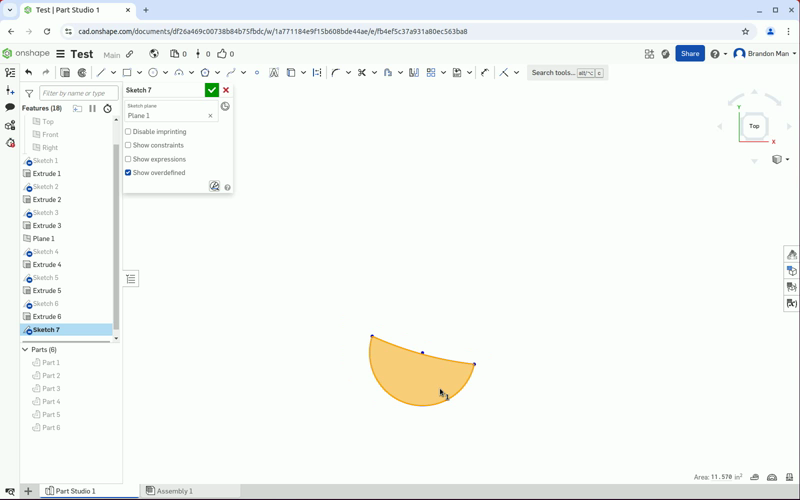
scroll(-6)
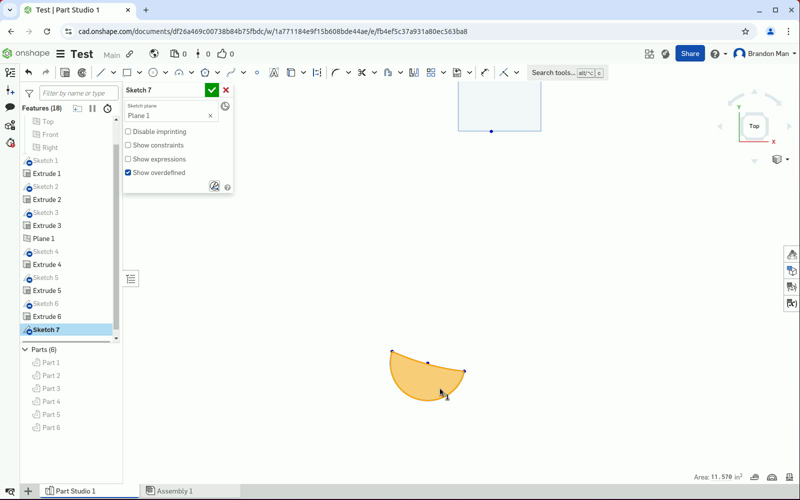
scroll(-6)
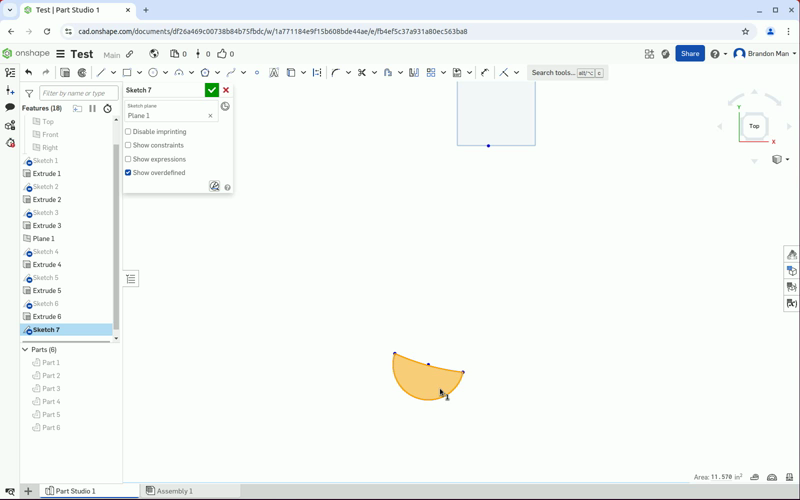
scroll(-6)
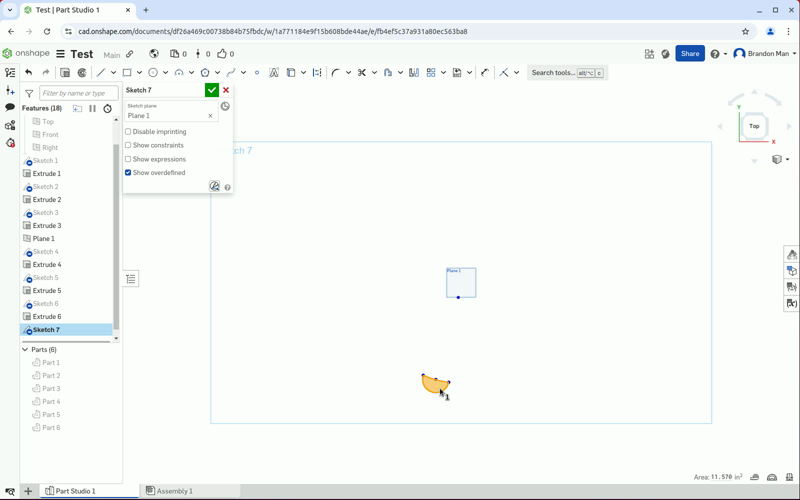
mouse_move(73, 352)
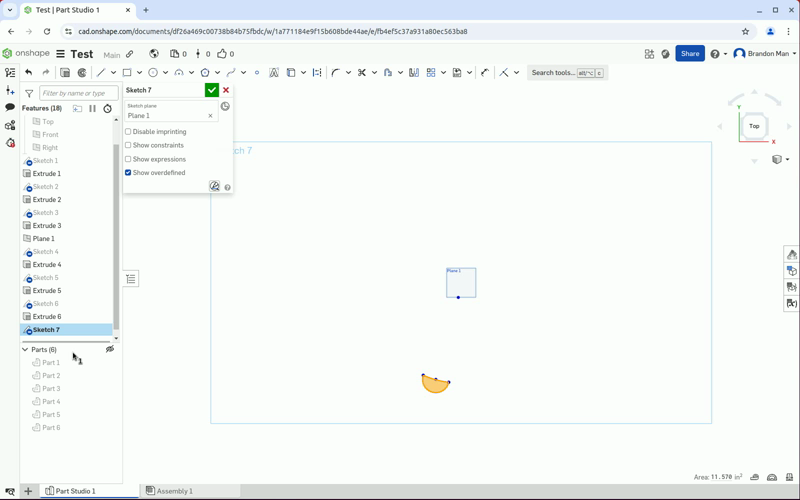
key(shift+y)
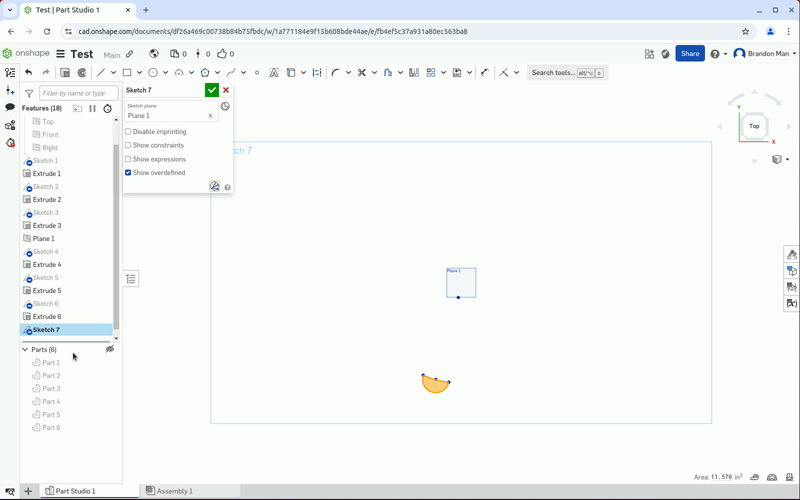
key(shift+e)
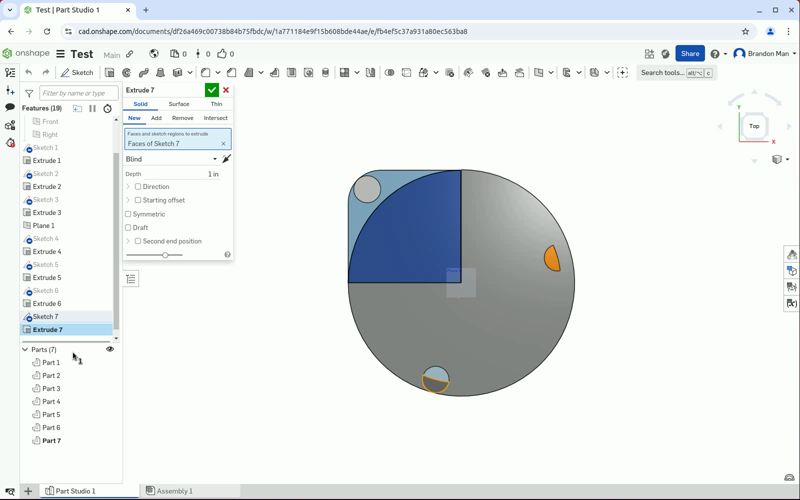
mouse_move(143, 106)
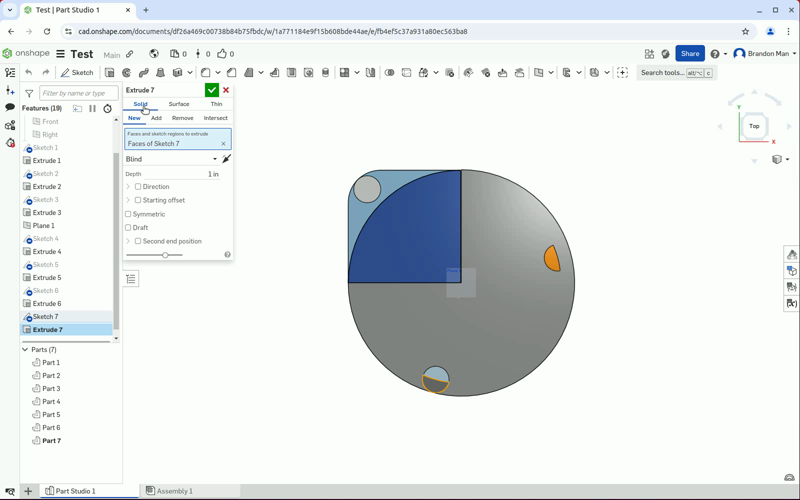
click(143, 106)
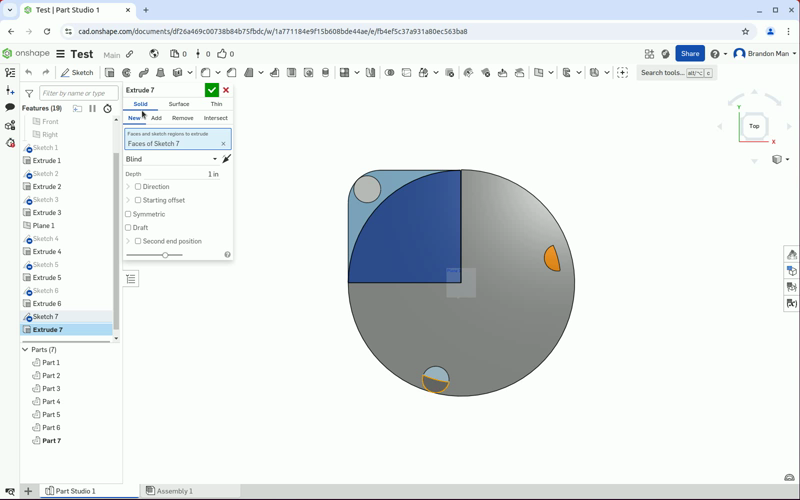
mouse_move(137, 120)
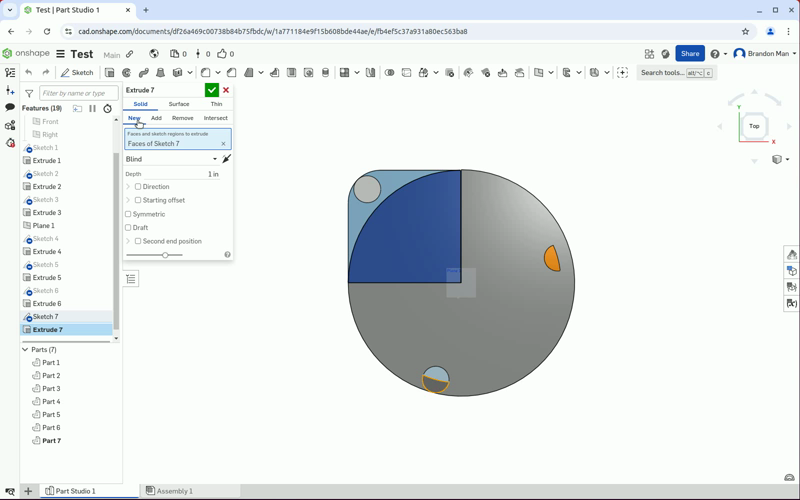
click(137, 120)
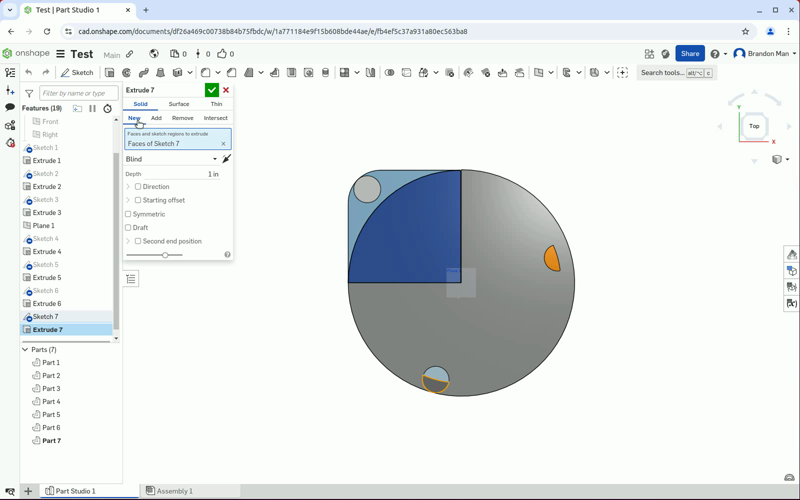
key(tab, 4)
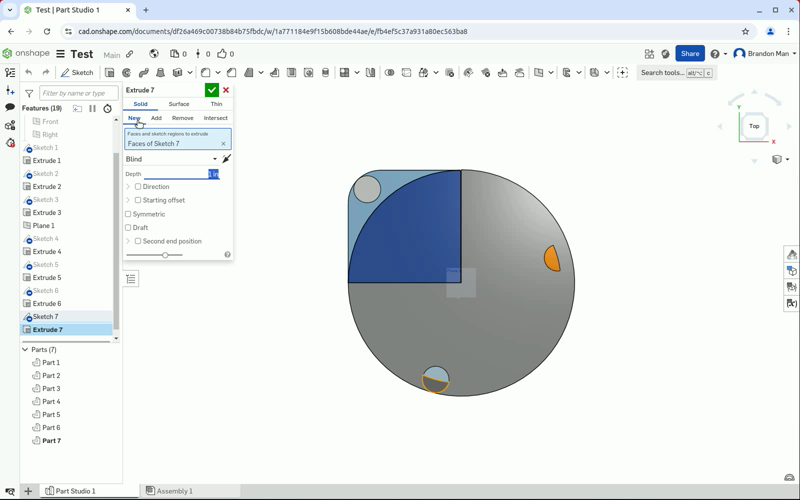
text(2.648)
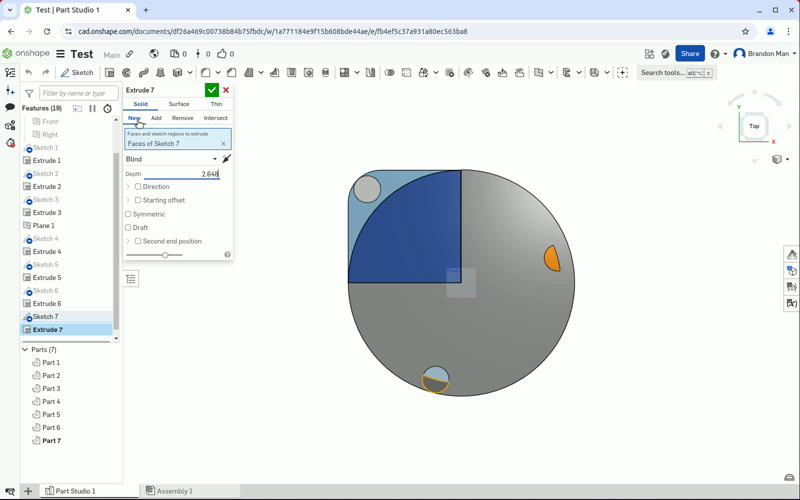
key(enter)
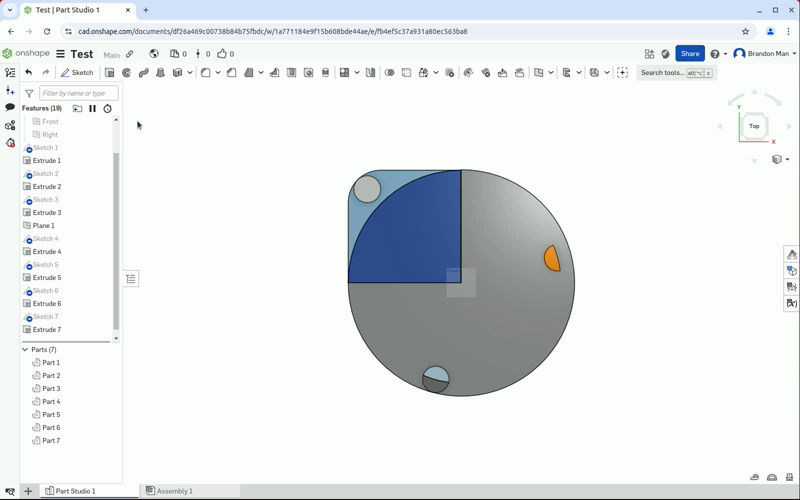
key(shift+h)
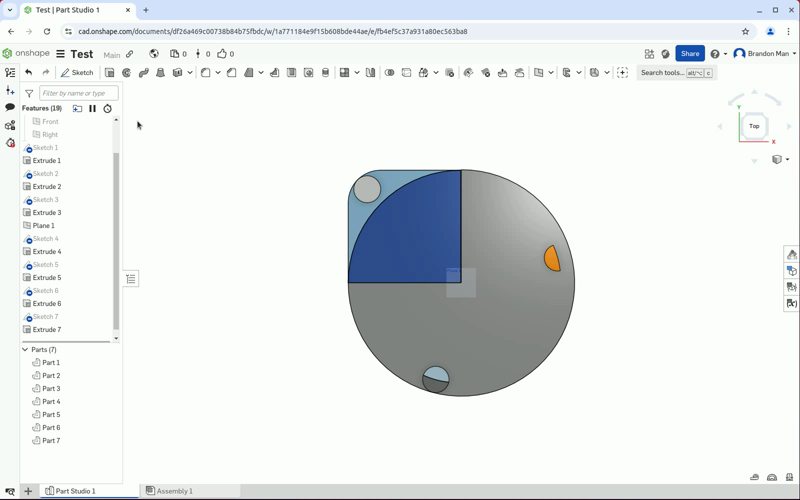
key(shift+h)
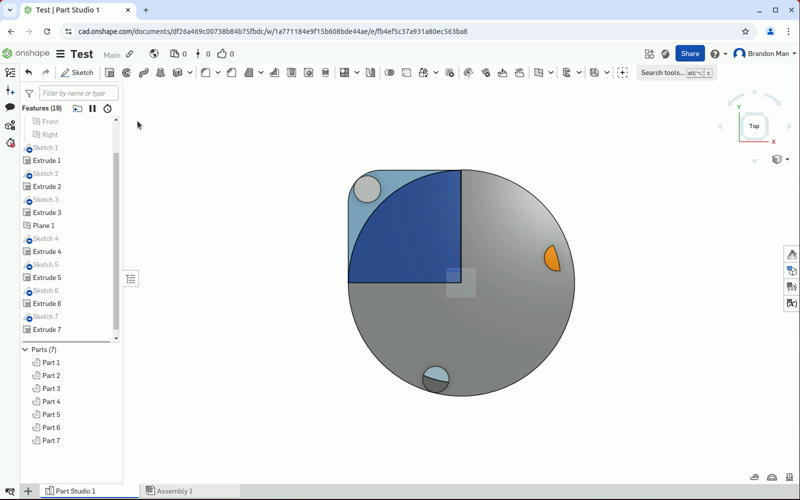
mouse_move(69, 150)
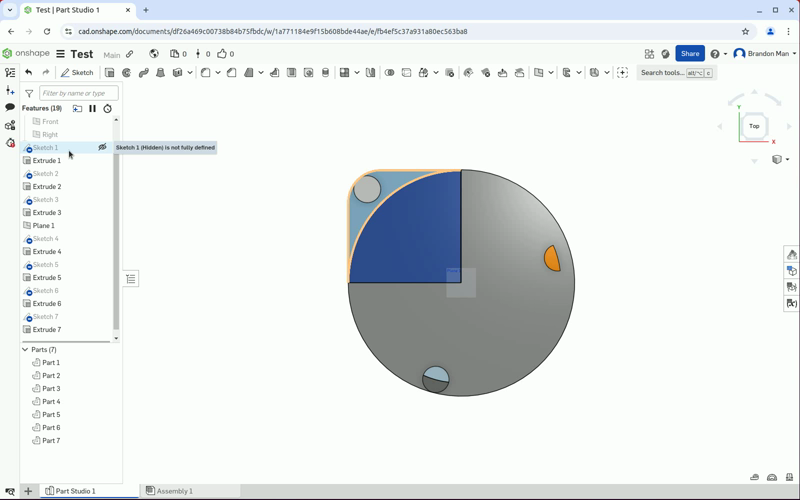
click(69, 150)
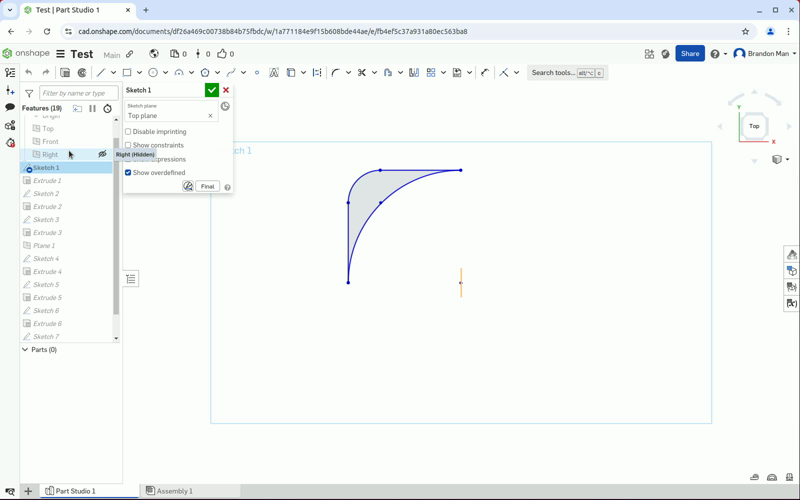
mouse_move(229, 92)
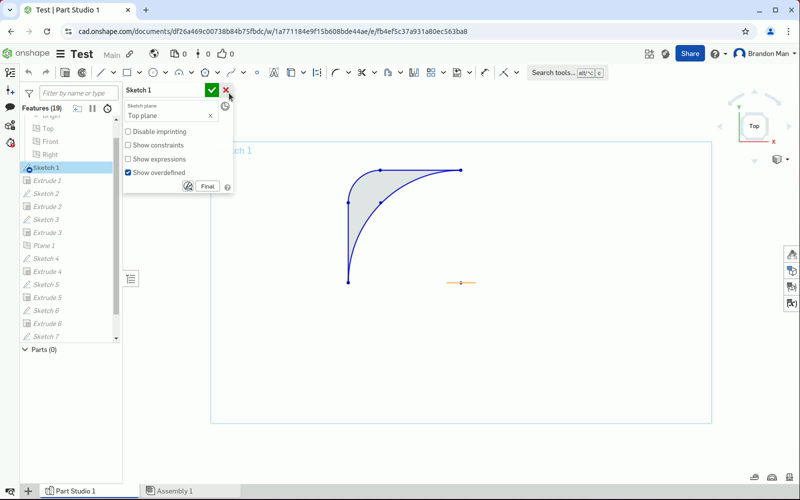
click(229, 92)
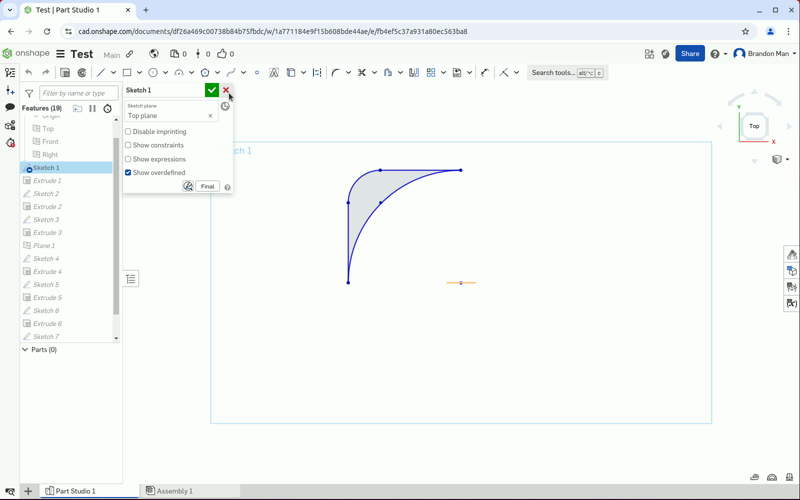
key(shift+s)
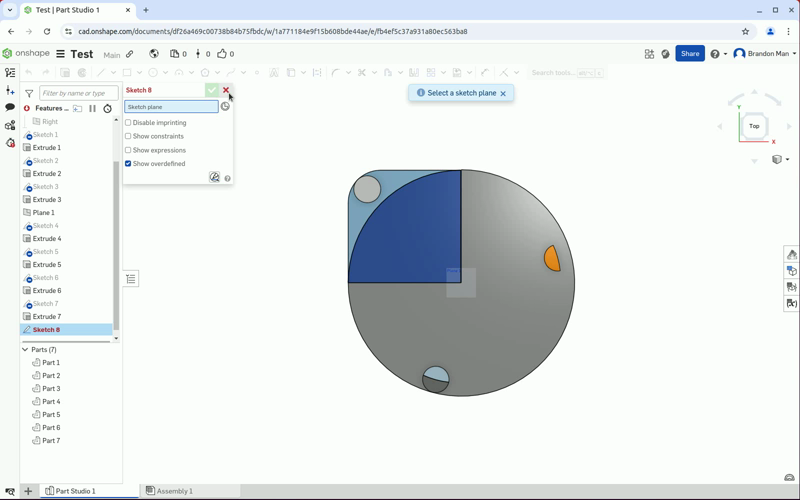
mouse_move(69, 215)
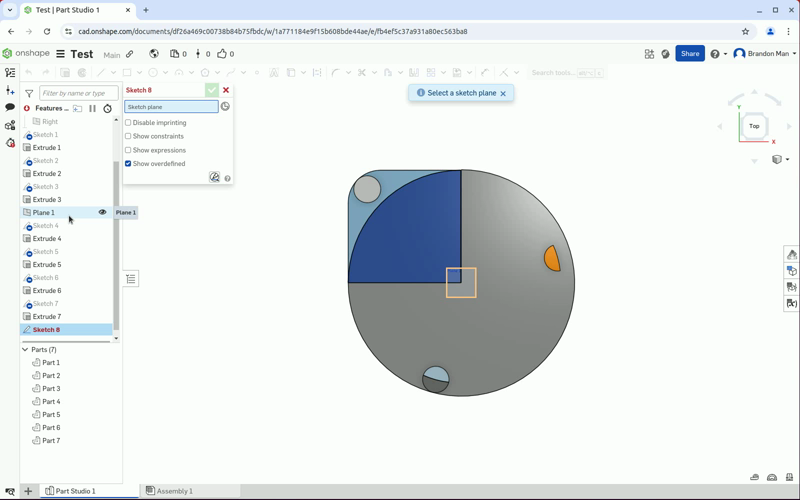
click(69, 215)
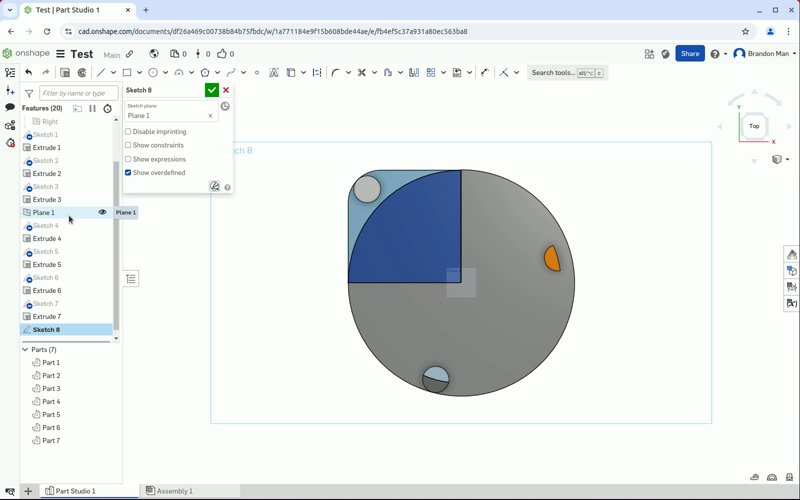
mouse_move(73, 352)
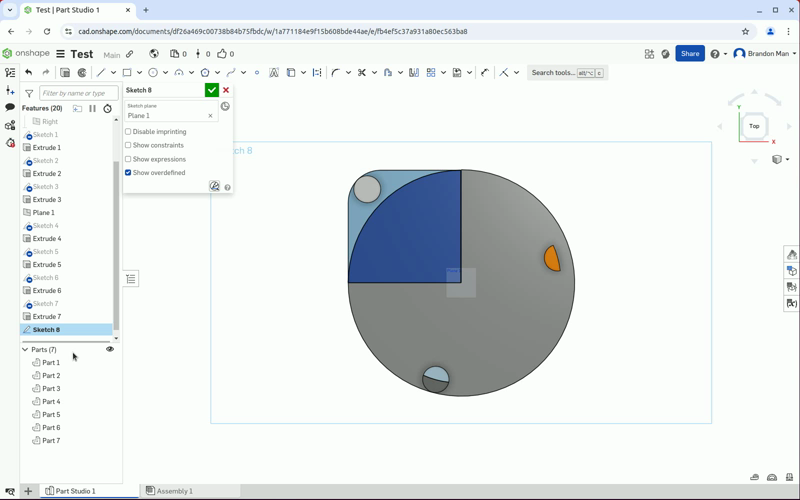
key(y)
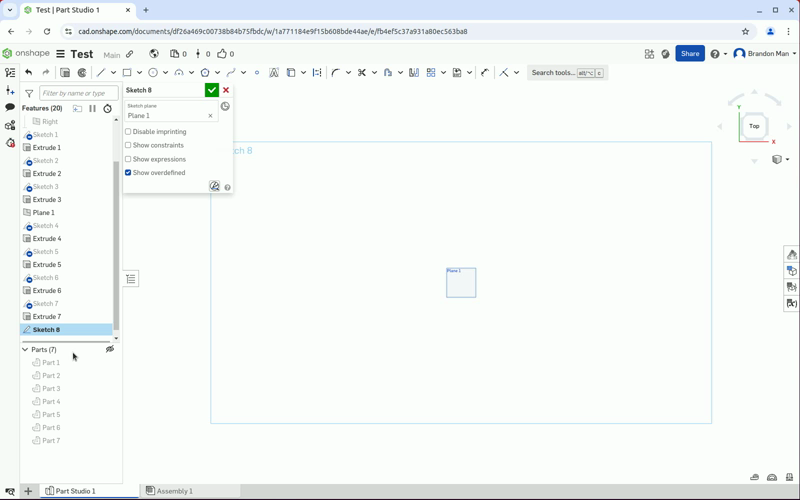
key(a)
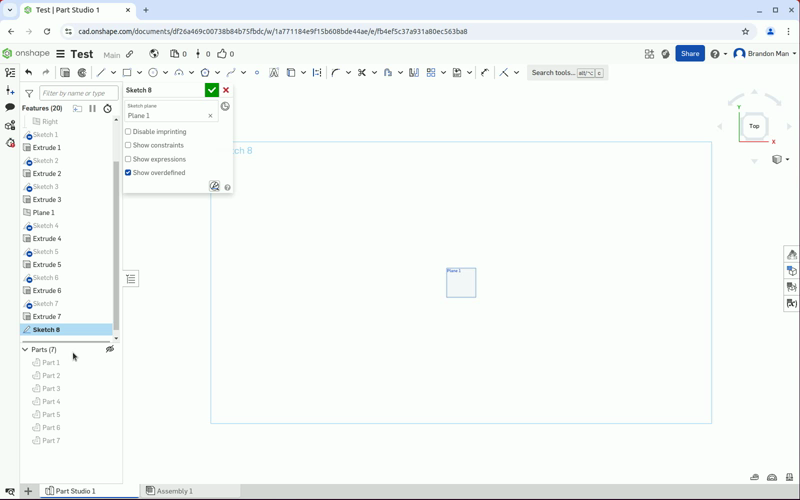
key_down(shift)
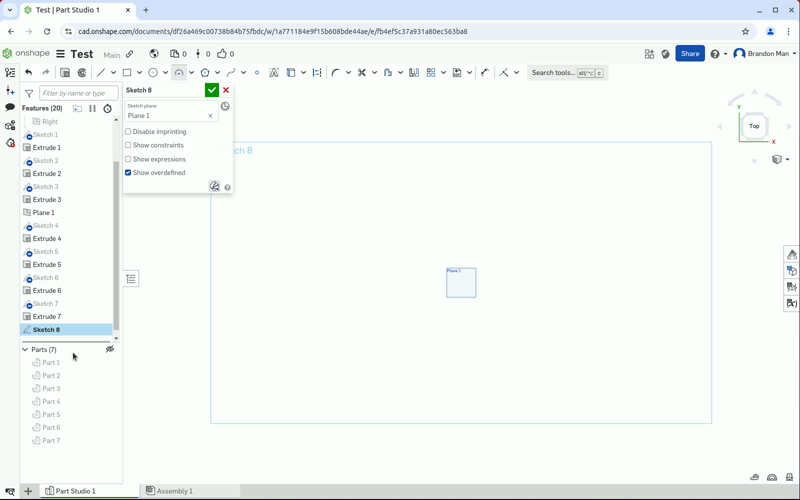
mouse_move(553, 245)
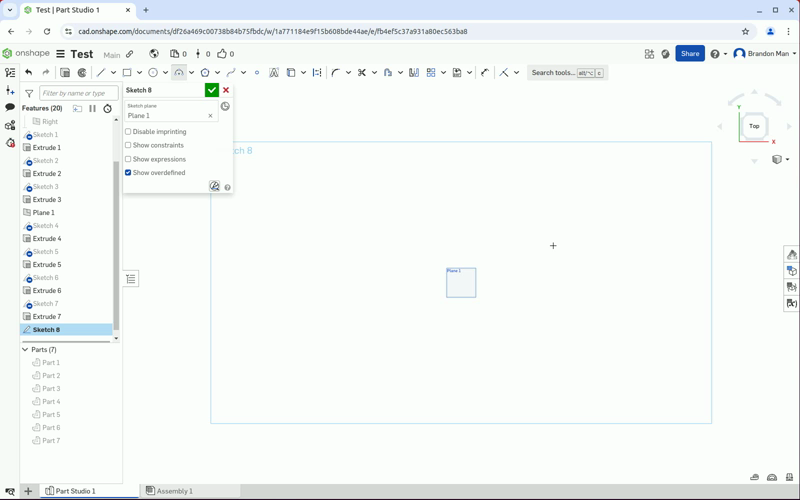
click(553, 245)
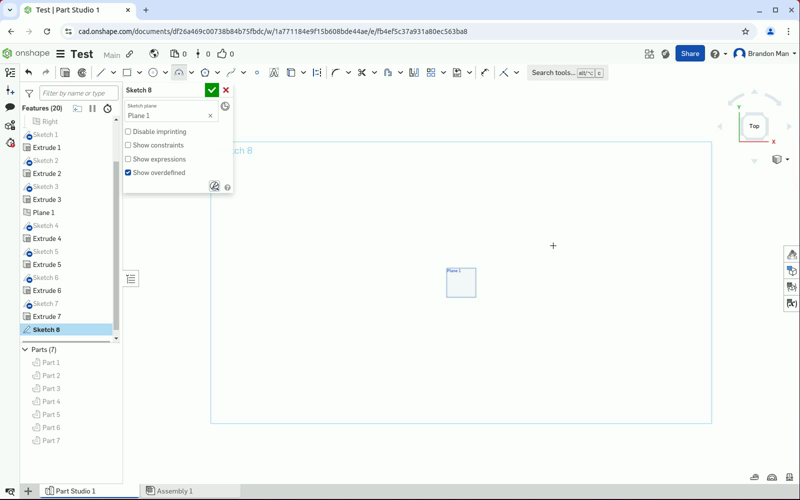
key_up(shift)
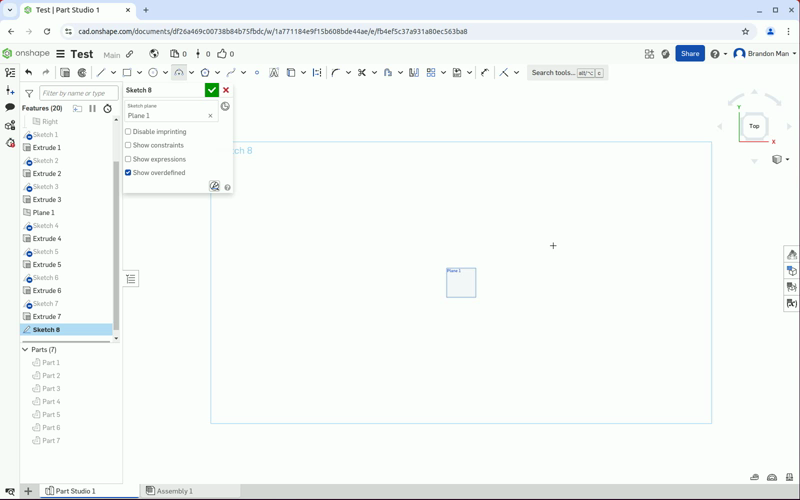
key_down(shift)
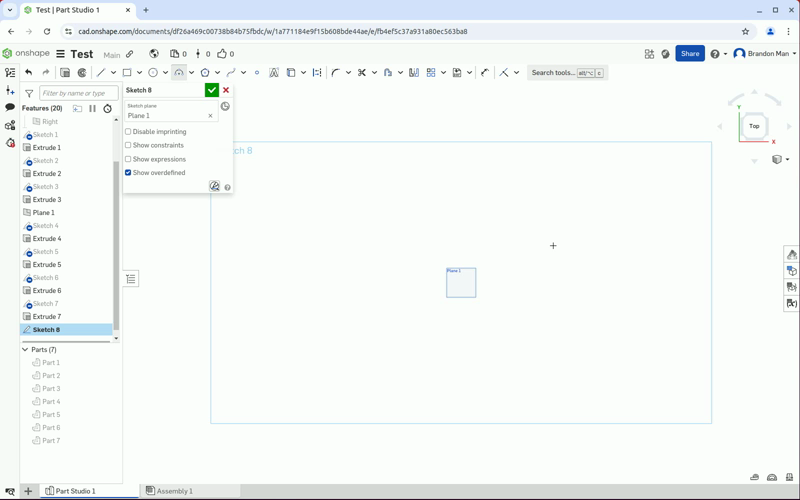
mouse_move(560, 270)
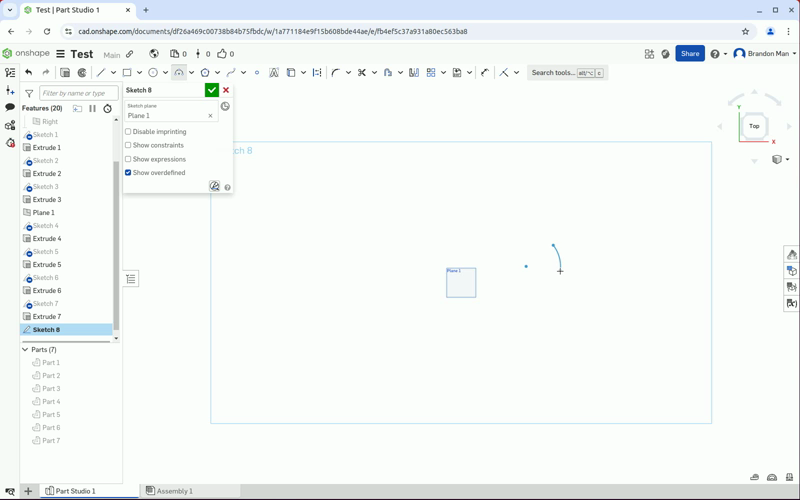
click(560, 270)
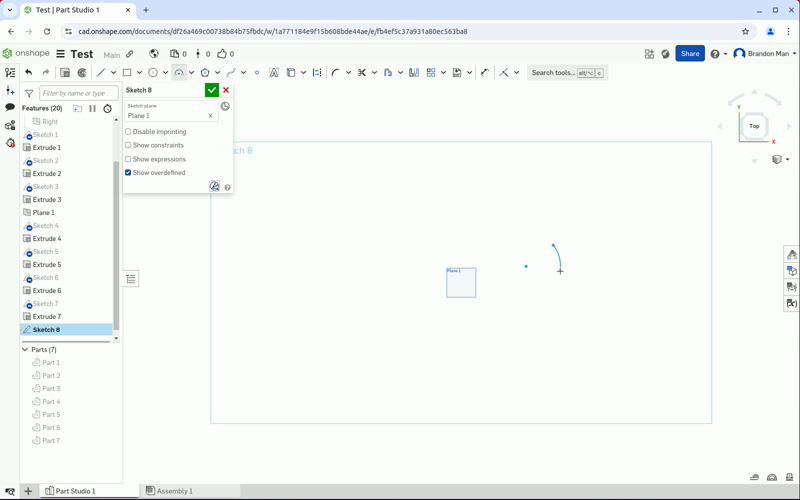
mouse_move(557, 258)
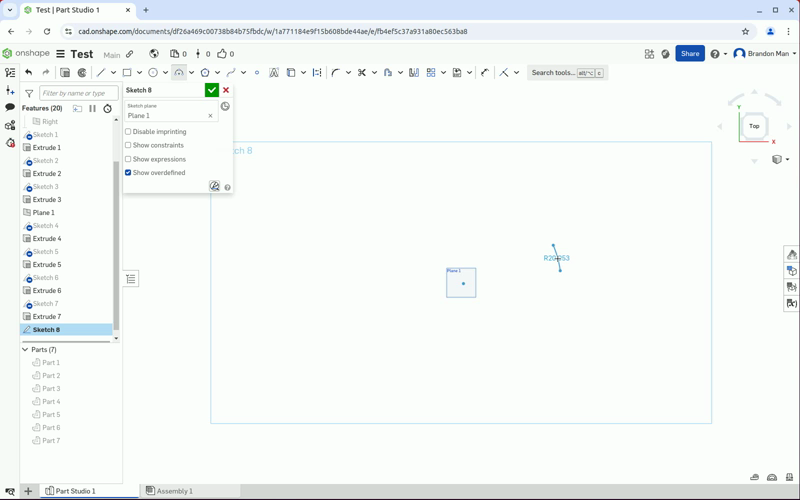
click(557, 258)
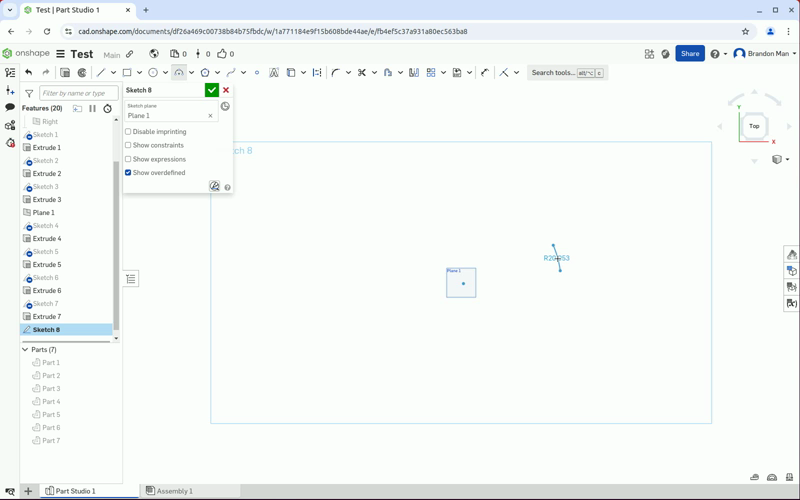
key_up(shift)
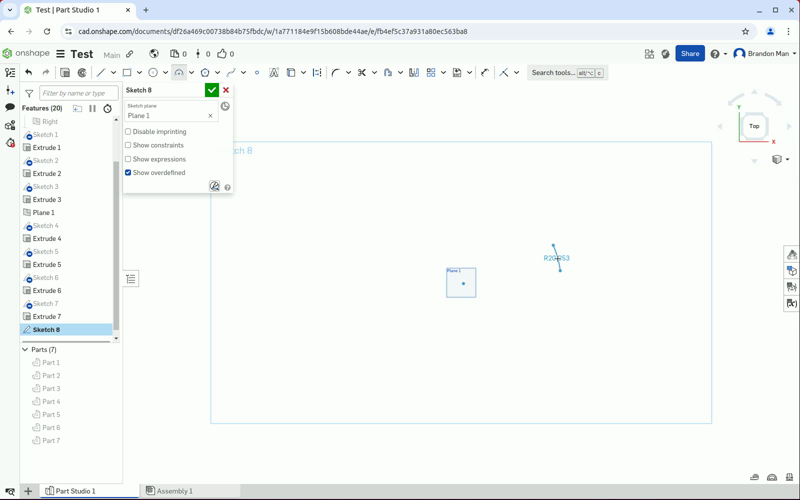
mouse_move(560, 270)
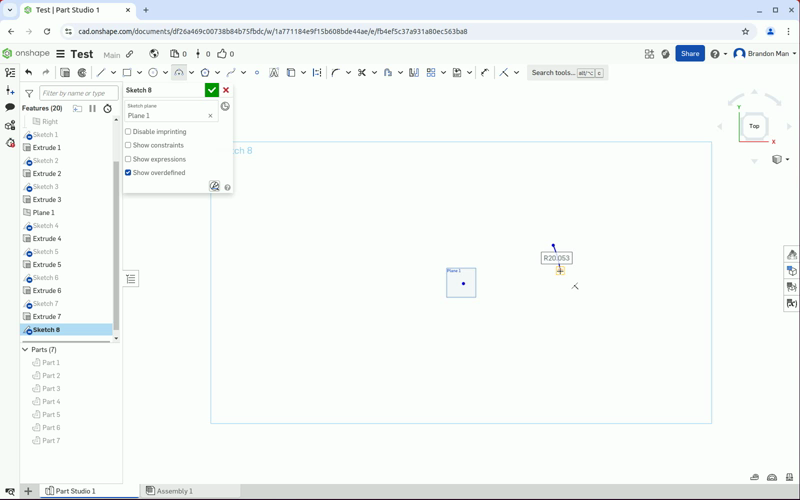
click(560, 270)
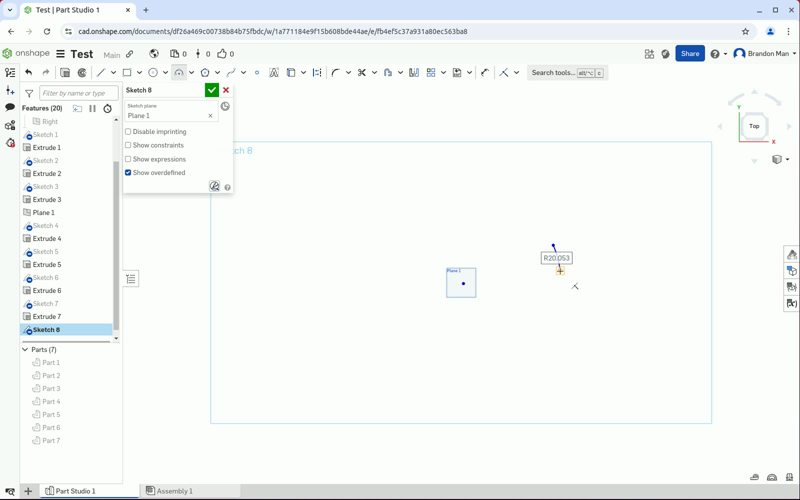
mouse_move(553, 245)
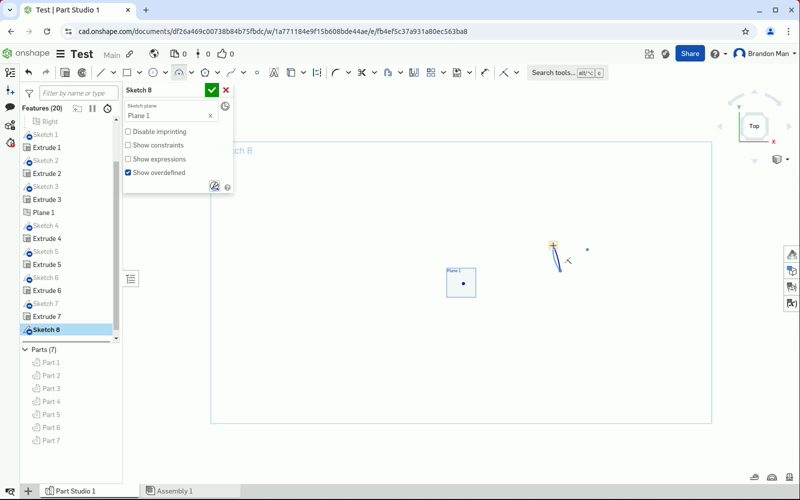
click(553, 245)
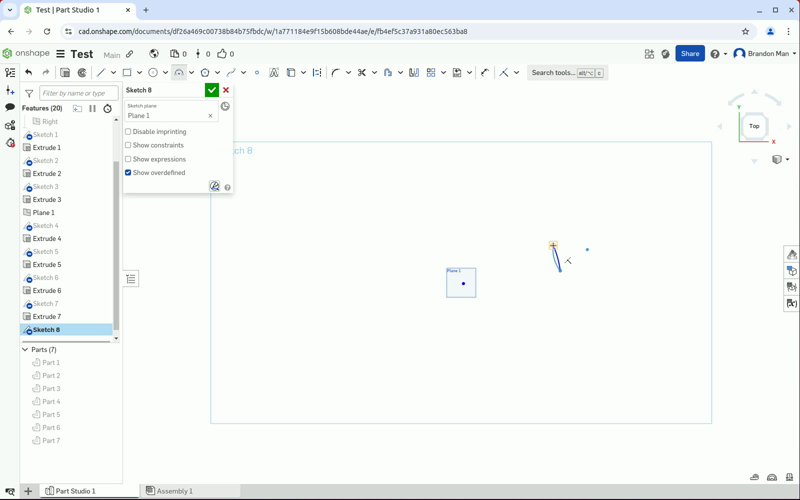
key_down(shift)
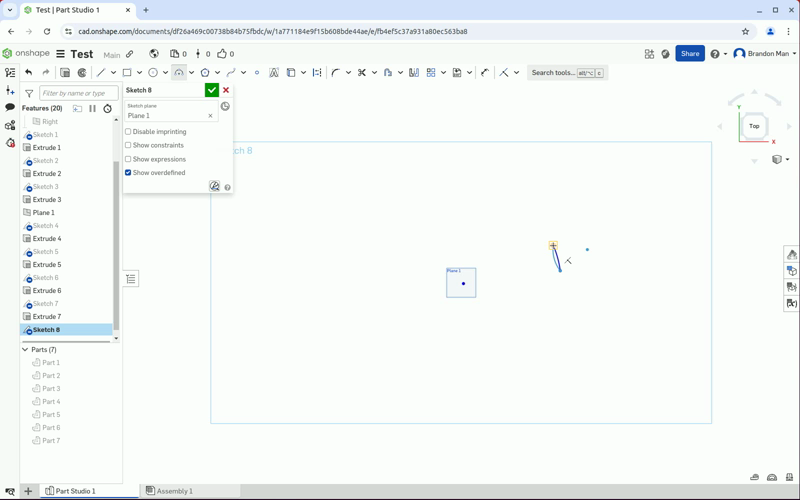
mouse_move(570, 254)
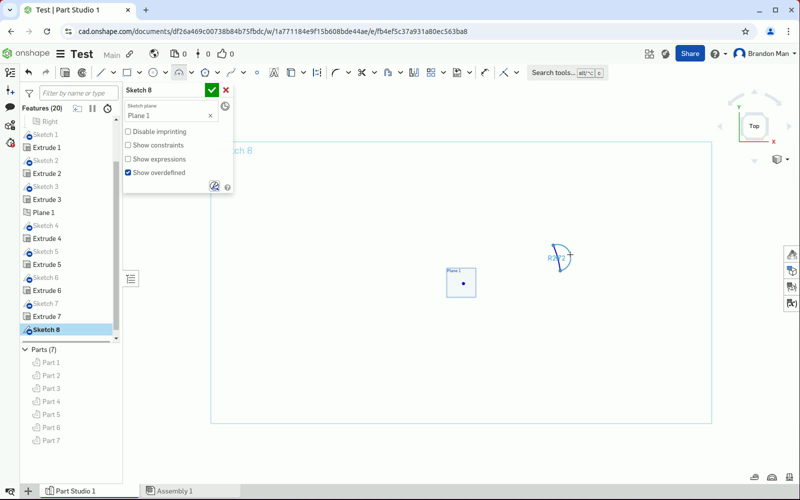
click(570, 254)
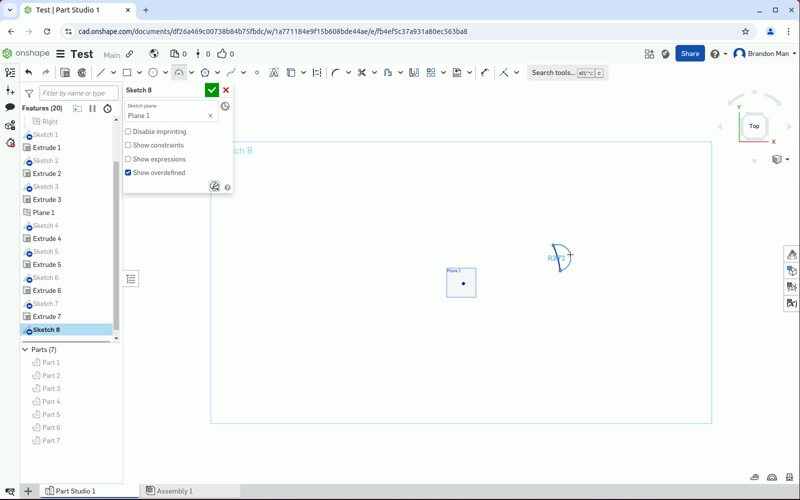
key_up(shift)
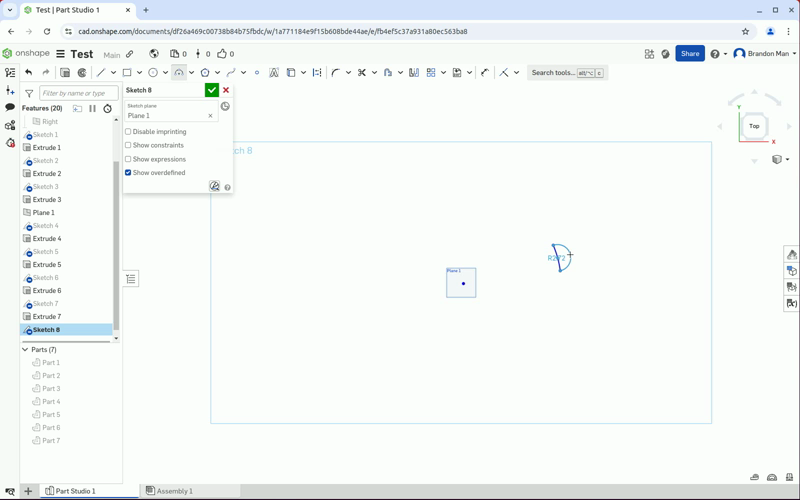
key(esc)
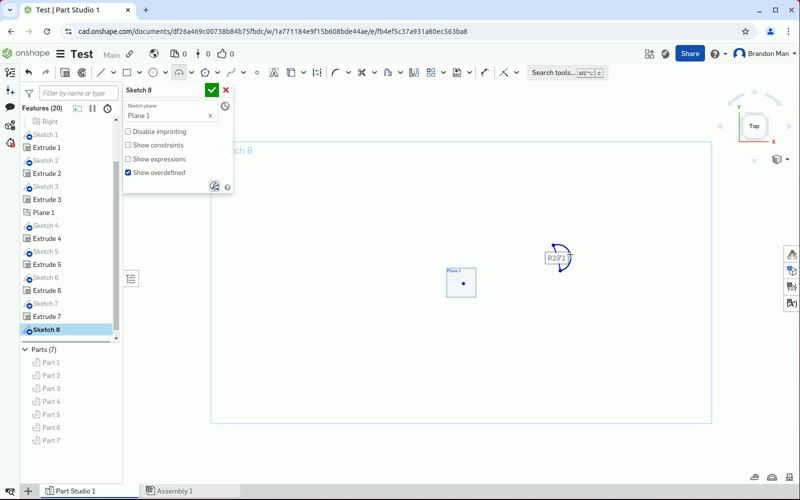
mouse_move(565, 260)
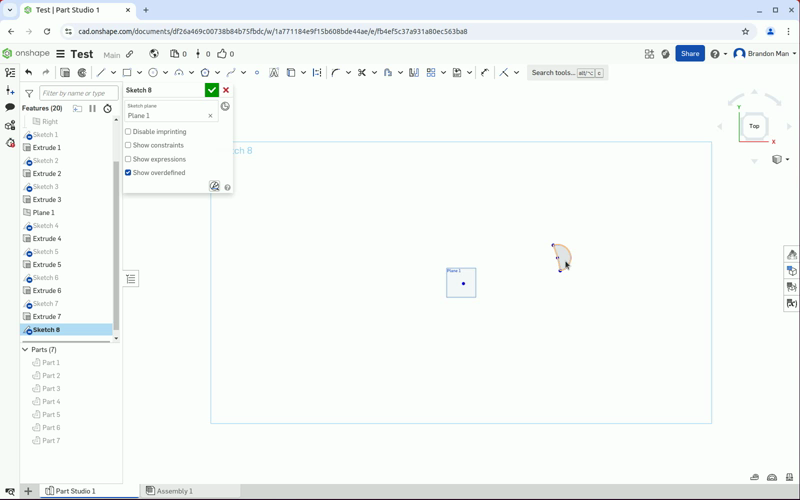
scroll(6)
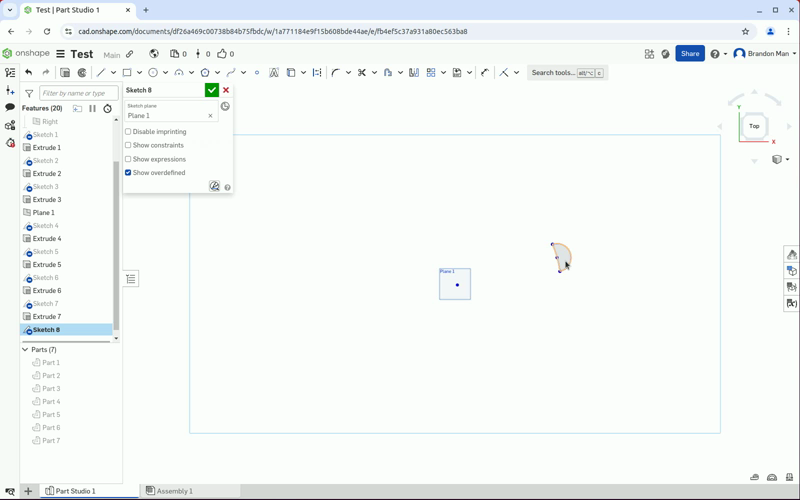
scroll(6)
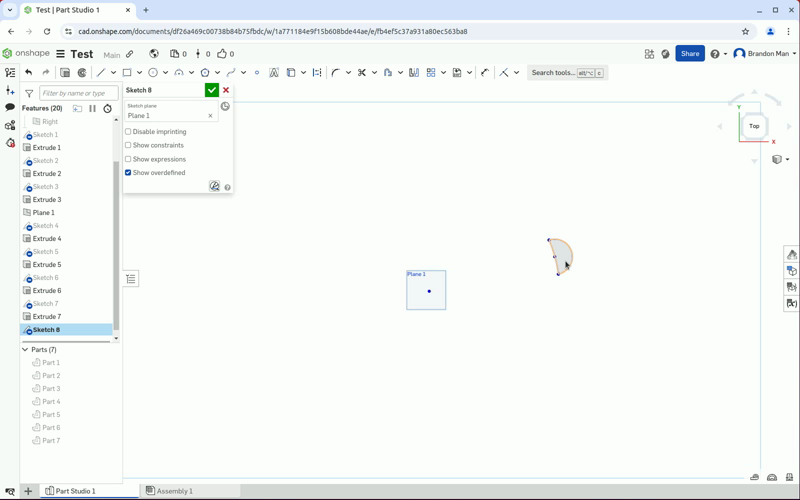
scroll(6)
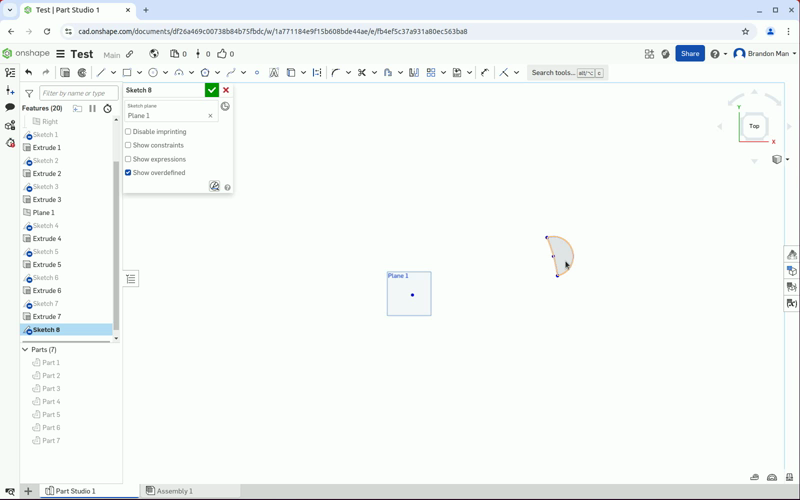
scroll(6)
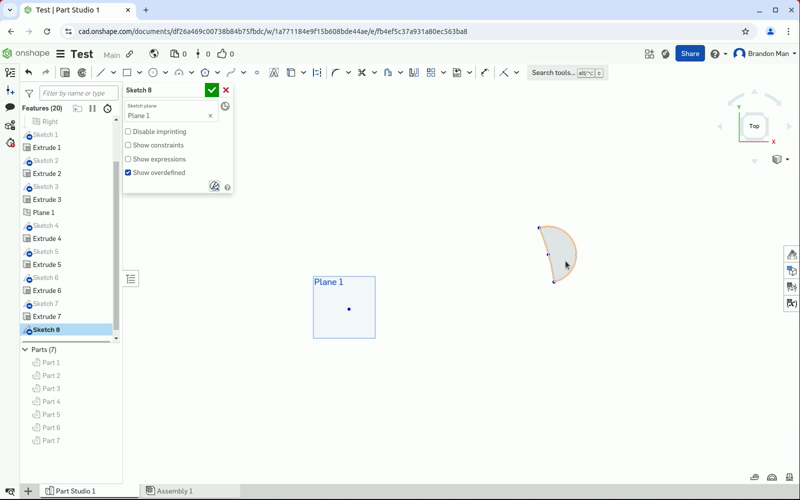
scroll(6)
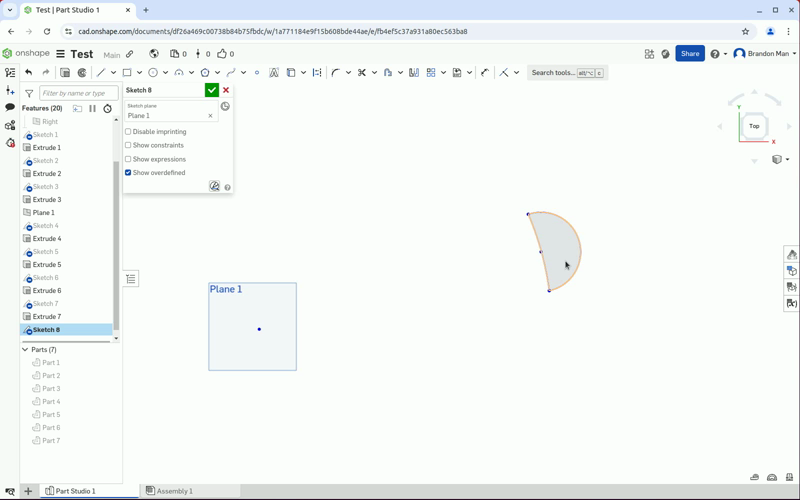
scroll(6)
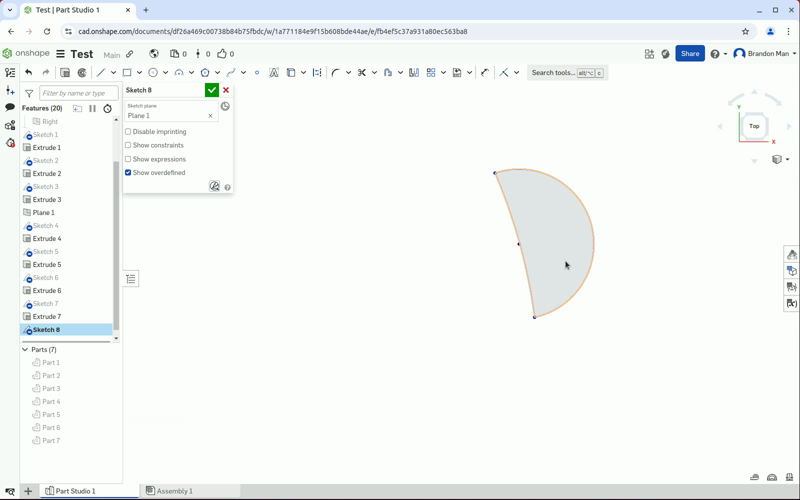
scroll(6)
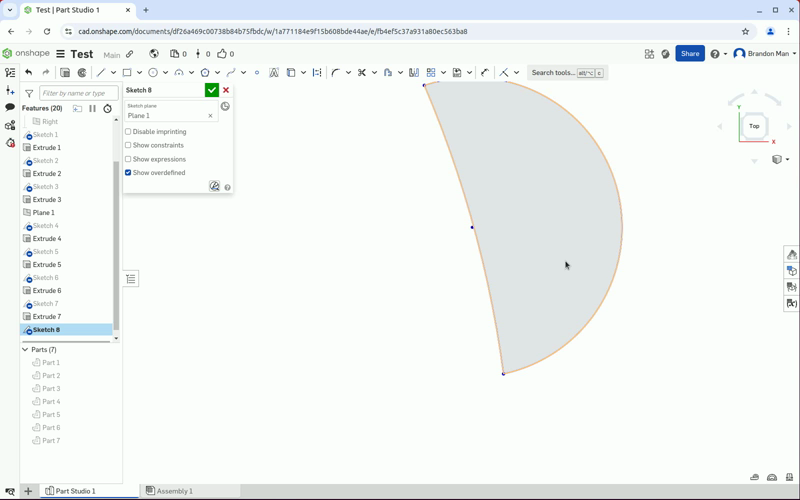
click(565, 260)
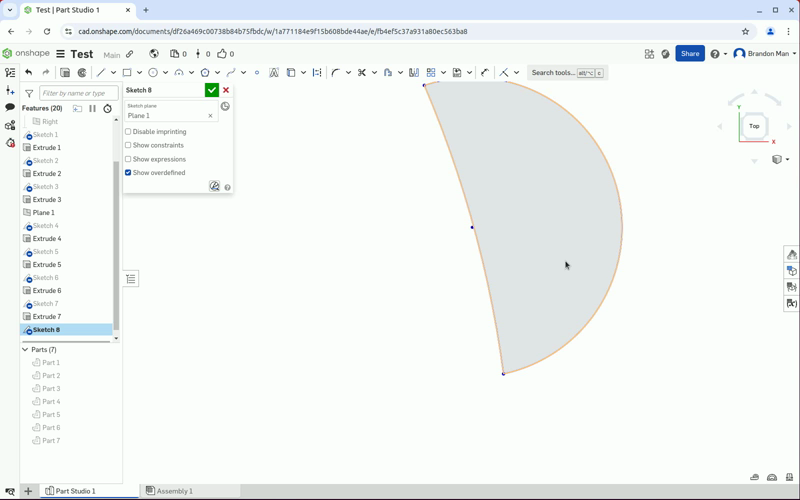
scroll(-6)
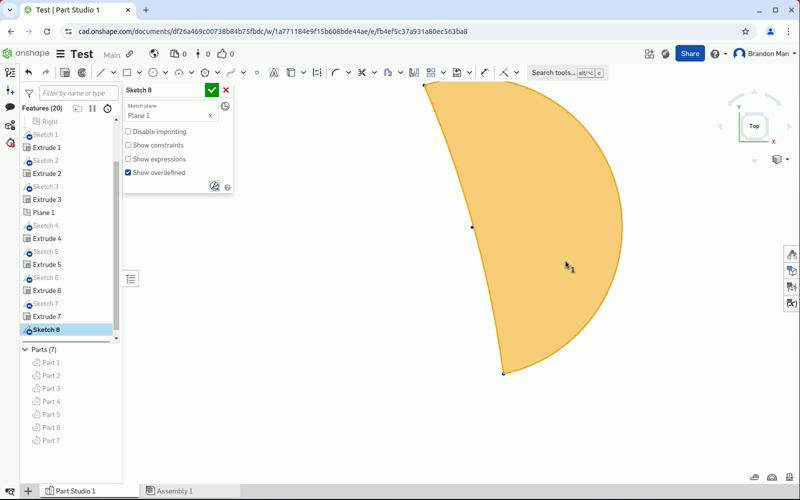
scroll(-6)
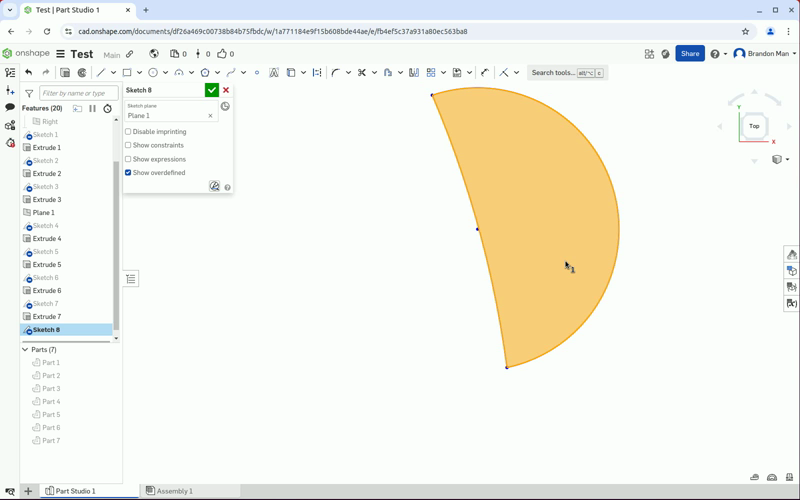
scroll(-6)
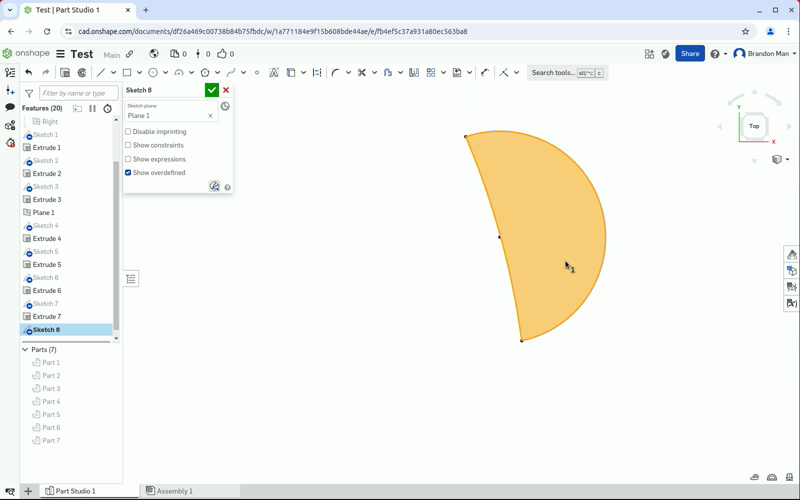
scroll(-6)
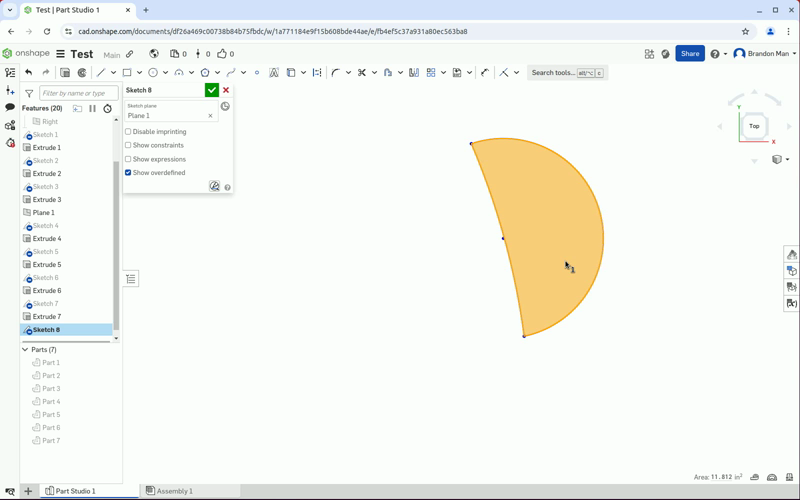
scroll(-6)
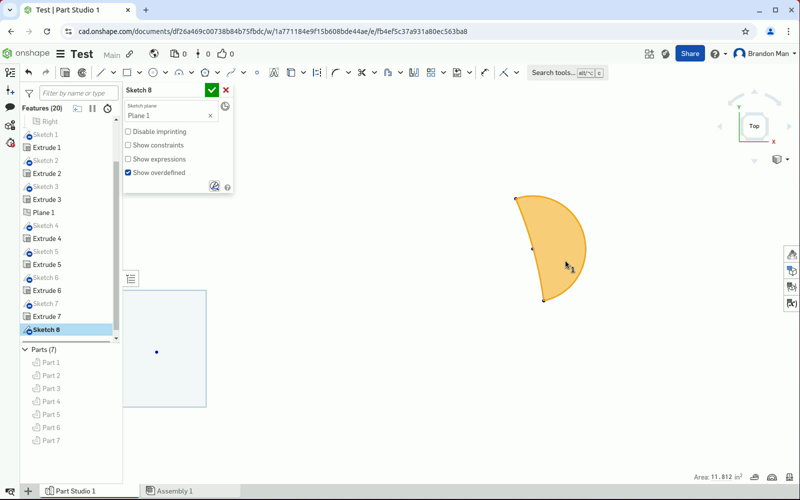
scroll(-6)
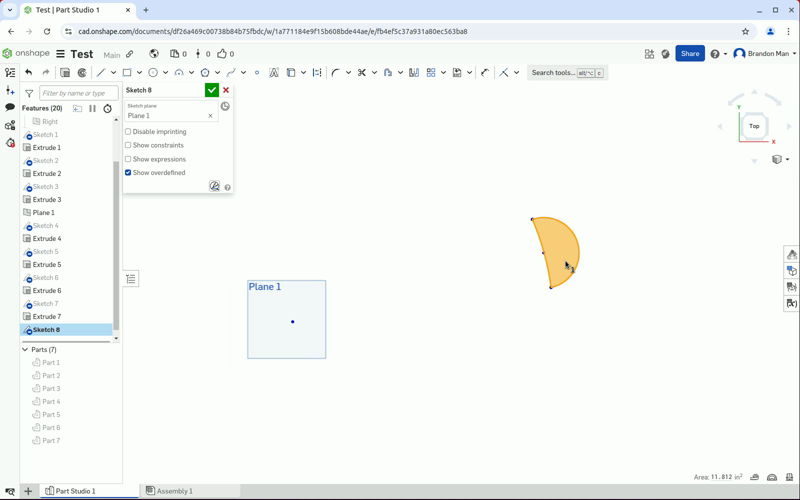
scroll(-6)
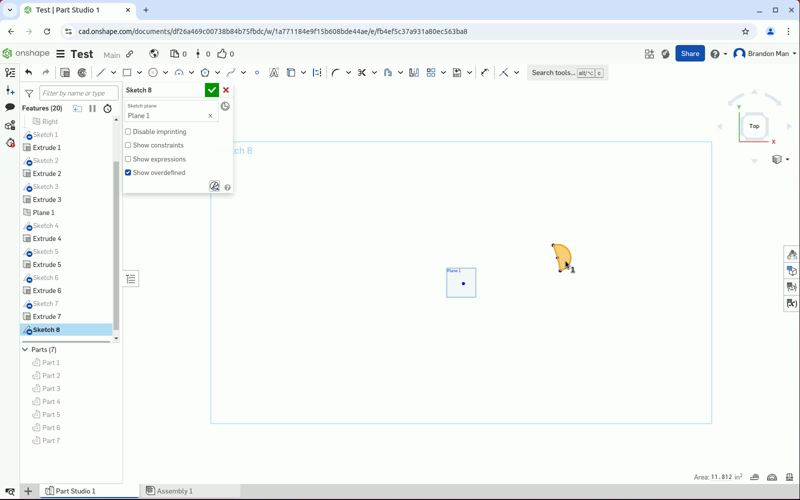
mouse_move(73, 352)
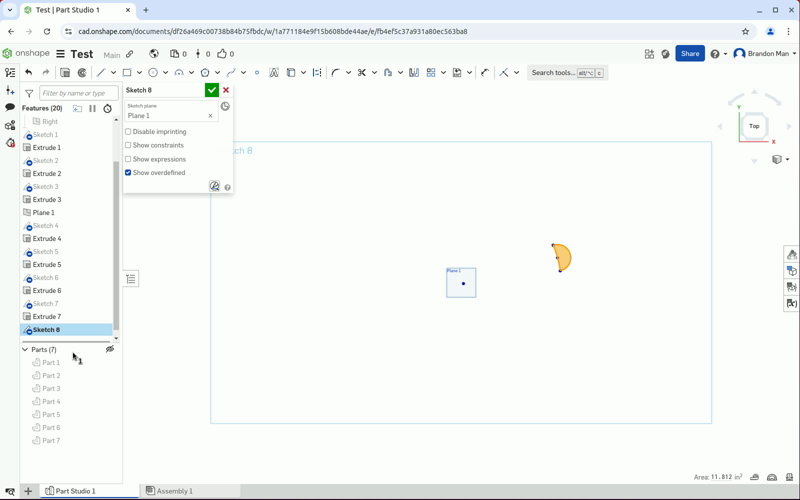
key(shift+y)
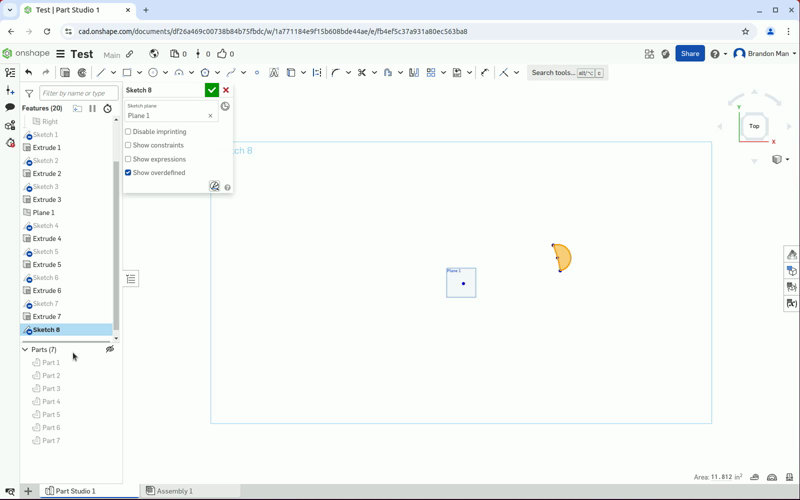
key(shift+e)
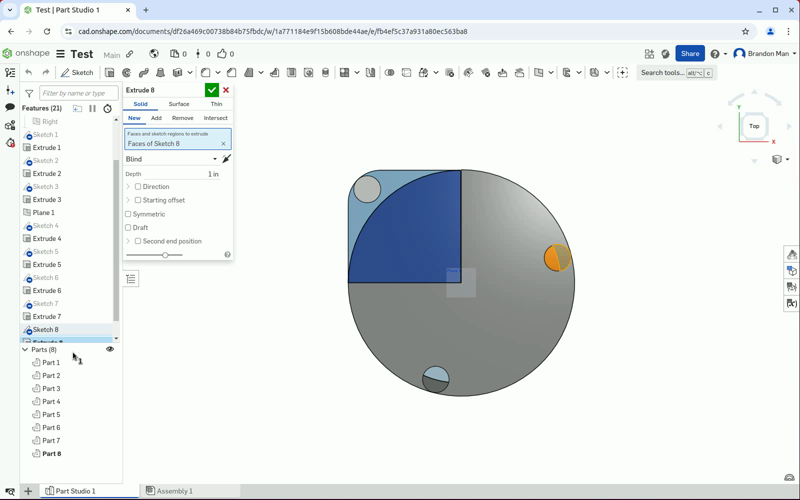
mouse_move(143, 106)
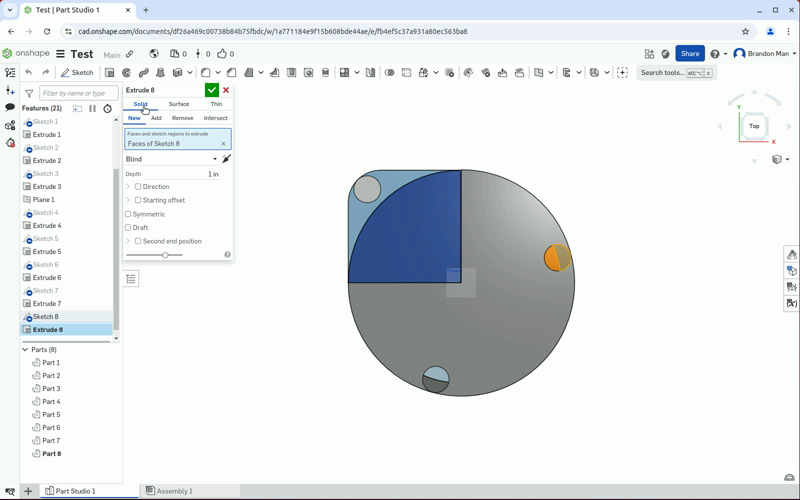
click(143, 106)
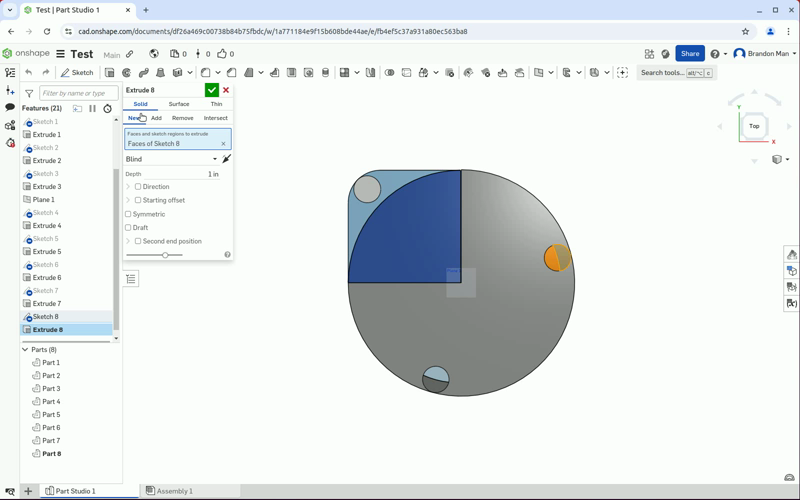
mouse_move(137, 120)
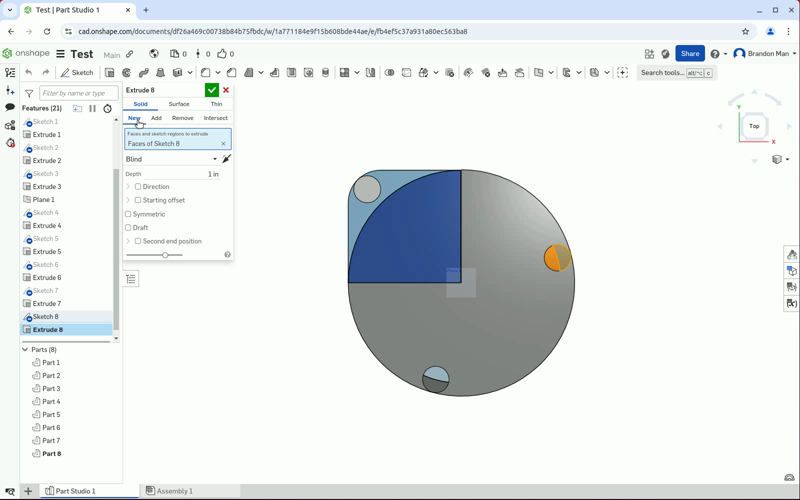
click(137, 120)
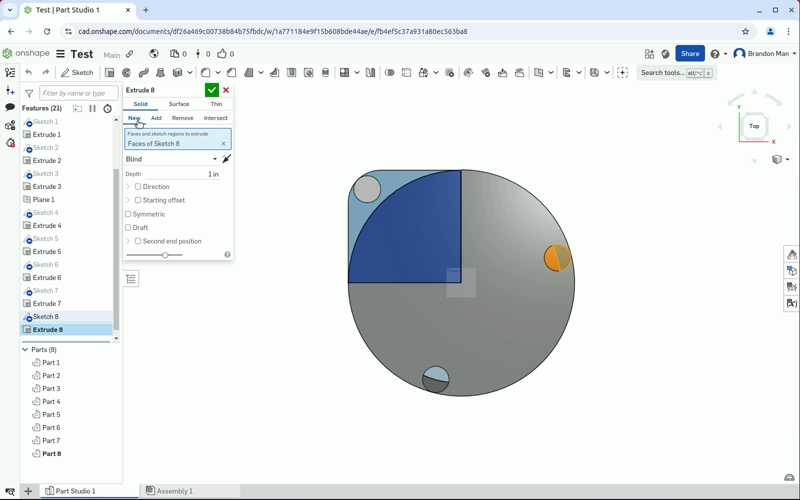
key(tab, 4)
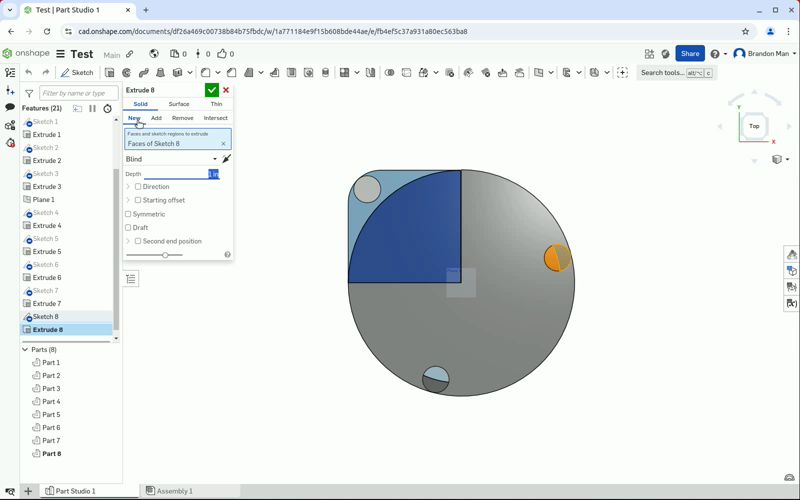
text(2.648)
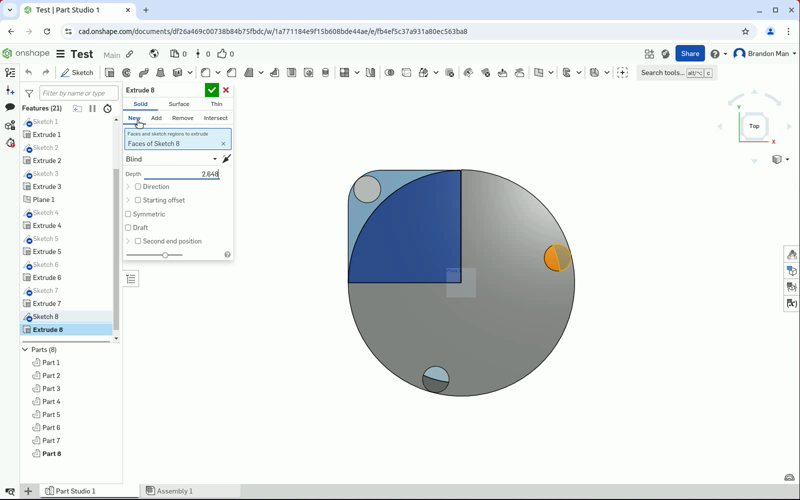
key(enter)
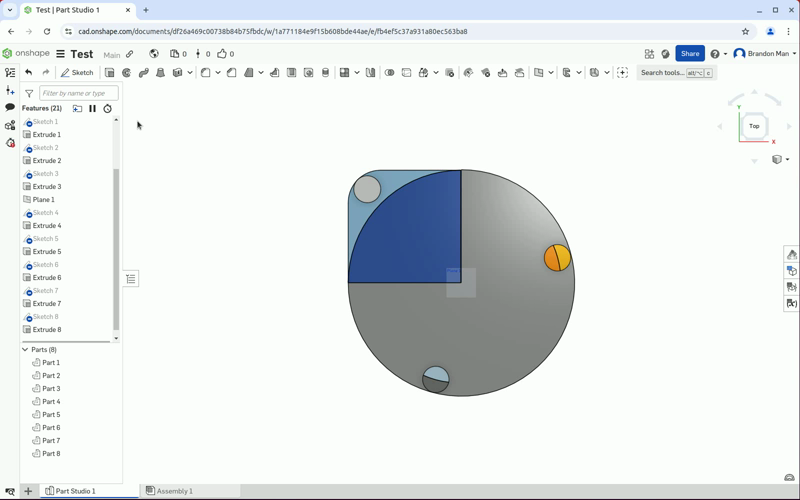
key(shift+h)
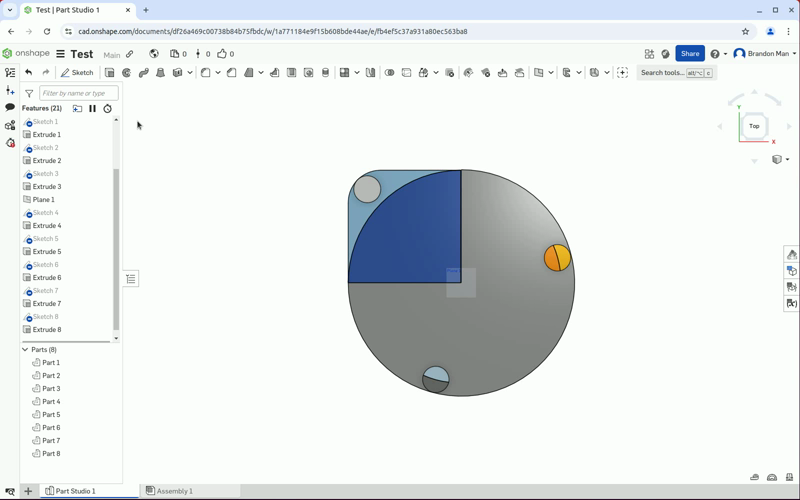
key(shift+h)
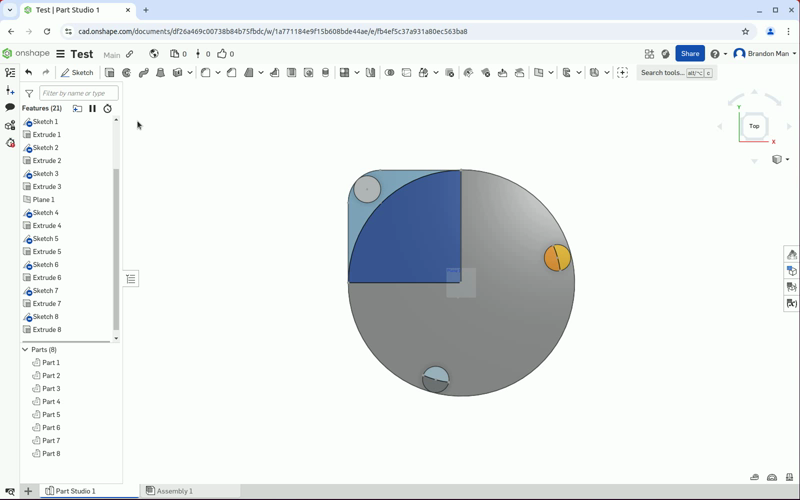
key(shift+7)
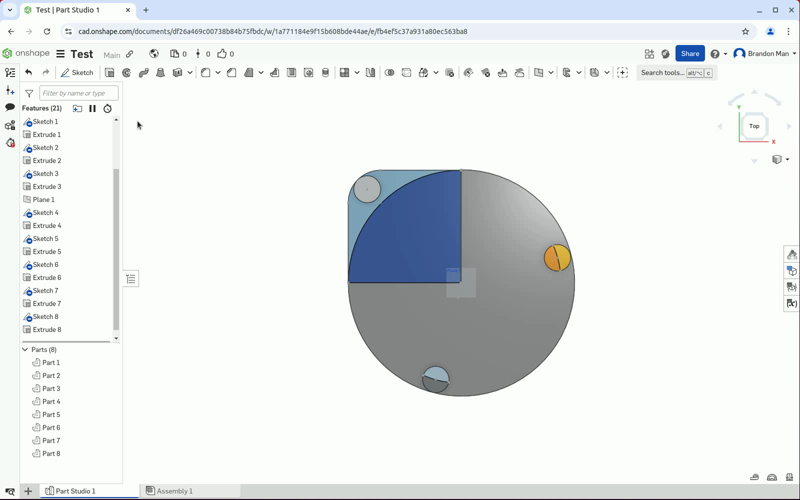
key(up, 3)
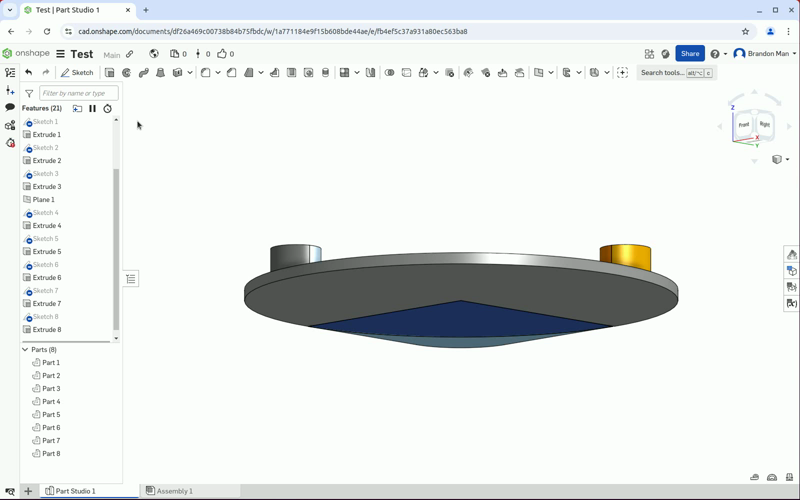
key(left, 3)
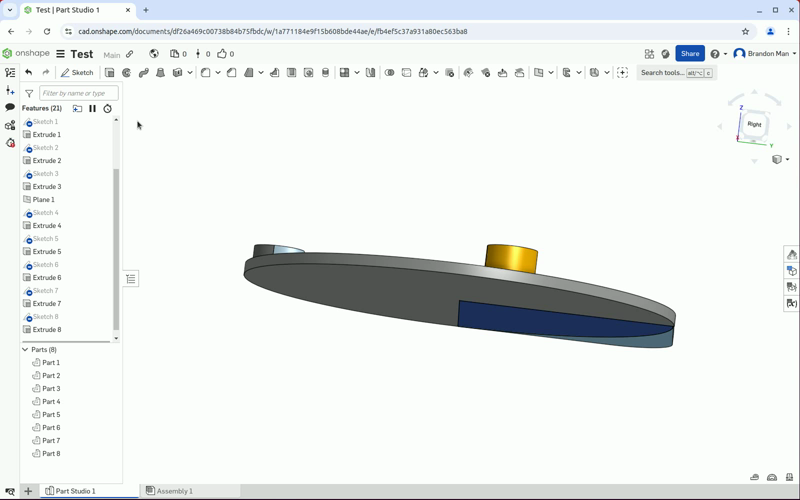
key(right, 3)
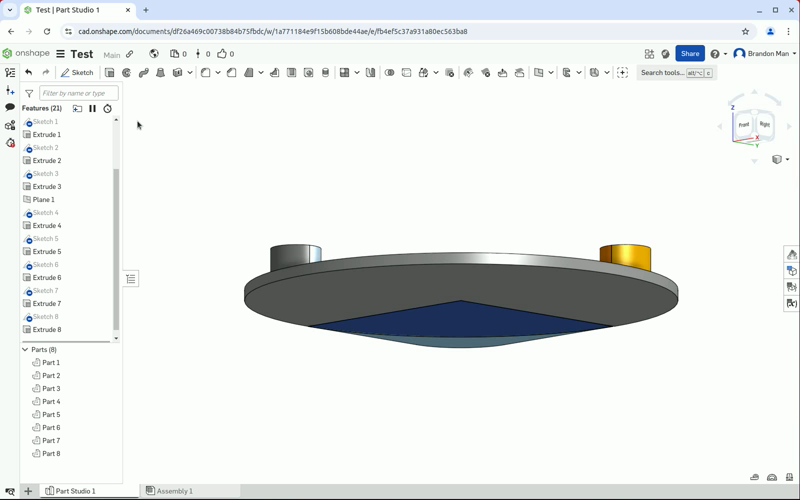
key(down, 3)
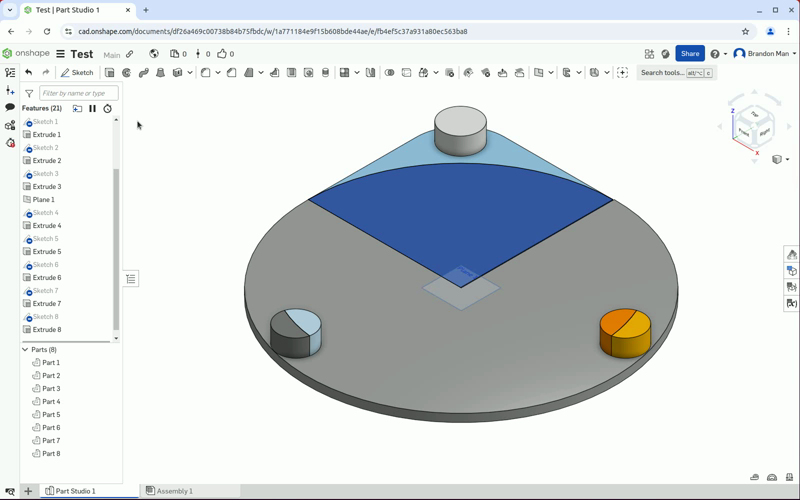
mouse_move(69, 124)
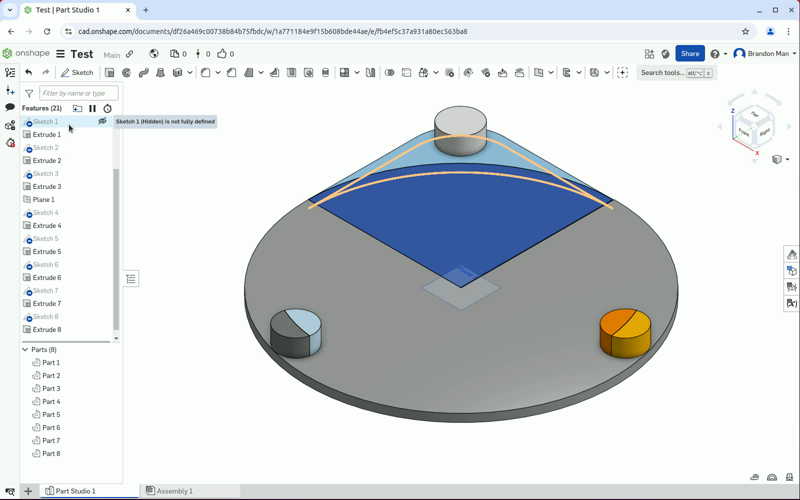
click(69, 124)